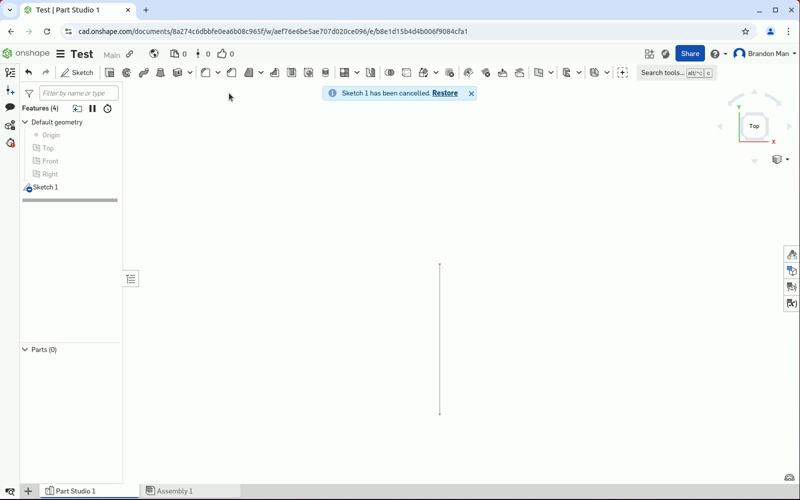
key(shift+h)
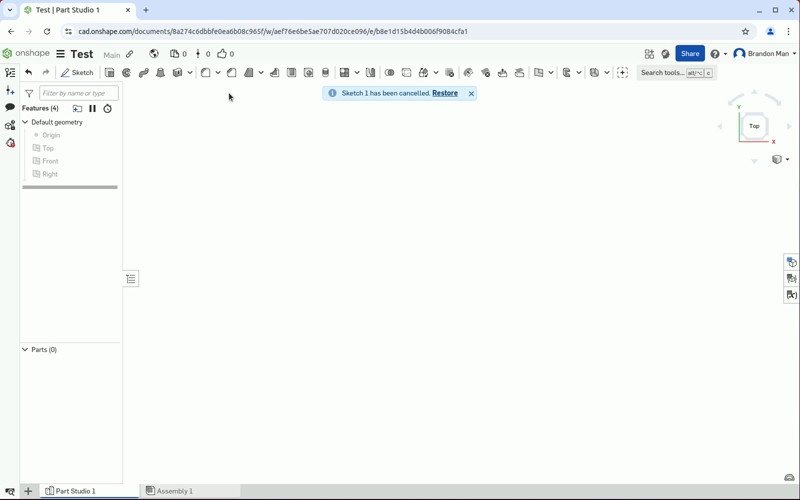
mouse_move(73, 352)
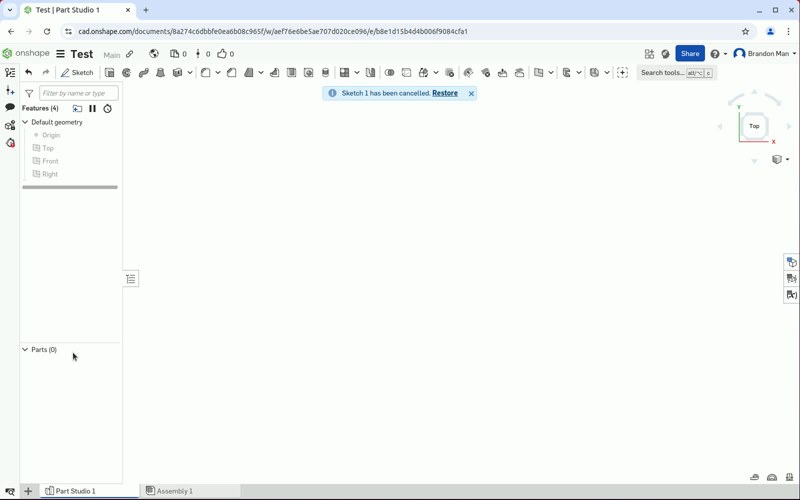
key(y)
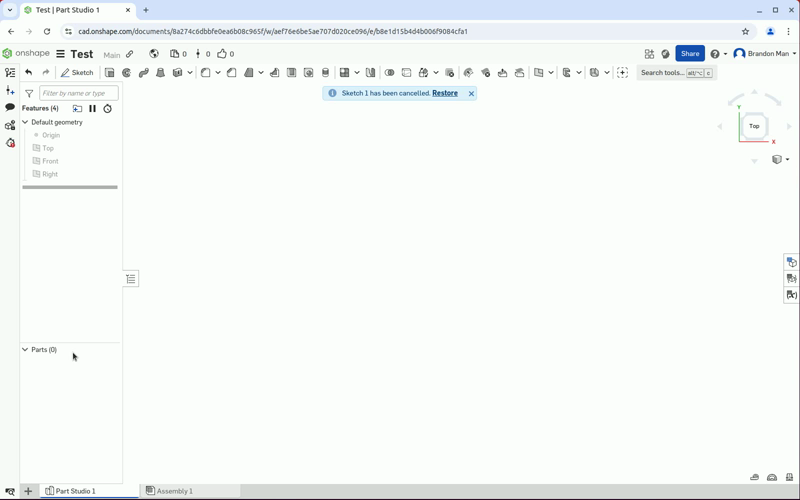
key(shift+p)
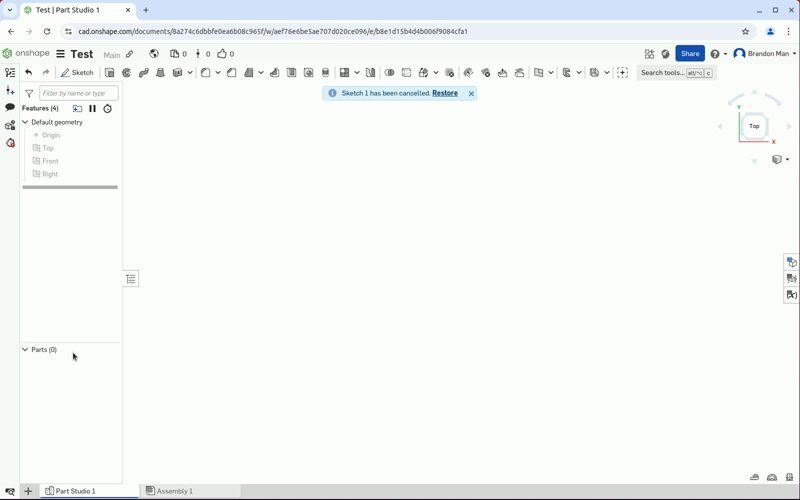
key(space)
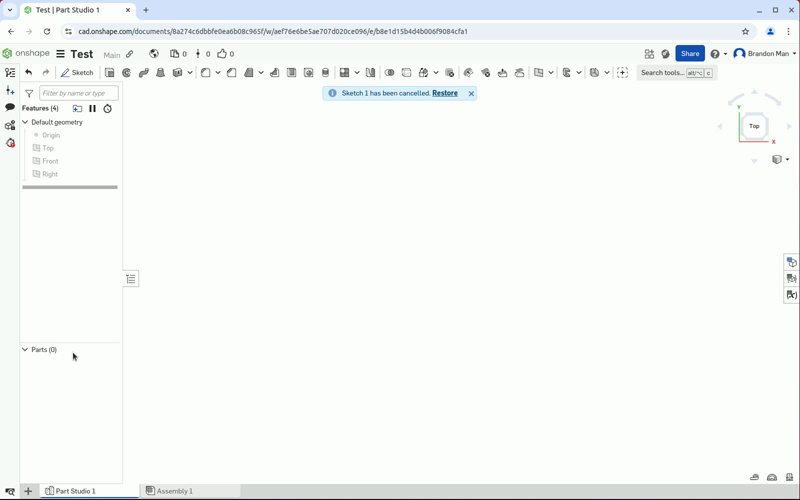
key_down(shift)
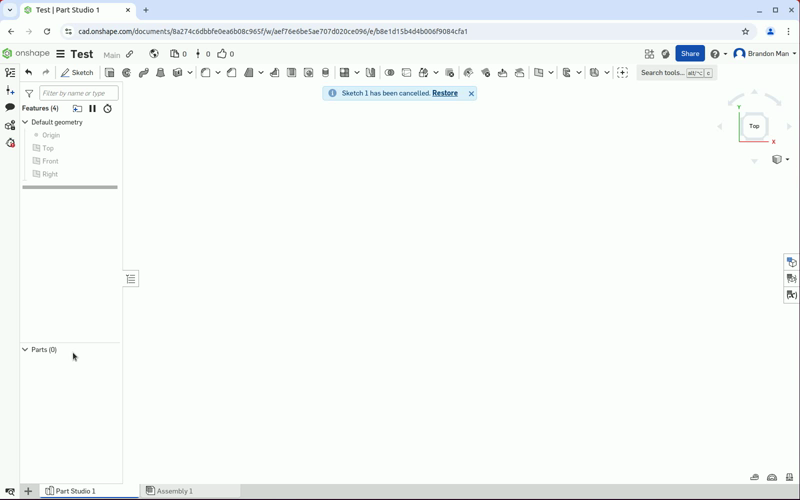
key(up)
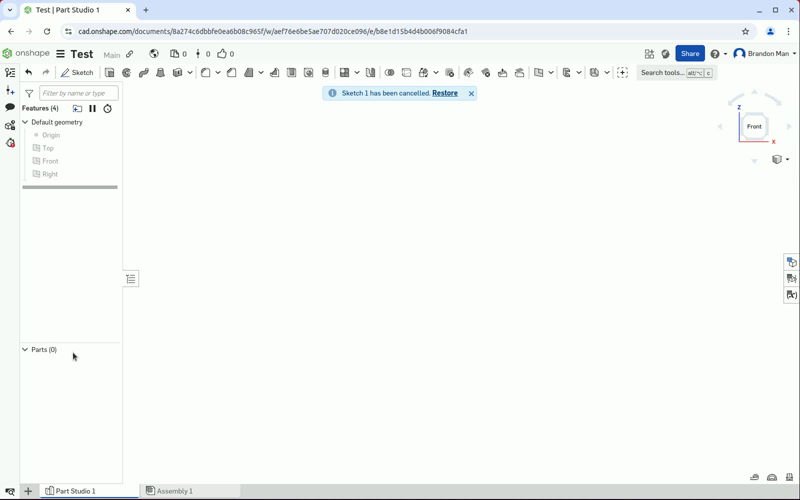
key_up(shift)
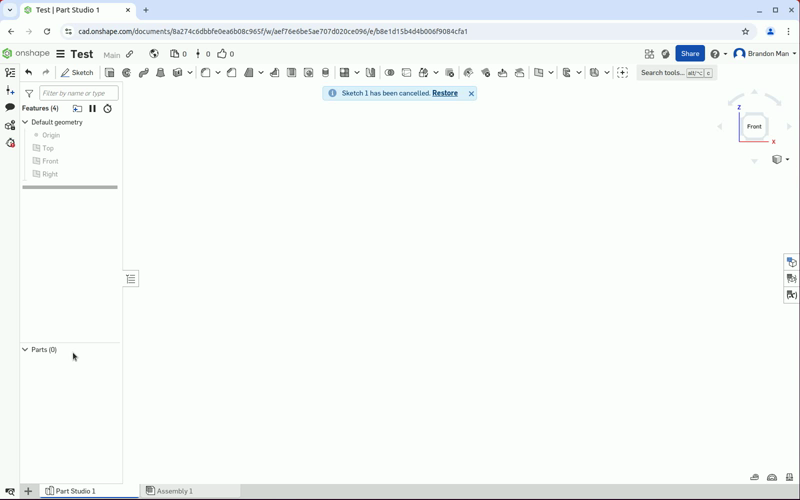
mouse_move(73, 352)
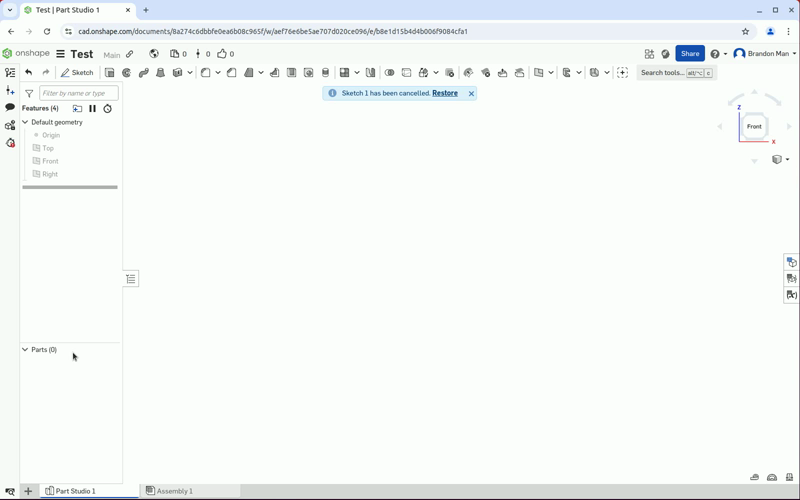
key(shift+y)
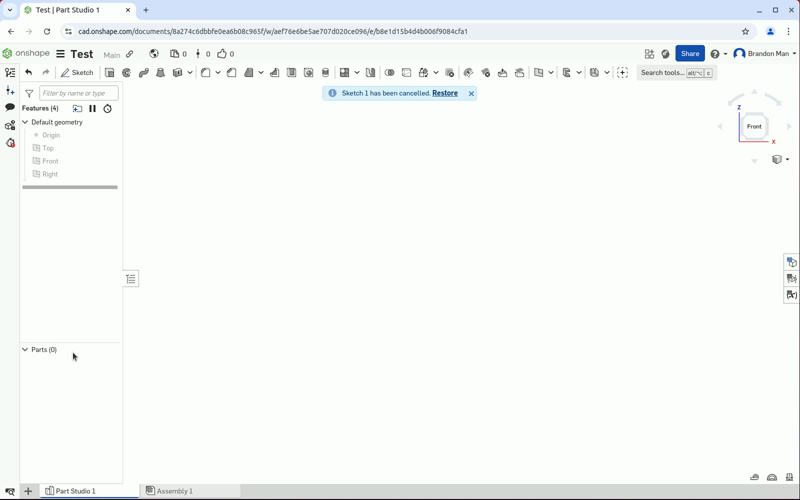
key(shift+s)
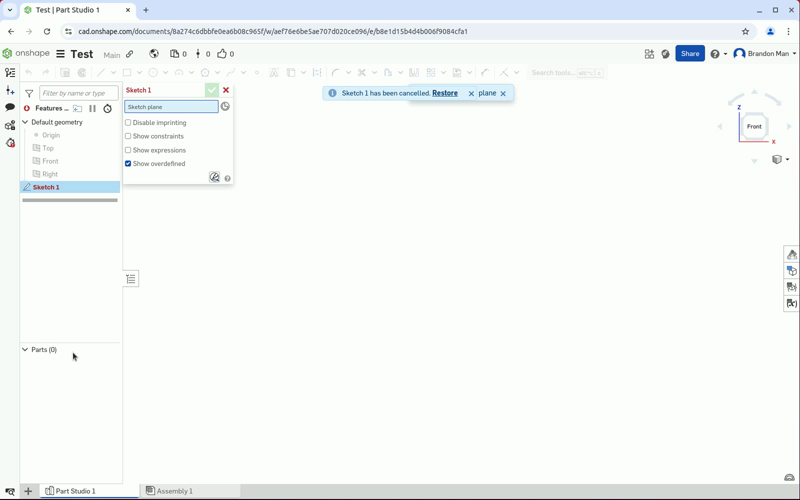
mouse_move(73, 163)
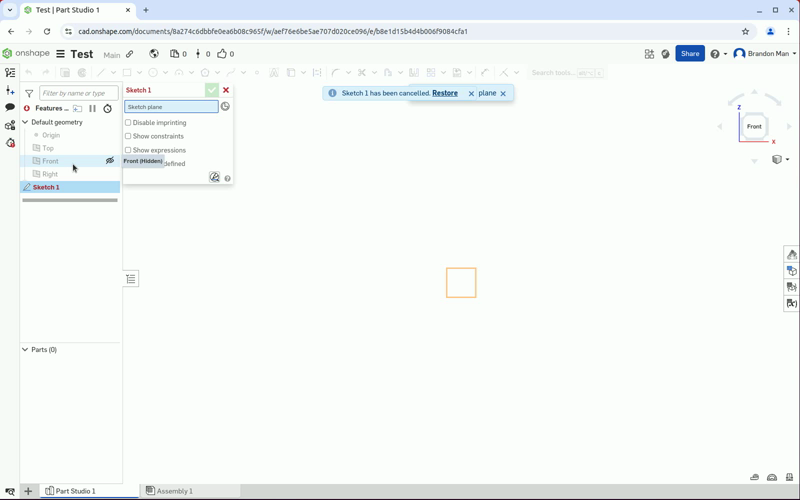
click(73, 163)
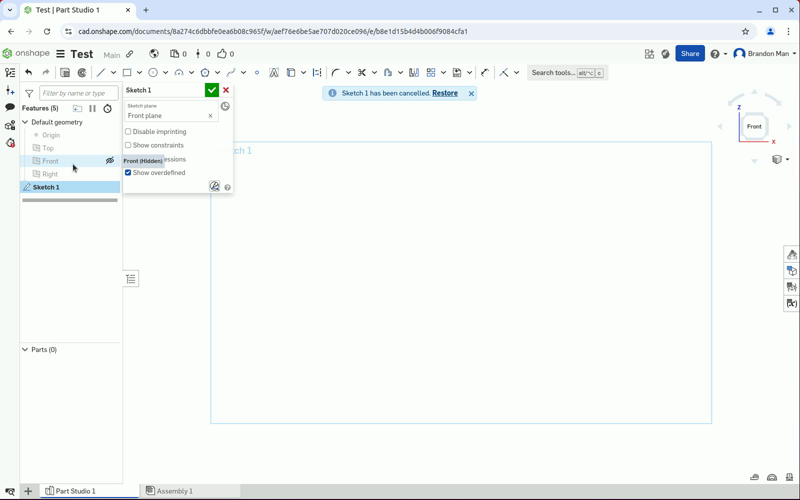
mouse_move(73, 352)
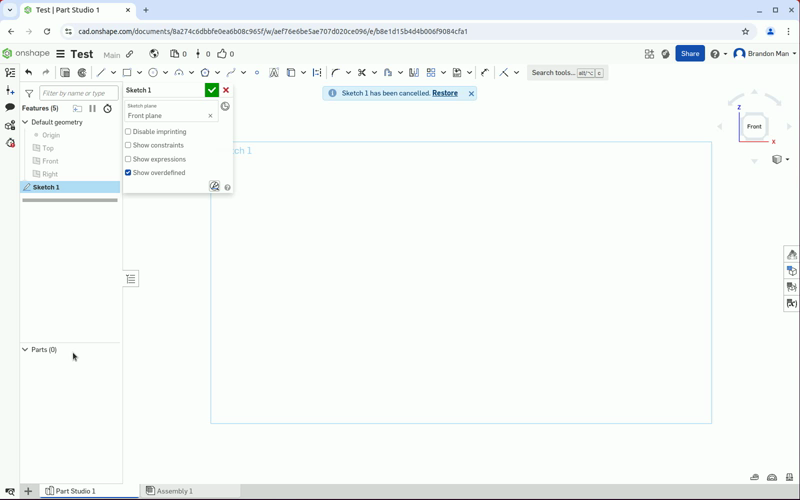
key(y)
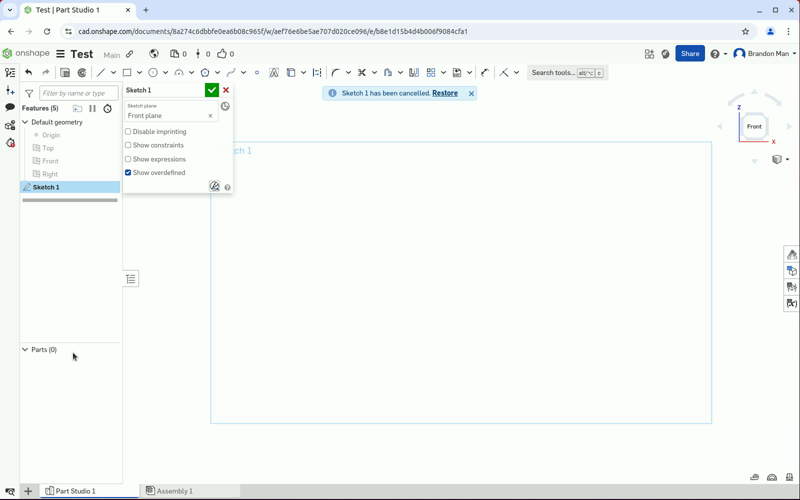
key(l)
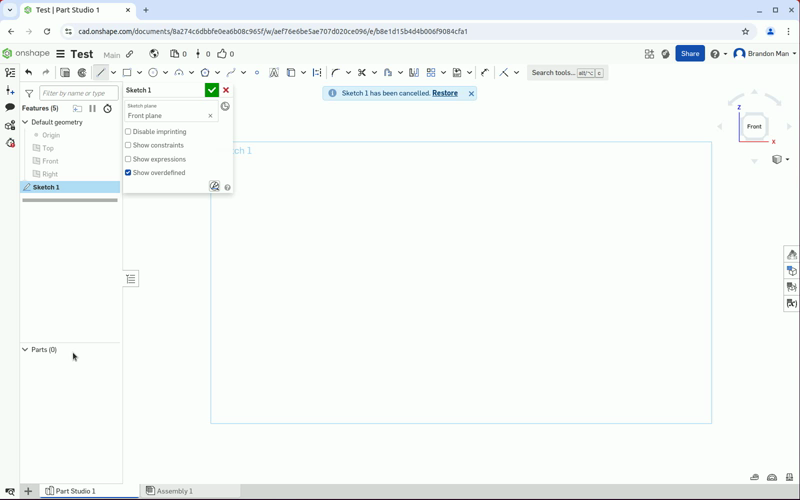
key_down(shift)
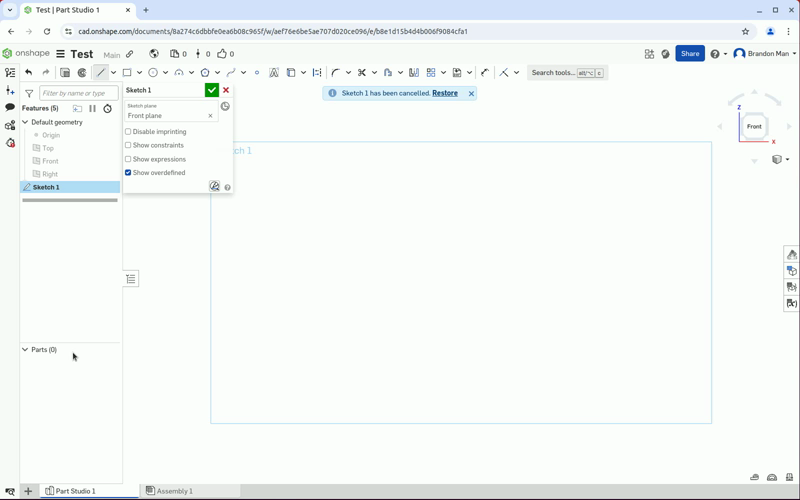
mouse_move(440, 287)
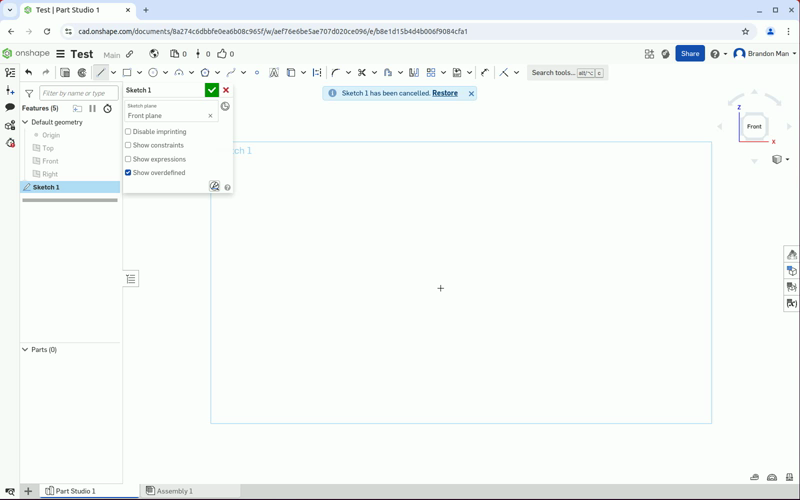
click(440, 287)
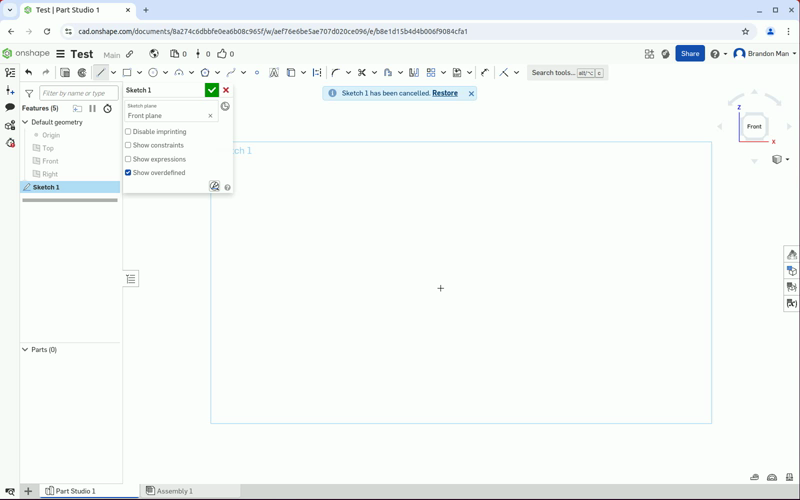
key_up(shift)
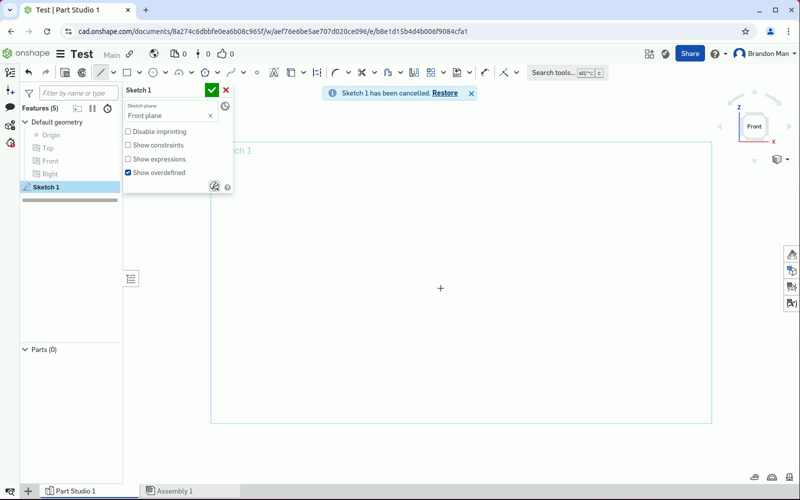
key_down(shift)
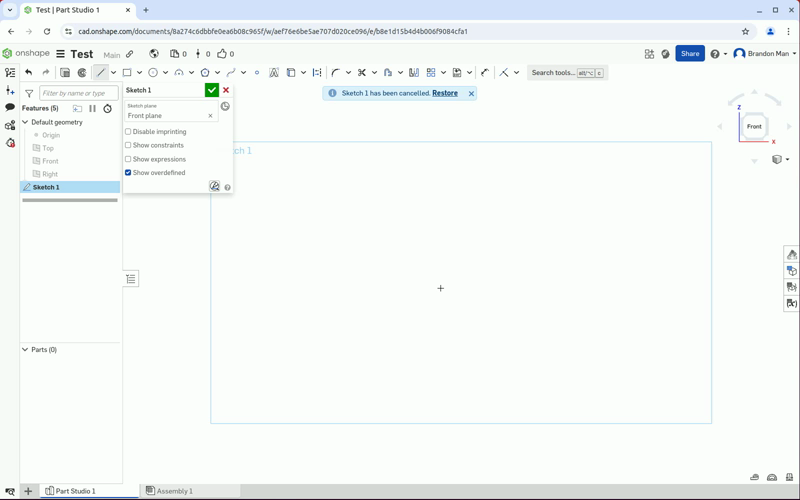
mouse_move(470, 287)
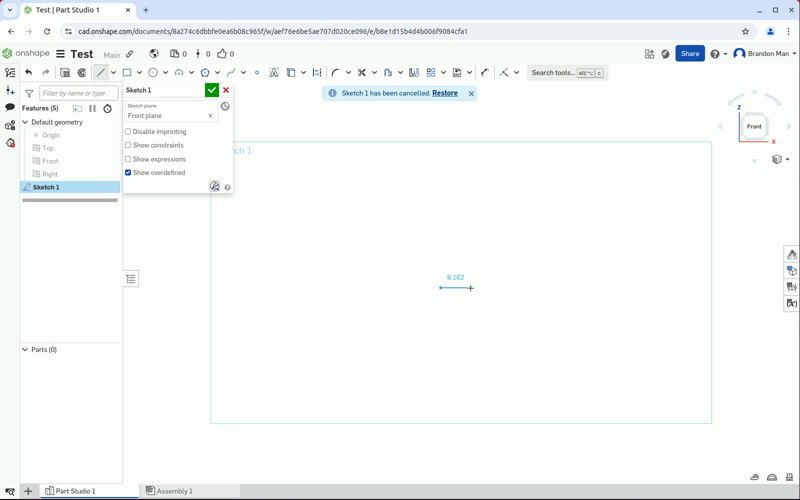
mouse_move(482, 287)
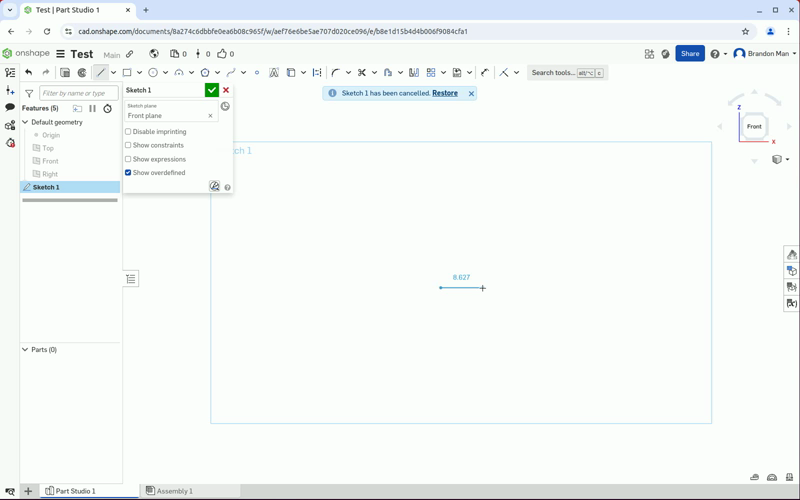
click(482, 287)
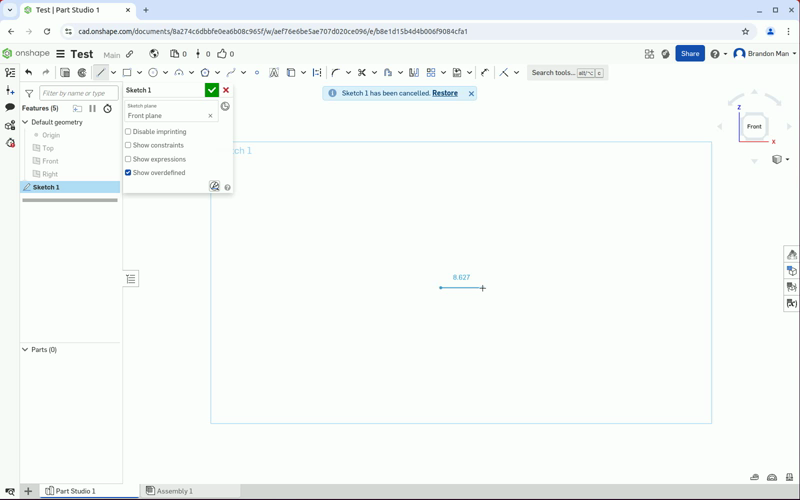
key_up(shift)
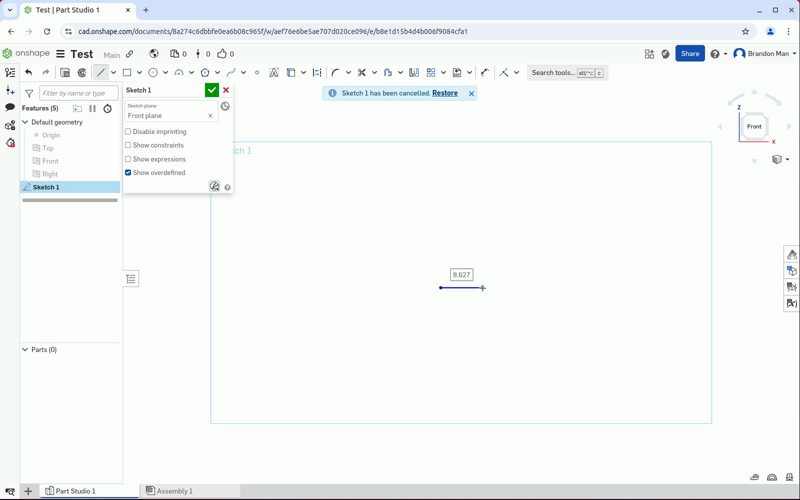
key_down(shift)
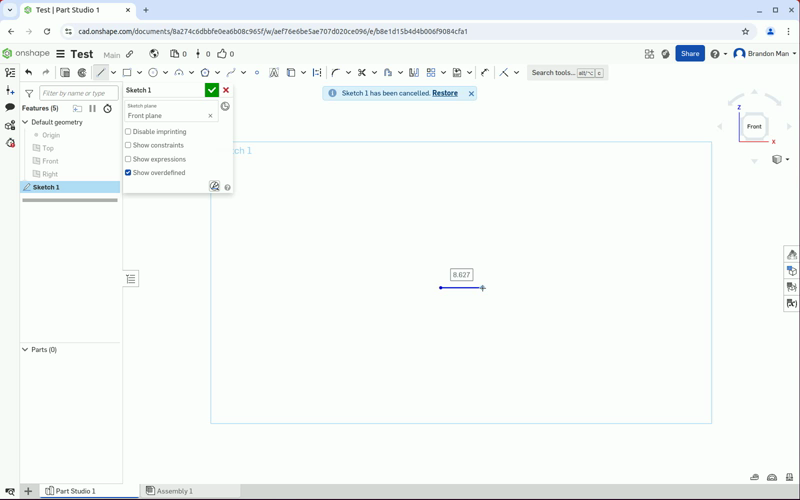
mouse_move(512, 287)
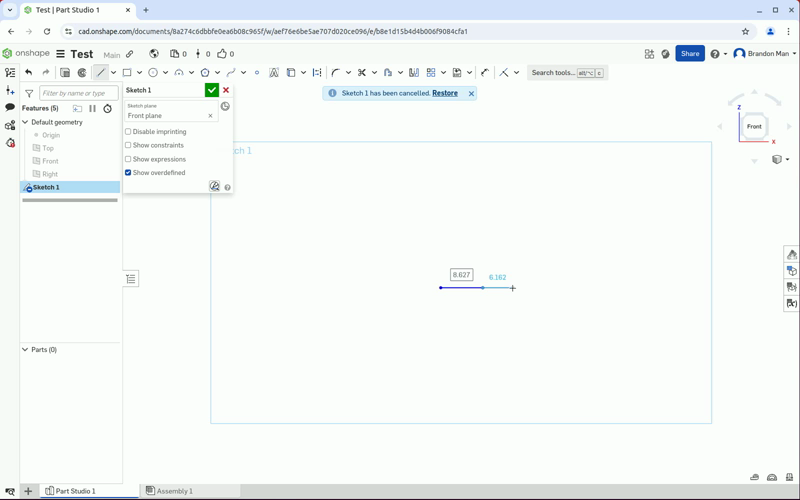
mouse_move(482, 276)
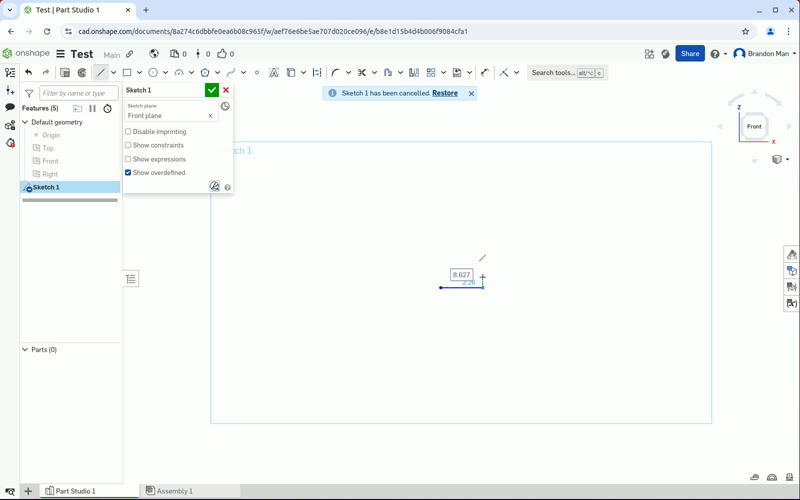
click(482, 276)
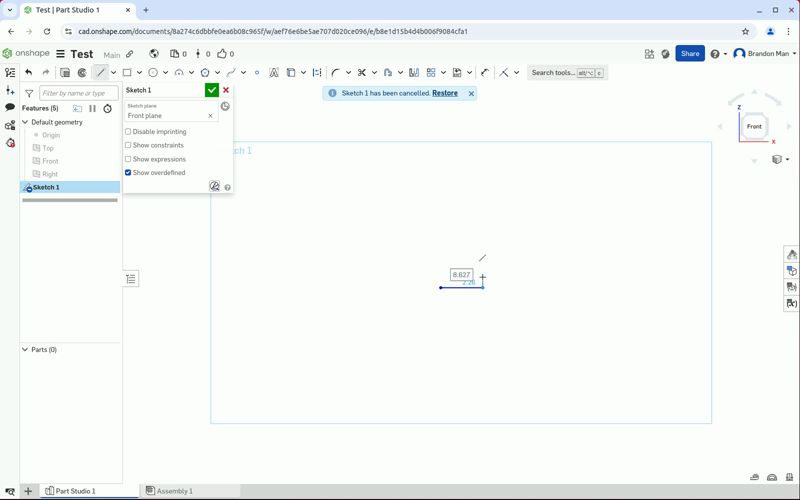
key_up(shift)
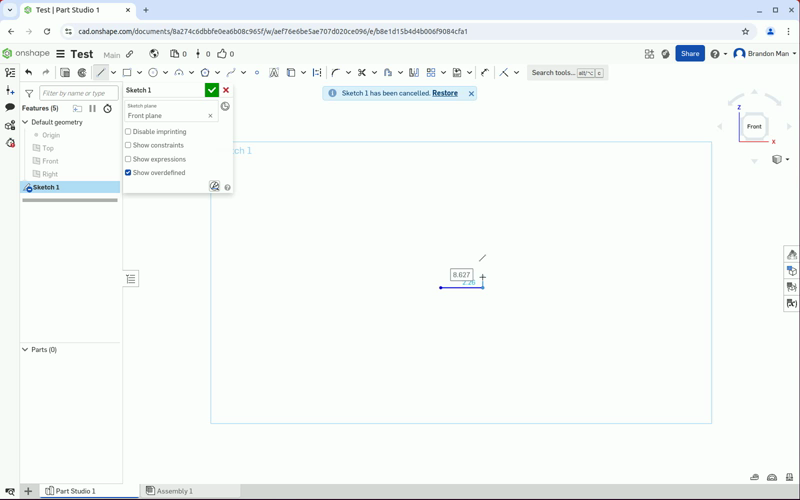
key_down(shift)
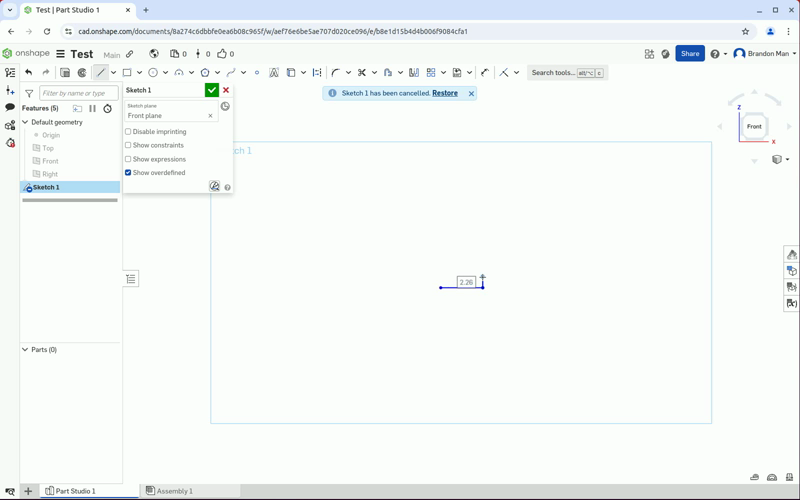
mouse_move(512, 276)
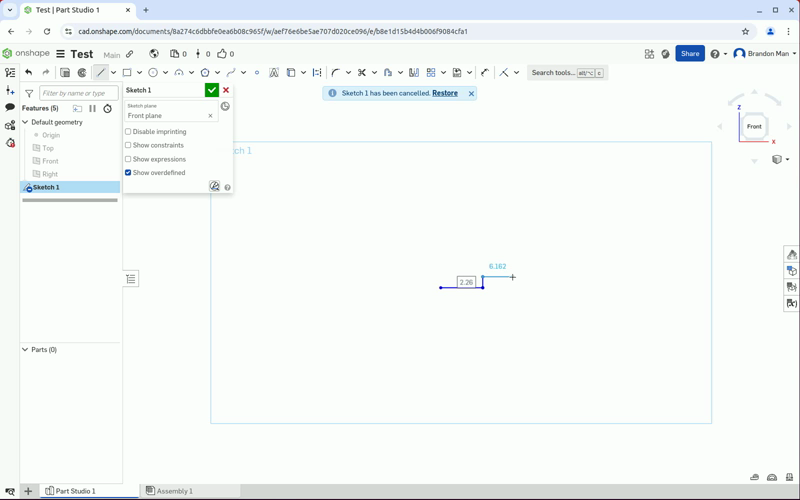
mouse_move(477, 276)
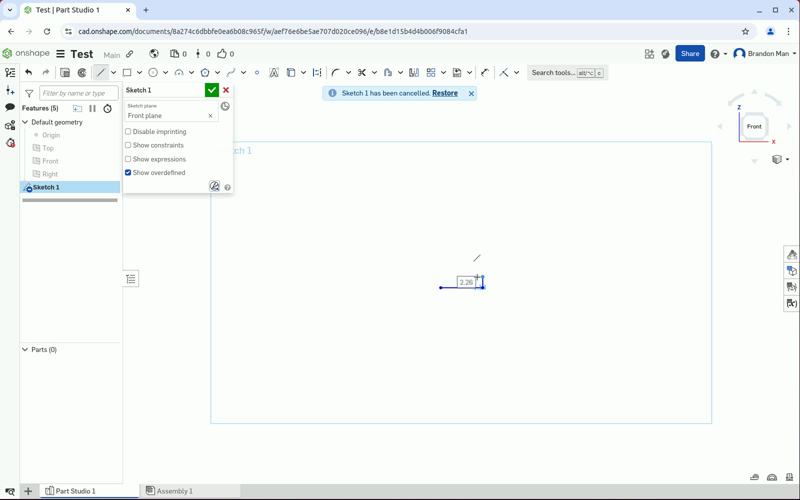
scroll(6)
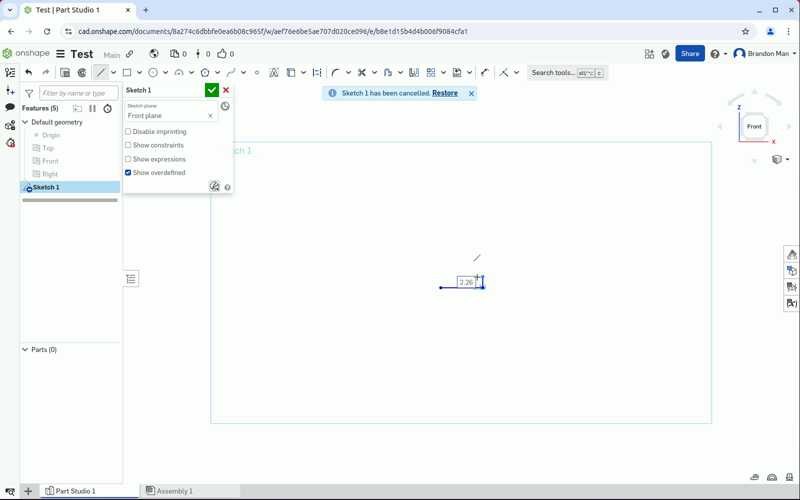
scroll(6)
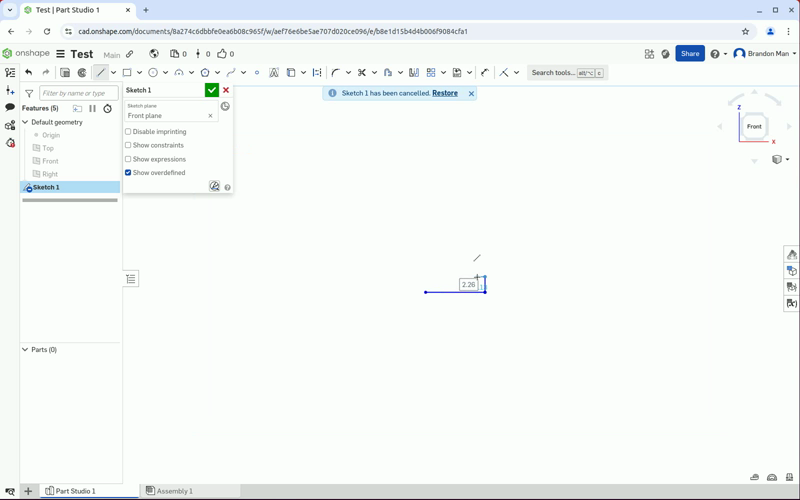
scroll(6)
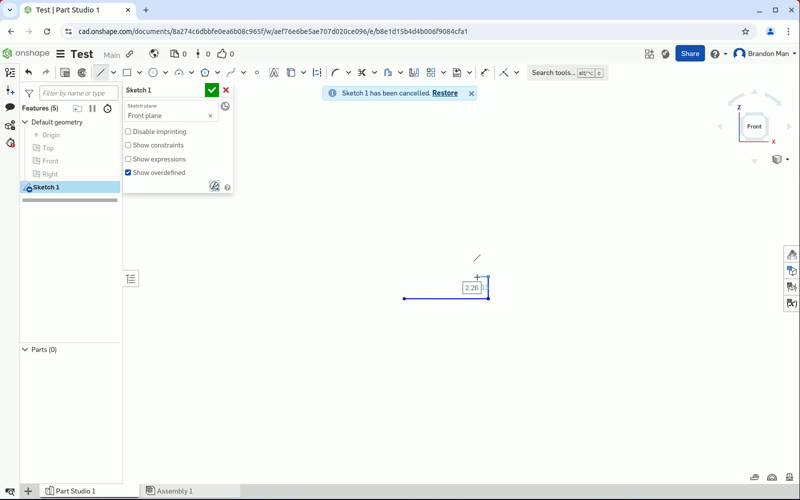
scroll(6)
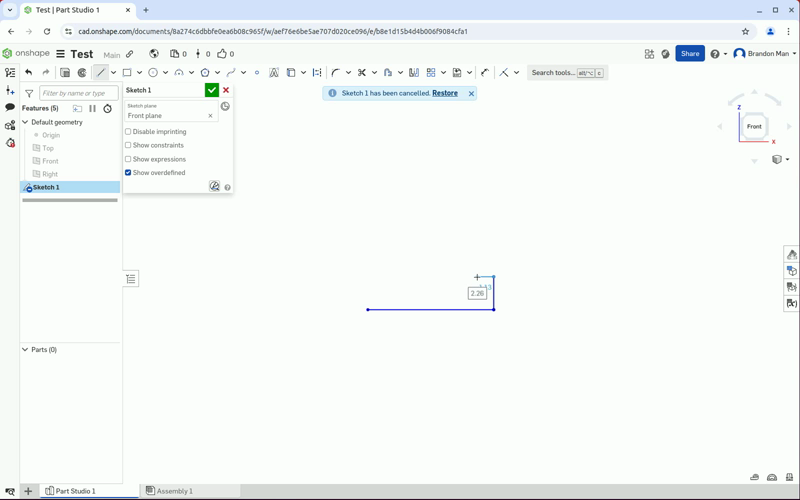
scroll(6)
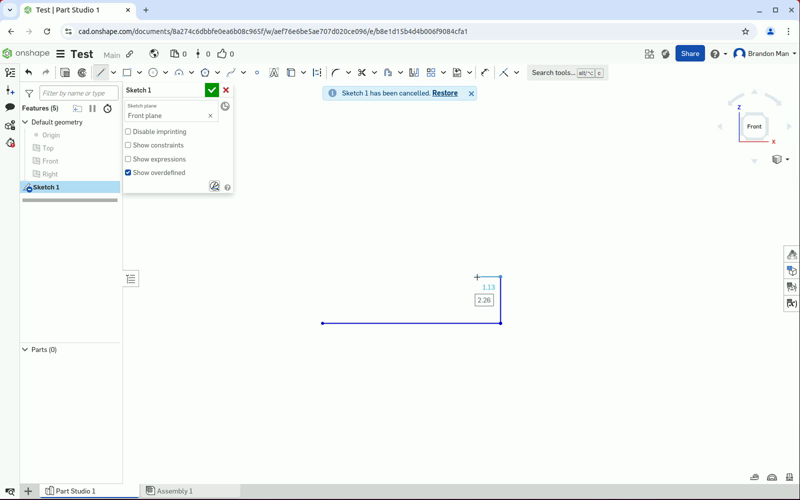
scroll(6)
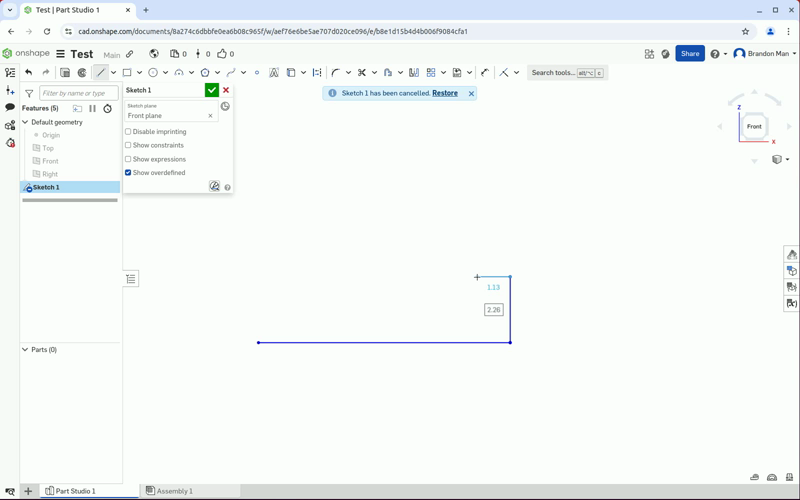
scroll(6)
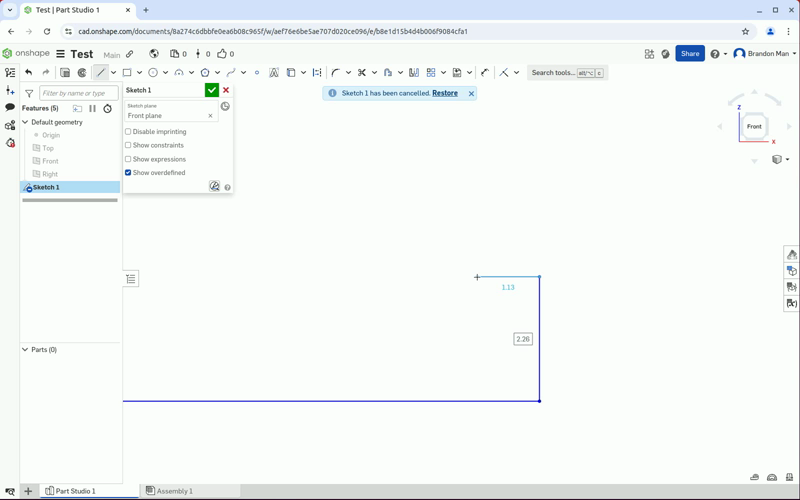
click(477, 276)
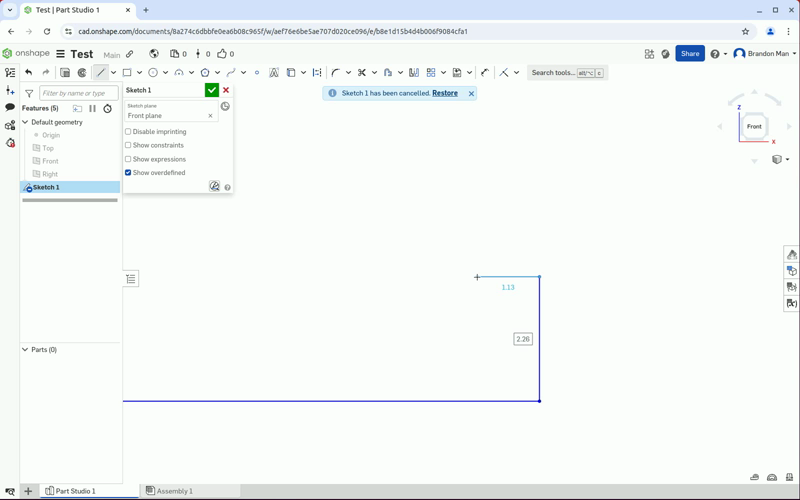
scroll(-6)
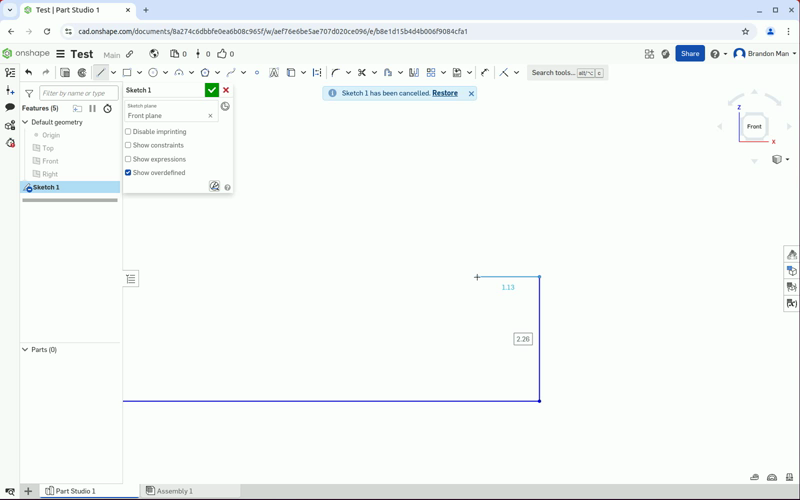
scroll(-6)
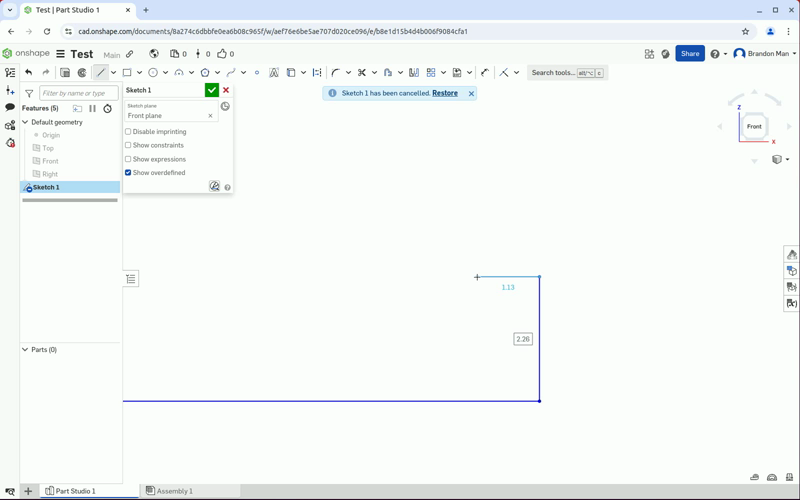
scroll(-6)
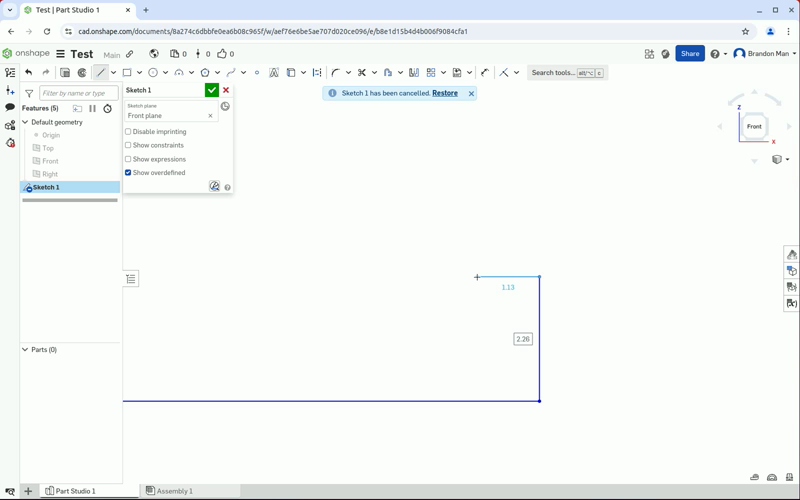
scroll(-6)
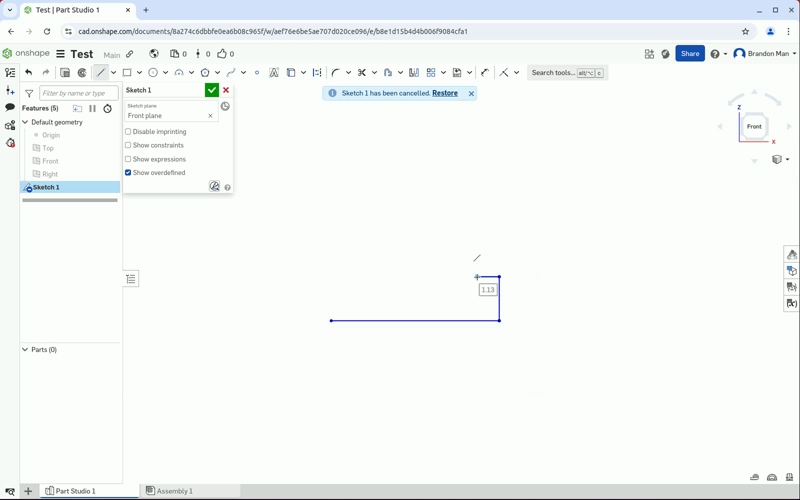
scroll(-6)
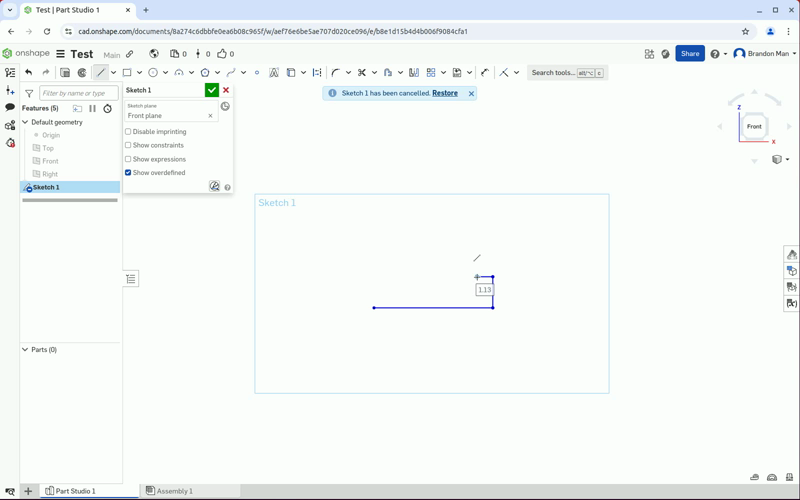
scroll(-6)
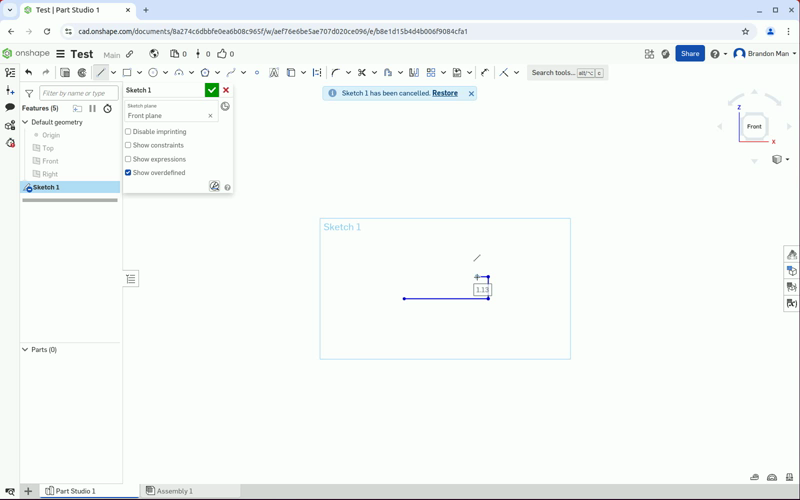
scroll(-6)
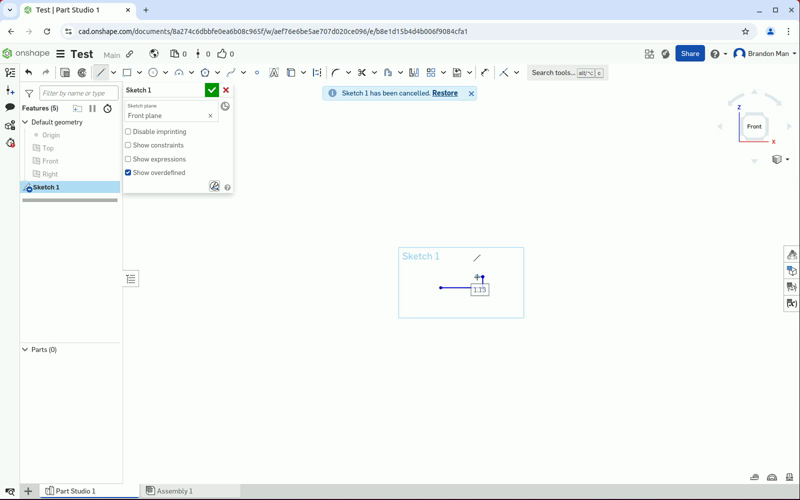
key_up(shift)
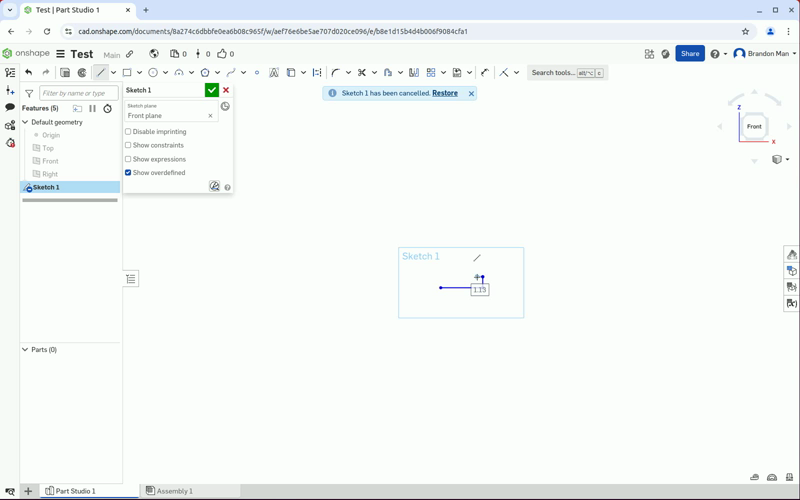
key_down(shift)
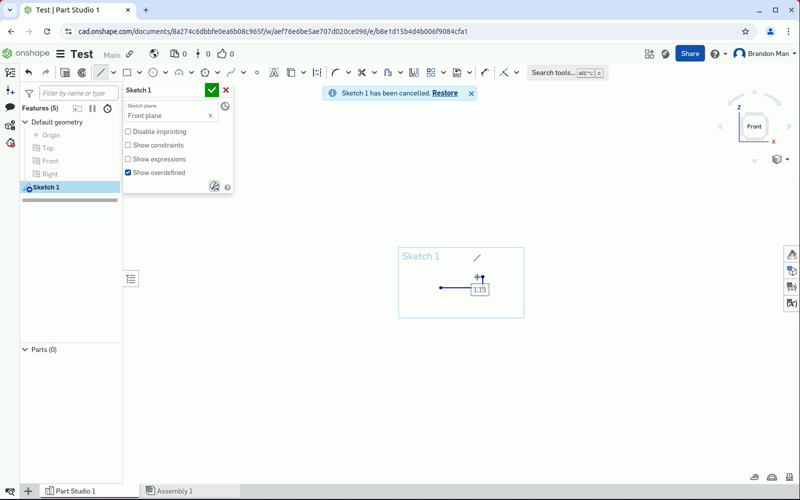
mouse_move(507, 276)
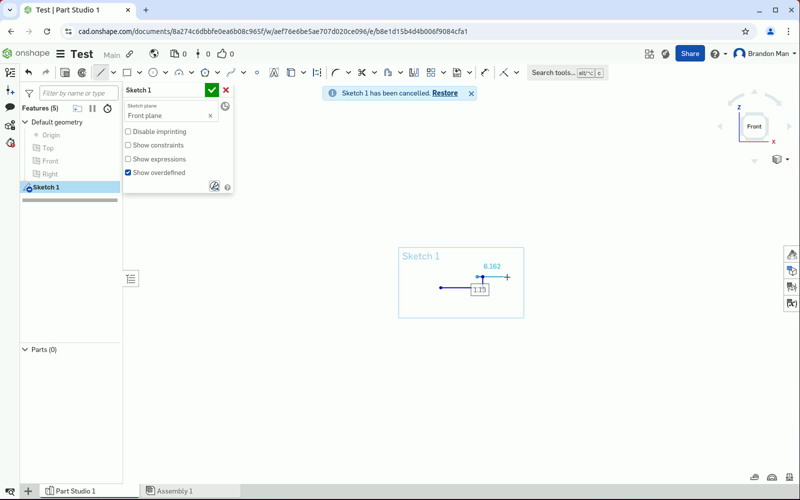
mouse_move(440, 276)
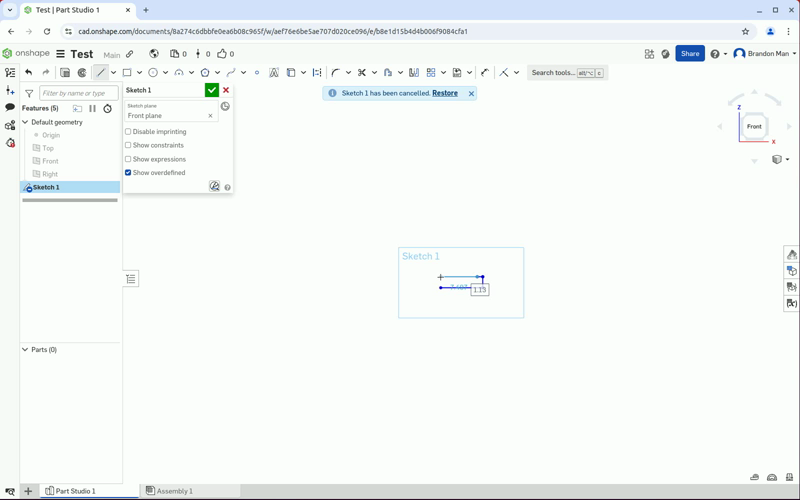
click(440, 276)
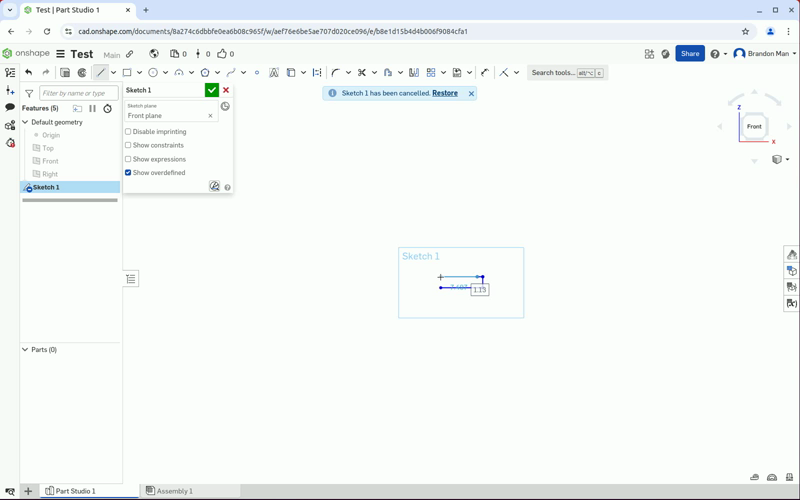
key_up(shift)
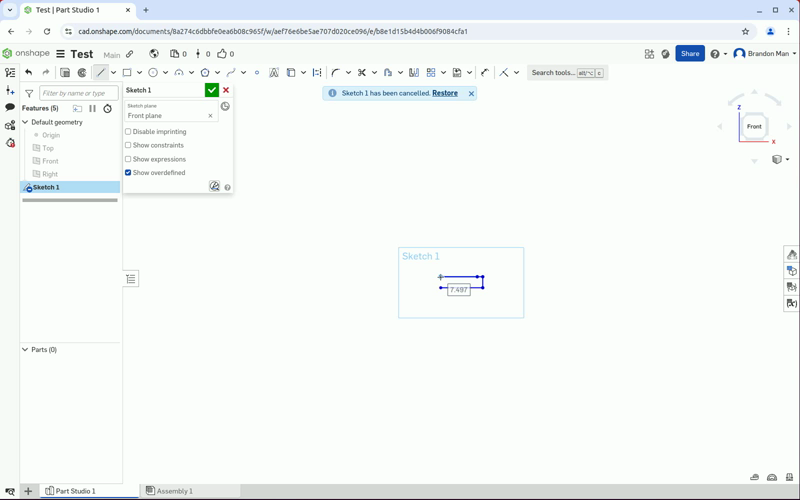
mouse_move(470, 276)
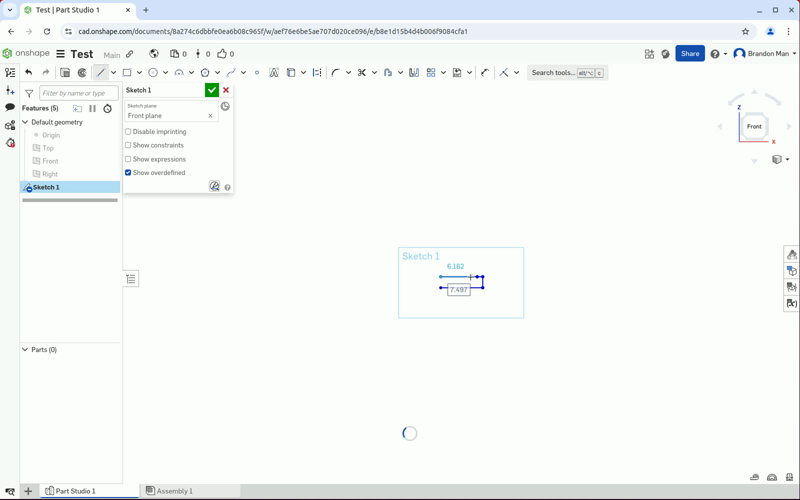
key_down(shift)
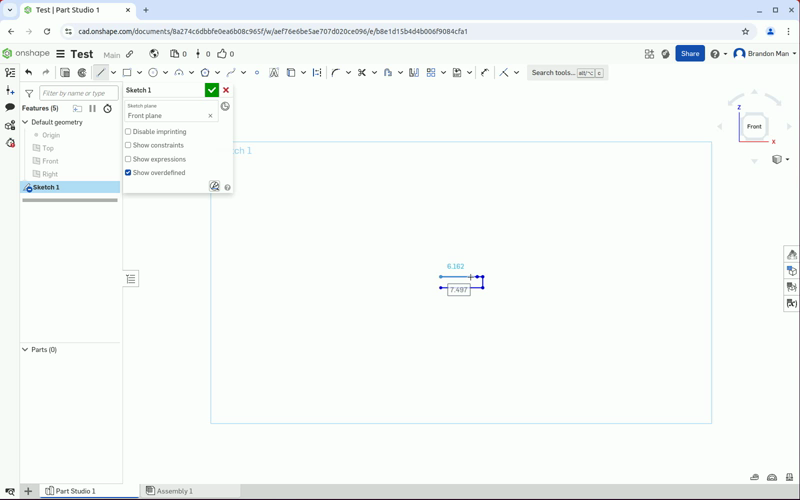
mouse_move(440, 287)
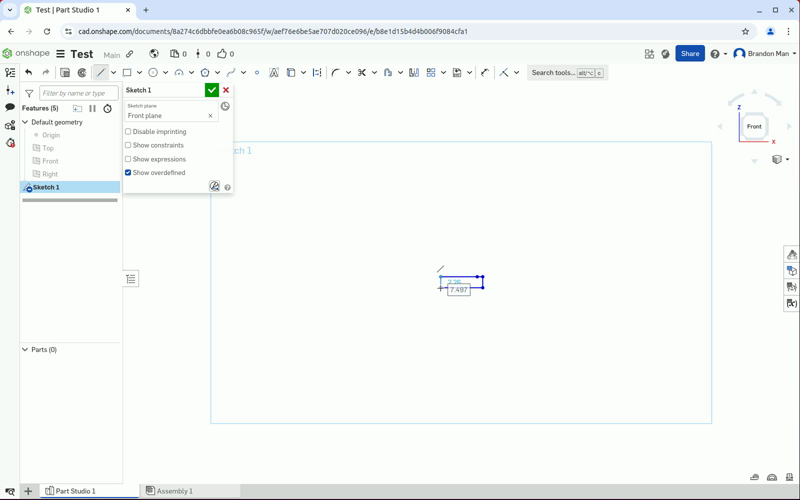
key_up(shift)
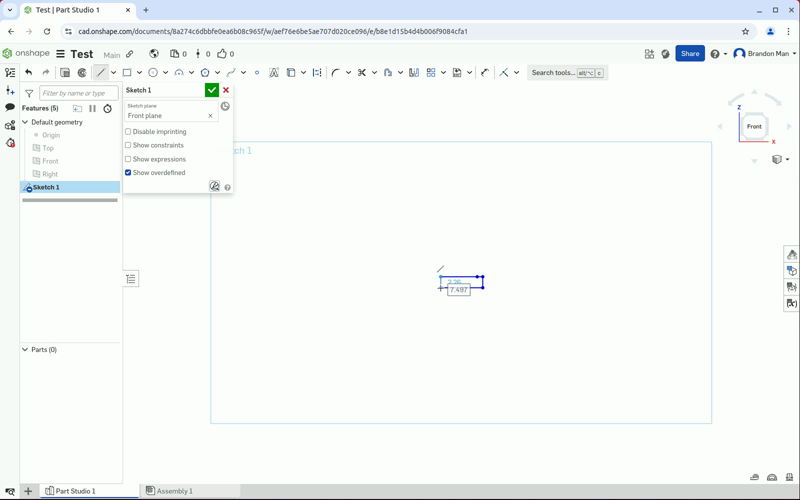
click(440, 287)
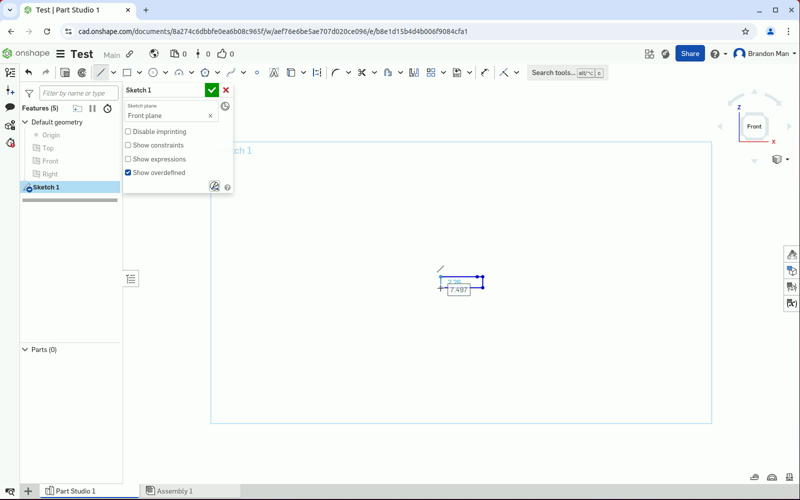
key(esc)
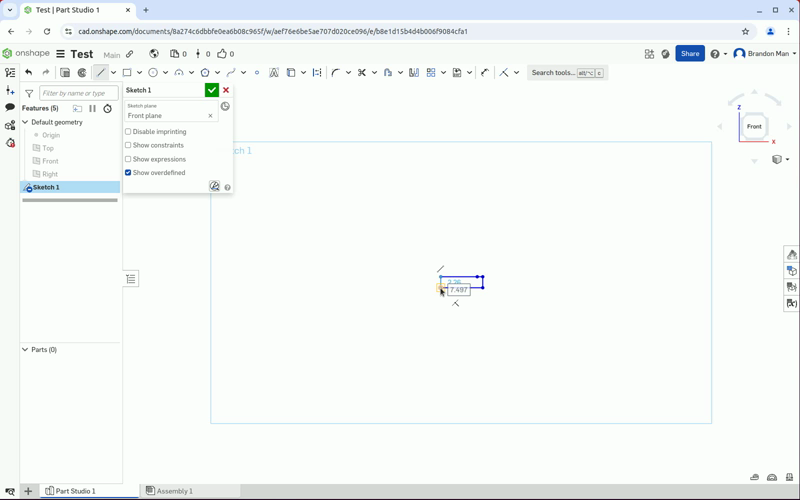
mouse_move(468, 277)
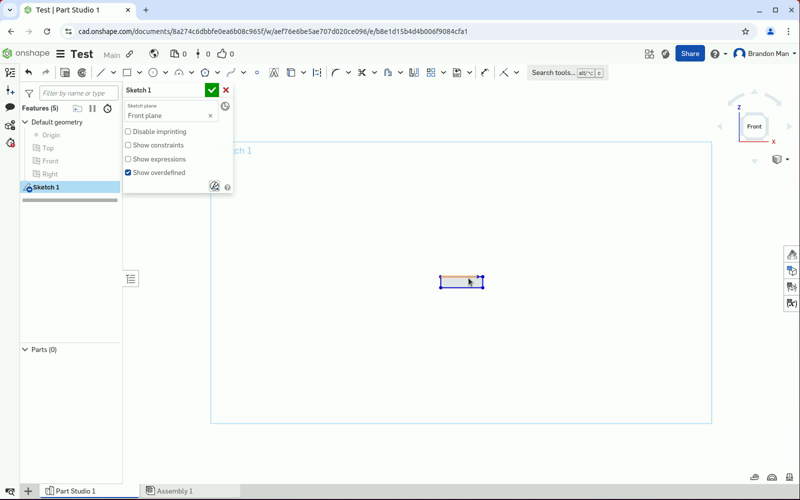
scroll(6)
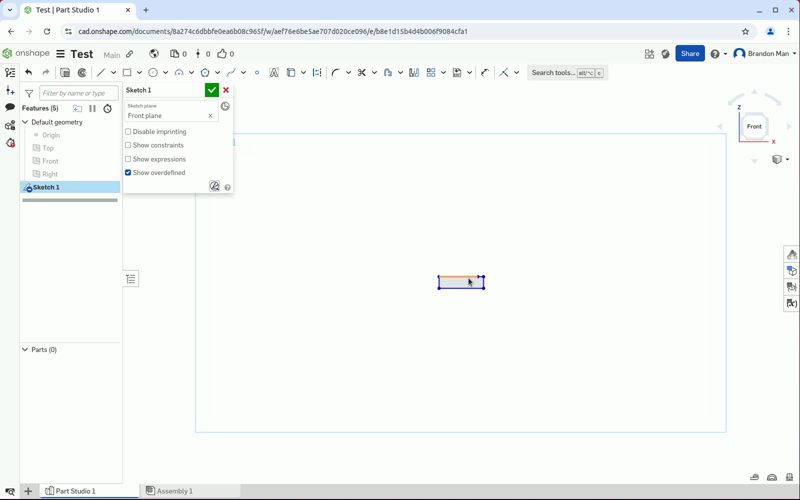
scroll(6)
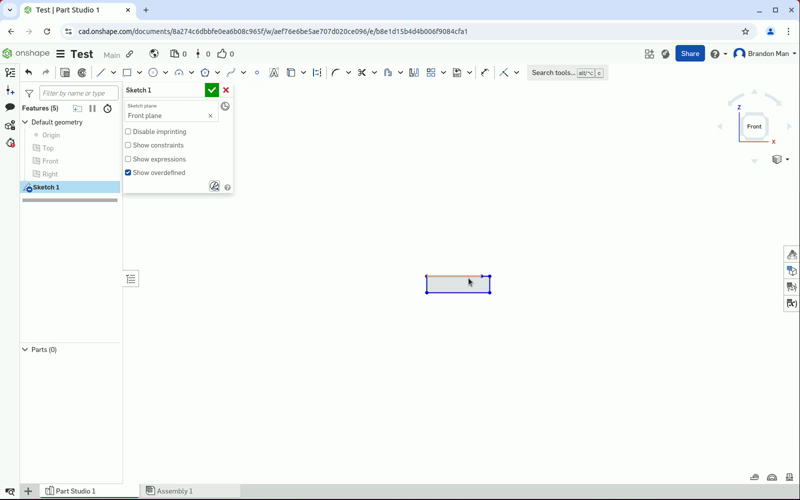
scroll(6)
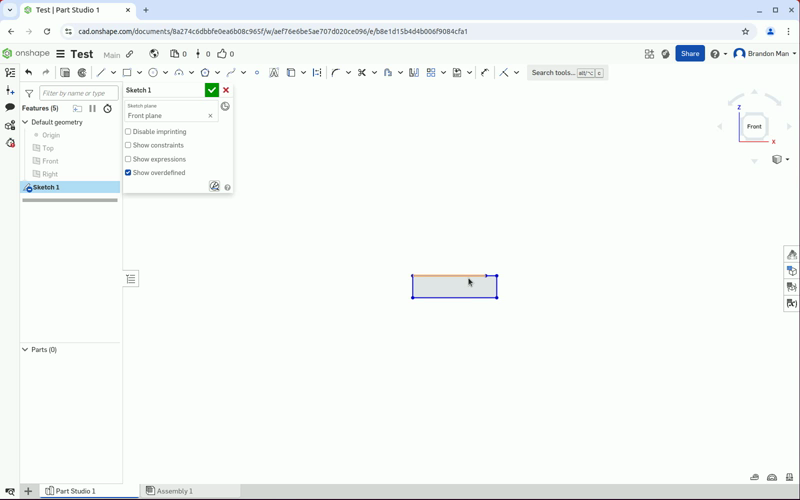
scroll(6)
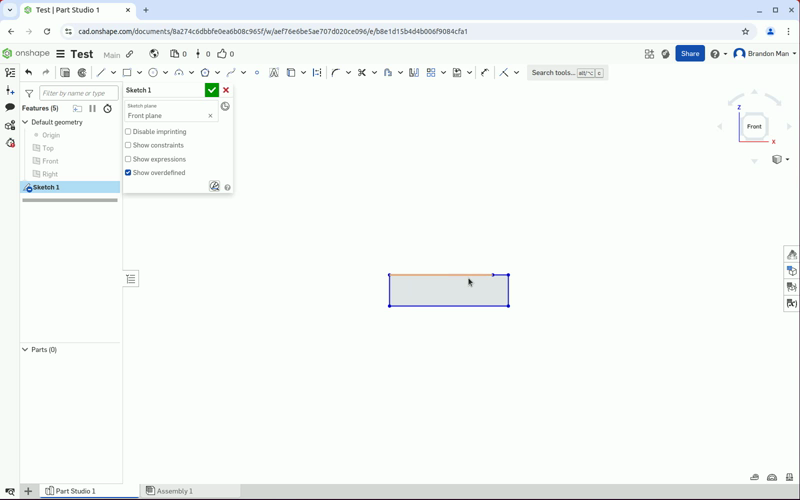
scroll(6)
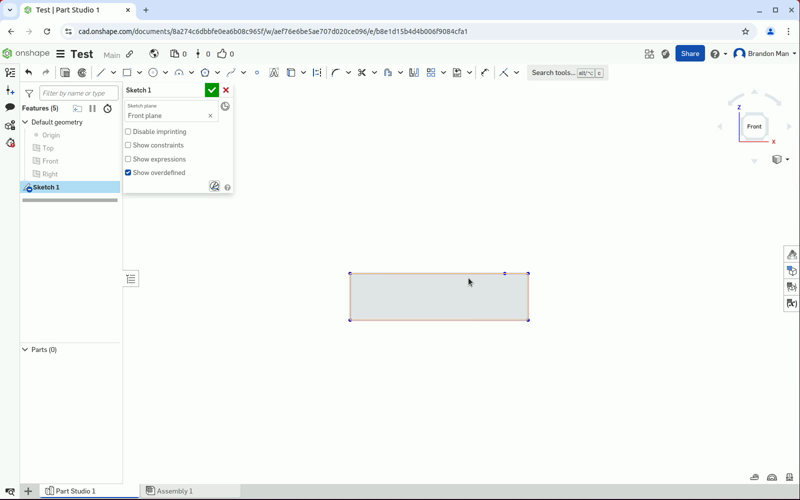
scroll(6)
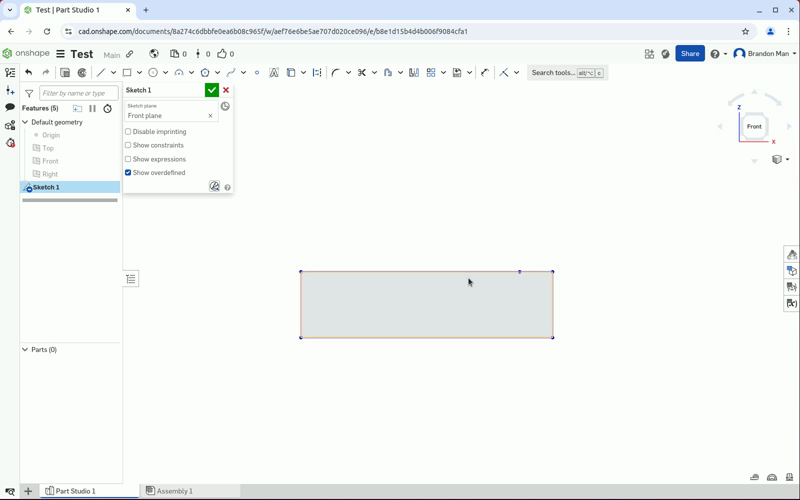
scroll(6)
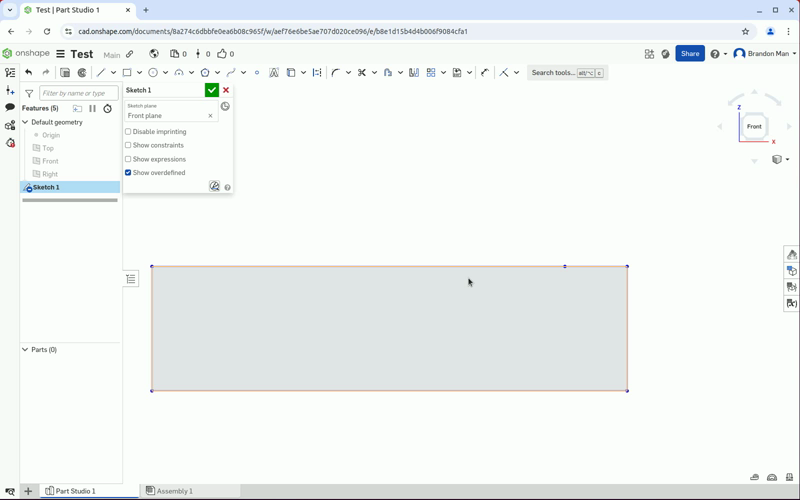
click(468, 277)
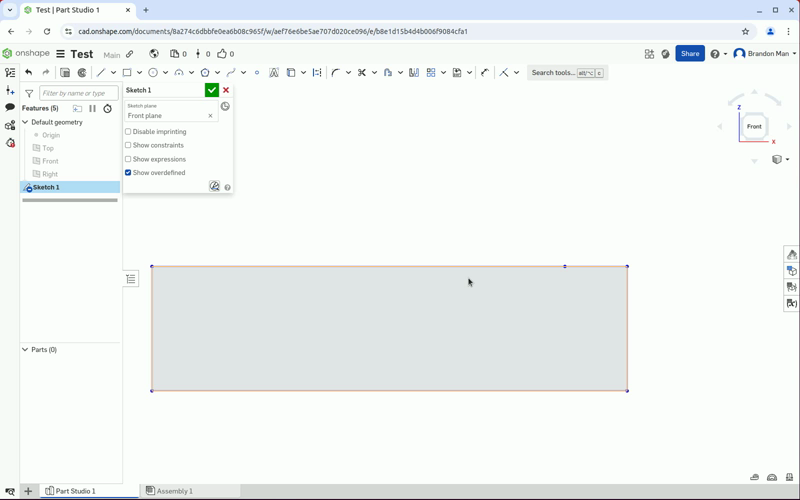
scroll(-6)
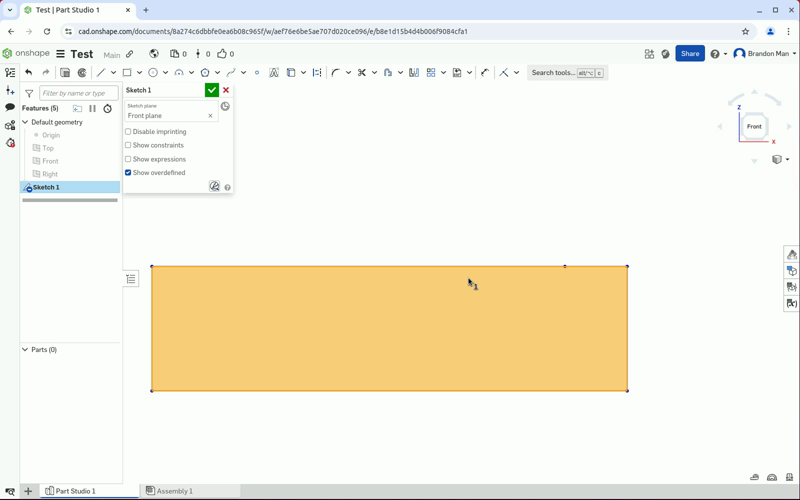
scroll(-6)
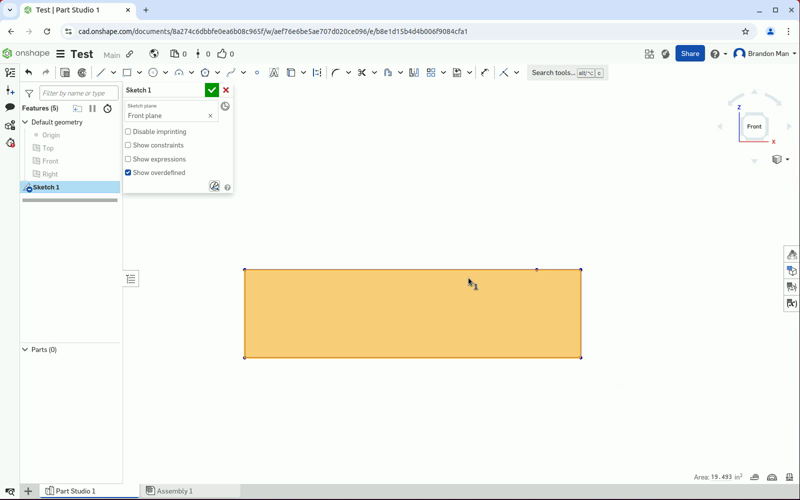
scroll(-6)
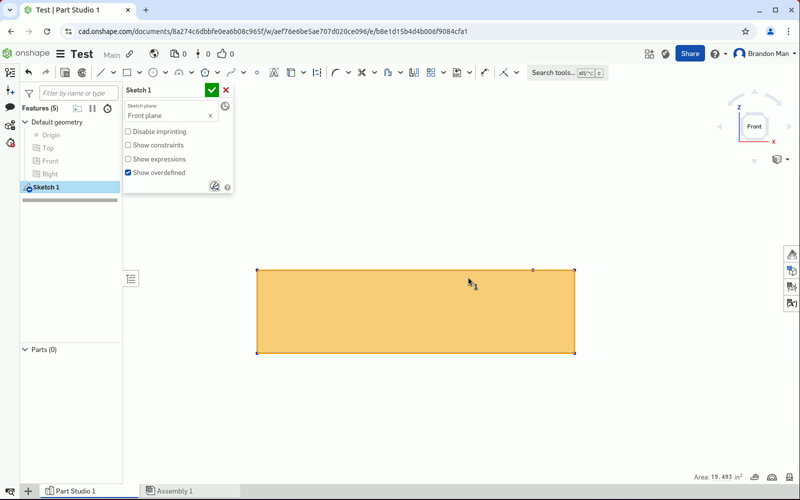
scroll(-6)
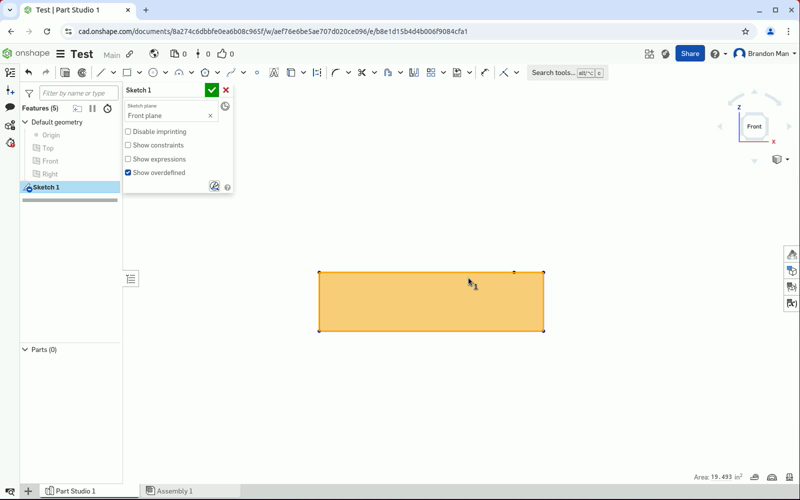
scroll(-6)
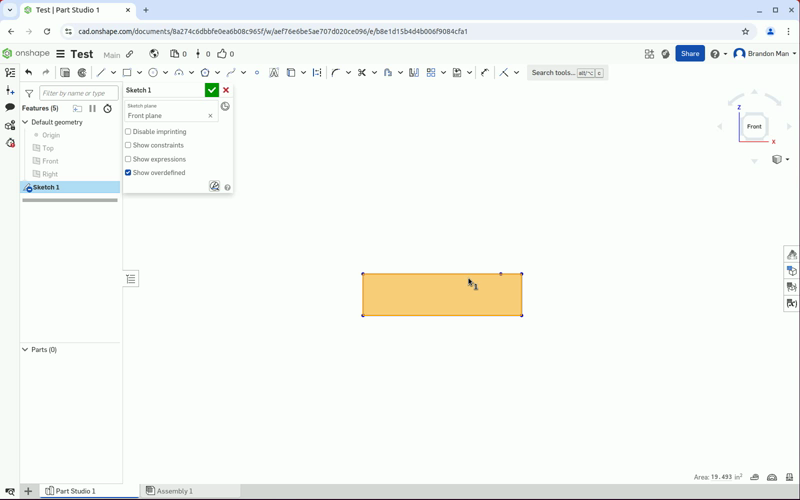
scroll(-6)
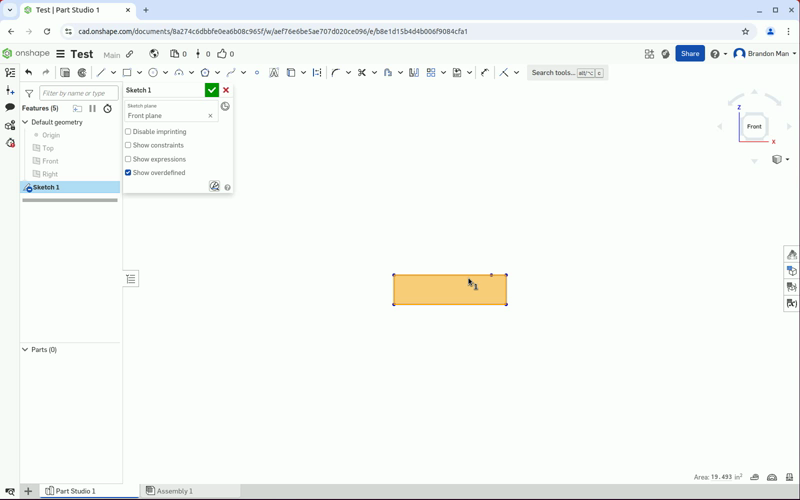
scroll(-6)
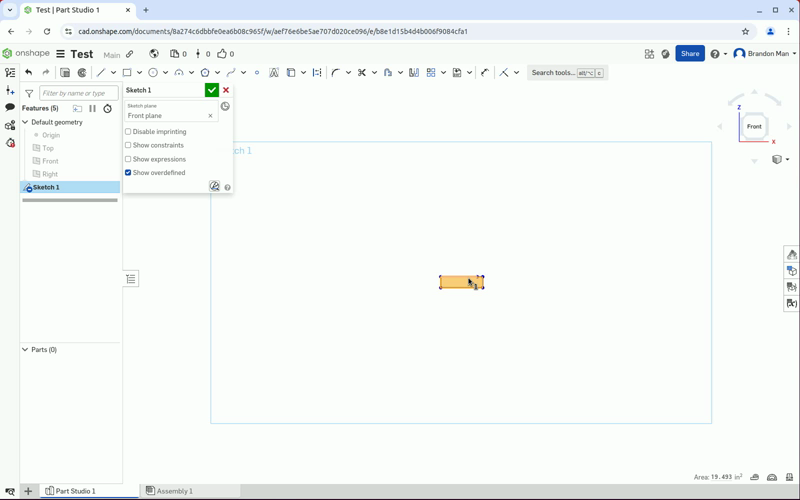
mouse_move(73, 352)
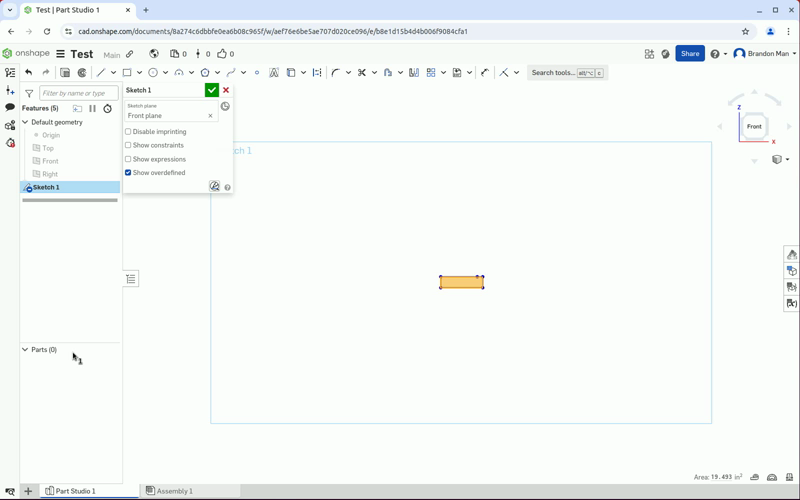
key(shift+y)
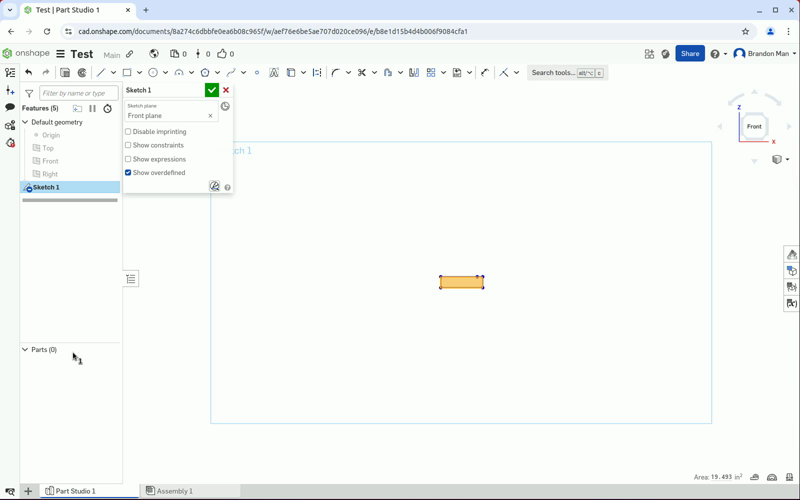
key(shift+e)
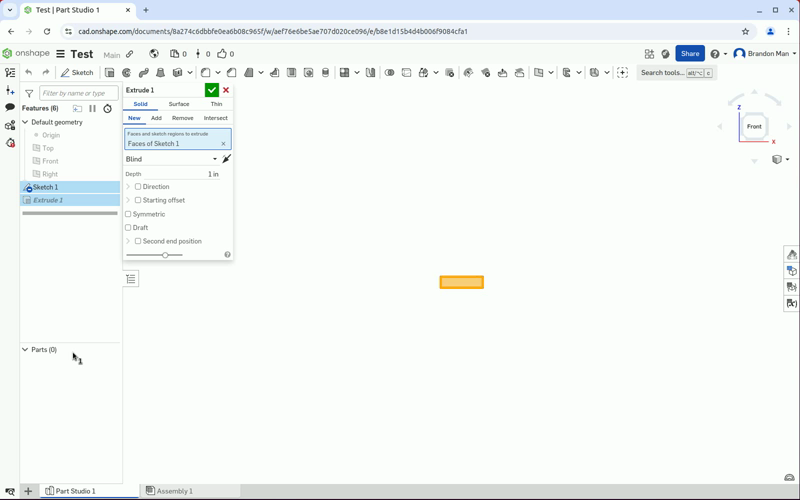
mouse_move(143, 106)
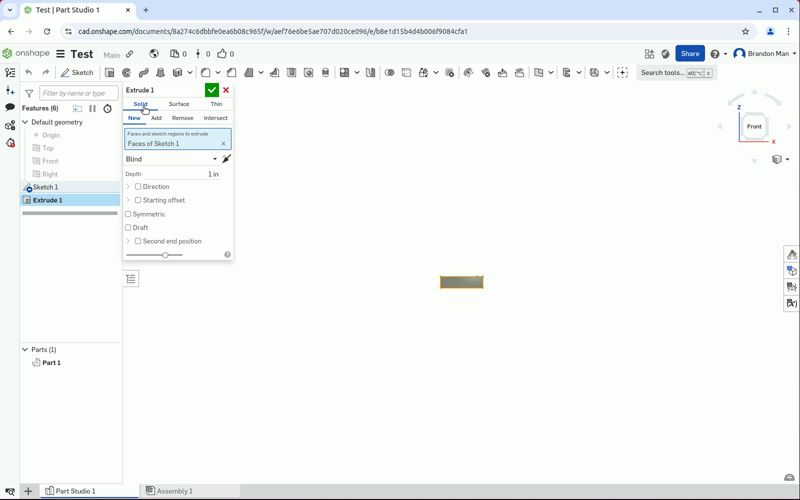
click(143, 106)
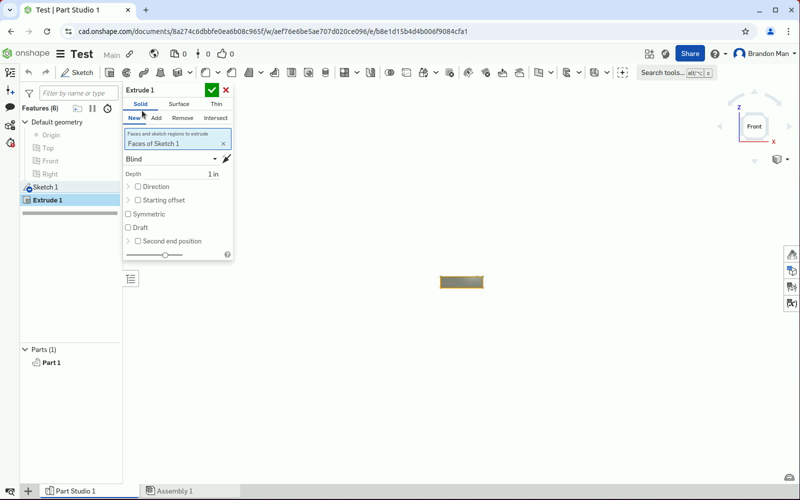
mouse_move(137, 120)
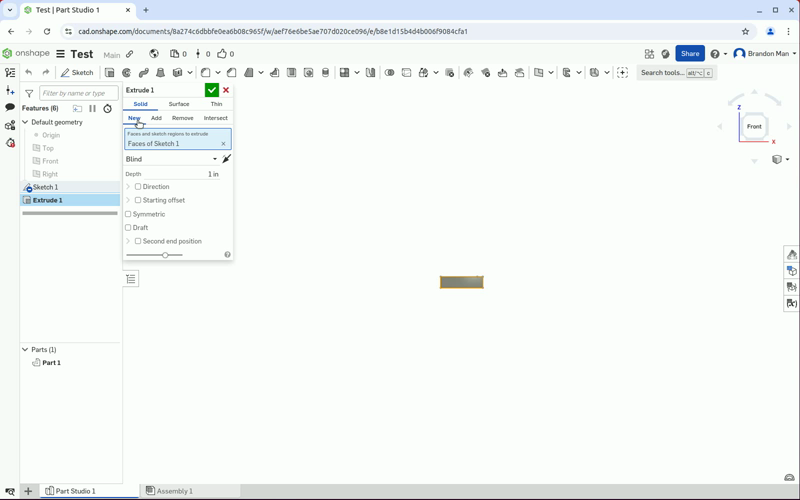
click(137, 120)
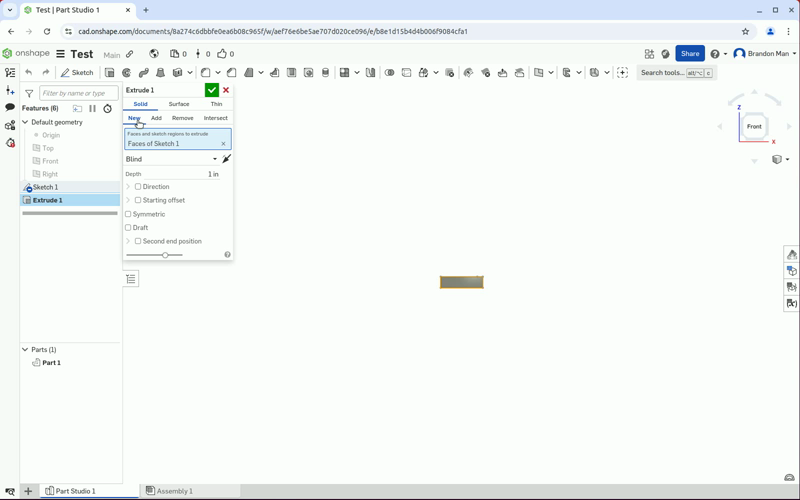
key(tab, 4)
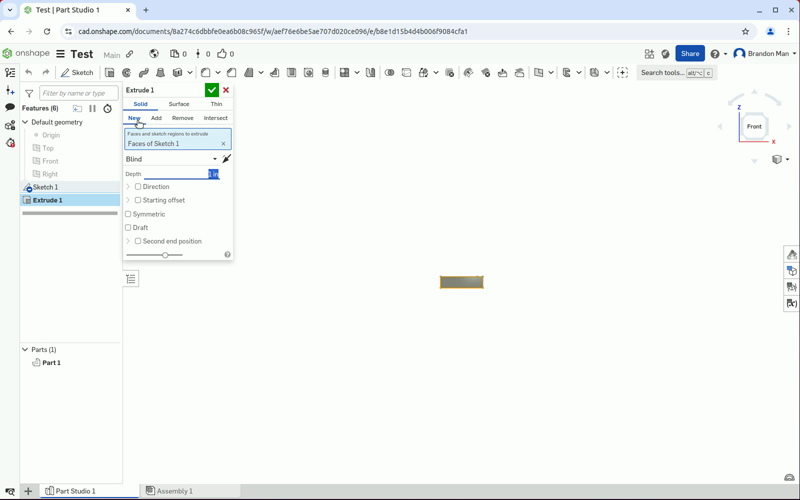
text(13.962)
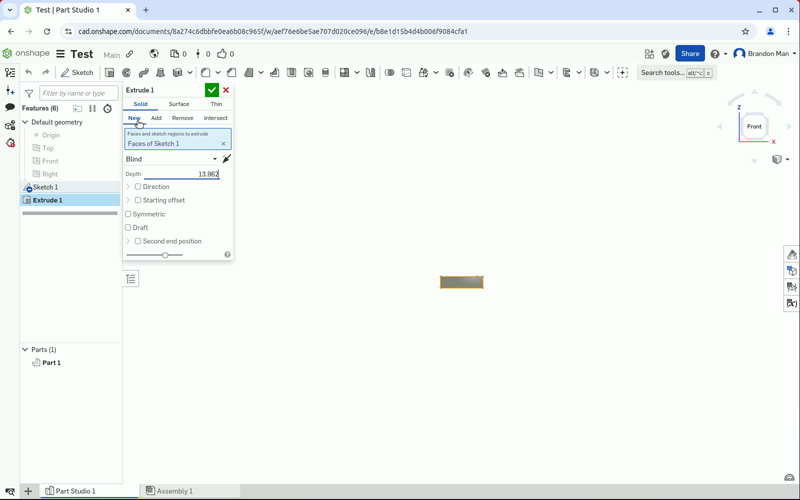
key(tab, 3)
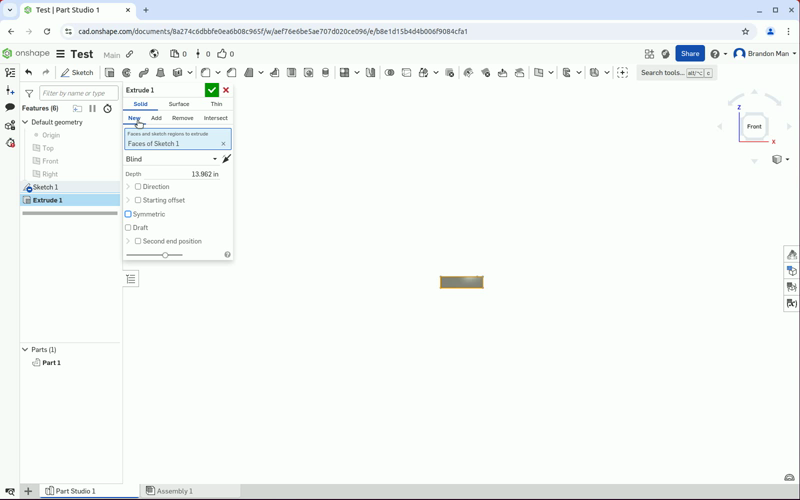
key(space)
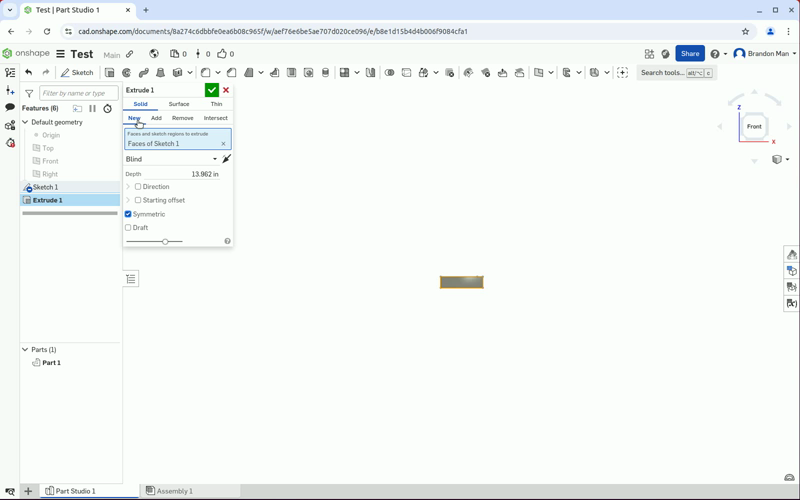
key(enter)
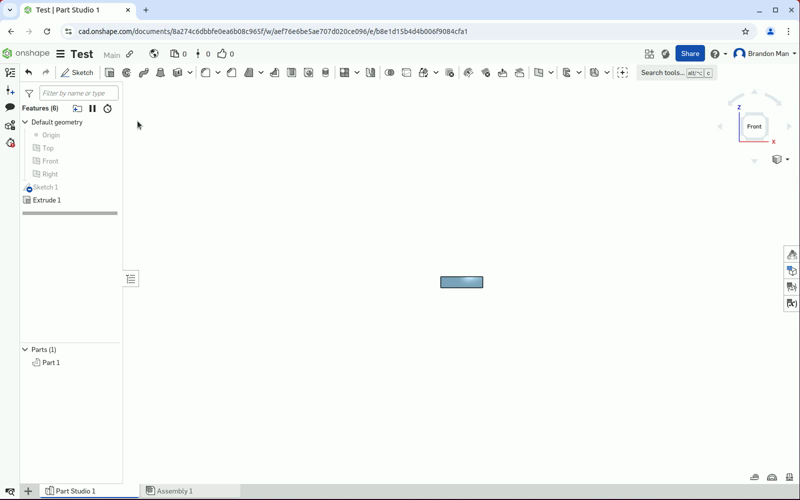
key(shift+h)
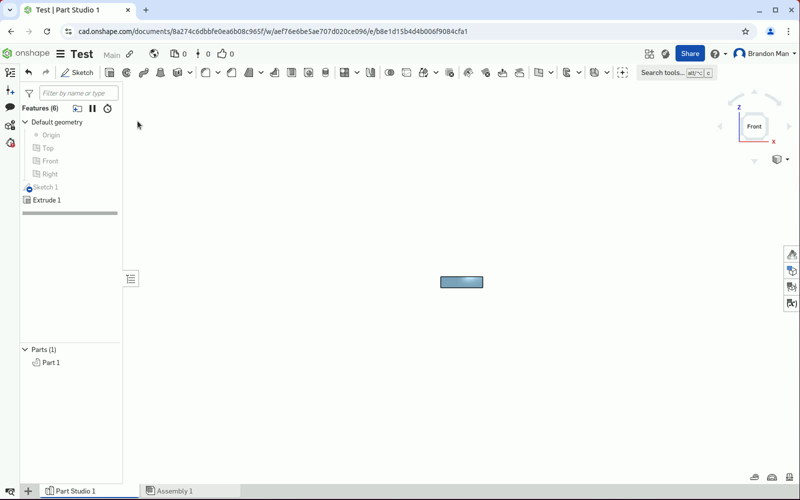
key(shift+h)
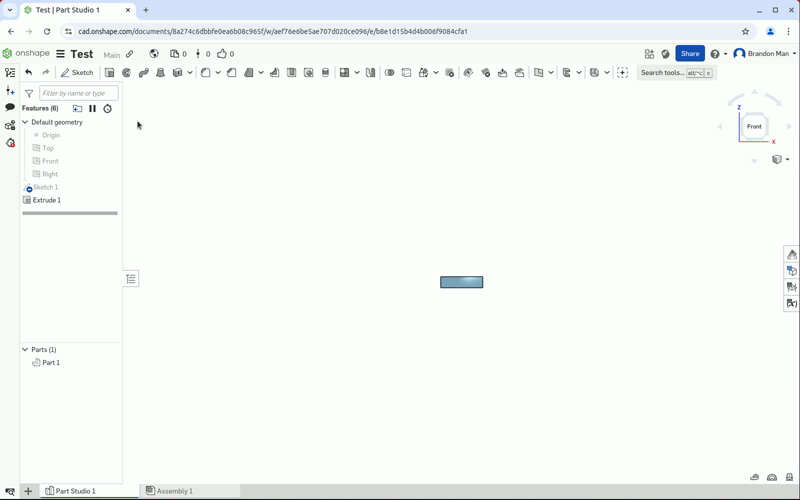
mouse_move(73, 189)
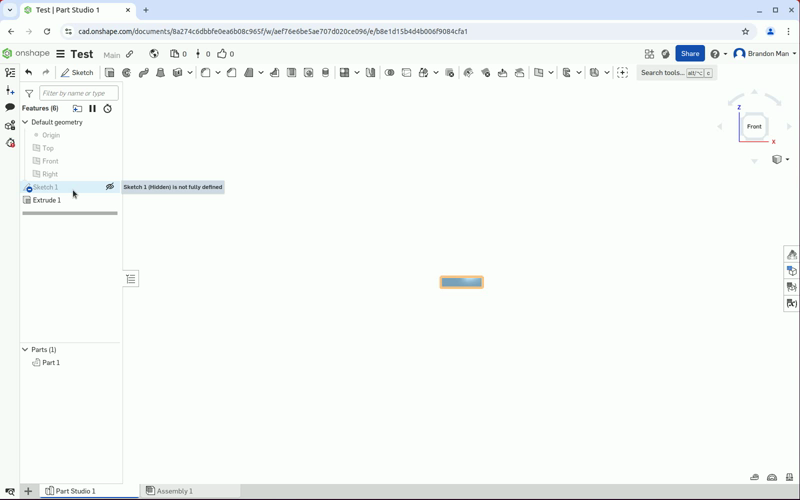
click(73, 189)
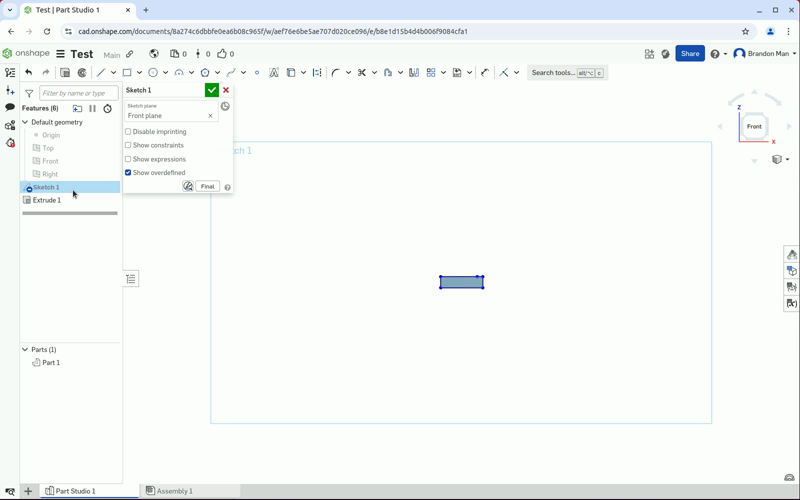
mouse_move(229, 92)
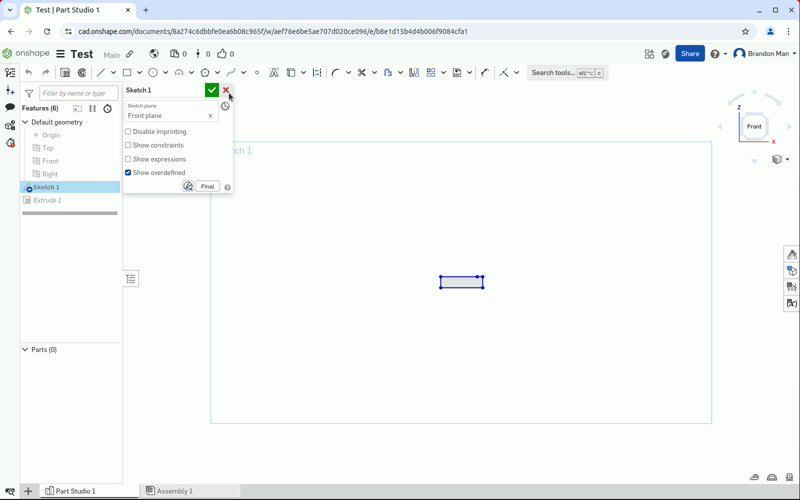
click(229, 92)
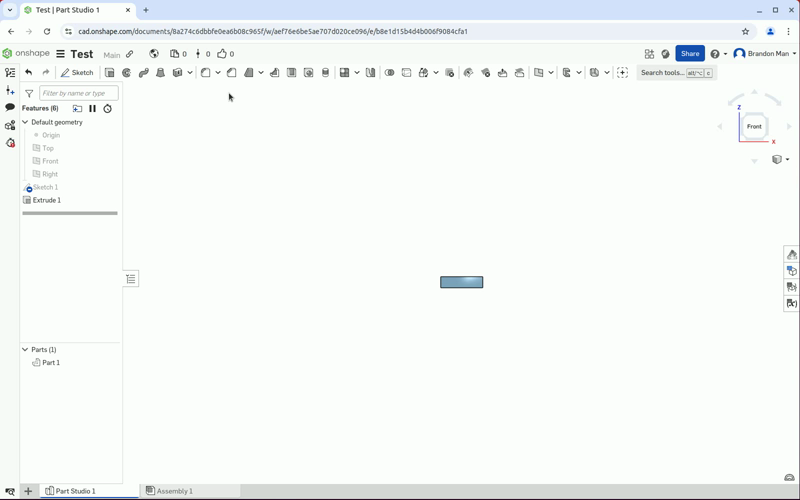
mouse_move(73, 352)
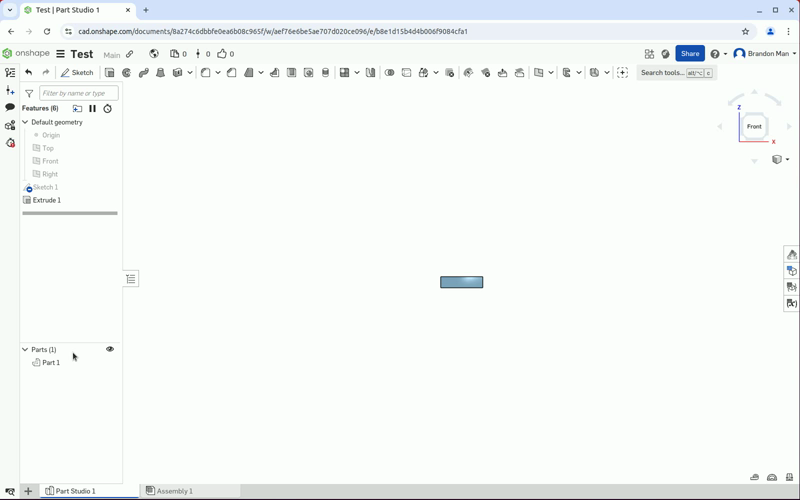
key(y)
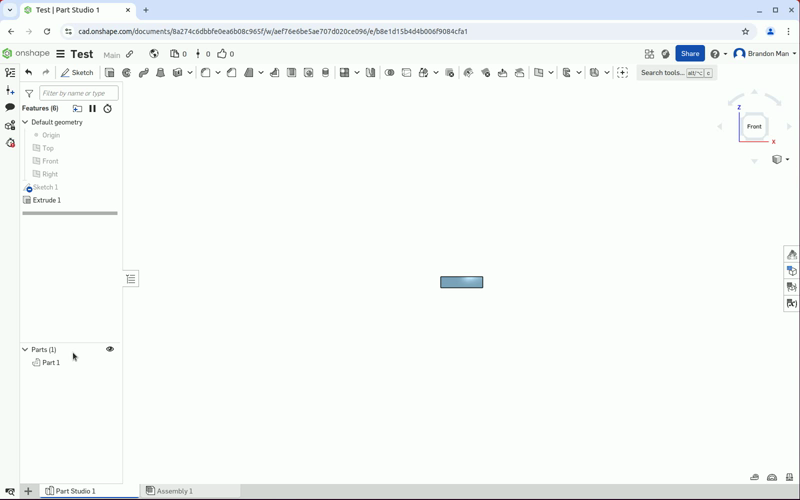
key(shift+p)
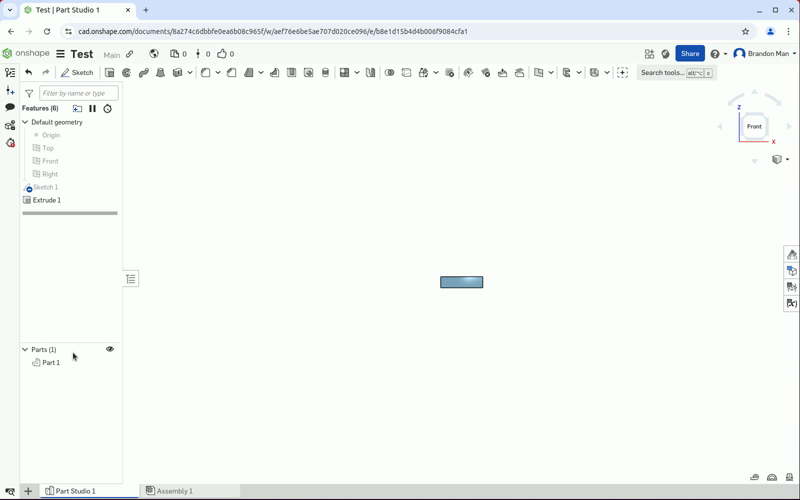
key(space)
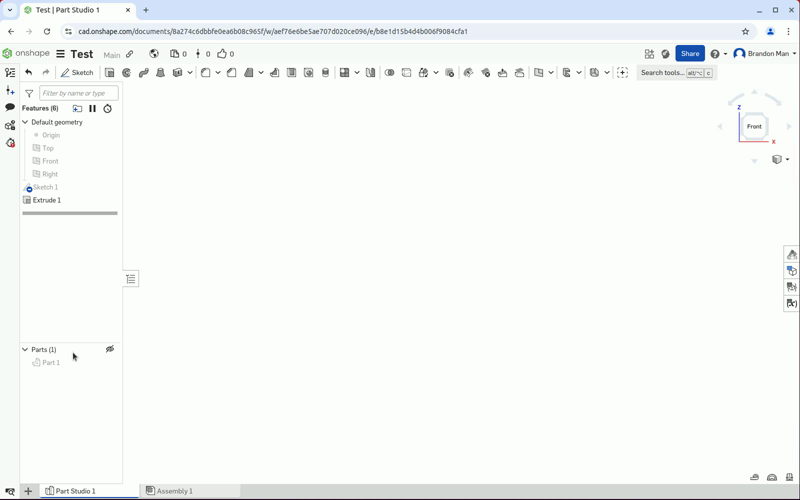
key_down(shift)
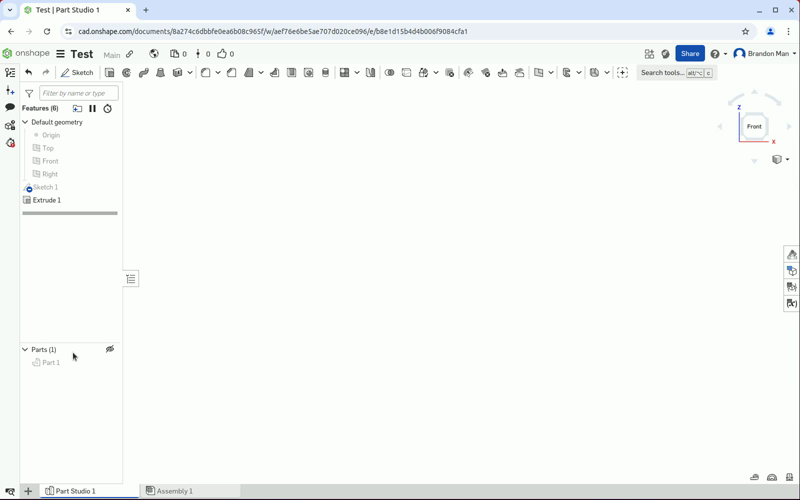
key(down)
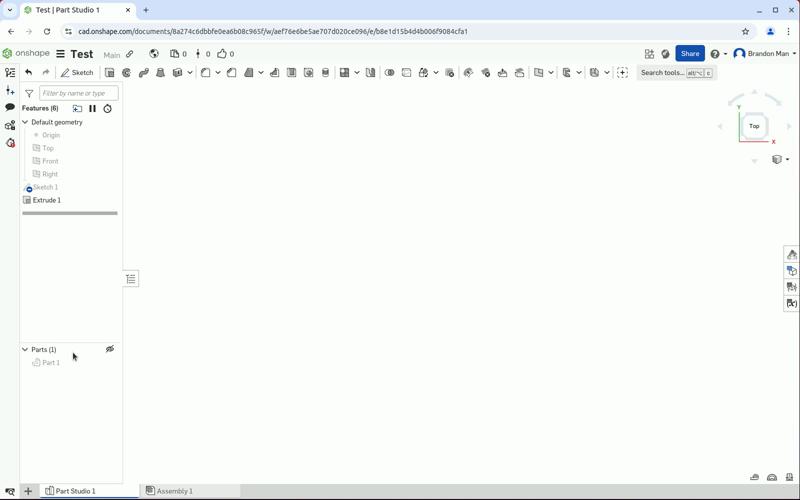
key_up(shift)
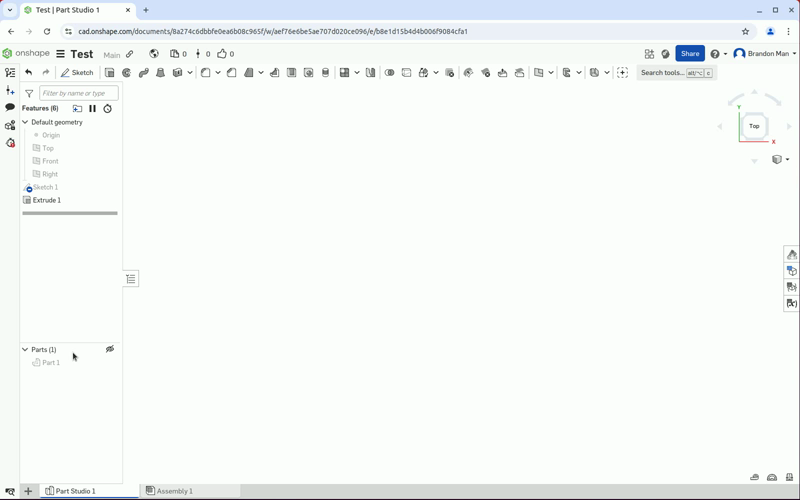
mouse_move(73, 352)
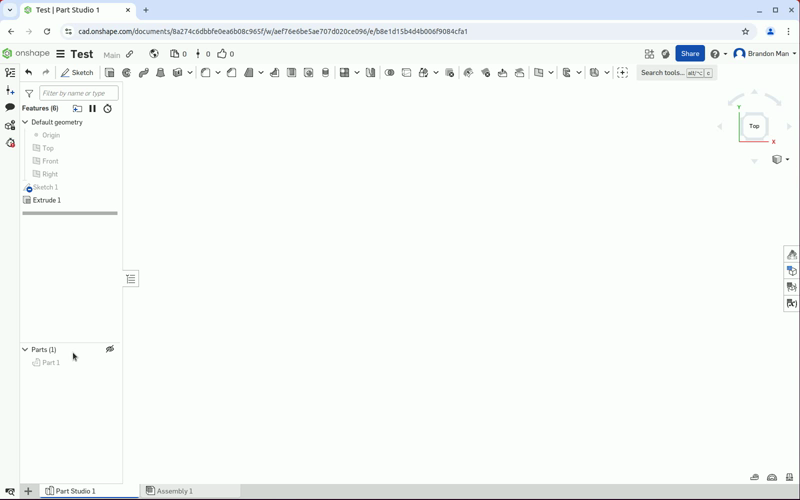
key(shift+y)
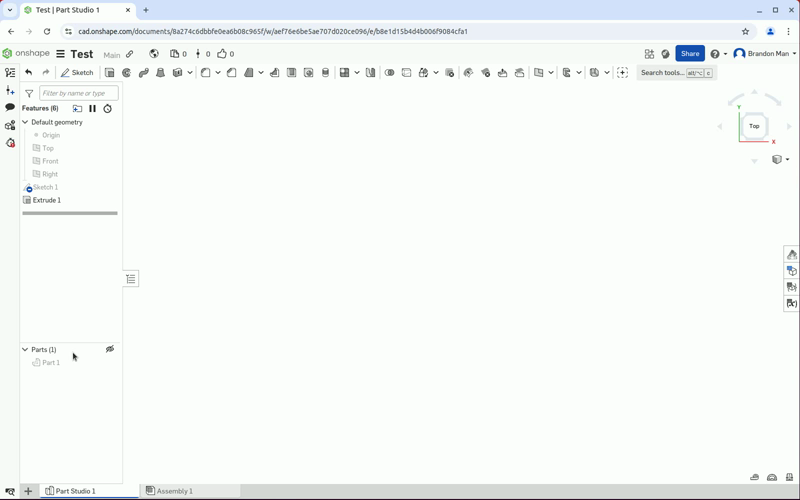
key(shift+s)
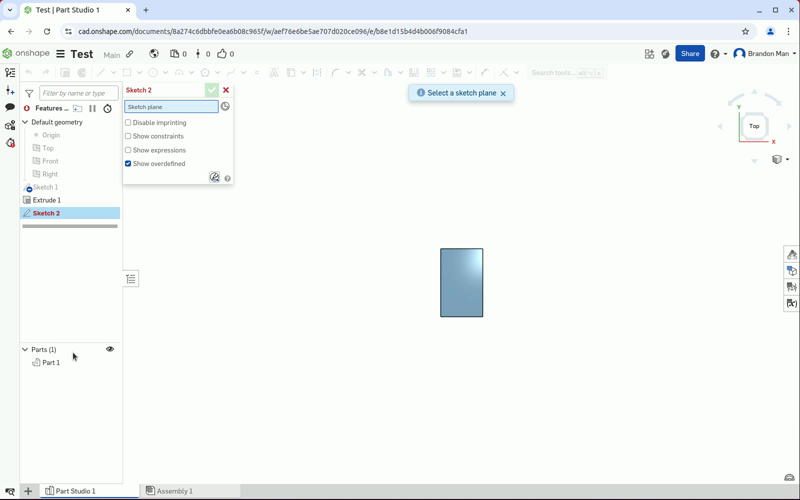
mouse_move(73, 150)
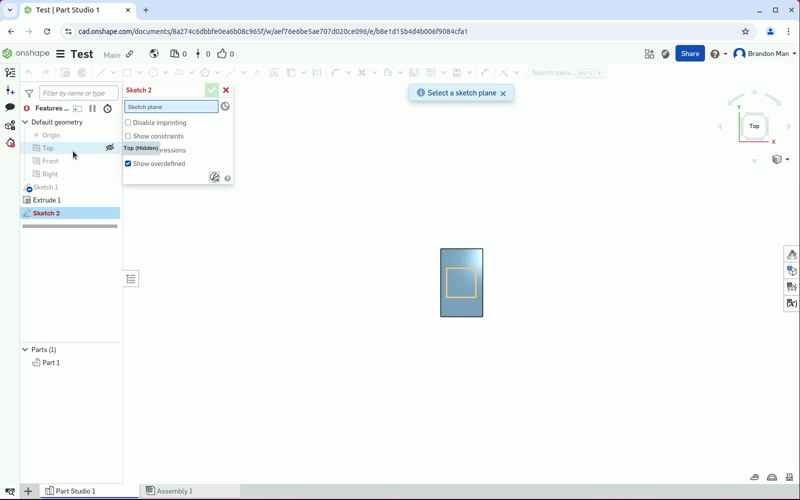
click(73, 150)
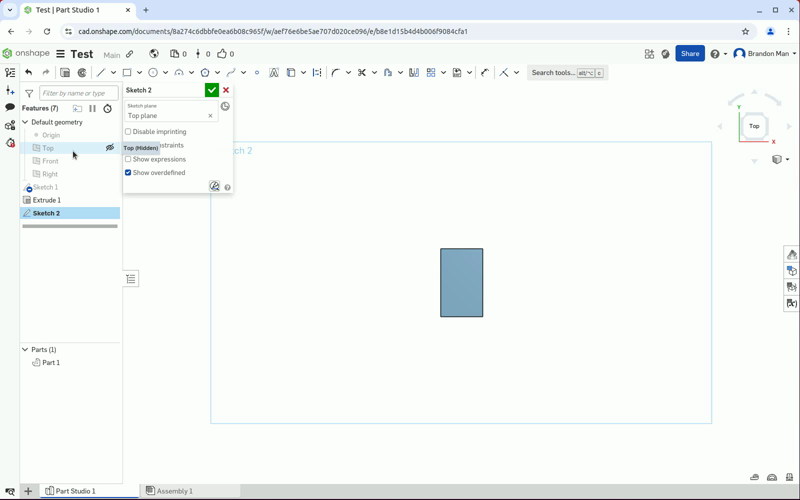
mouse_move(73, 352)
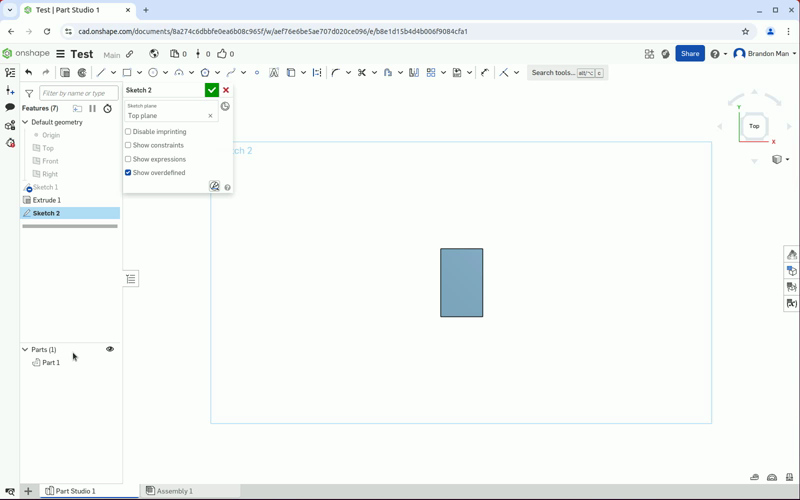
key(y)
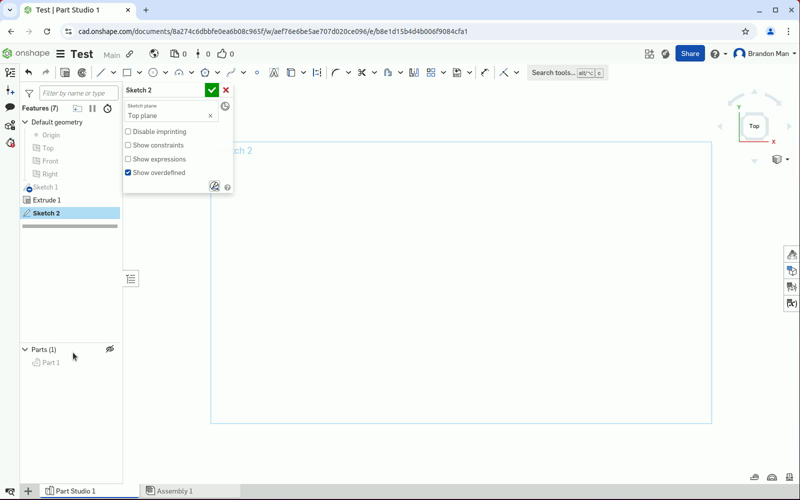
key(l)
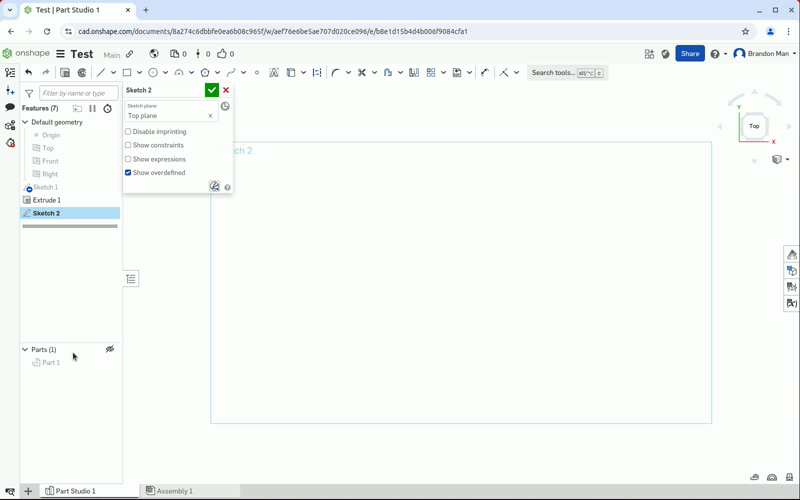
key_down(shift)
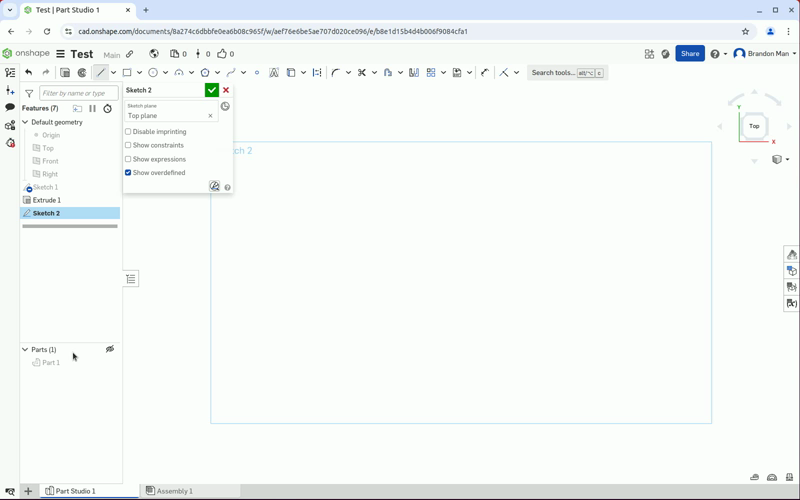
mouse_move(433, 309)
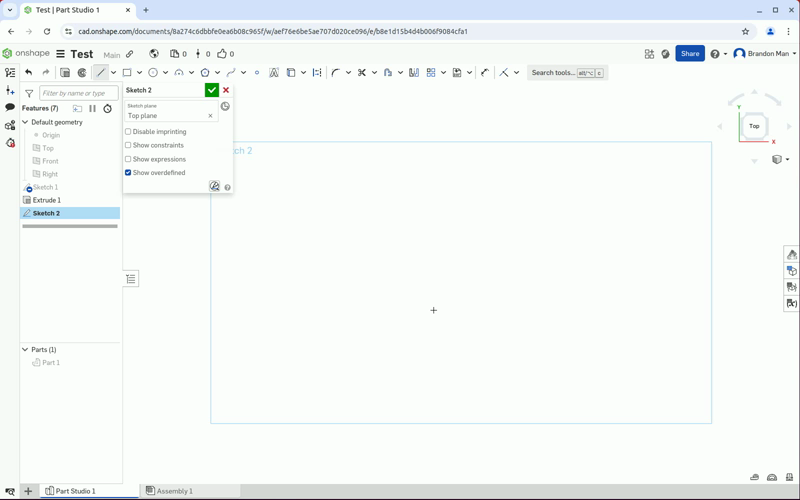
click(433, 309)
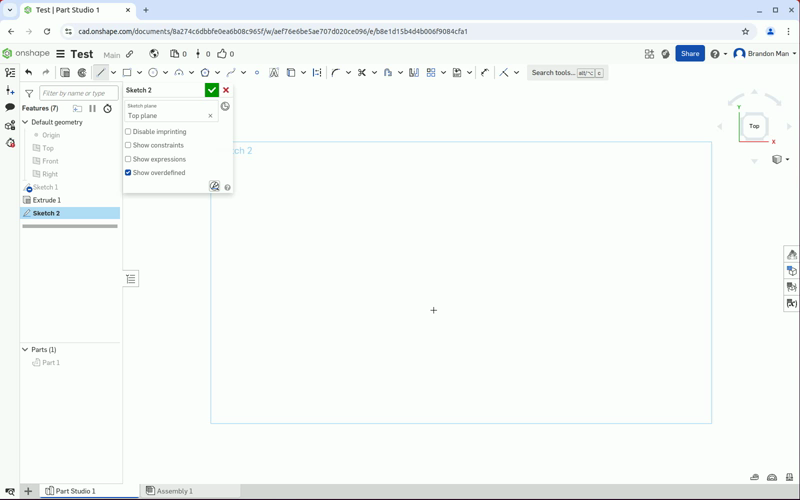
key_up(shift)
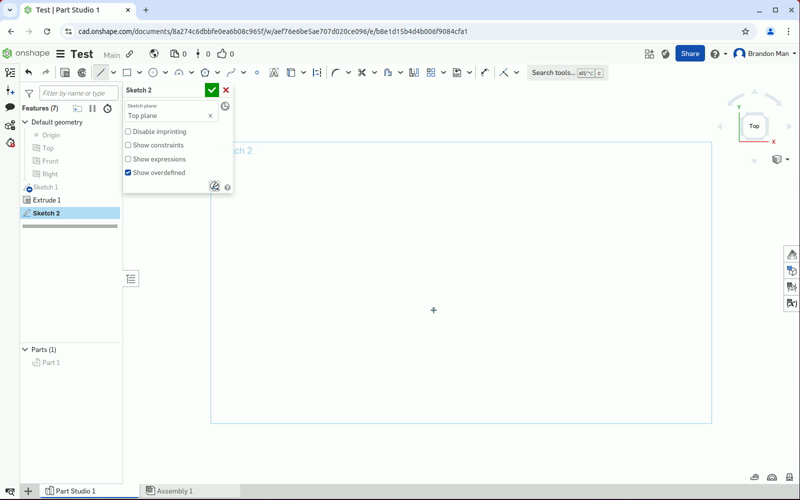
key_down(shift)
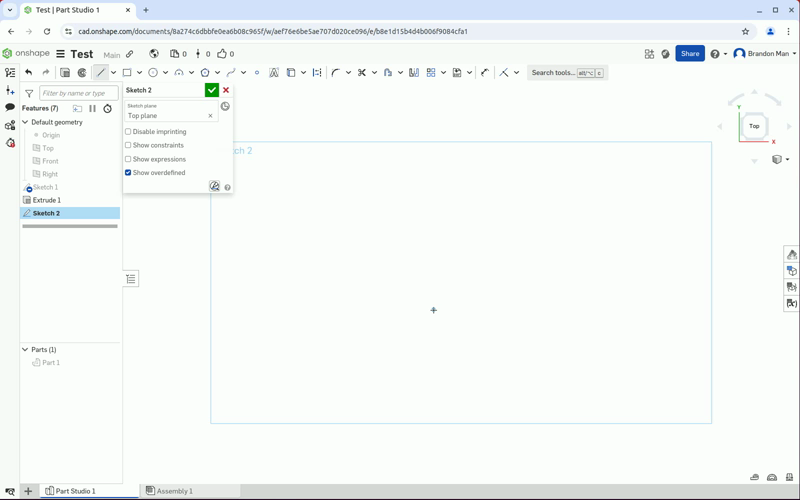
mouse_move(463, 309)
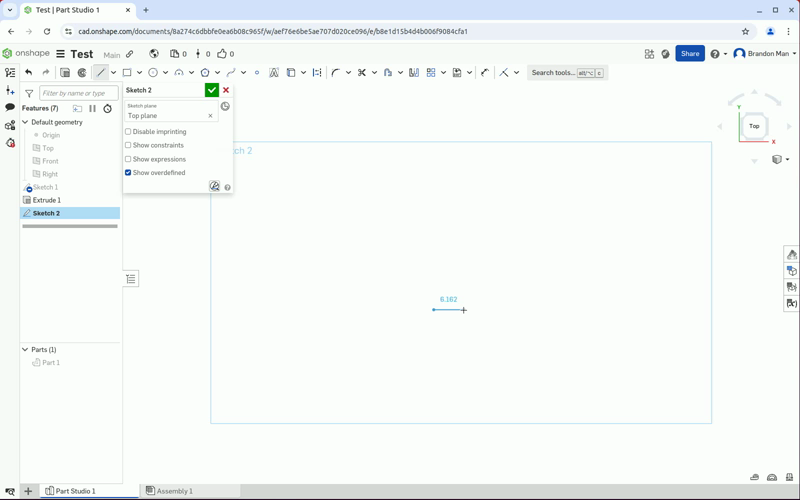
mouse_move(488, 309)
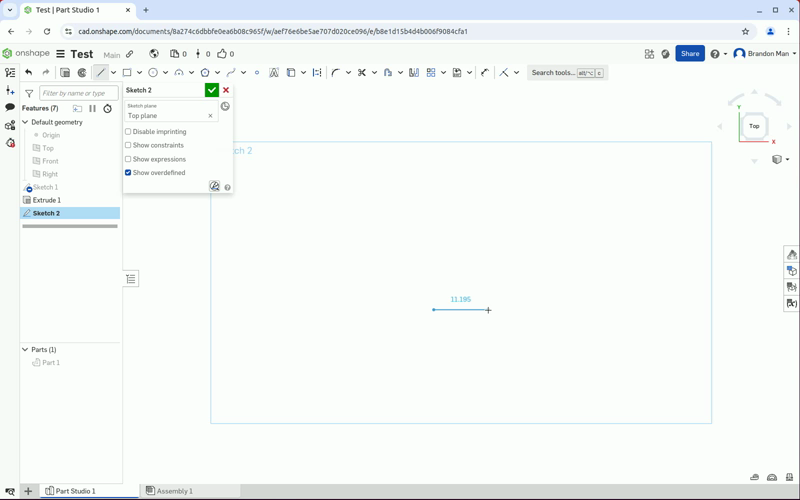
click(488, 309)
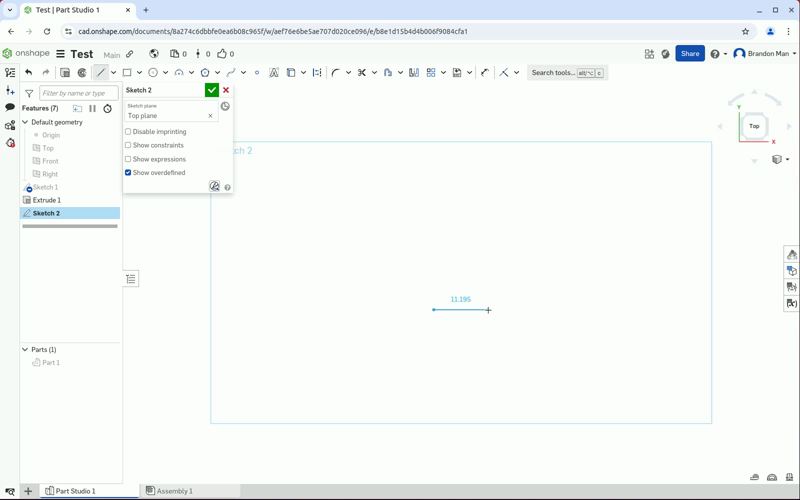
key_up(shift)
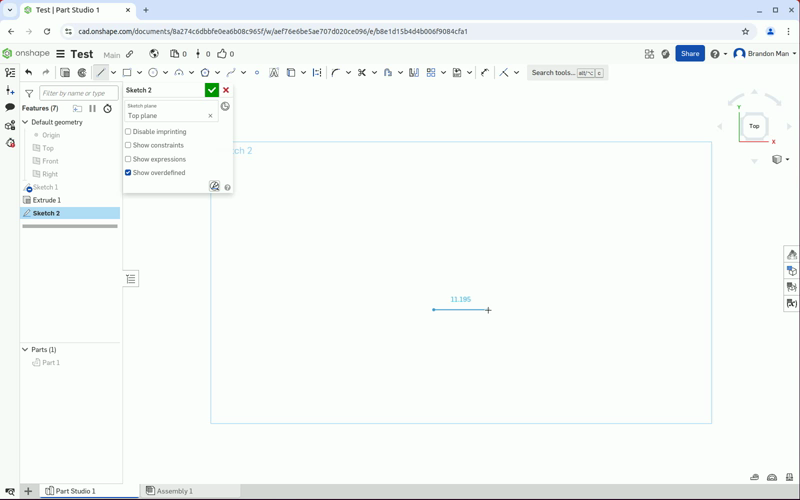
key_down(shift)
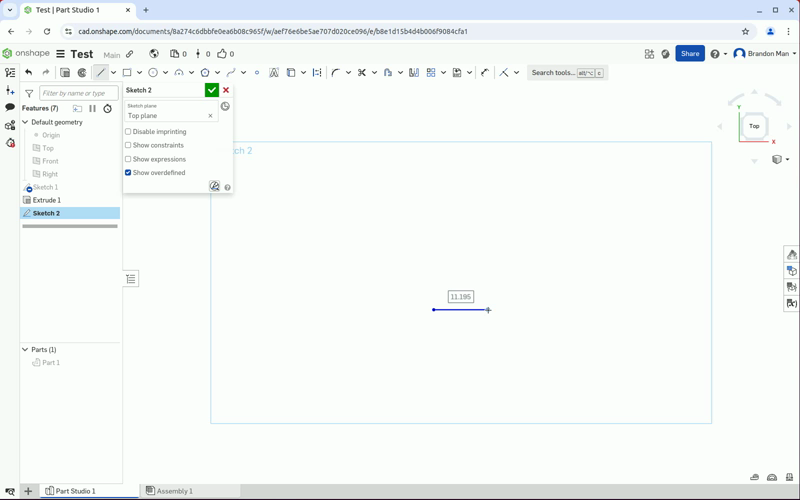
mouse_move(518, 309)
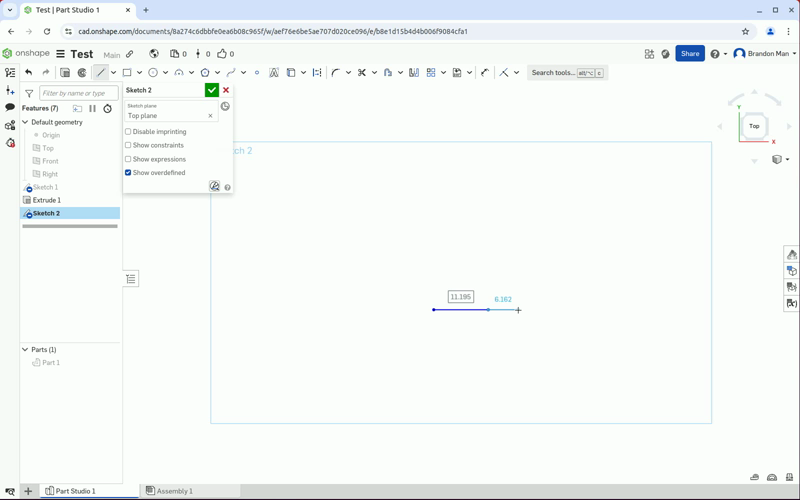
mouse_move(488, 255)
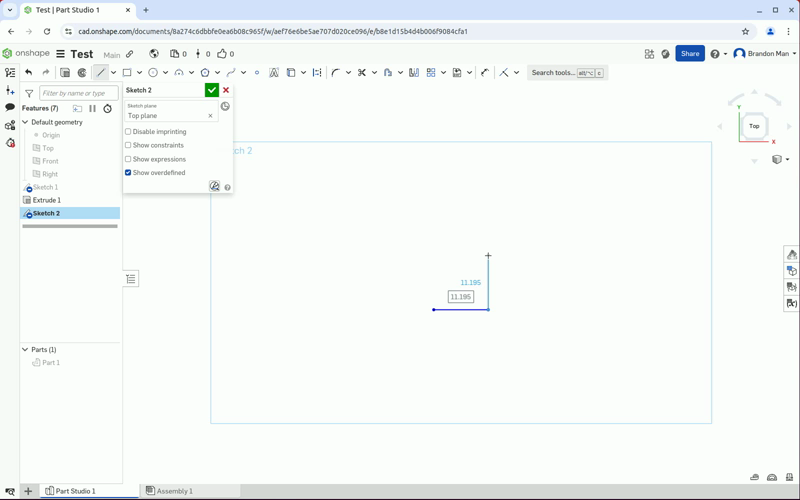
click(488, 255)
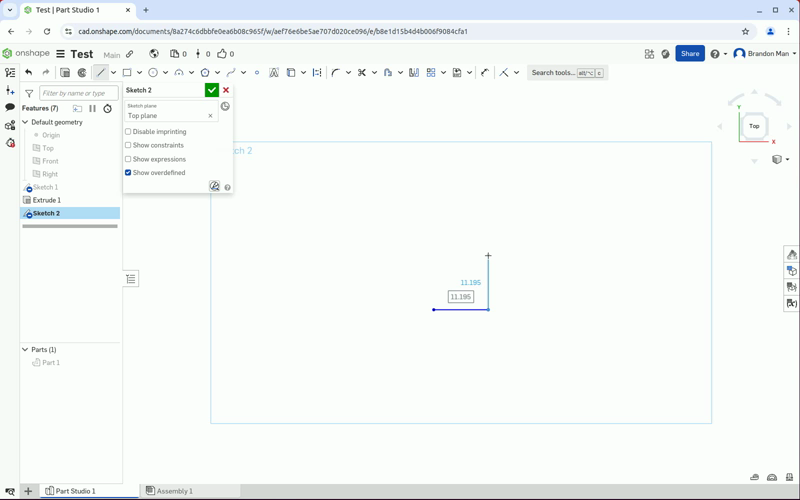
key_up(shift)
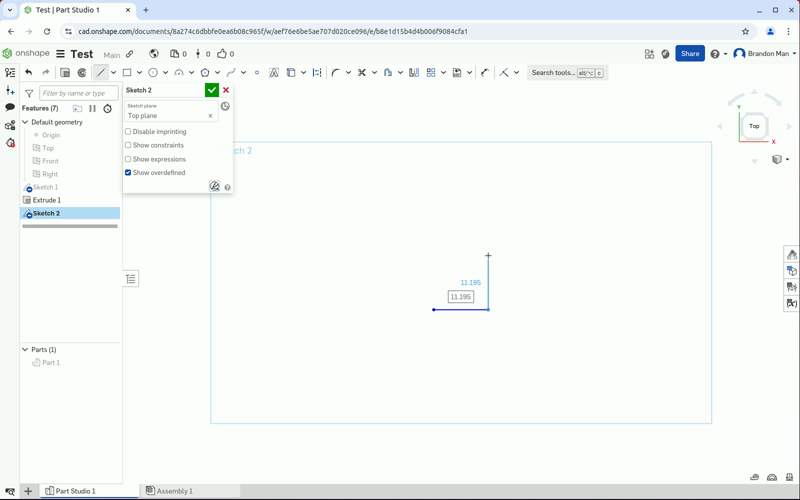
key_down(shift)
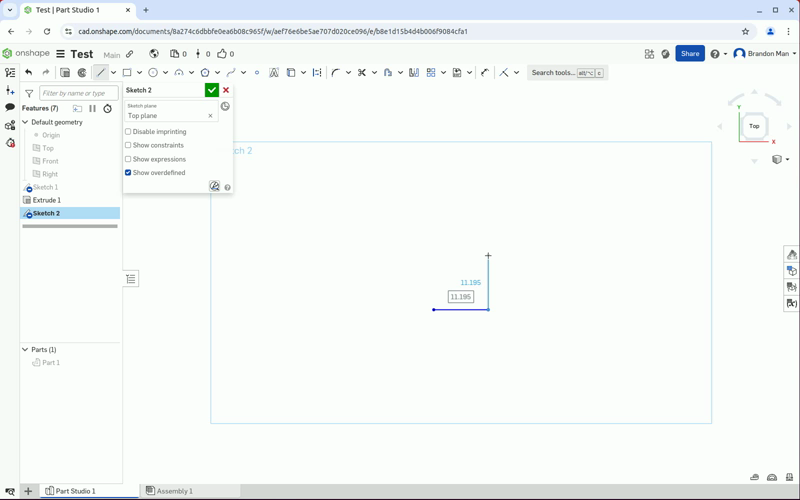
mouse_move(518, 255)
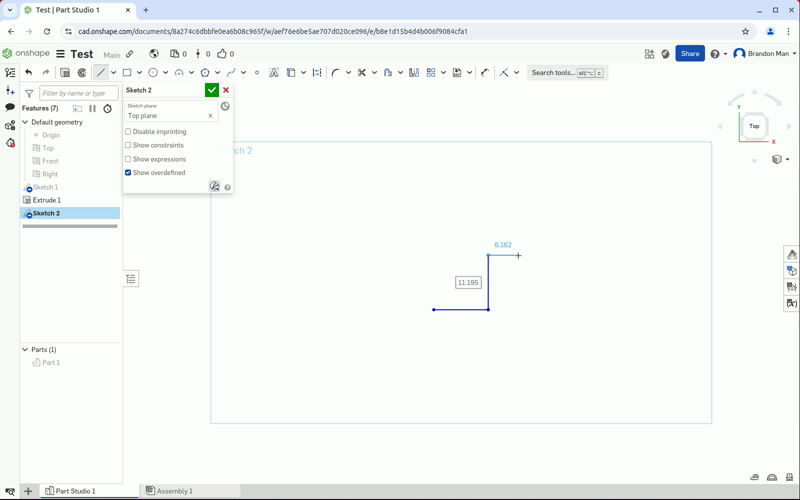
mouse_move(433, 255)
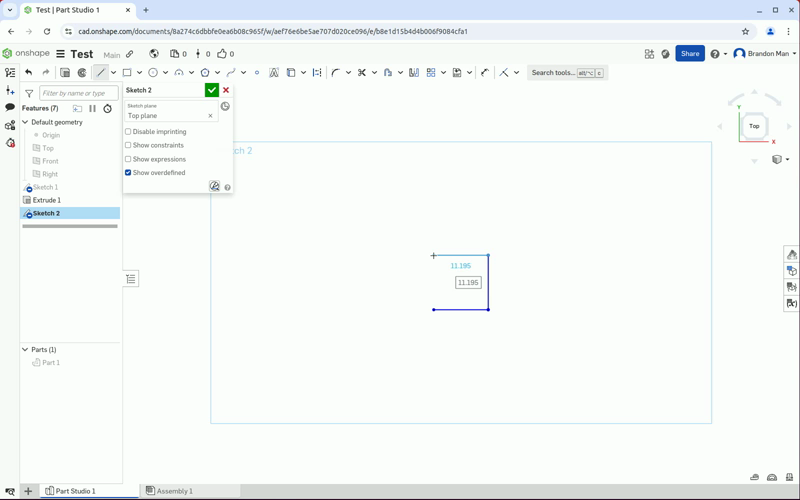
click(433, 255)
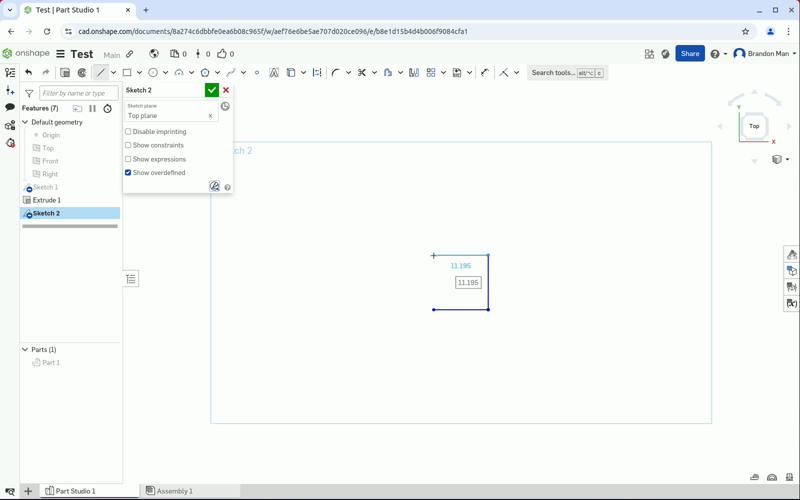
key_up(shift)
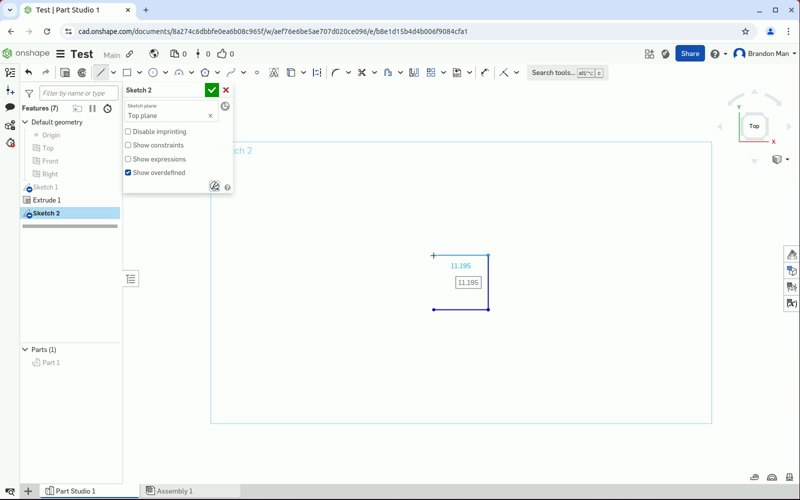
mouse_move(463, 255)
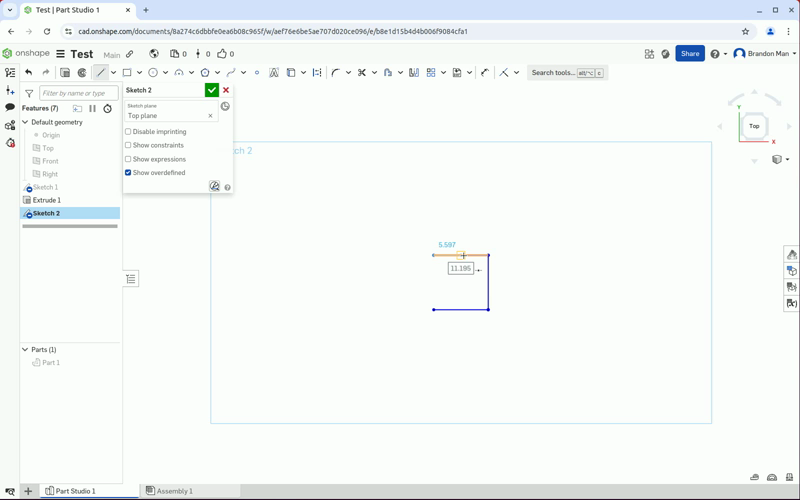
key_down(shift)
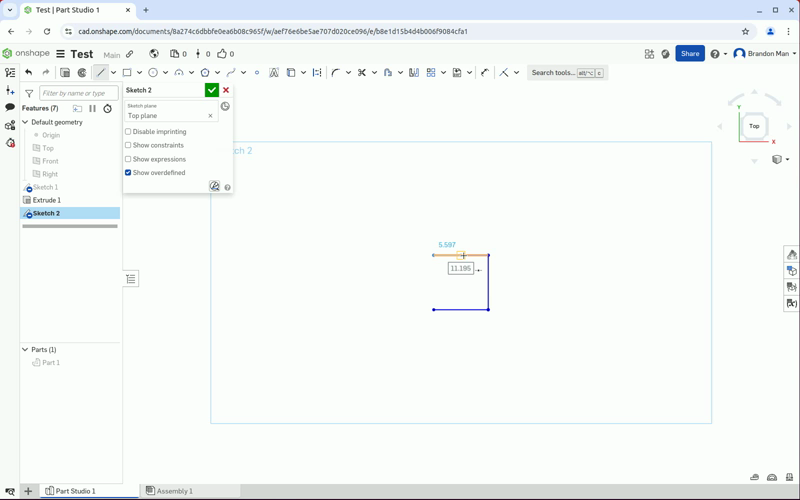
mouse_move(433, 309)
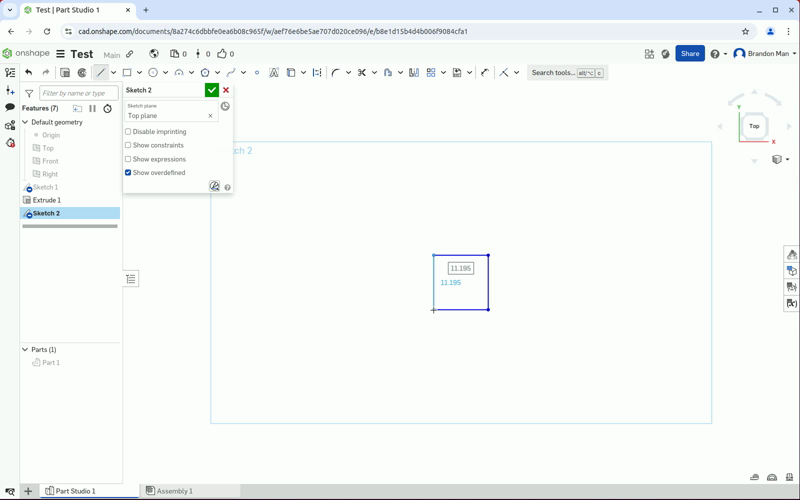
key_up(shift)
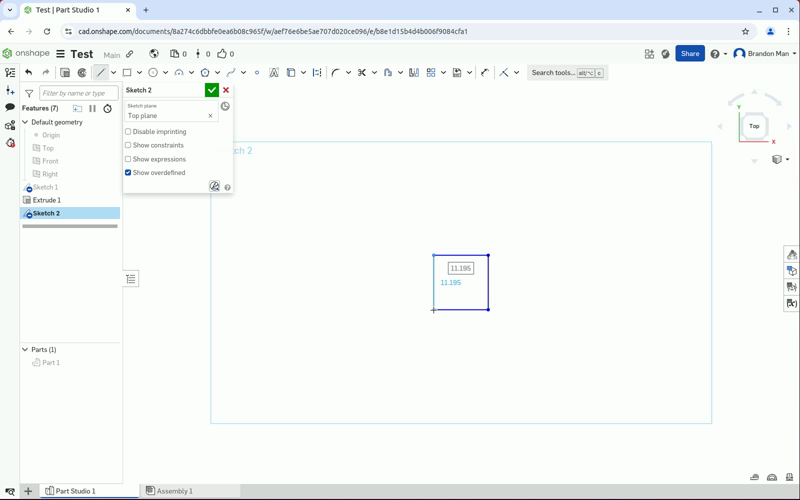
click(433, 309)
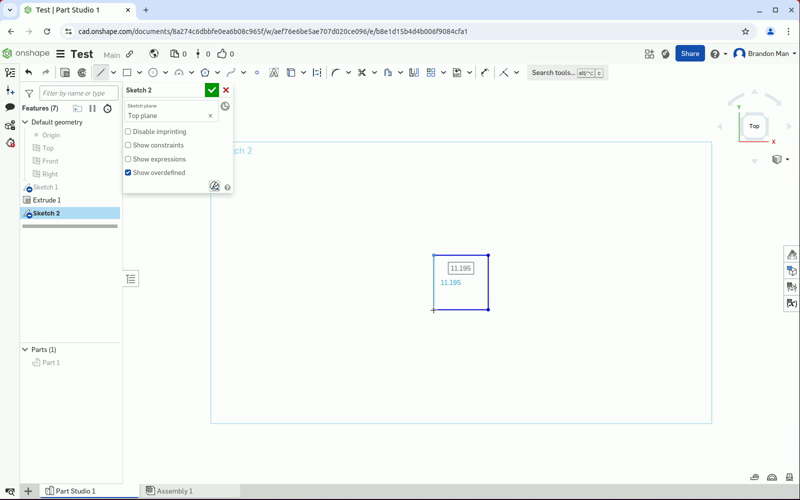
key(esc)
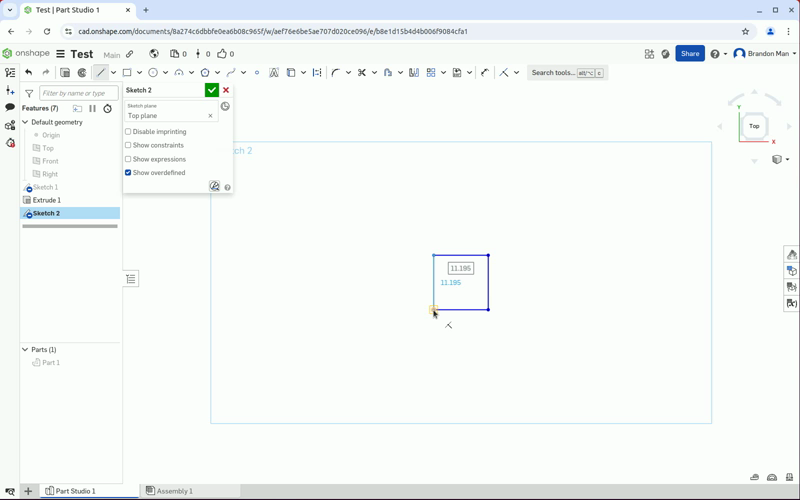
mouse_move(459, 293)
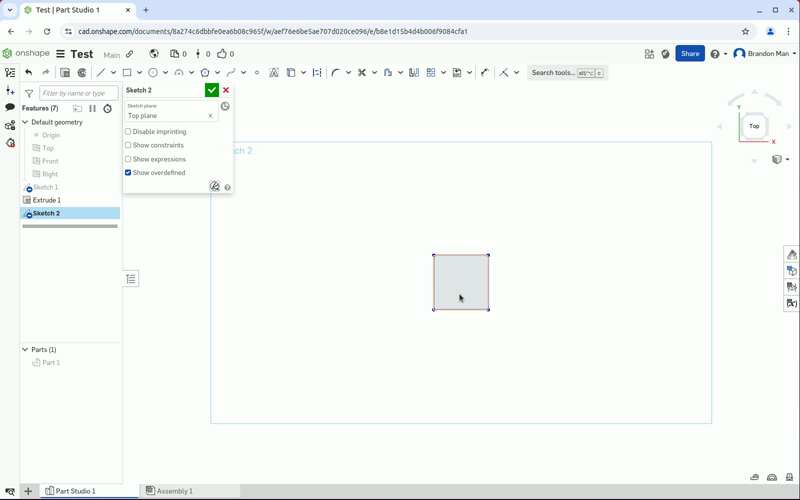
click(459, 293)
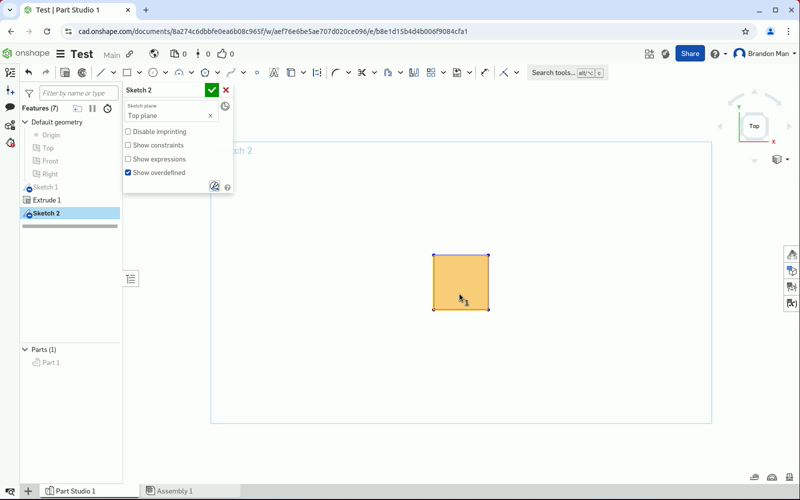
mouse_move(73, 352)
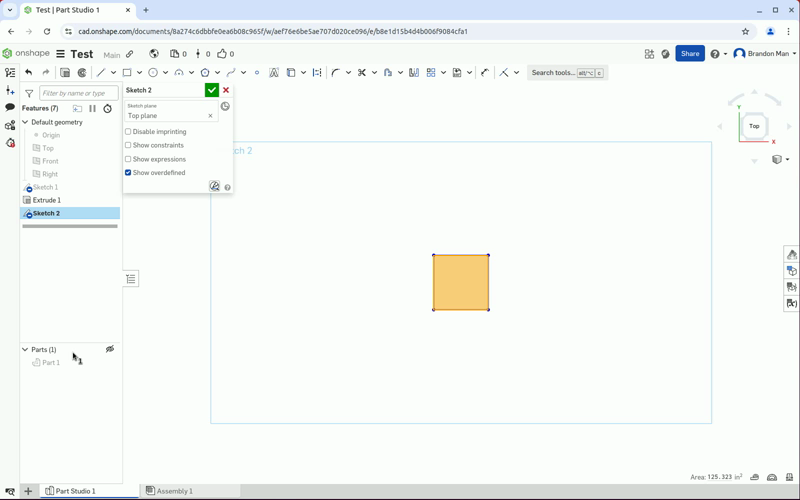
key(shift+y)
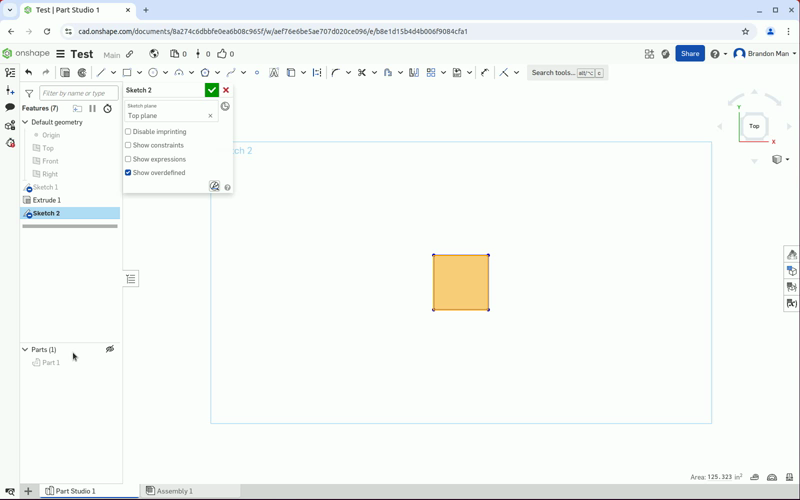
key(shift+e)
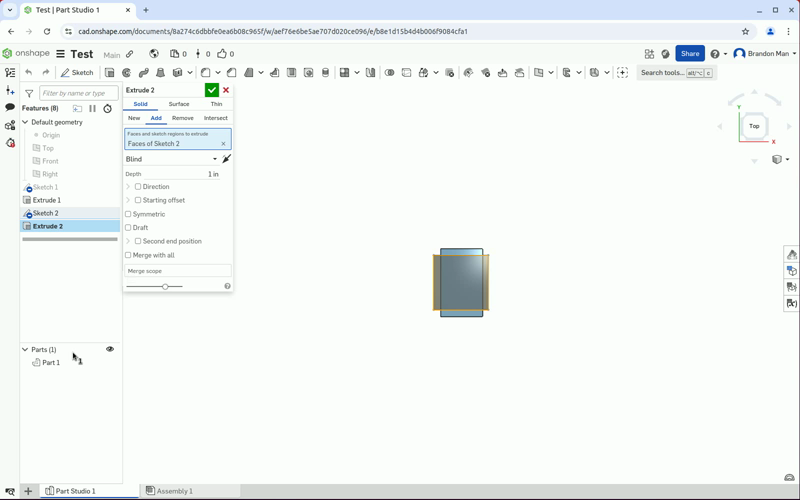
mouse_move(143, 106)
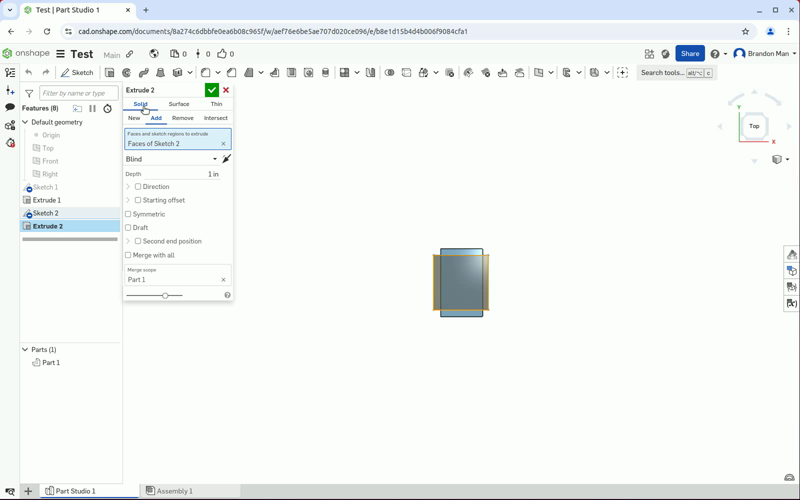
click(143, 106)
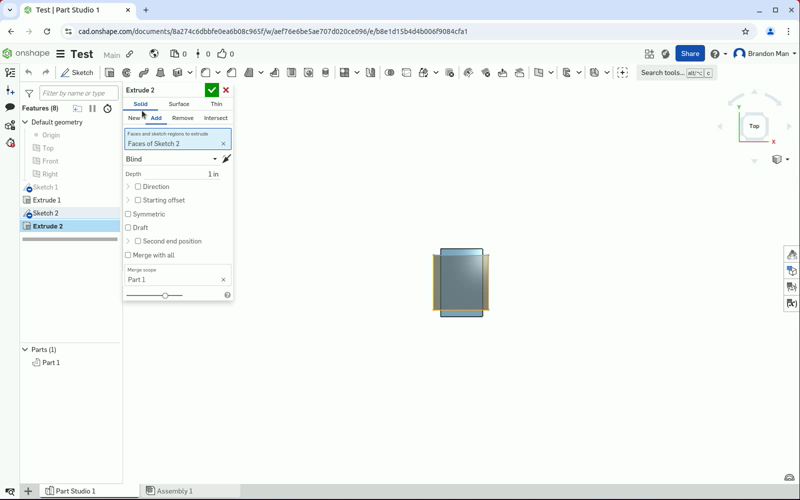
mouse_move(137, 120)
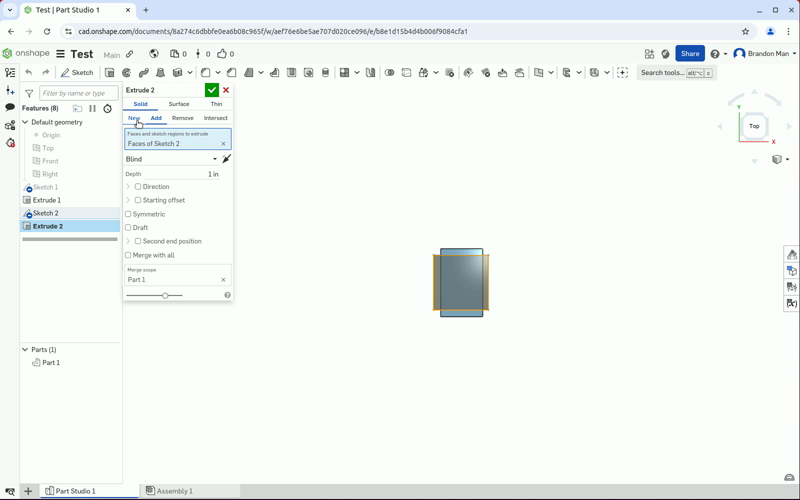
click(137, 120)
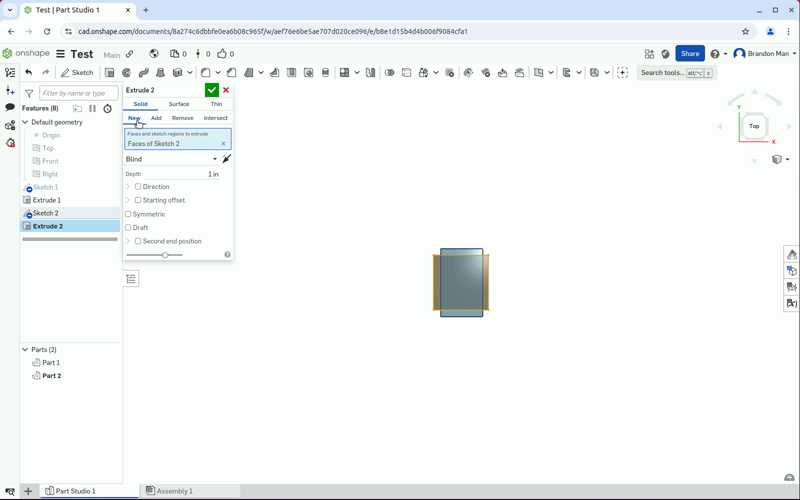
key(tab, 4)
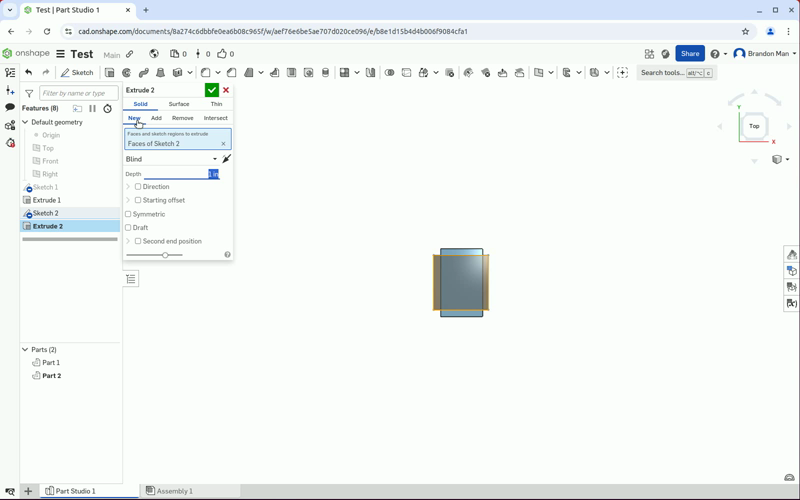
text(13.962)
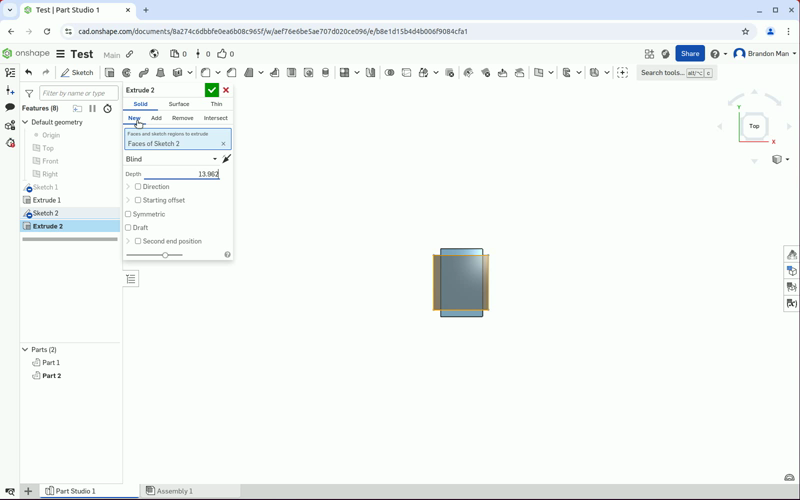
key(tab, 3)
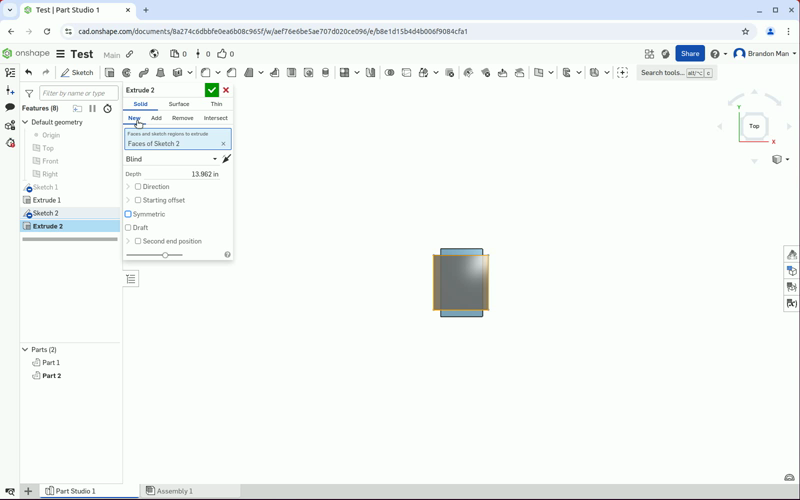
key(space)
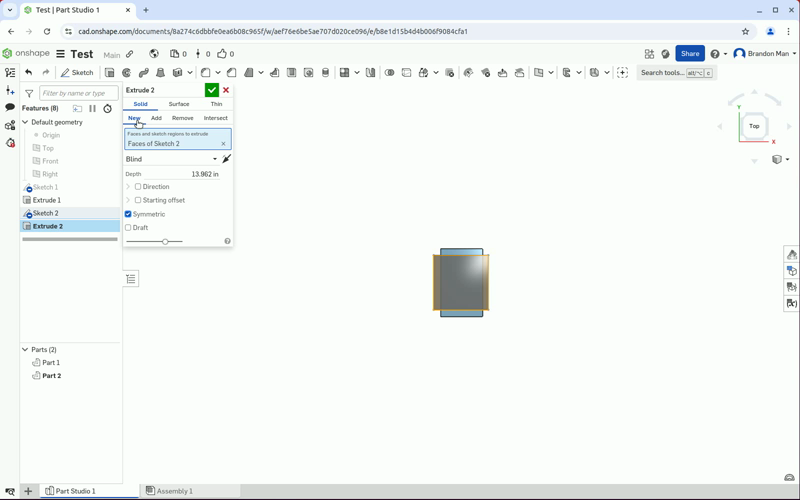
key(enter)
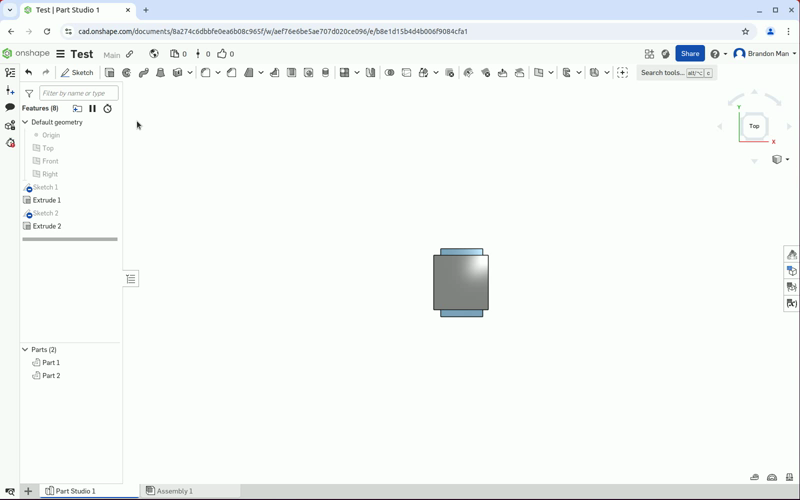
key(shift+h)
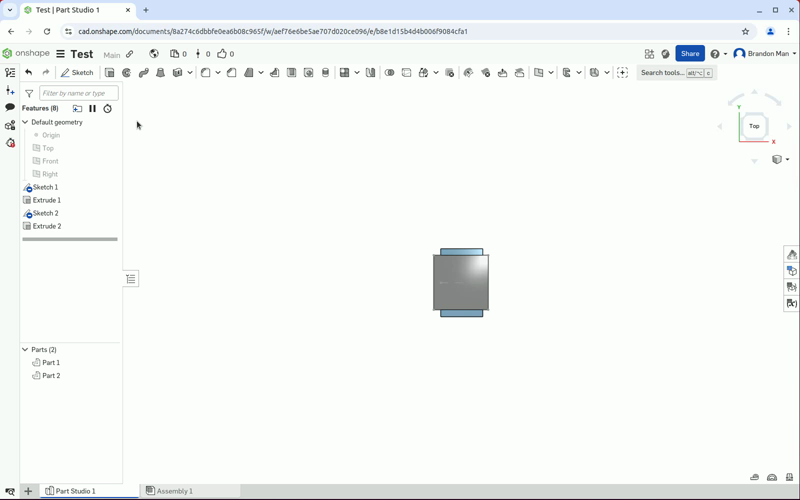
key(shift+h)
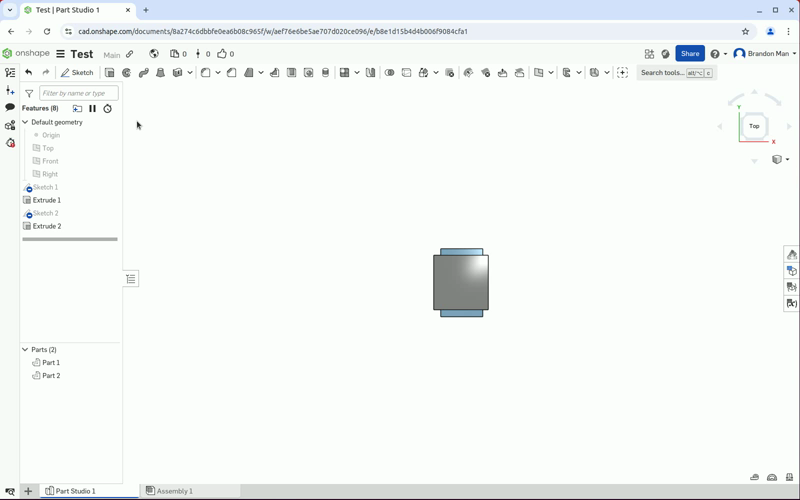
mouse_move(73, 189)
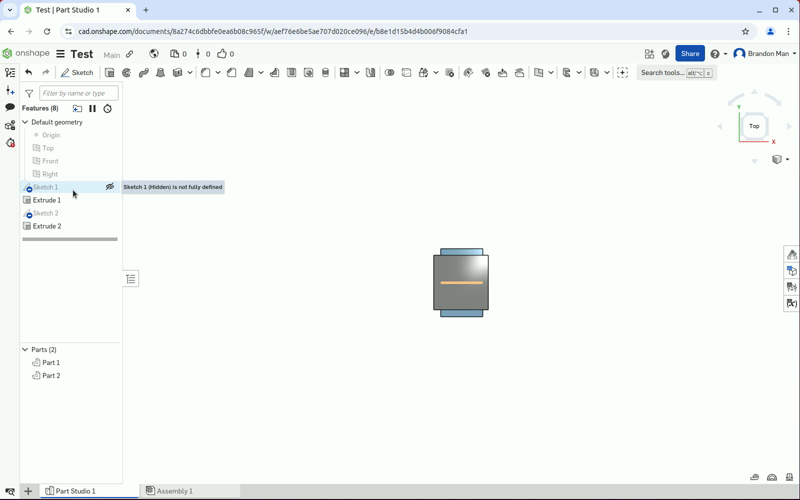
click(73, 189)
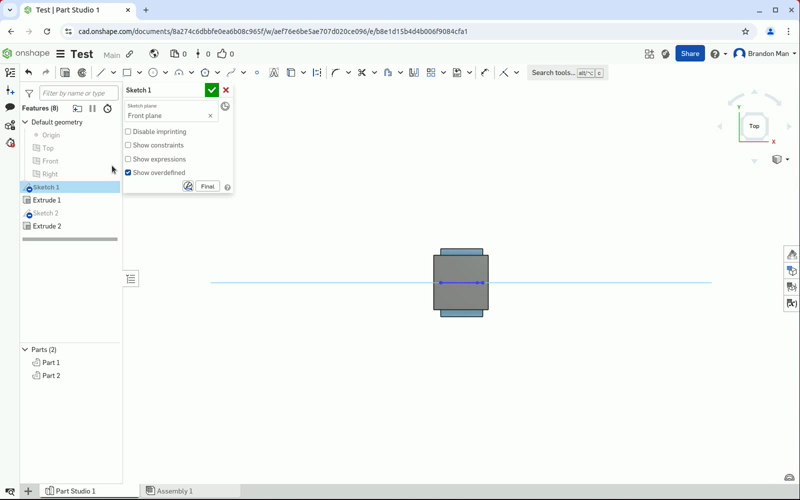
mouse_move(229, 92)
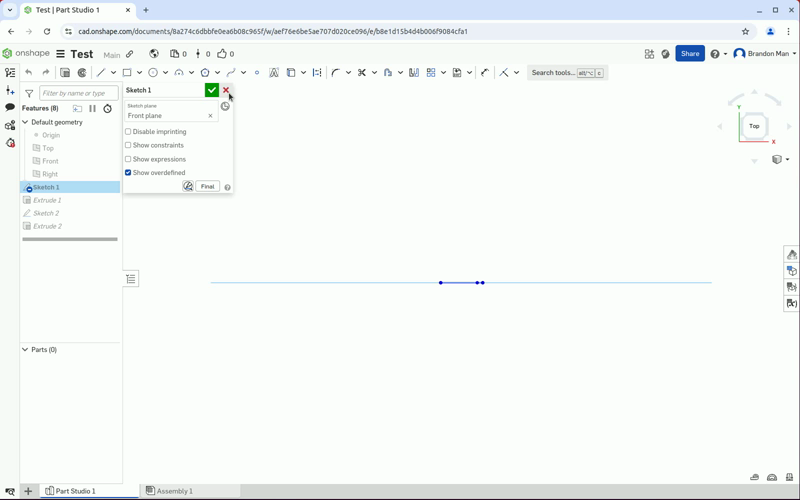
click(229, 92)
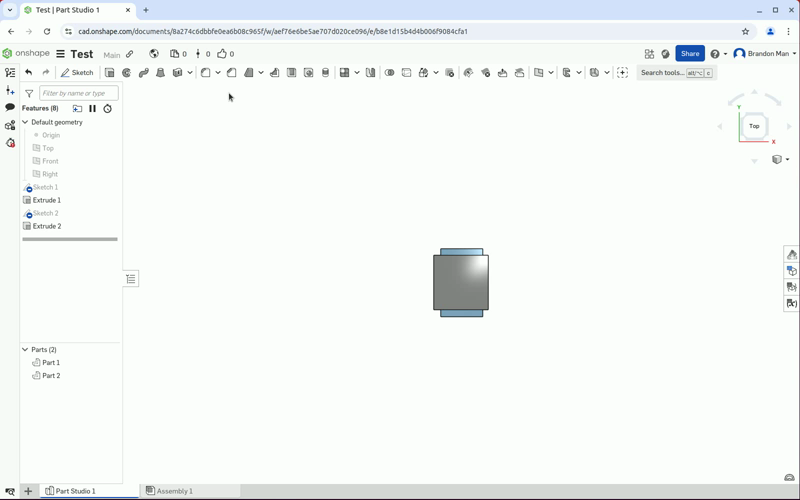
mouse_move(73, 352)
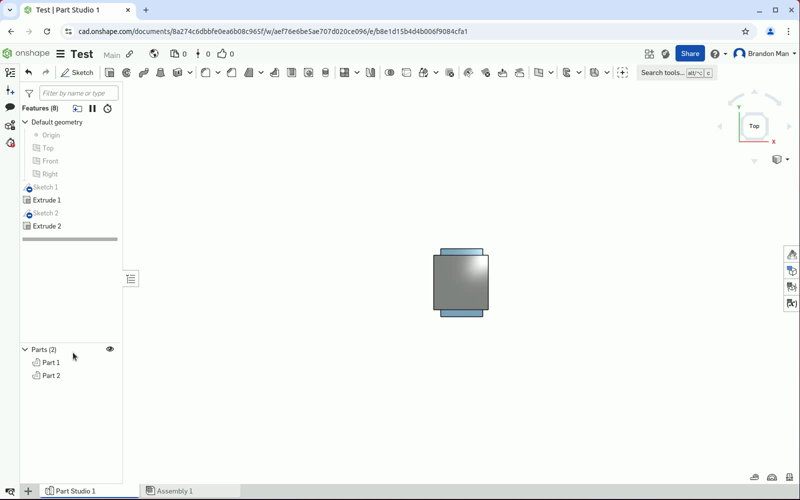
key(y)
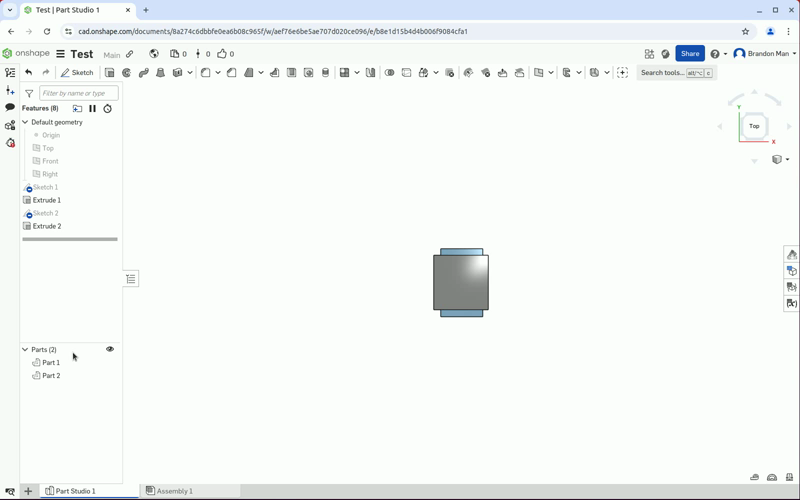
key(shift+p)
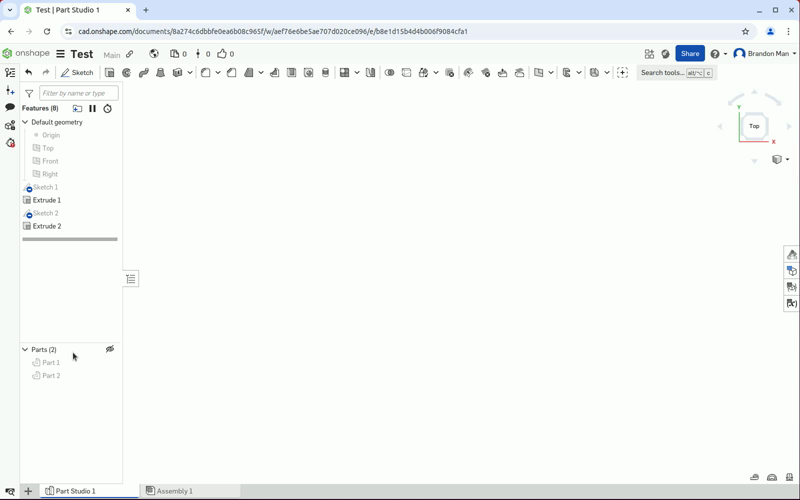
key(space)
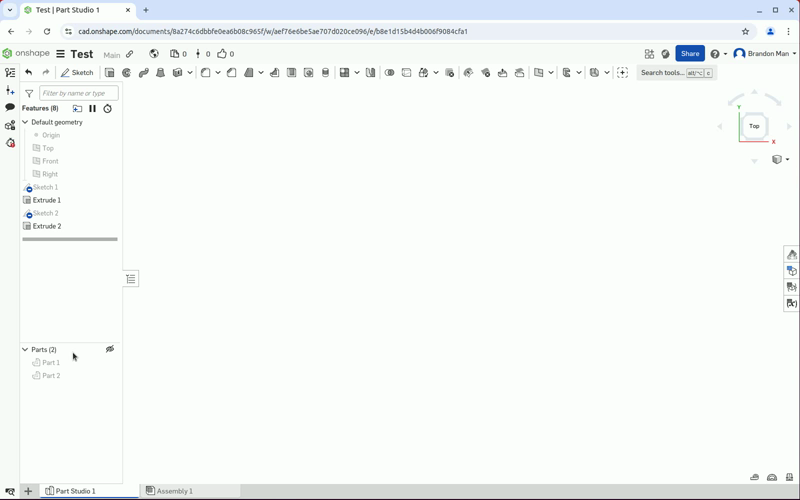
key_down(shift)
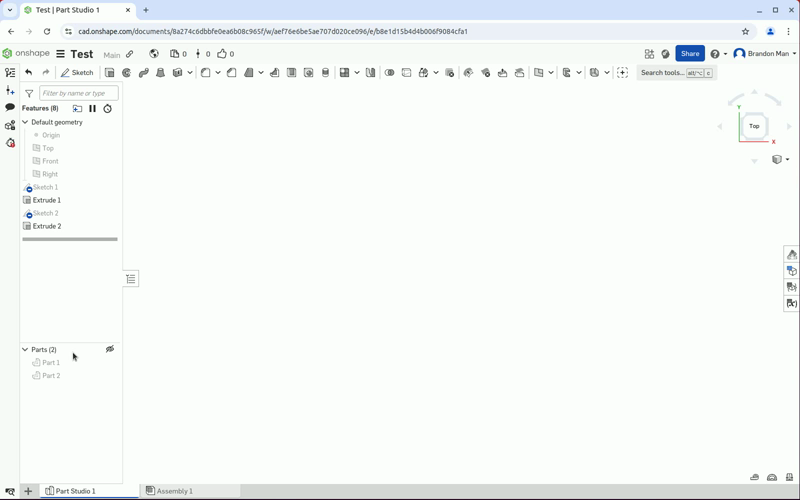
key(up)
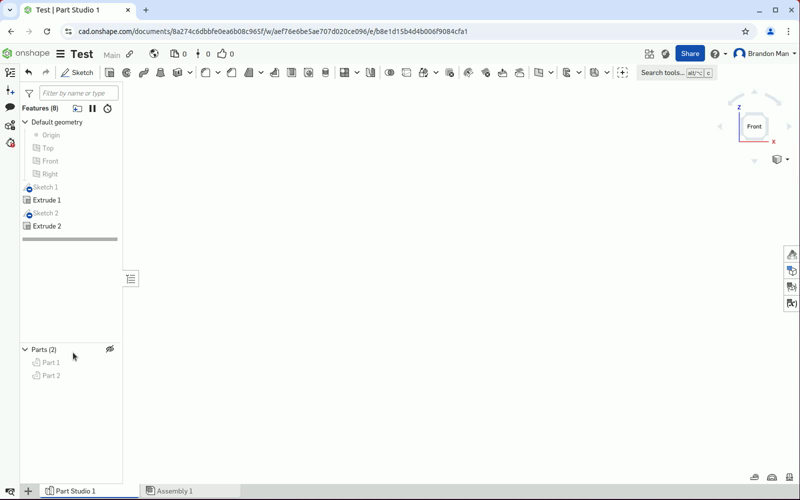
key_up(shift)
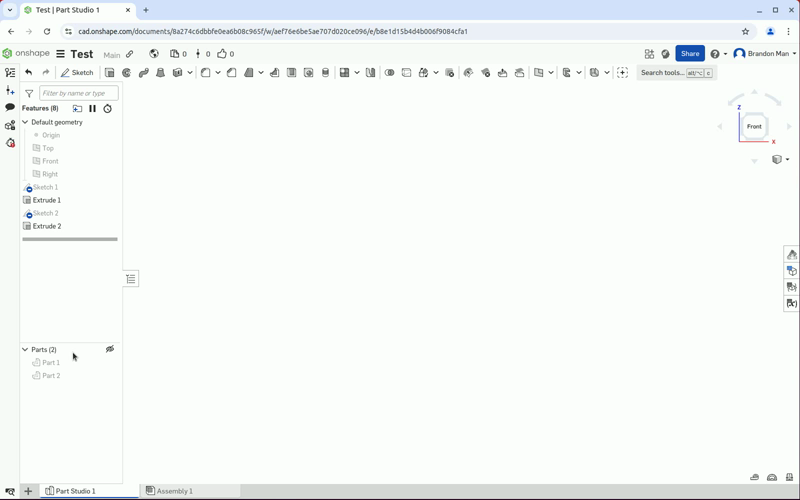
key(space)
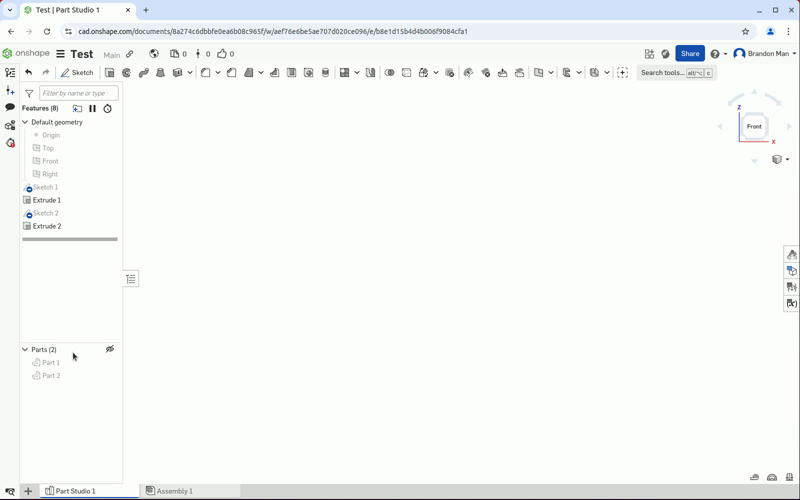
key_down(shift)
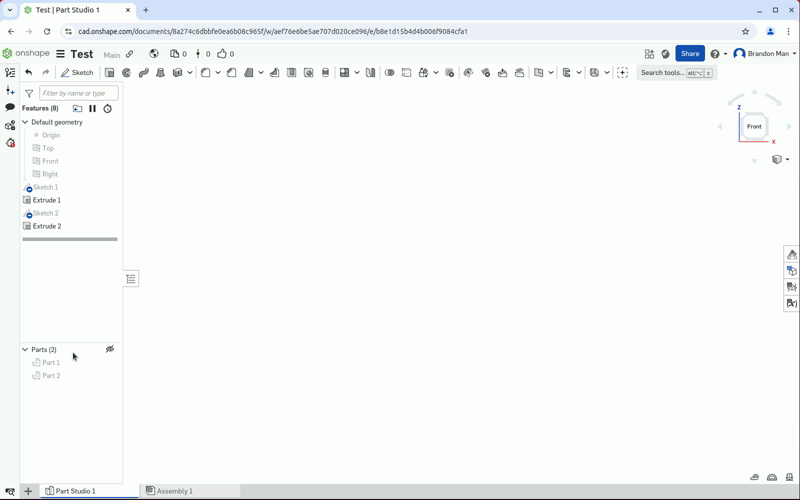
key(left)
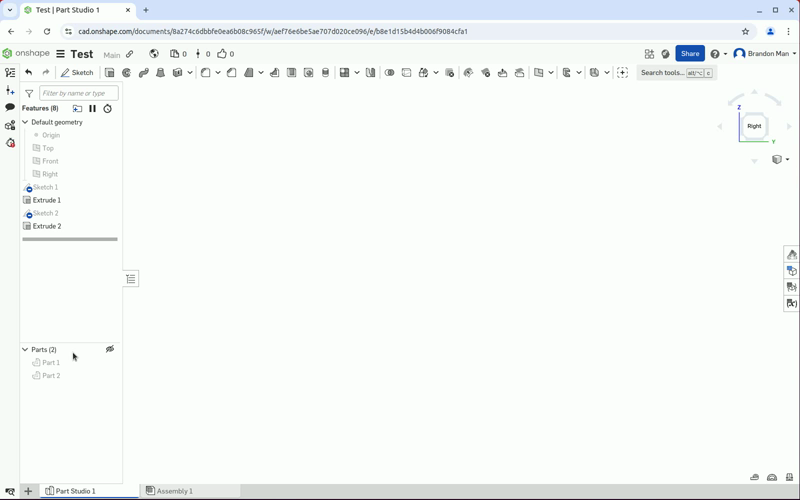
key_up(shift)
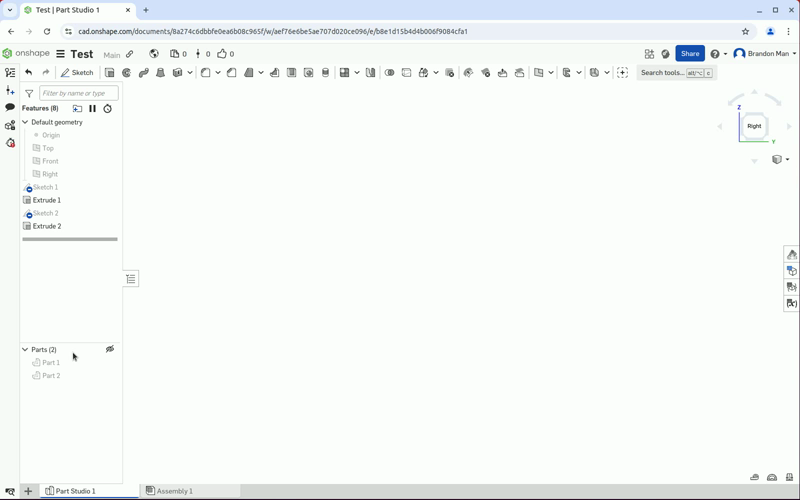
mouse_move(73, 352)
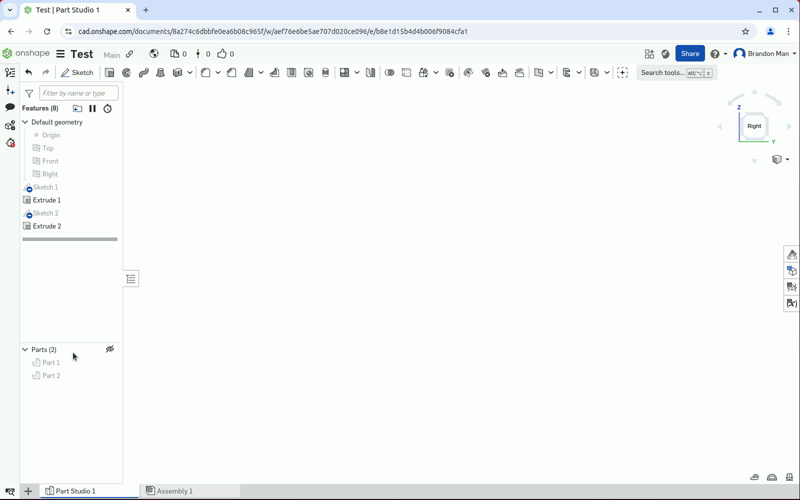
key(shift+y)
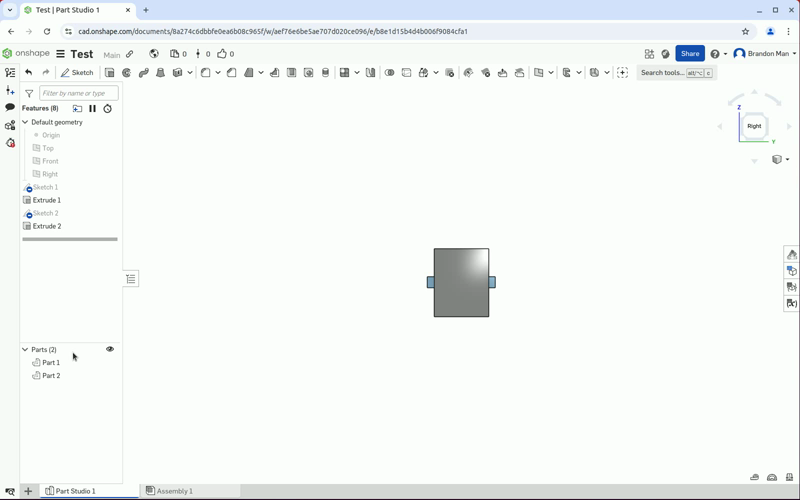
mouse_move(541, 75)
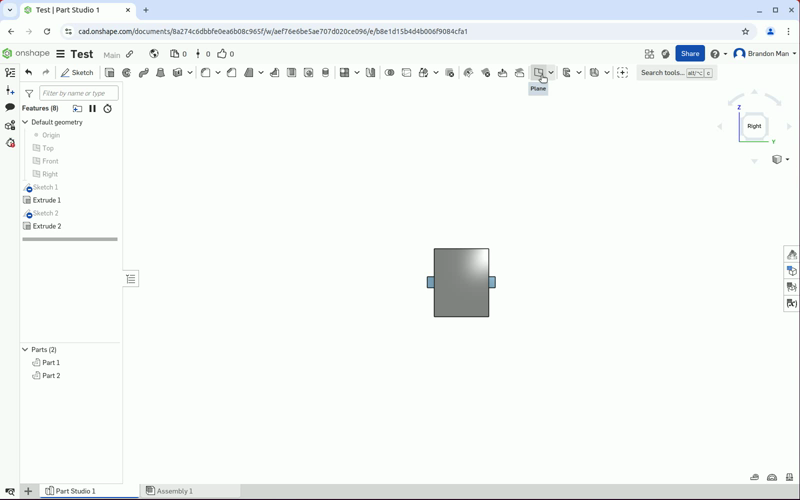
click(541, 75)
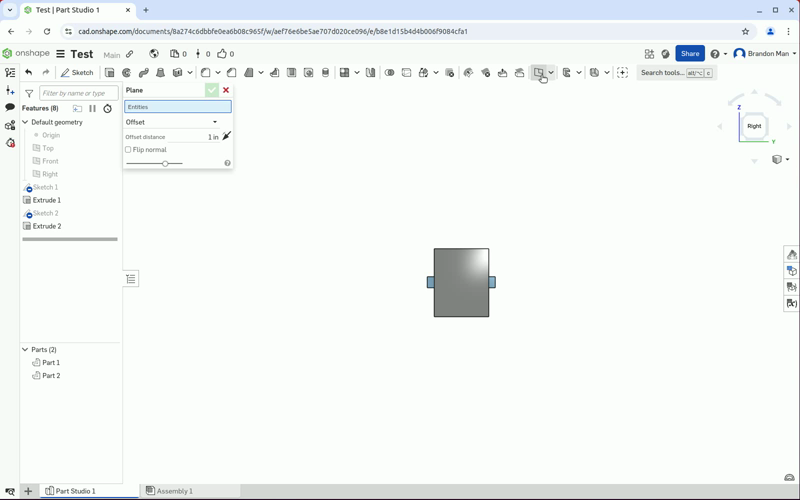
mouse_move(73, 176)
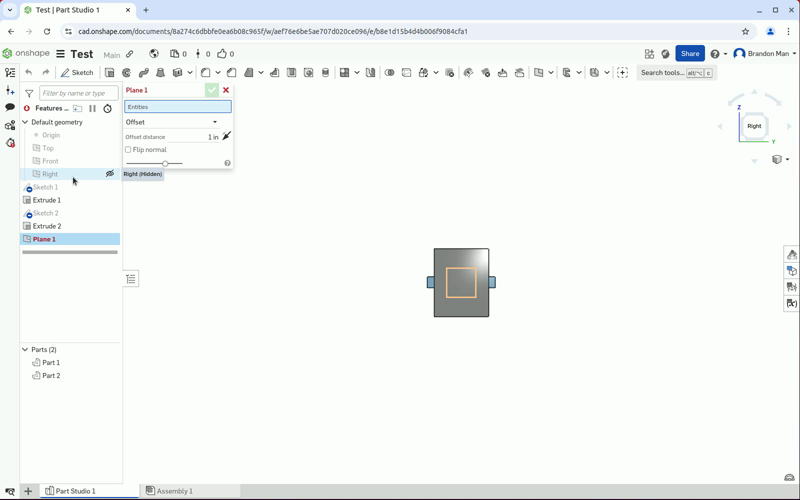
click(73, 176)
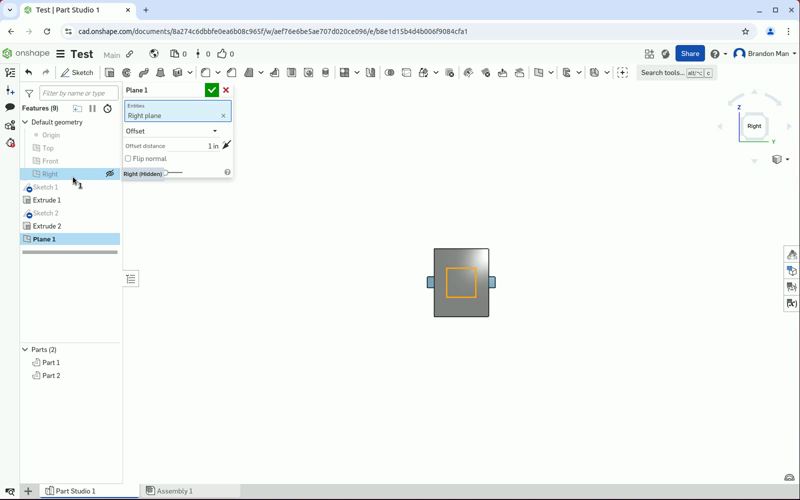
key(tab, 2)
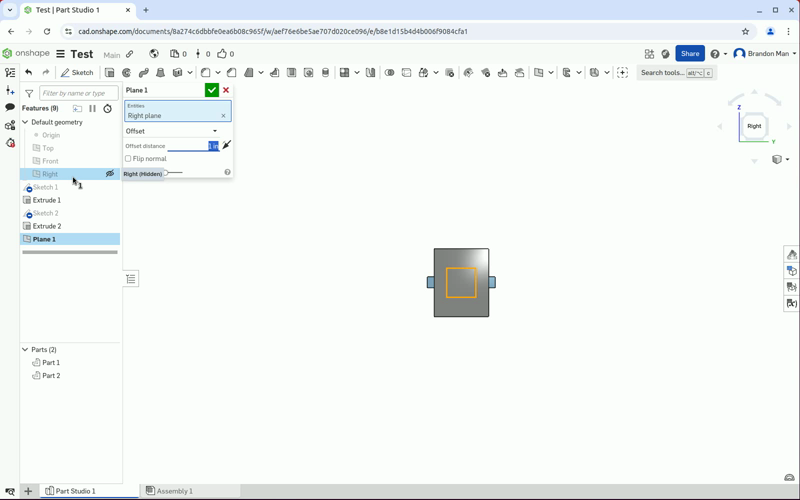
text(5.792)
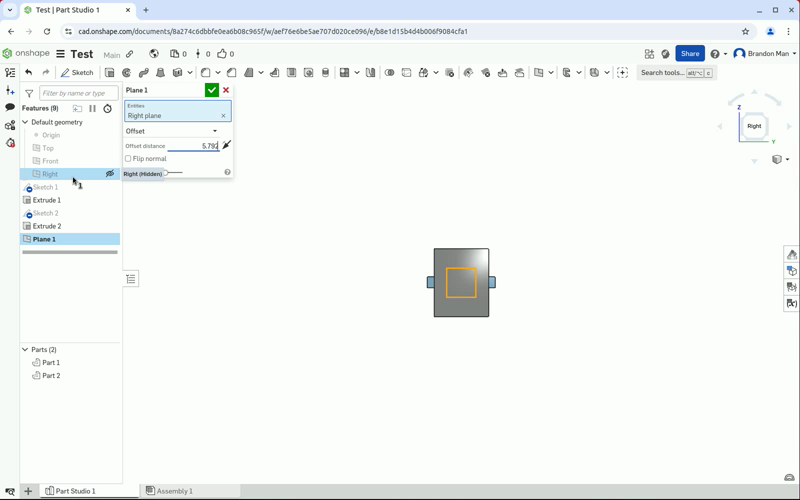
key(enter, 2)
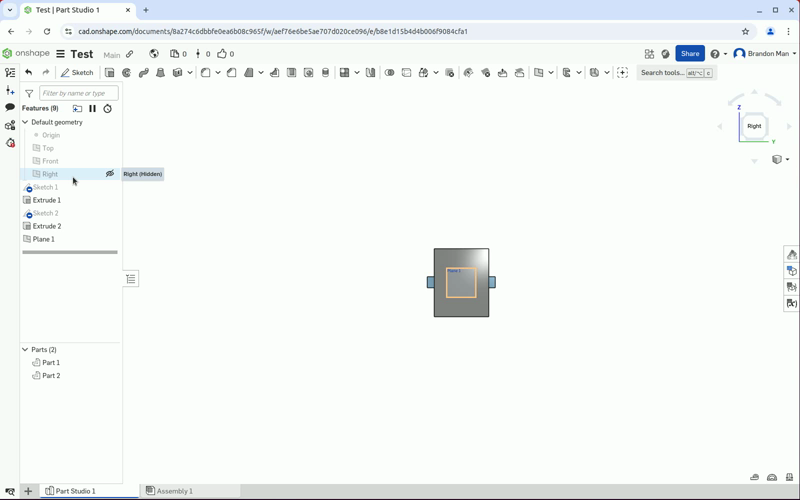
key(shift+s)
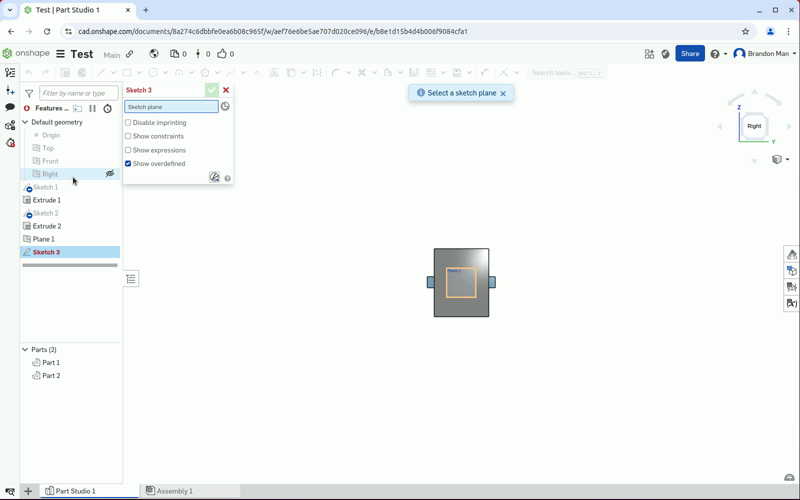
mouse_move(73, 241)
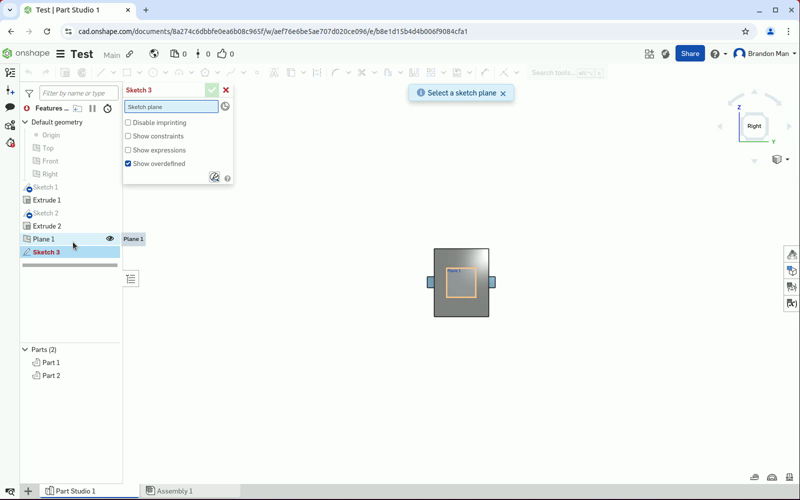
click(73, 241)
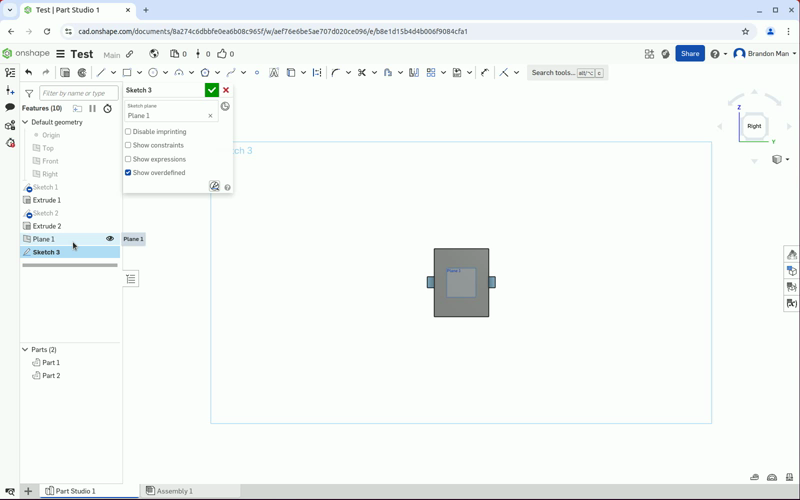
mouse_move(73, 352)
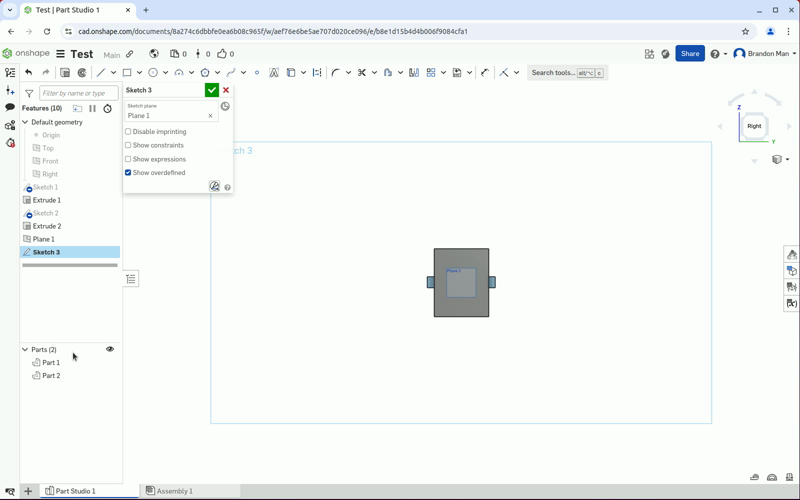
key(y)
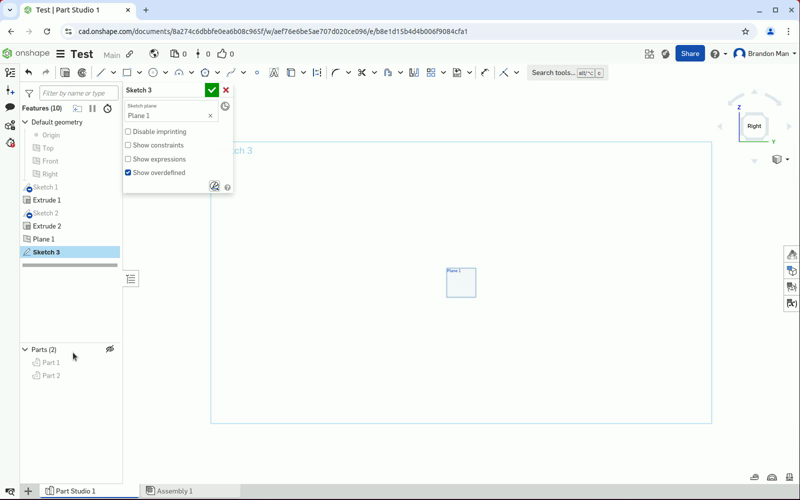
key(l)
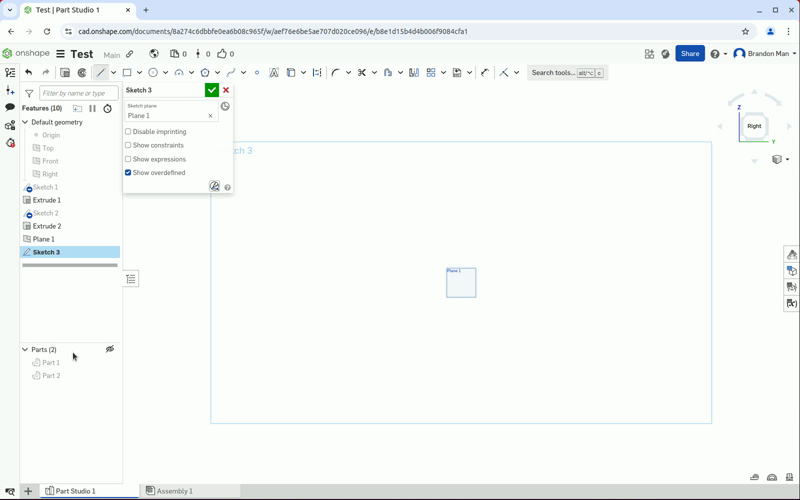
key_down(shift)
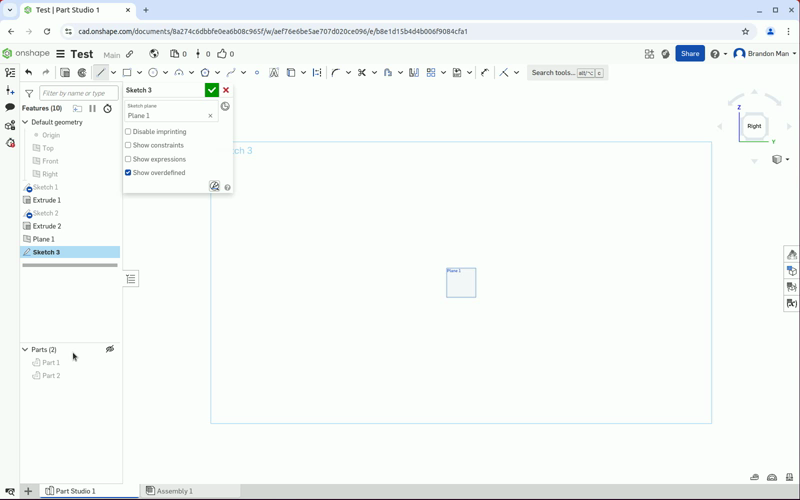
mouse_move(439, 264)
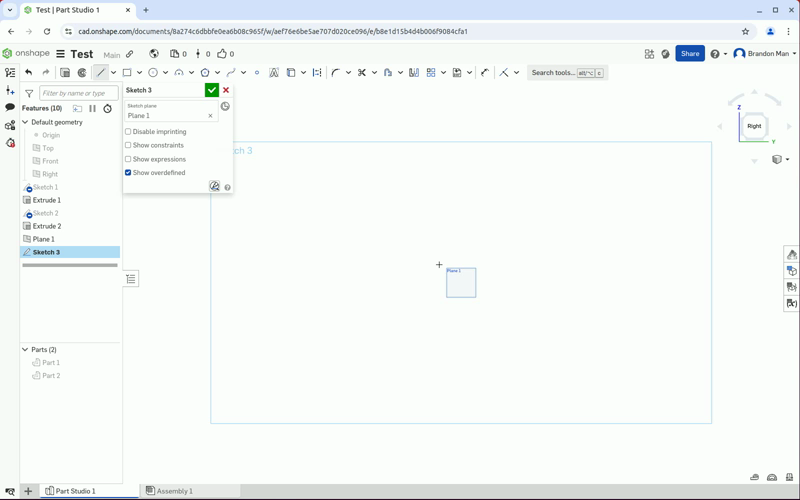
click(439, 264)
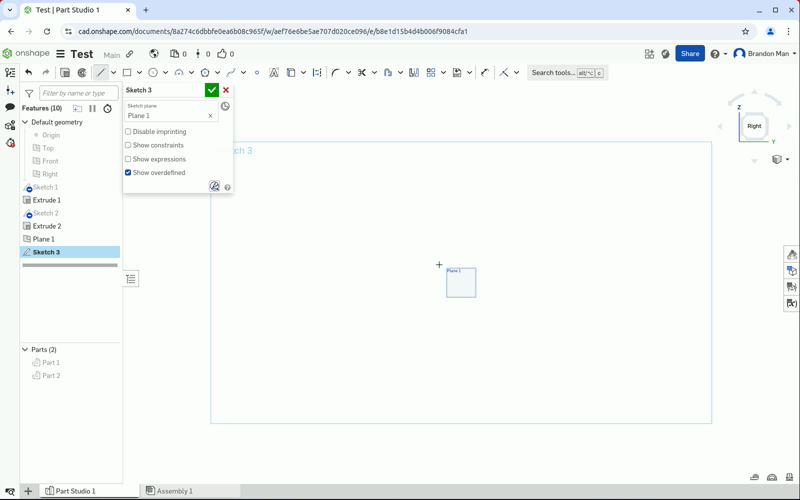
key_up(shift)
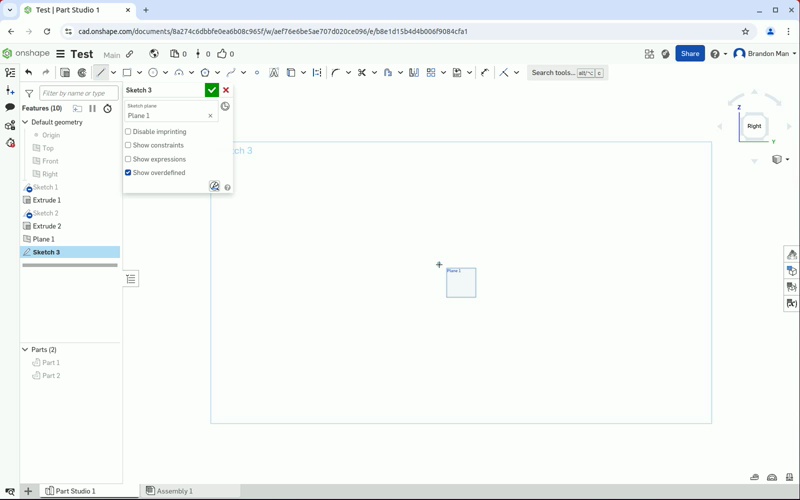
key_down(shift)
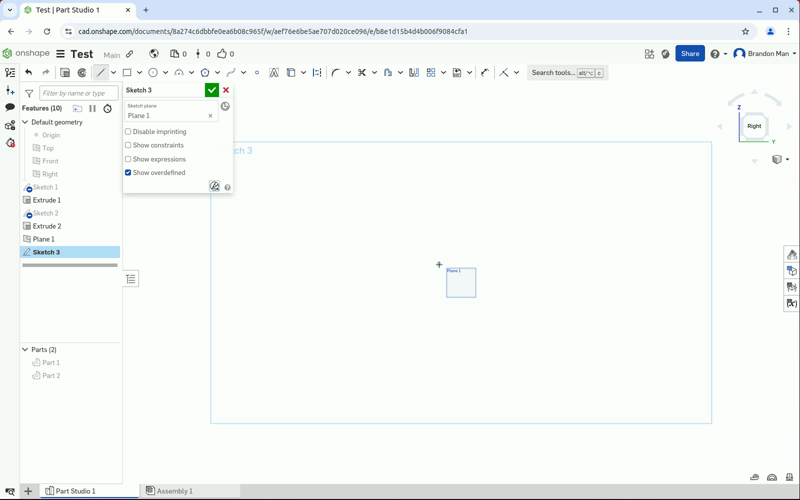
mouse_move(469, 264)
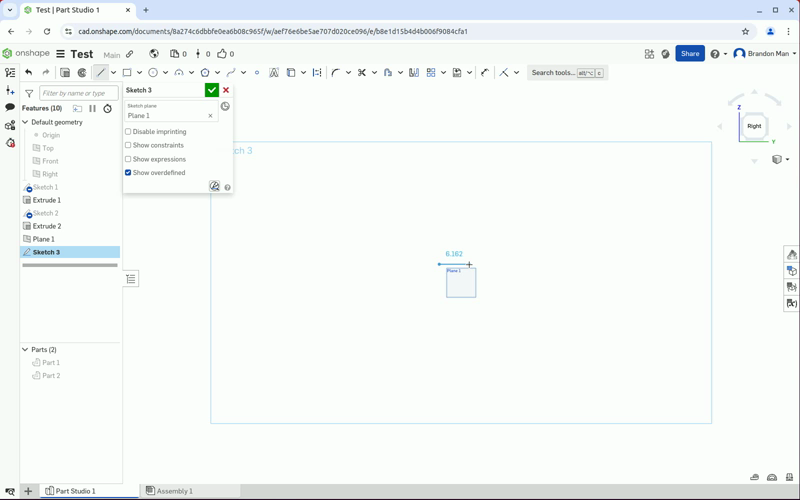
mouse_move(447, 264)
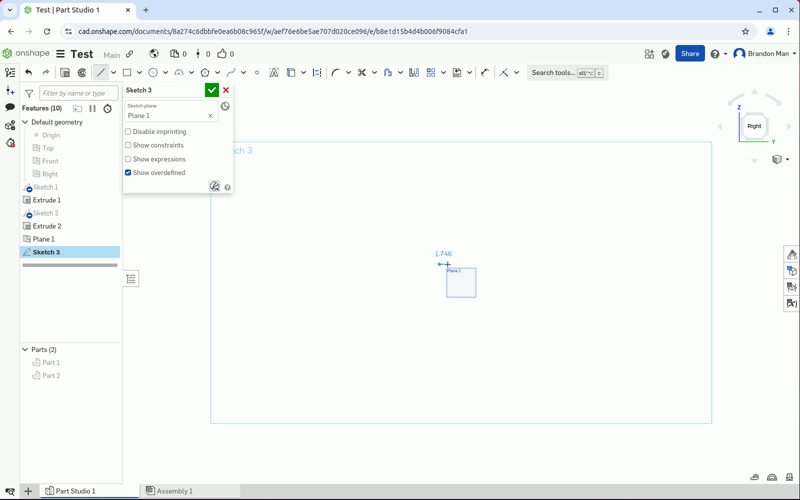
click(447, 264)
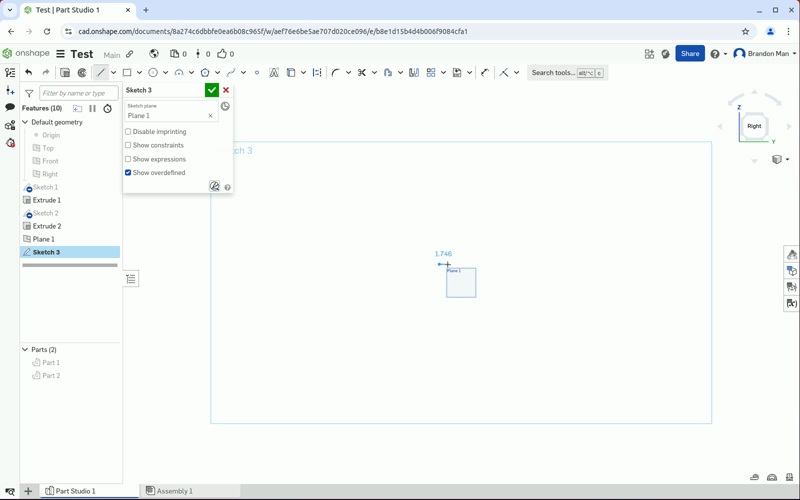
key_up(shift)
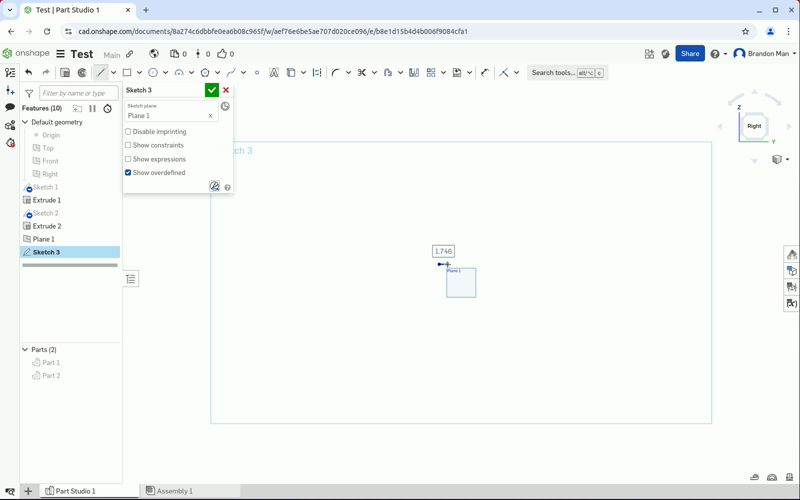
key_down(shift)
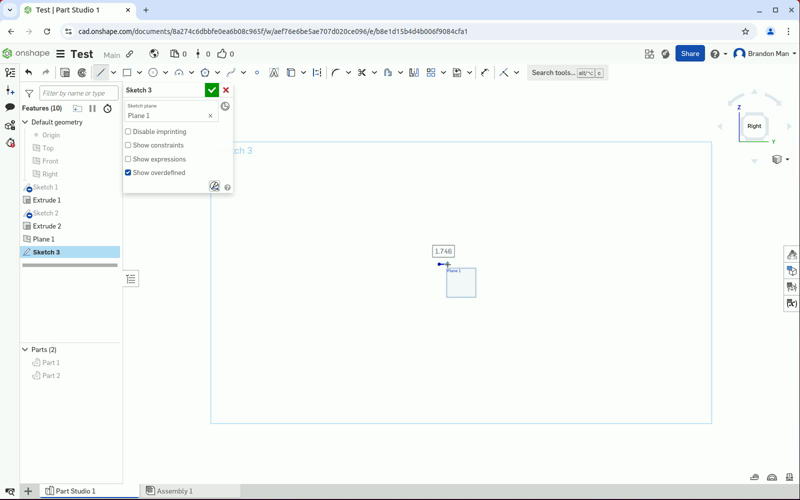
mouse_move(477, 264)
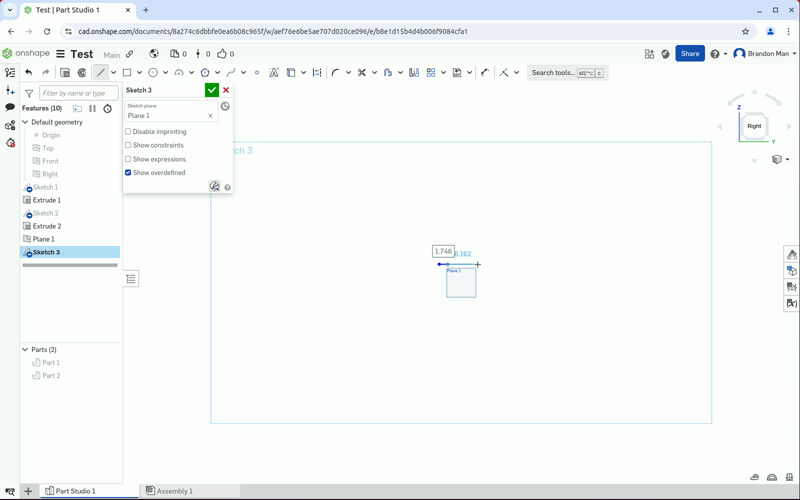
mouse_move(447, 255)
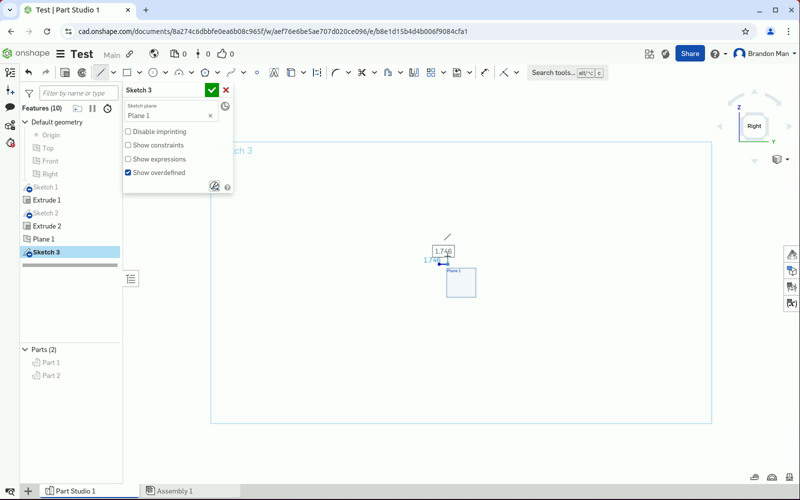
click(447, 255)
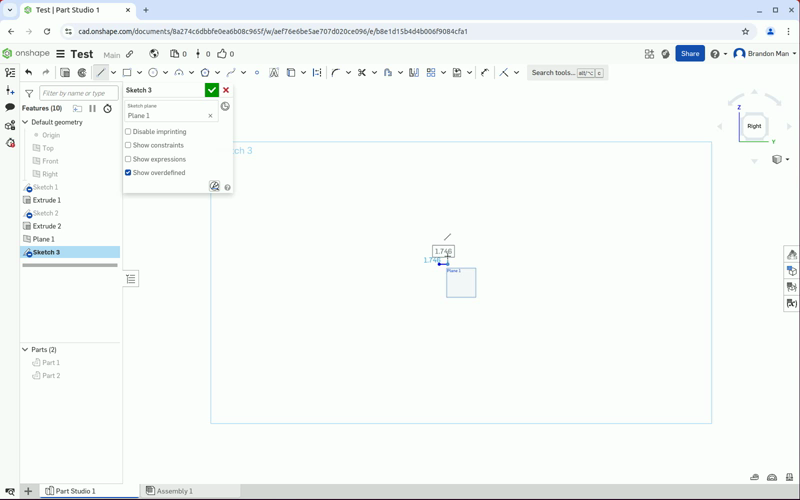
key_up(shift)
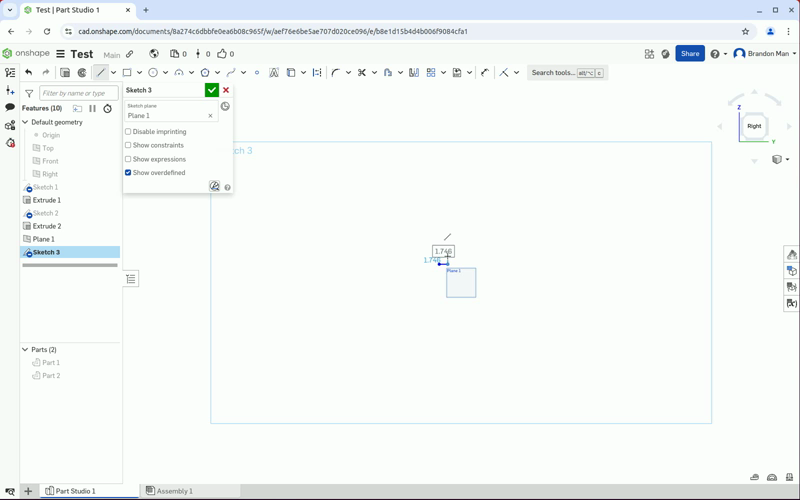
key_down(shift)
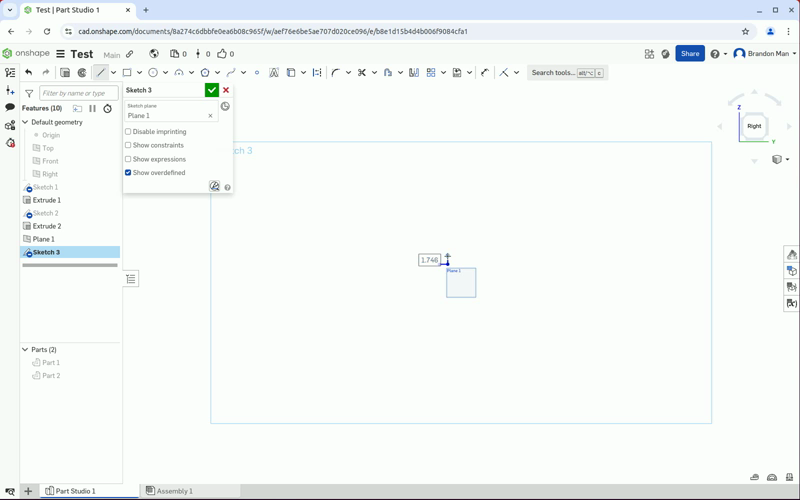
mouse_move(477, 255)
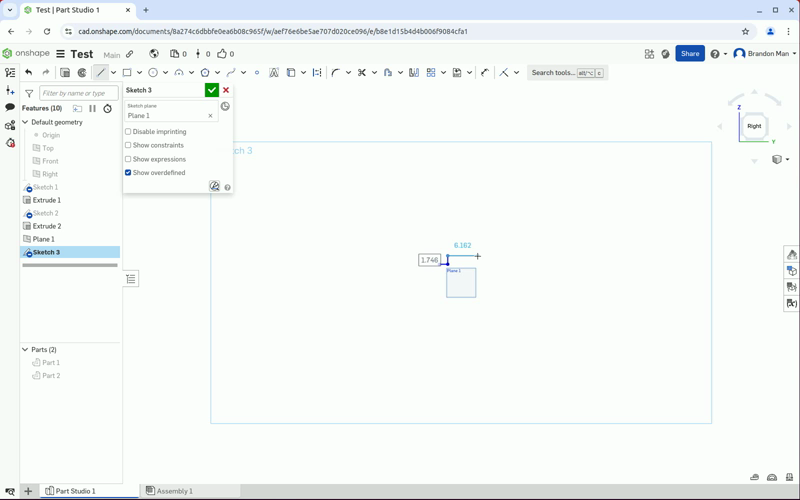
mouse_move(439, 255)
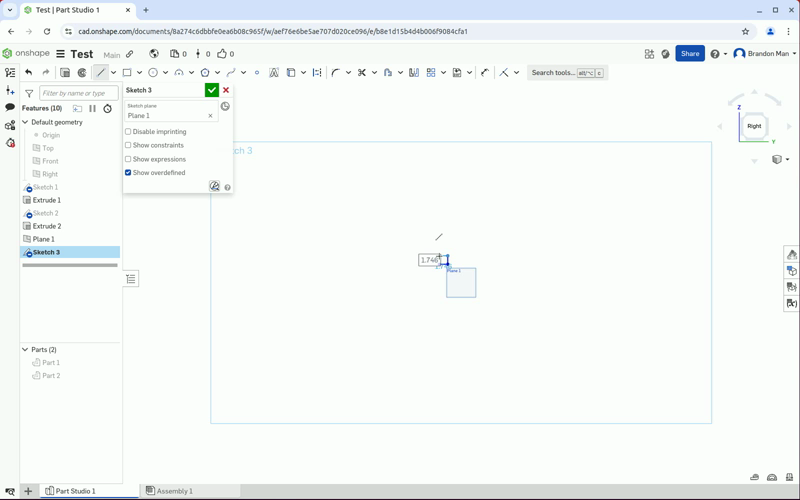
click(439, 255)
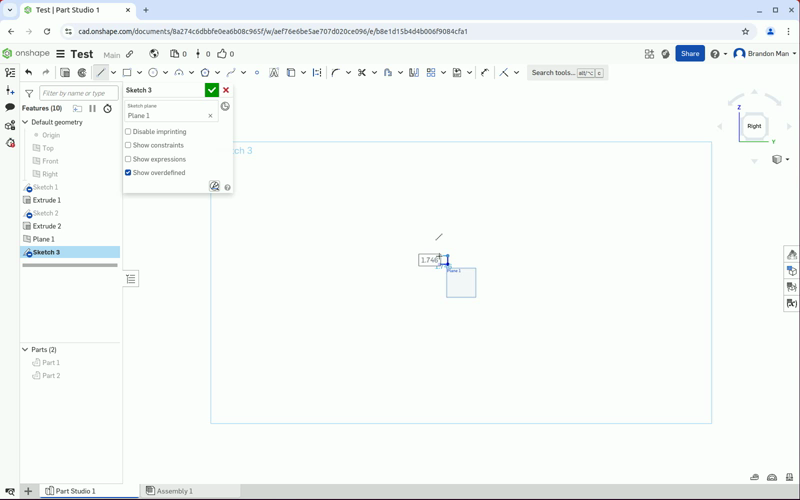
key_up(shift)
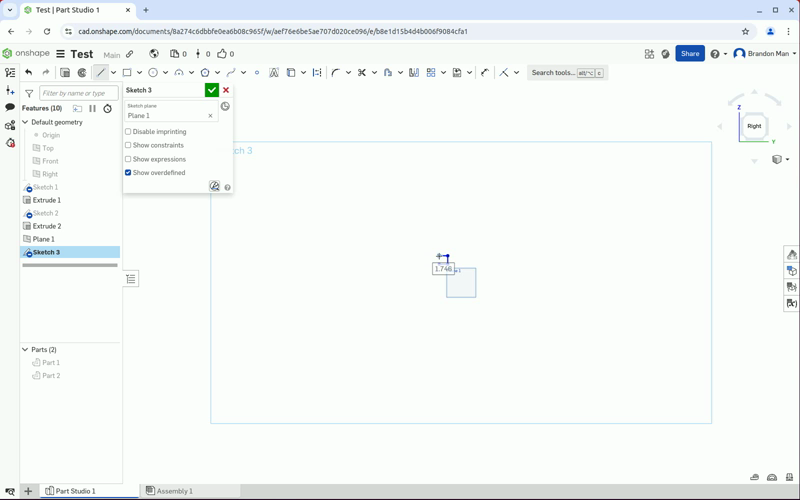
mouse_move(469, 255)
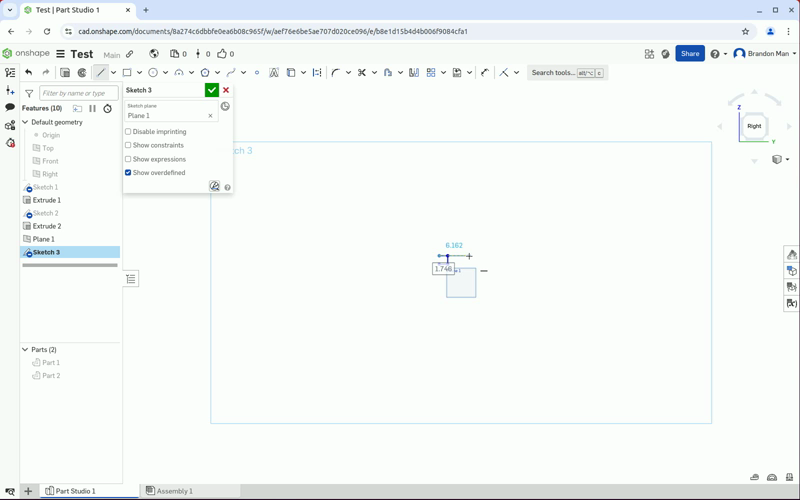
key_down(shift)
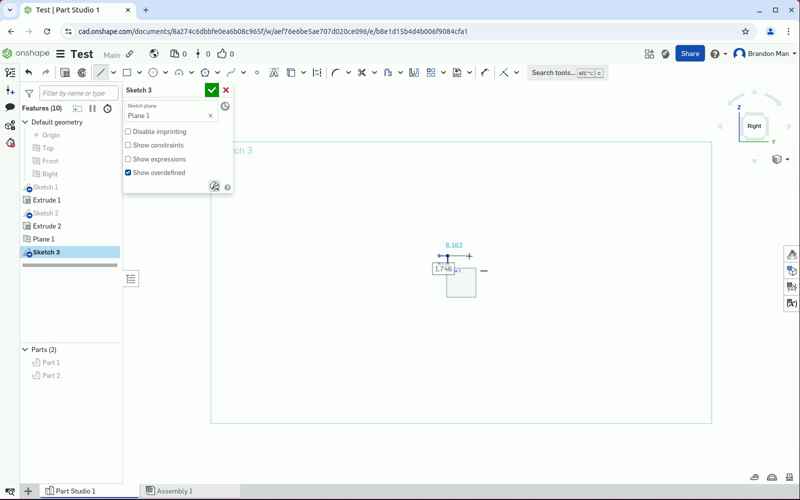
mouse_move(439, 264)
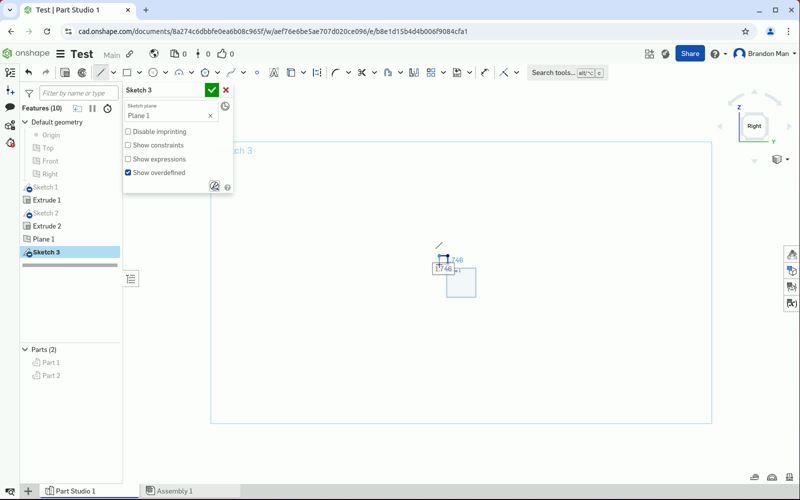
key_up(shift)
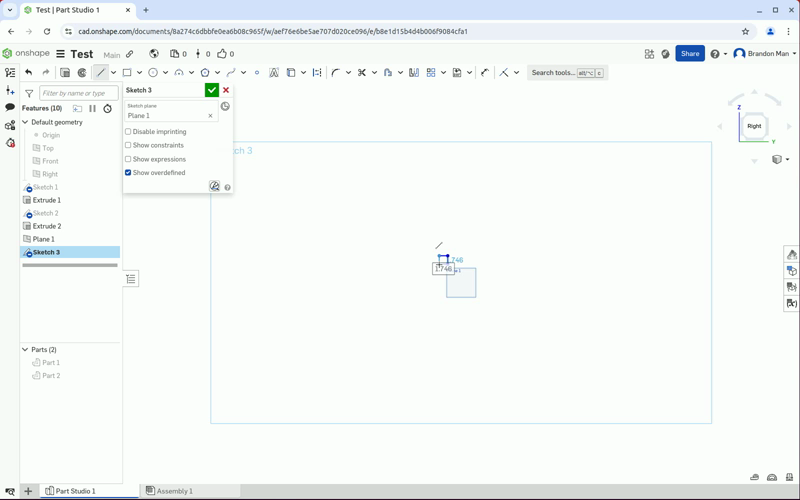
click(439, 264)
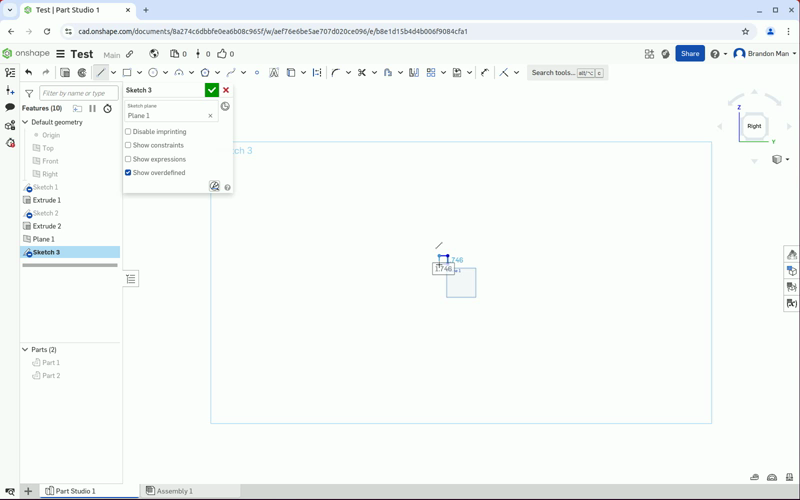
key(esc)
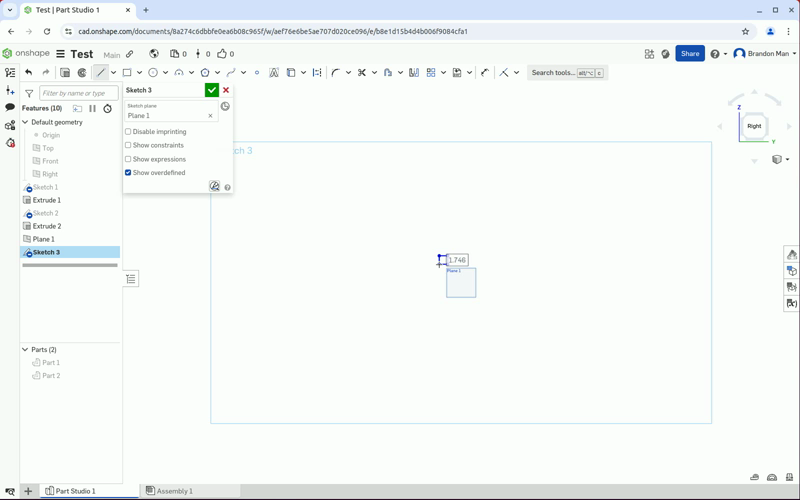
mouse_move(439, 257)
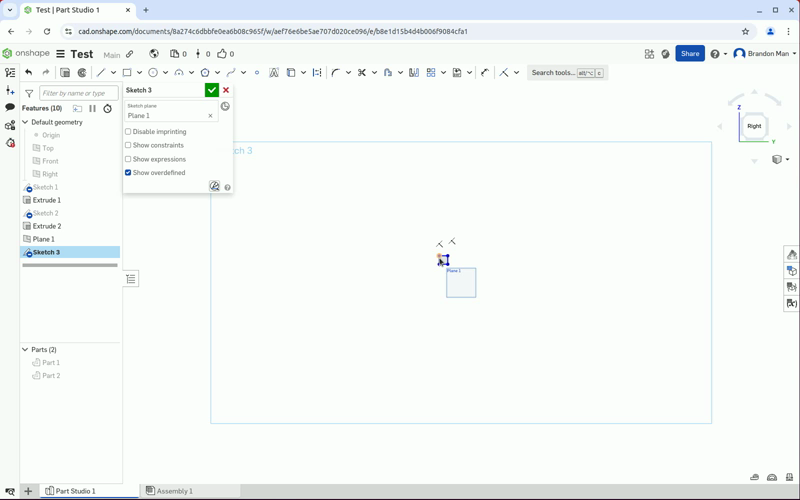
scroll(6)
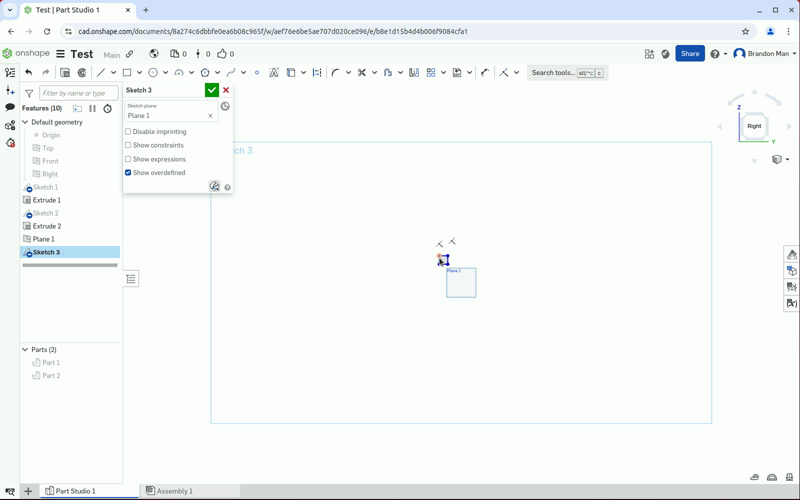
scroll(6)
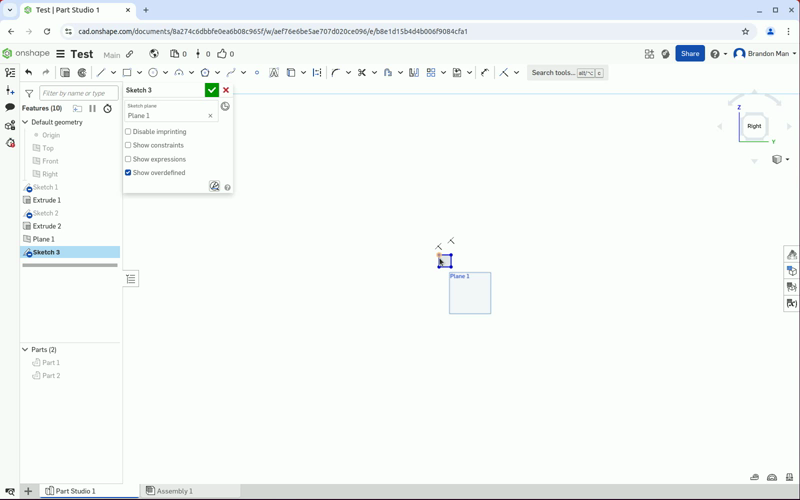
scroll(6)
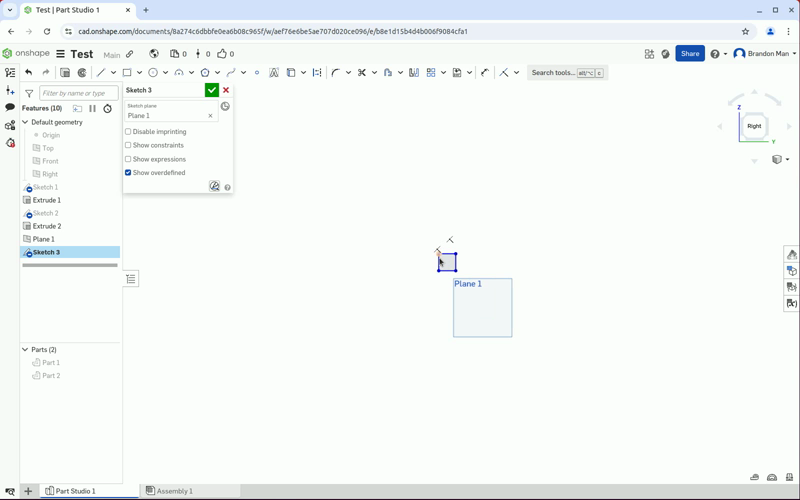
scroll(6)
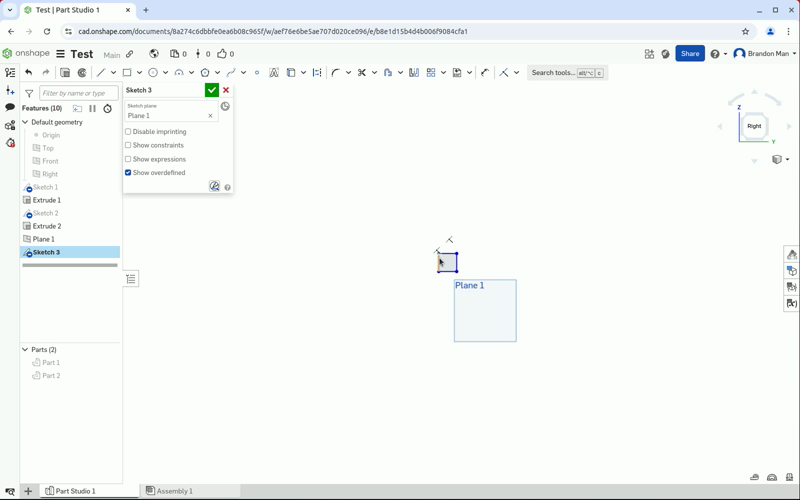
scroll(6)
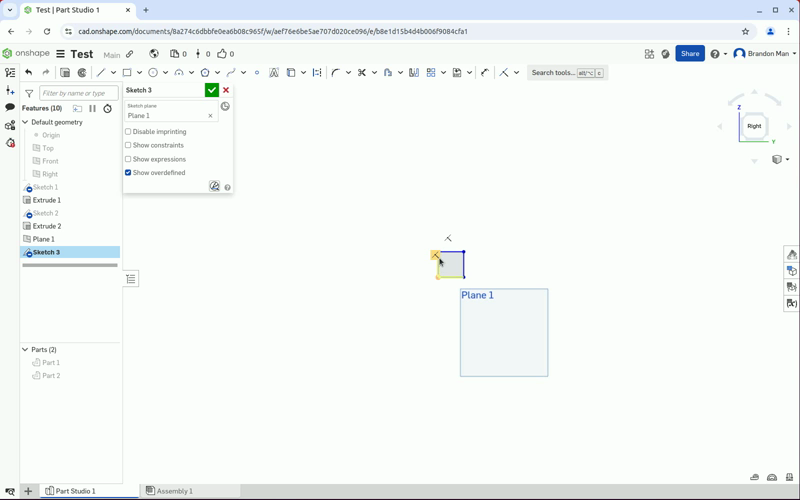
scroll(6)
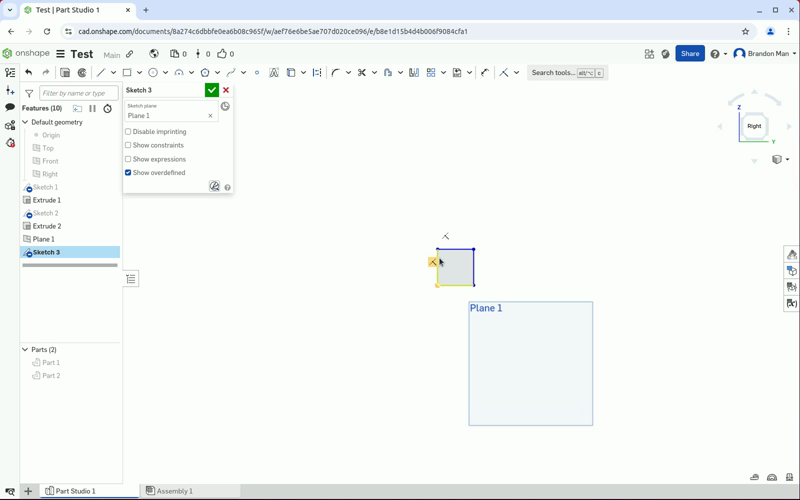
scroll(6)
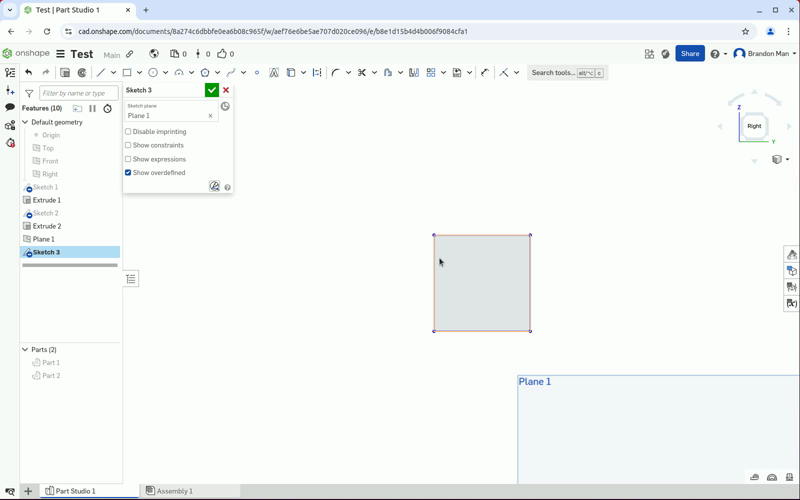
click(439, 257)
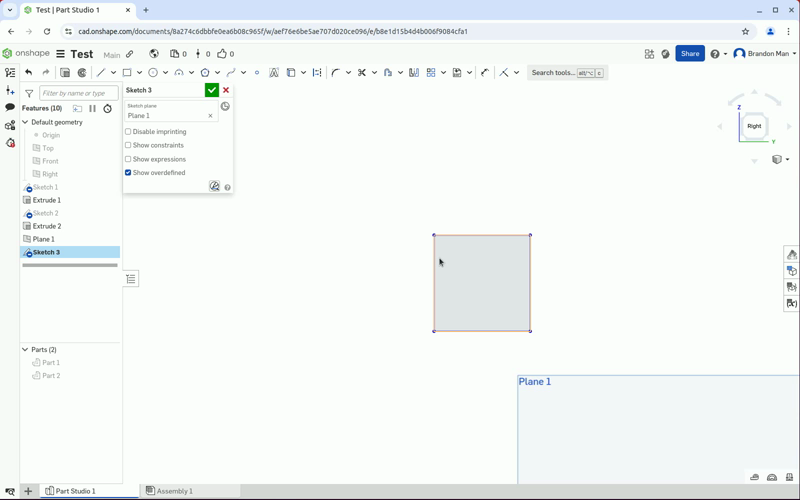
scroll(-6)
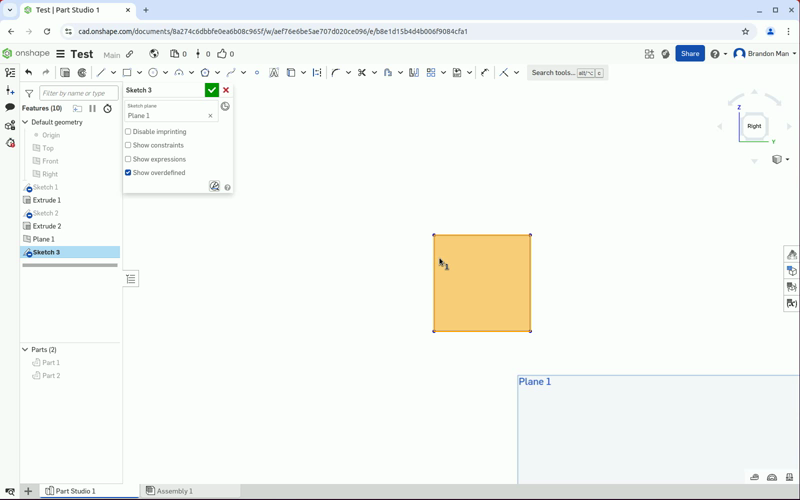
scroll(-6)
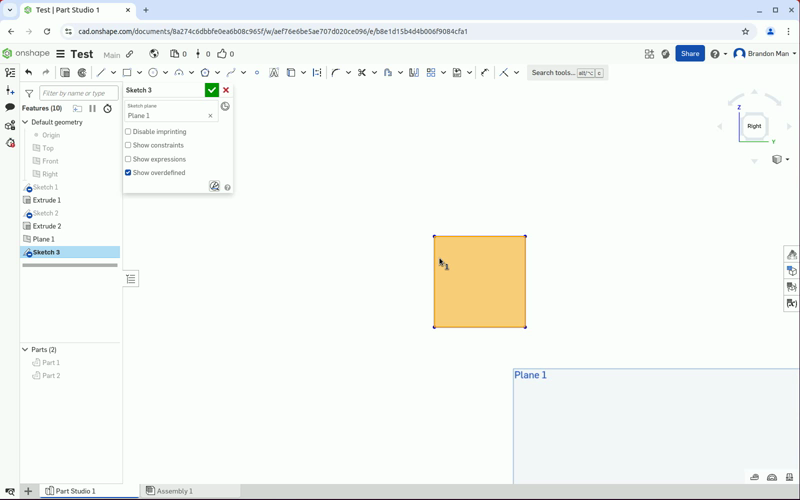
scroll(-6)
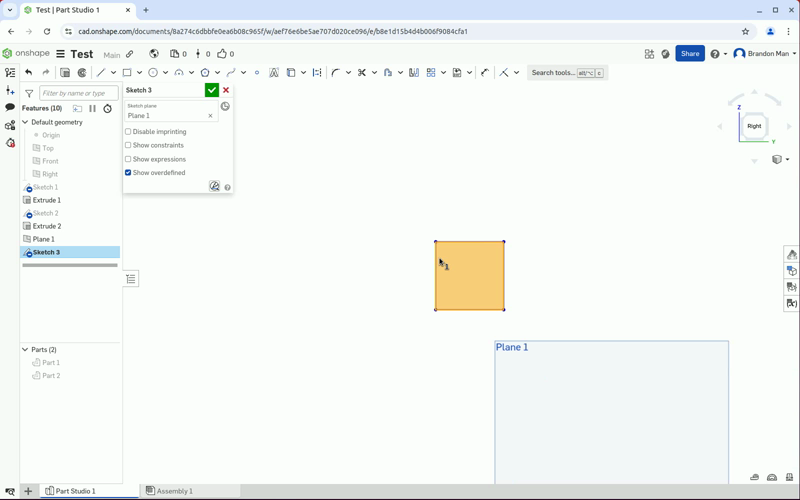
scroll(-6)
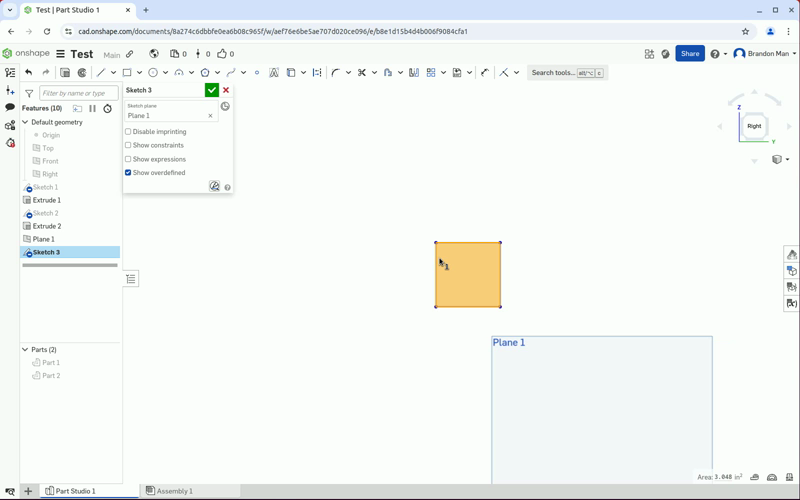
scroll(-6)
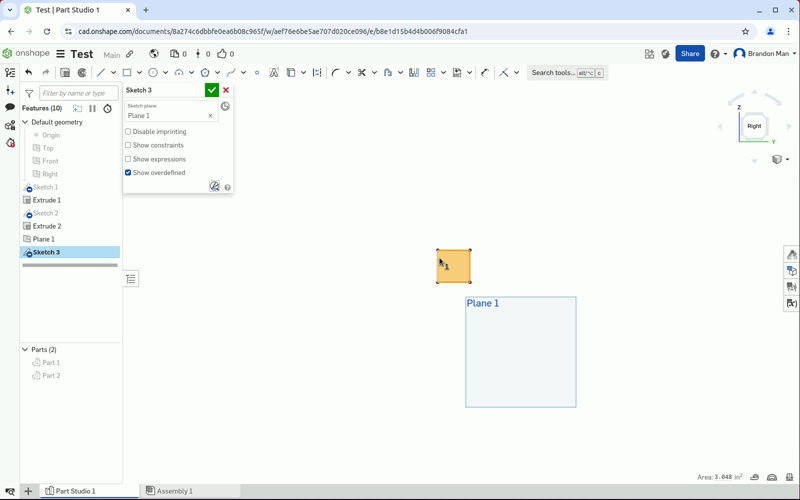
scroll(-6)
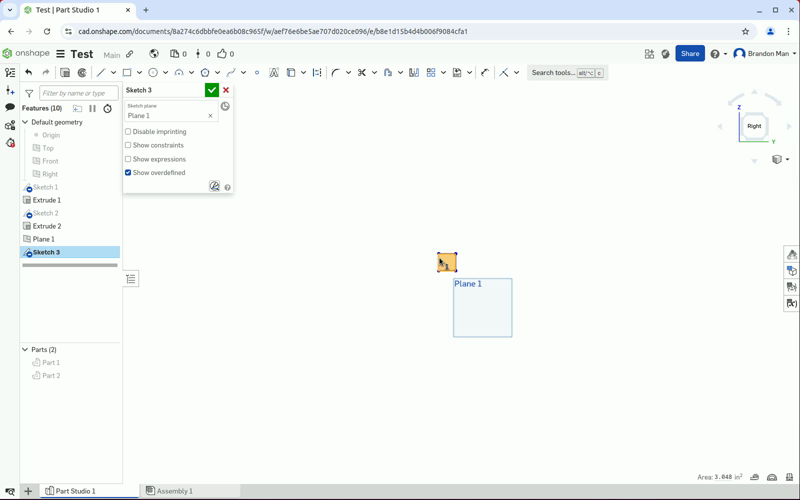
scroll(-6)
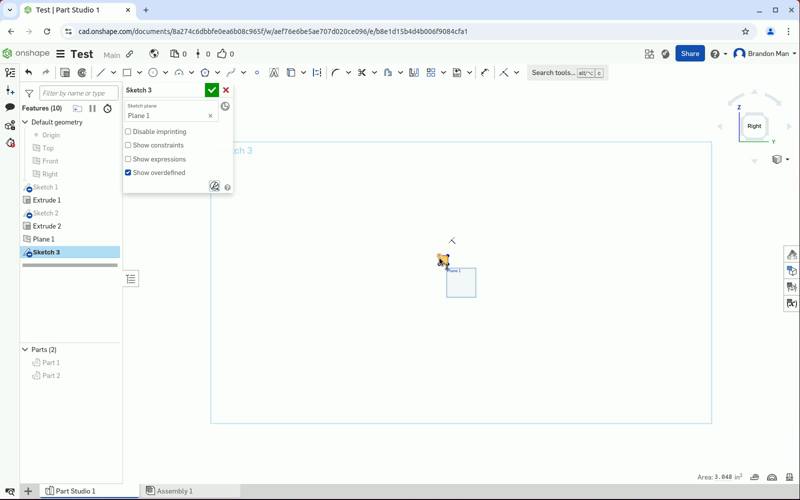
mouse_move(73, 352)
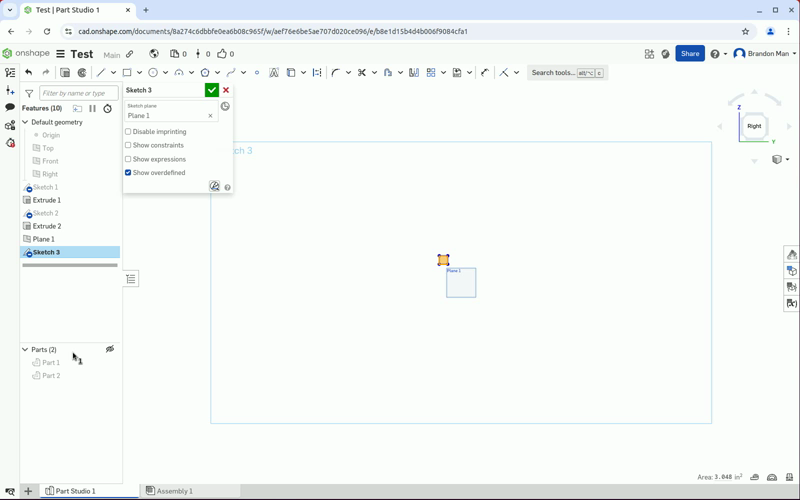
key(shift+y)
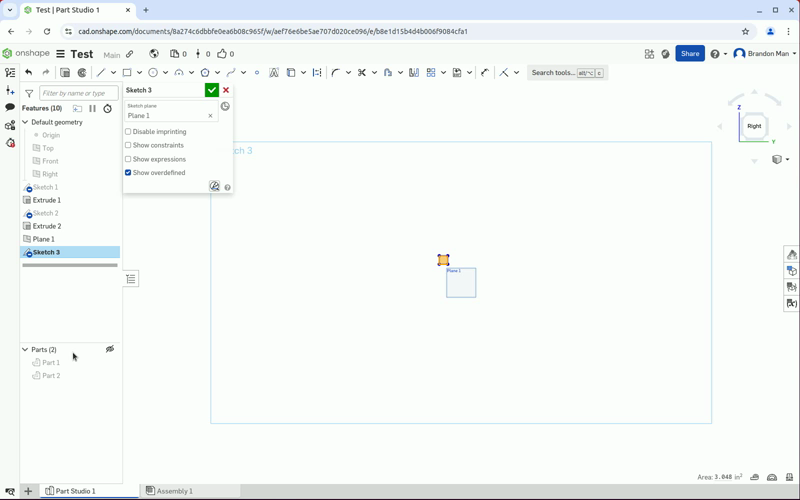
key(shift+e)
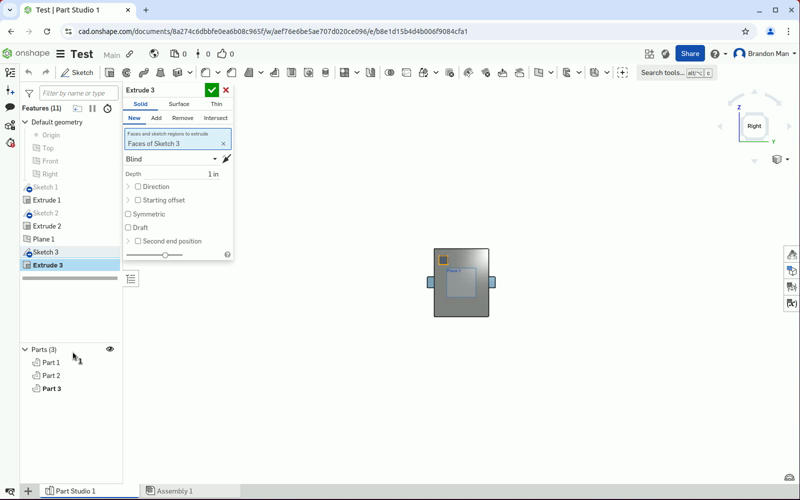
mouse_move(143, 106)
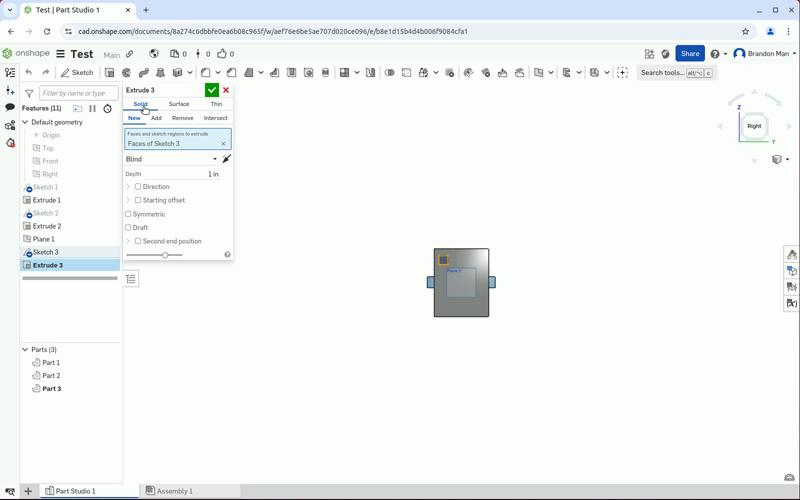
click(143, 106)
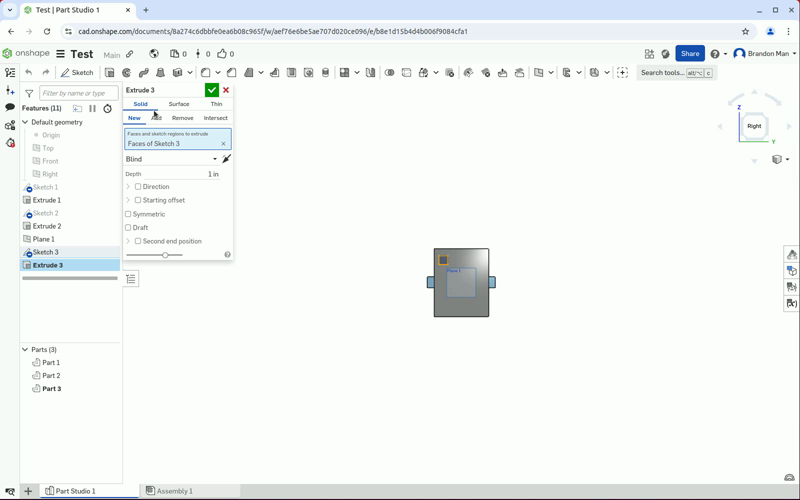
mouse_move(186, 120)
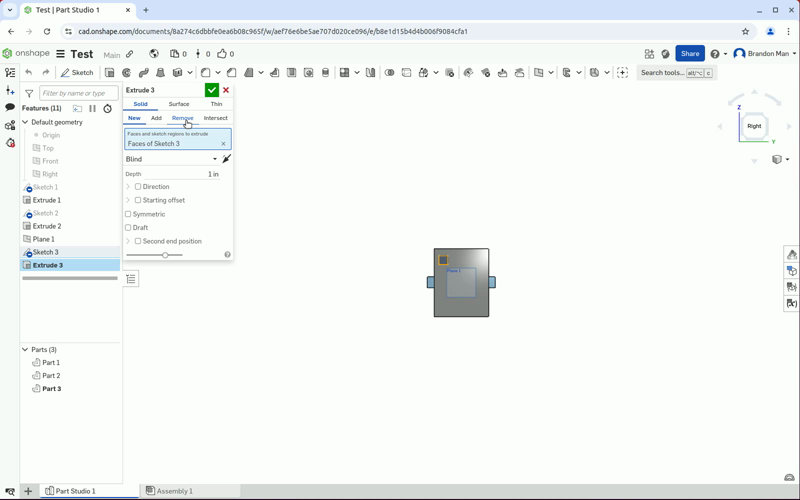
click(186, 120)
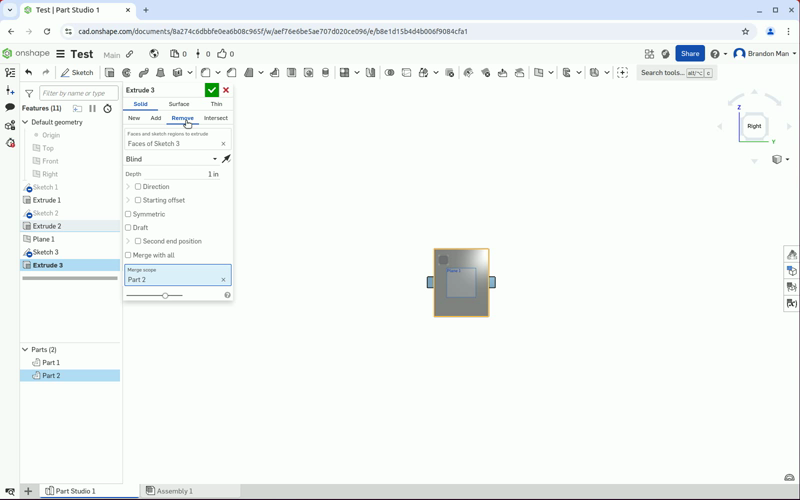
key(tab, 4)
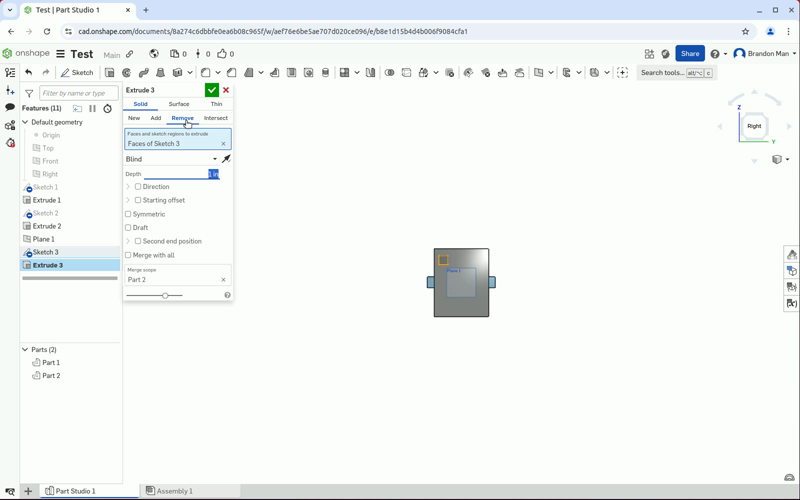
text(1.685)
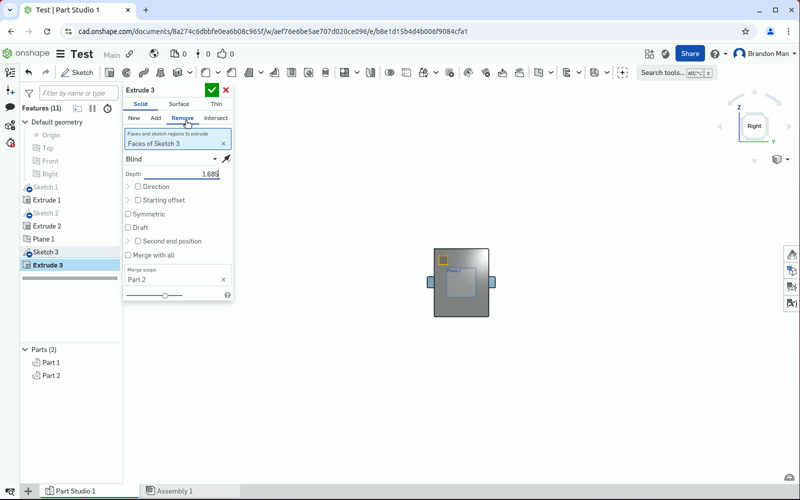
key(tab, 6)
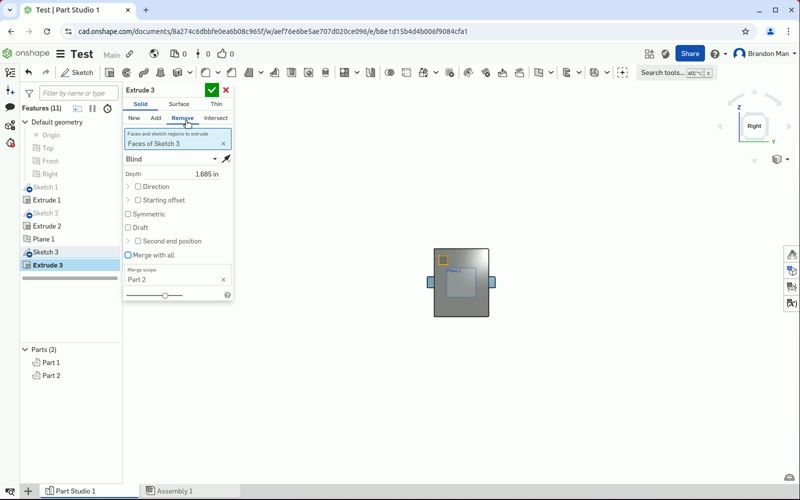
key(space)
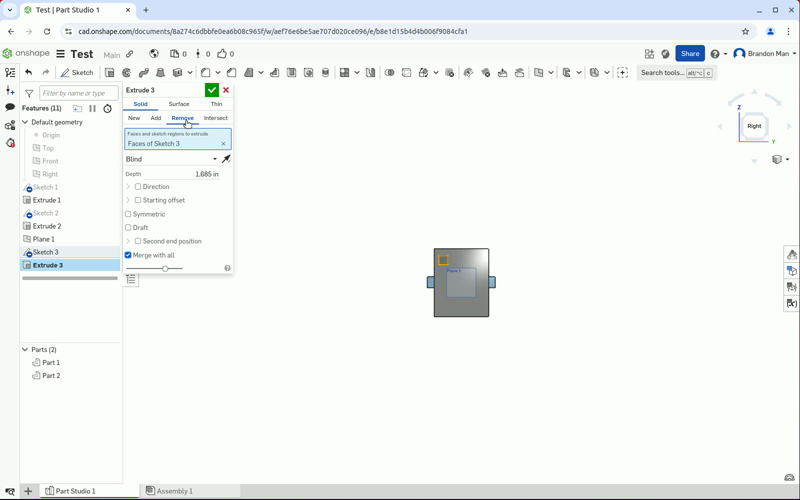
key(enter)
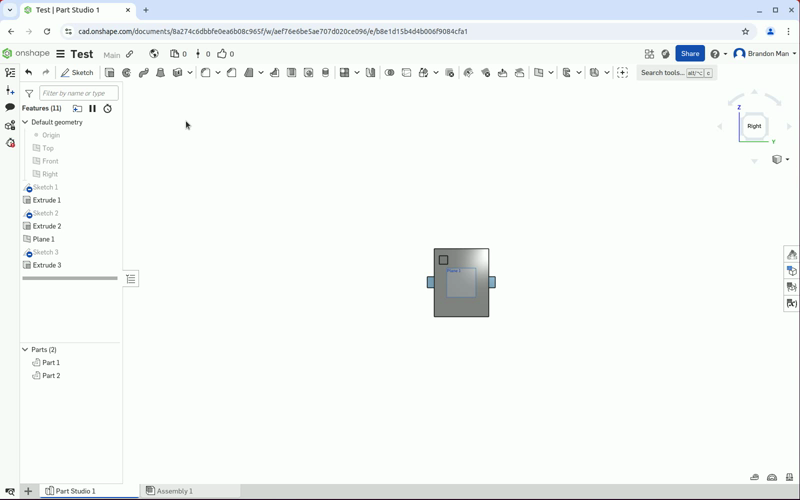
key(shift+h)
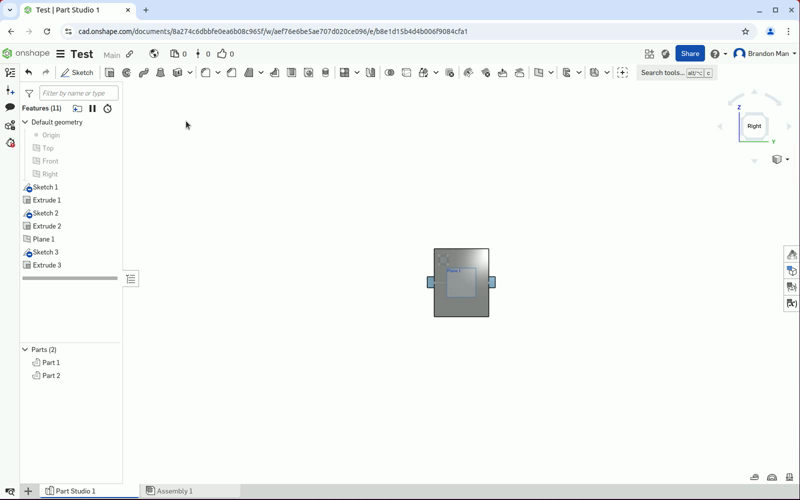
key(shift+h)
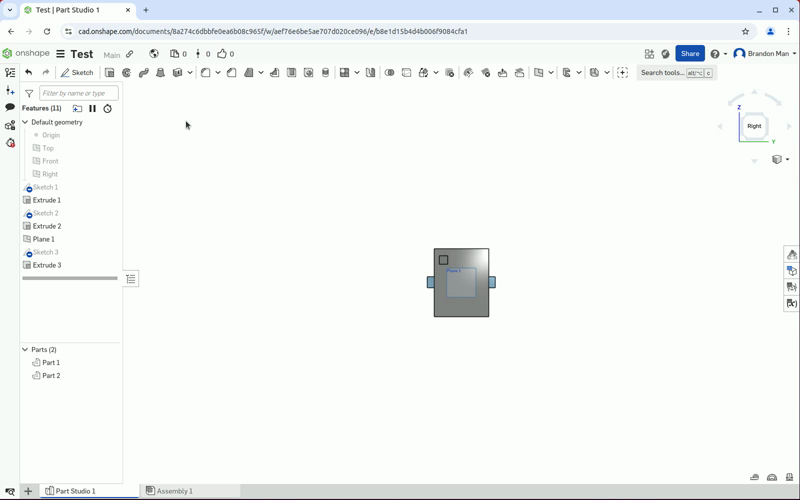
mouse_move(73, 189)
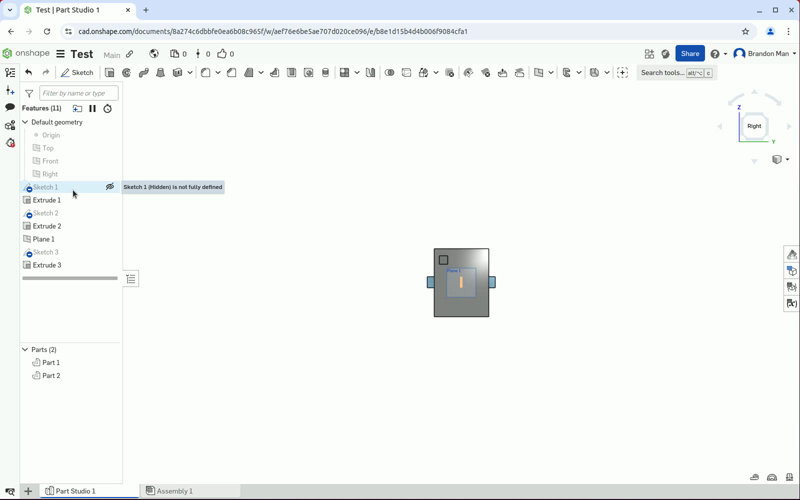
click(73, 189)
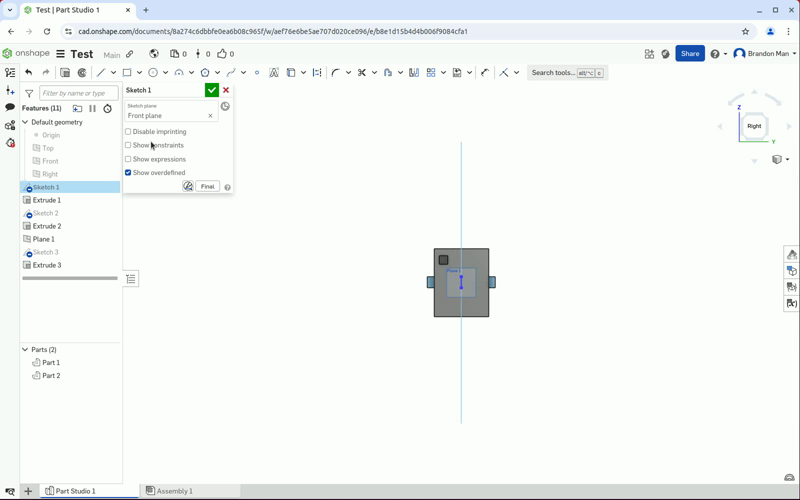
mouse_move(229, 92)
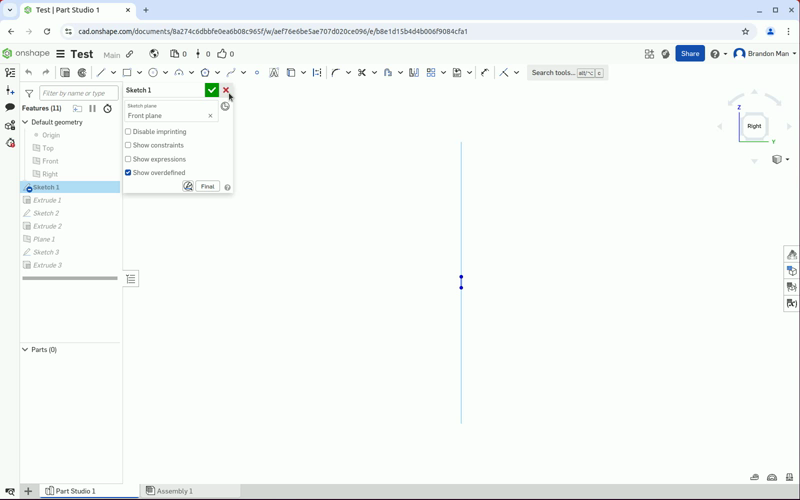
click(229, 92)
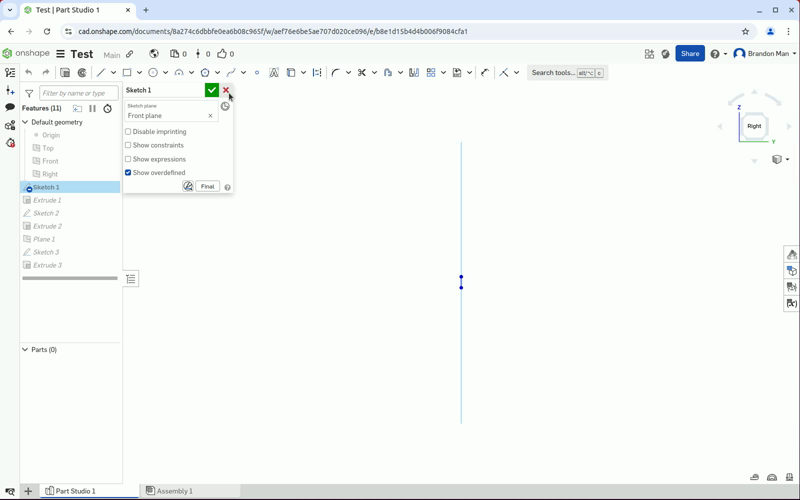
key(shift+s)
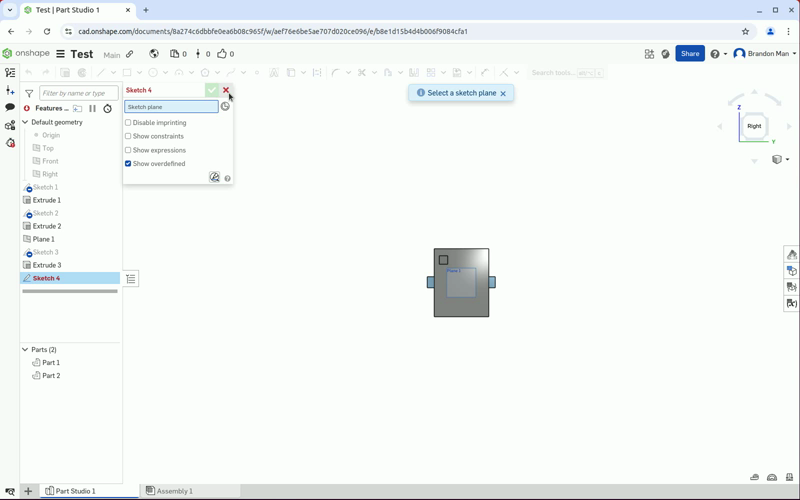
mouse_move(73, 241)
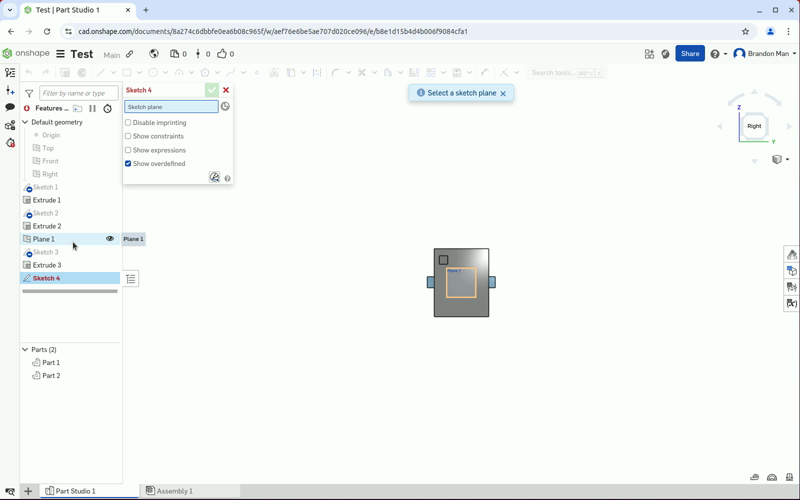
click(73, 241)
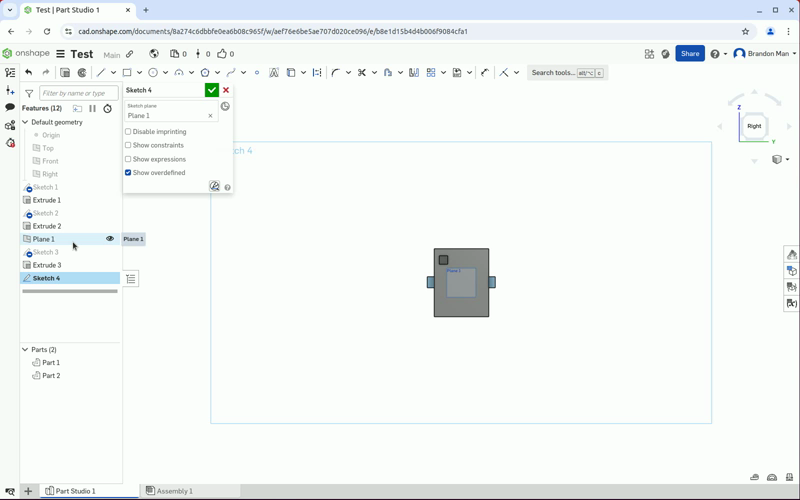
mouse_move(73, 352)
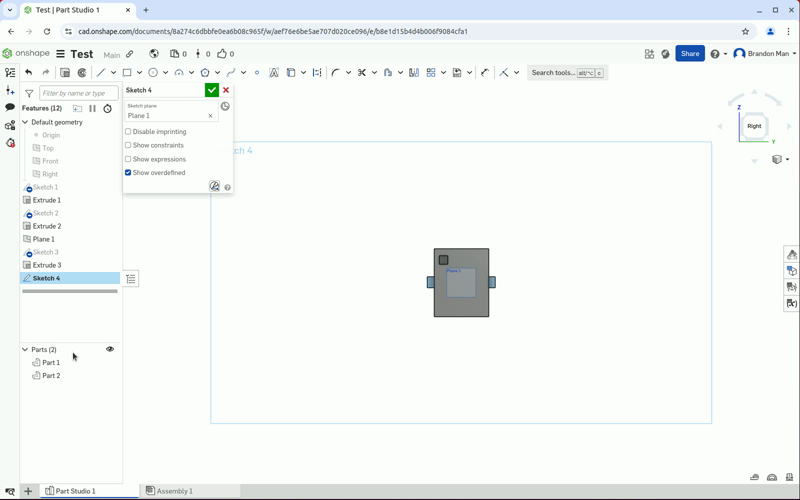
key(y)
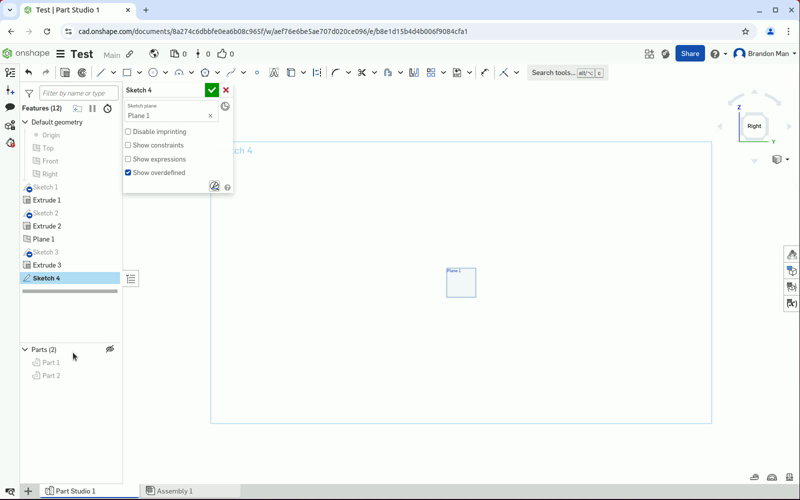
key(l)
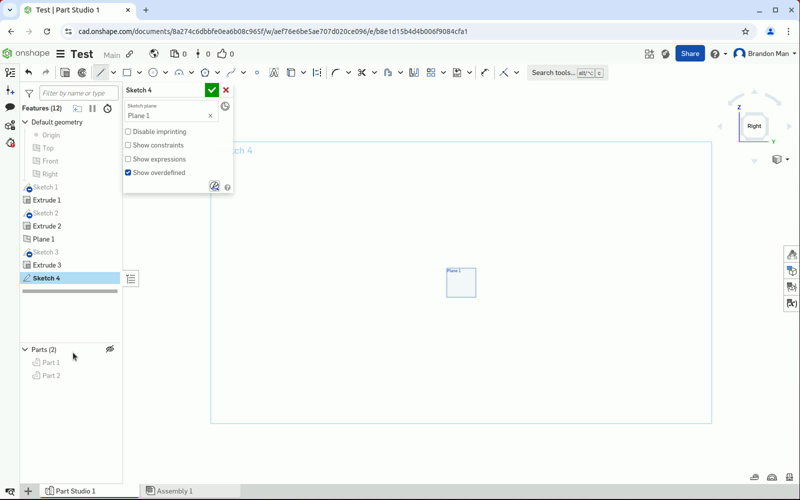
key_down(shift)
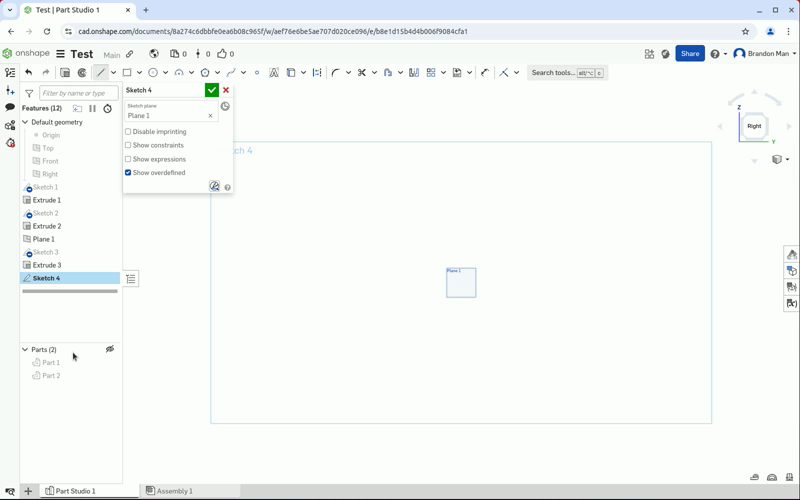
mouse_move(474, 264)
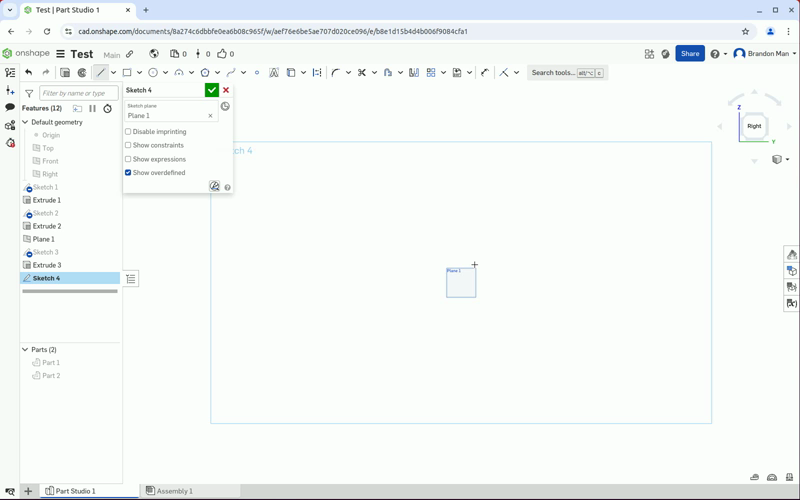
click(474, 264)
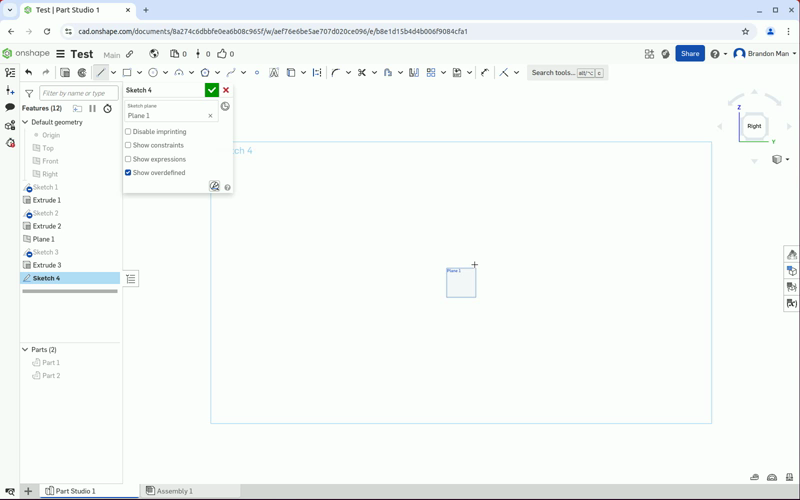
key_up(shift)
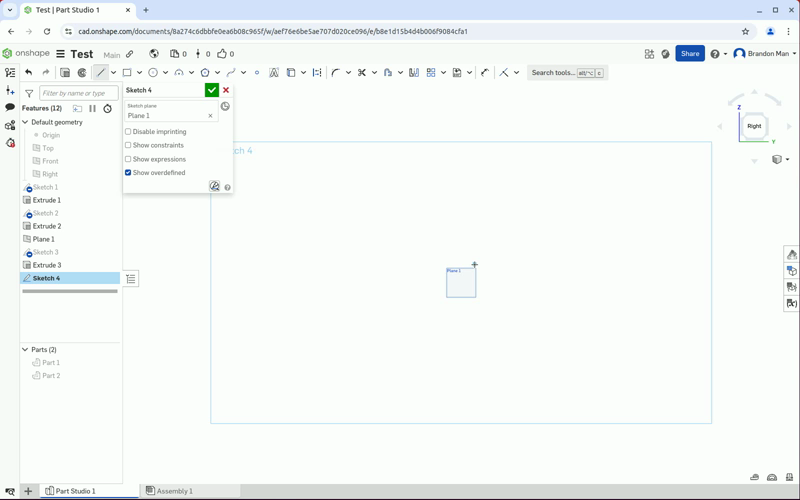
key_down(shift)
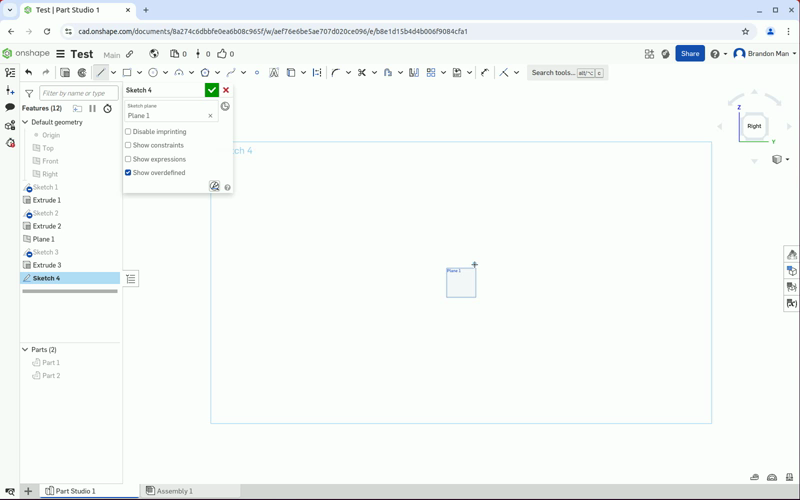
mouse_move(504, 264)
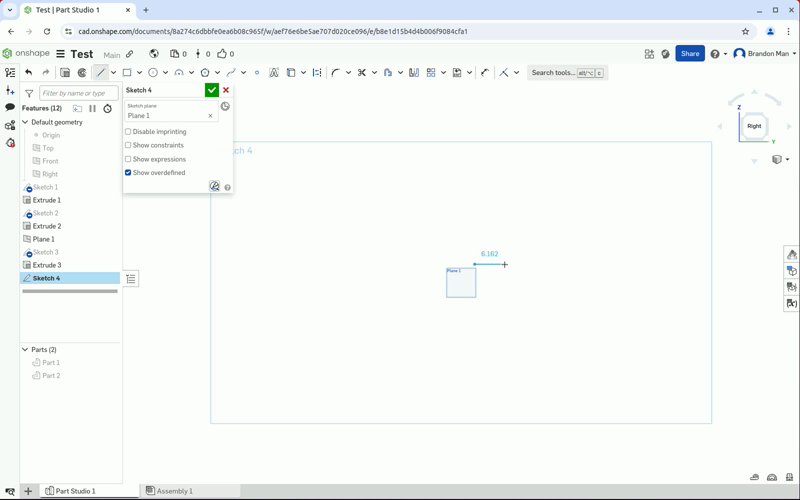
mouse_move(483, 264)
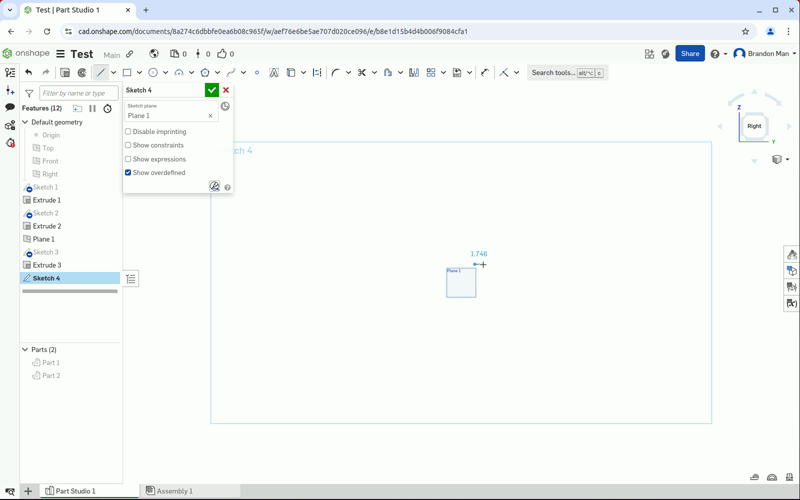
click(483, 264)
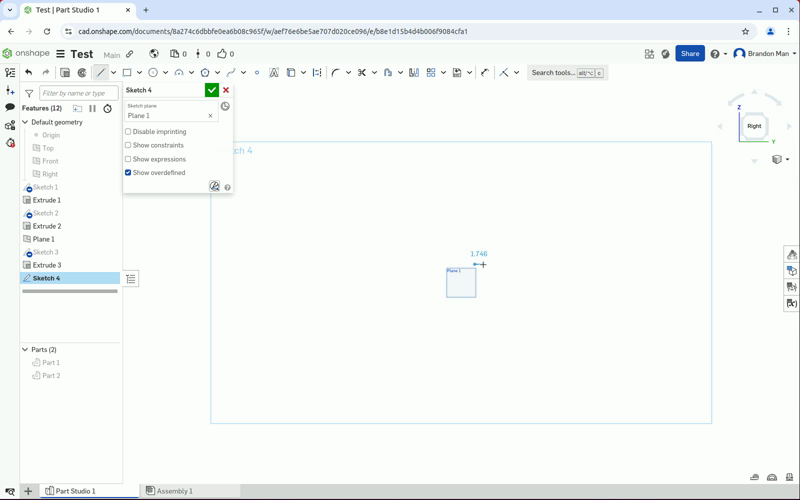
key_up(shift)
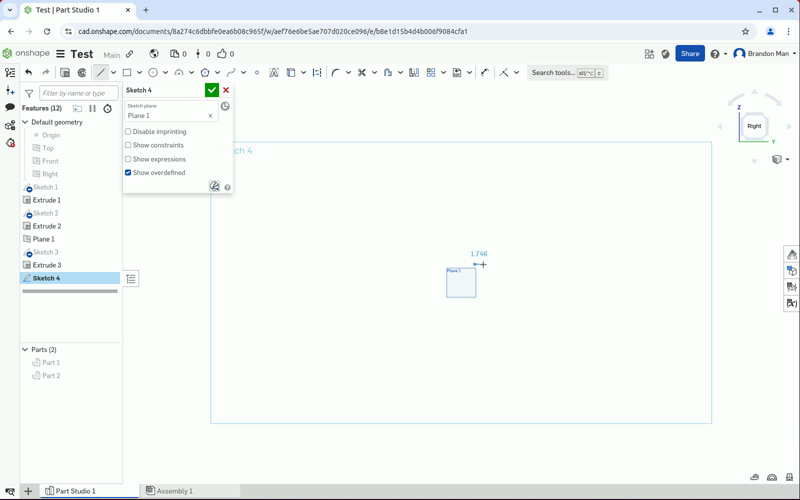
key_down(shift)
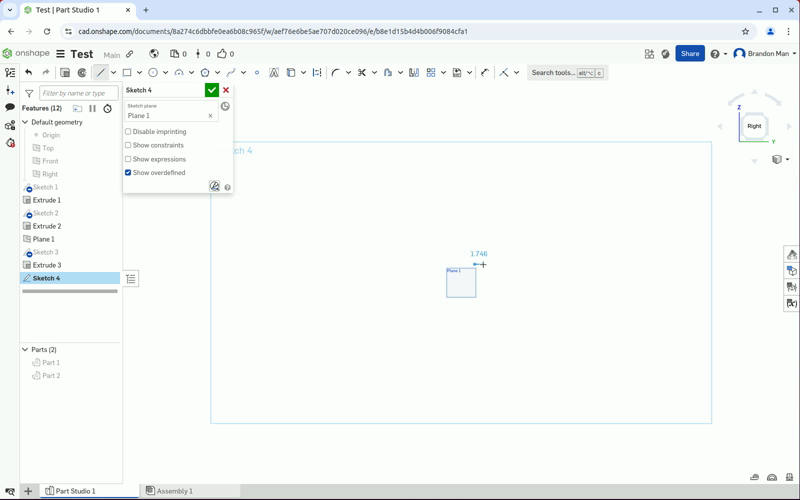
mouse_move(513, 264)
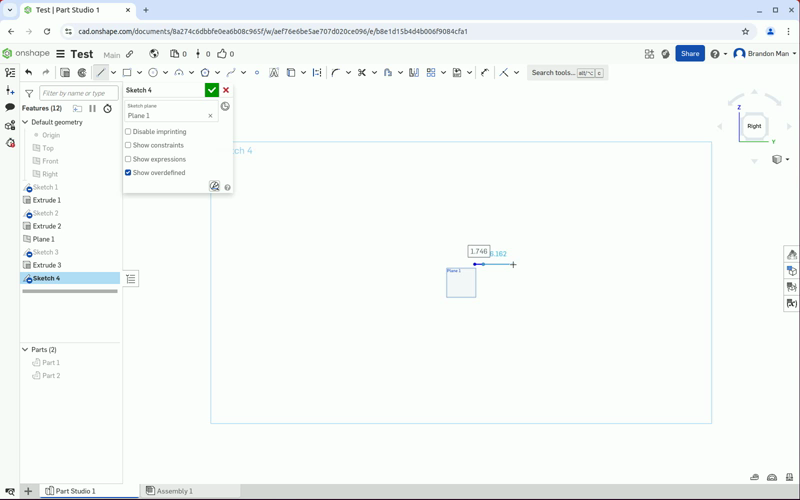
mouse_move(483, 255)
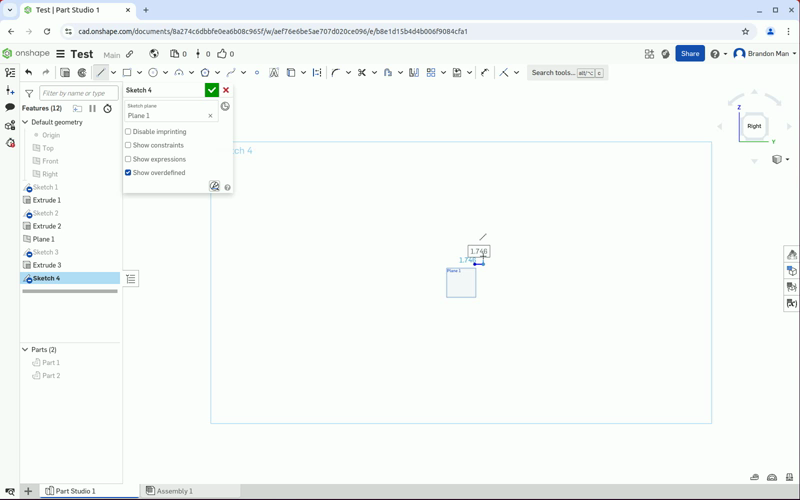
click(483, 255)
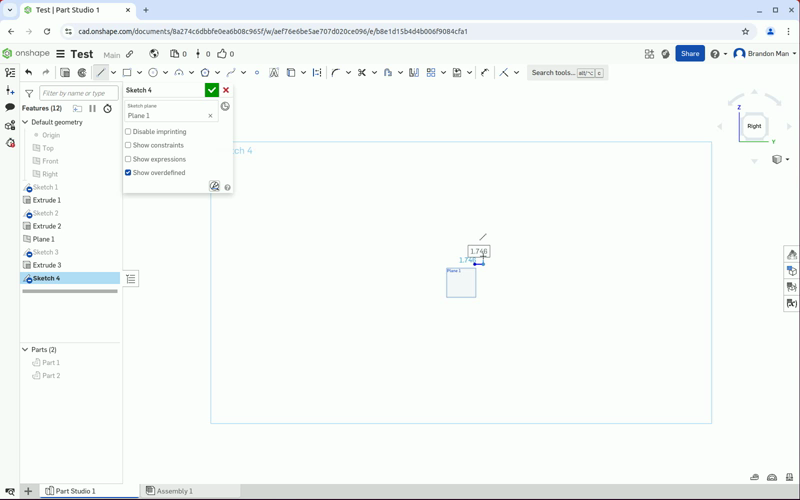
key_up(shift)
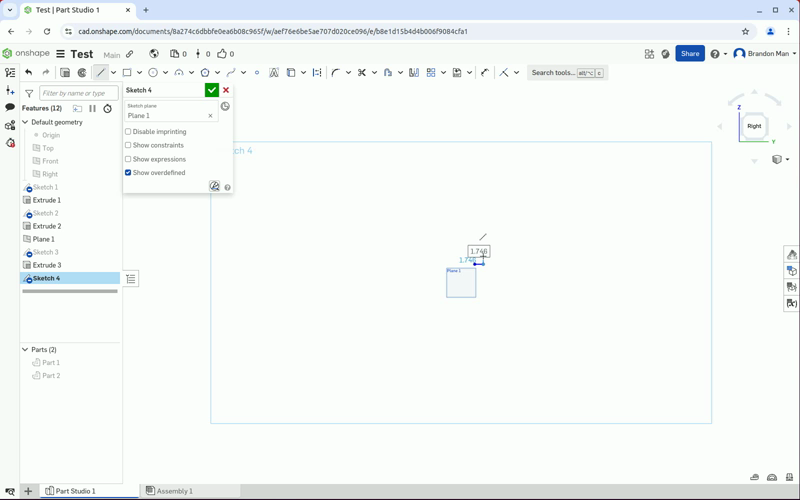
key_down(shift)
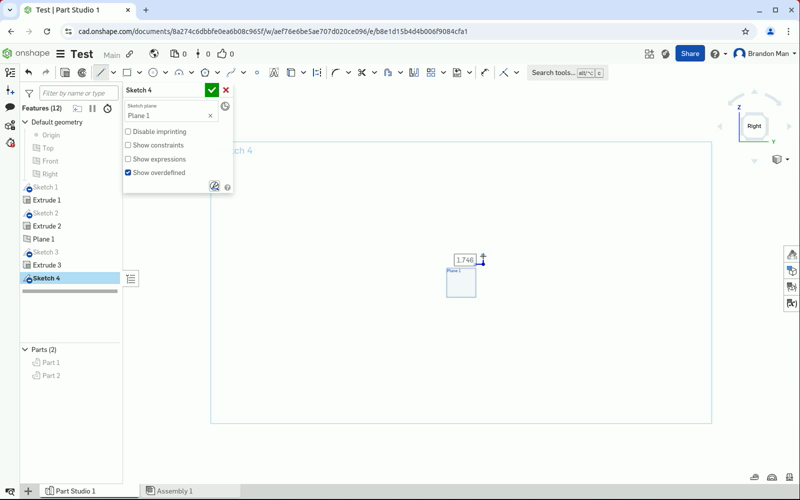
mouse_move(513, 255)
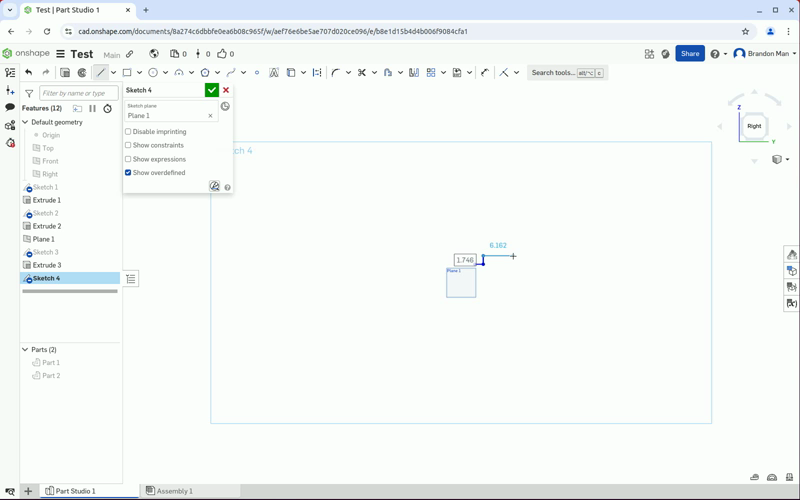
mouse_move(474, 255)
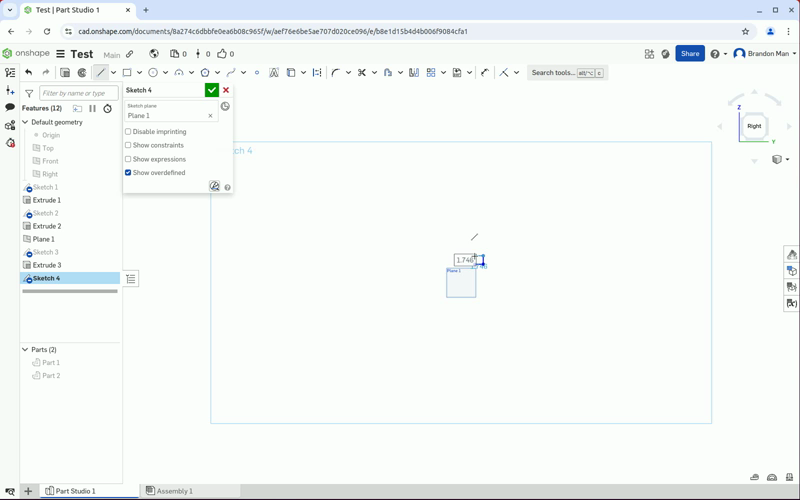
click(474, 255)
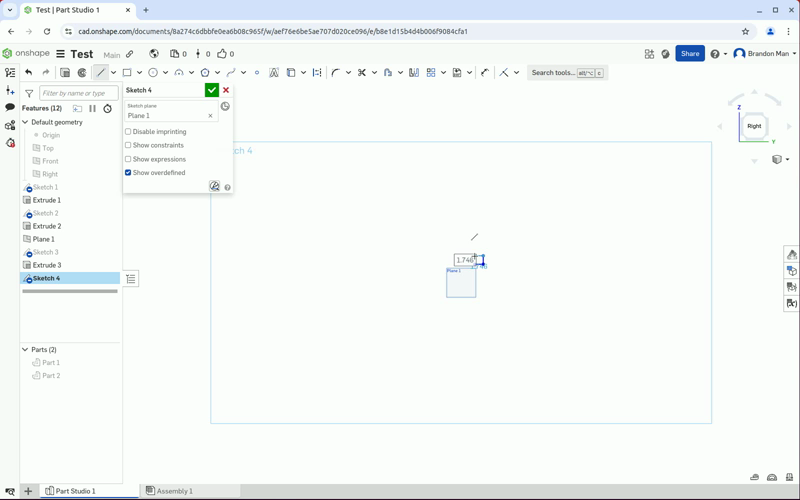
key_up(shift)
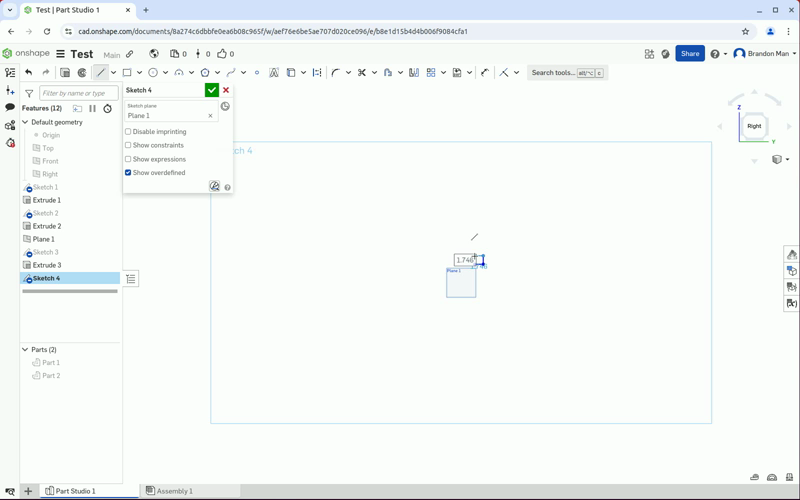
mouse_move(504, 255)
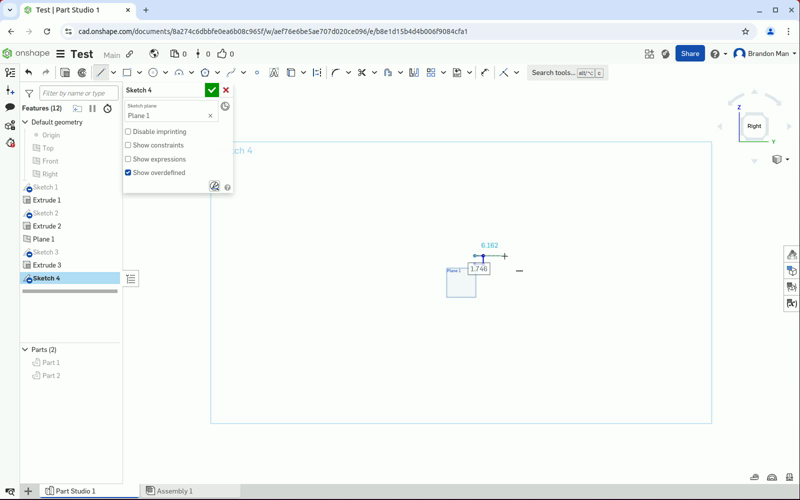
key_down(shift)
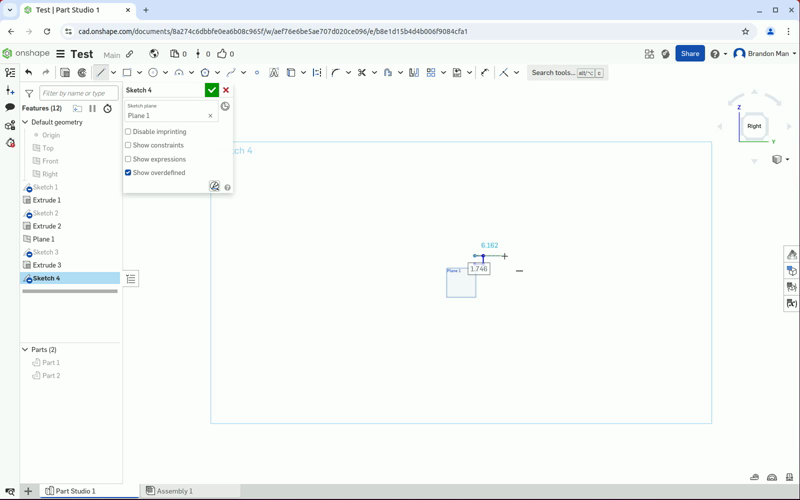
mouse_move(474, 264)
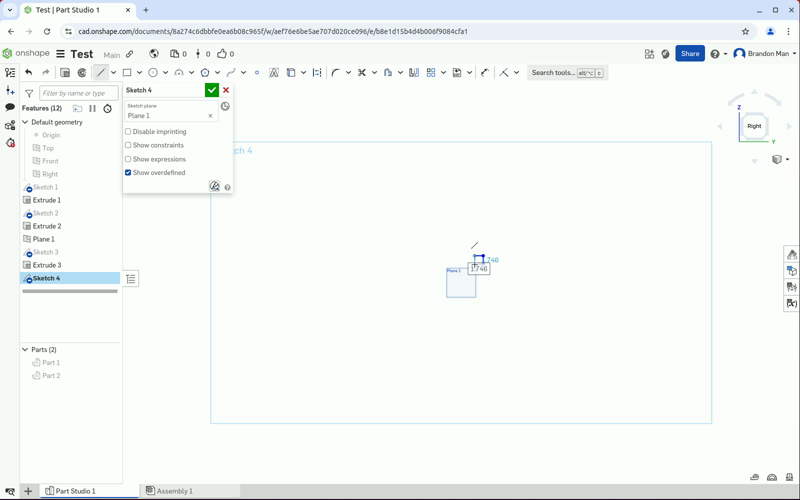
key_up(shift)
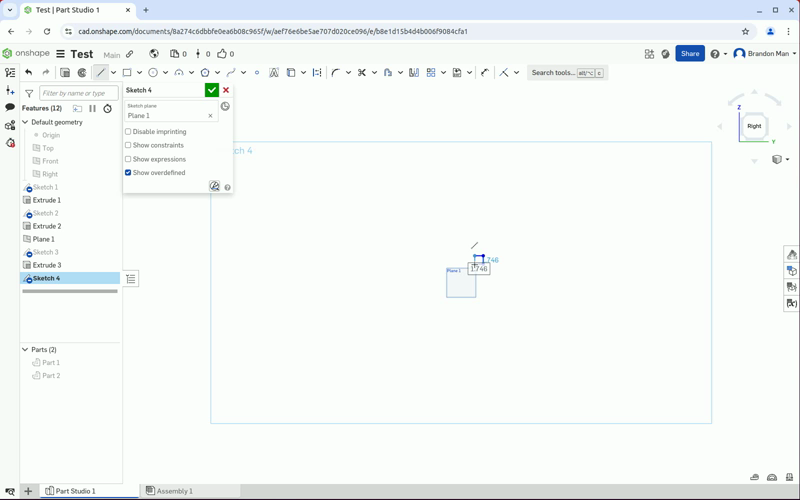
click(474, 264)
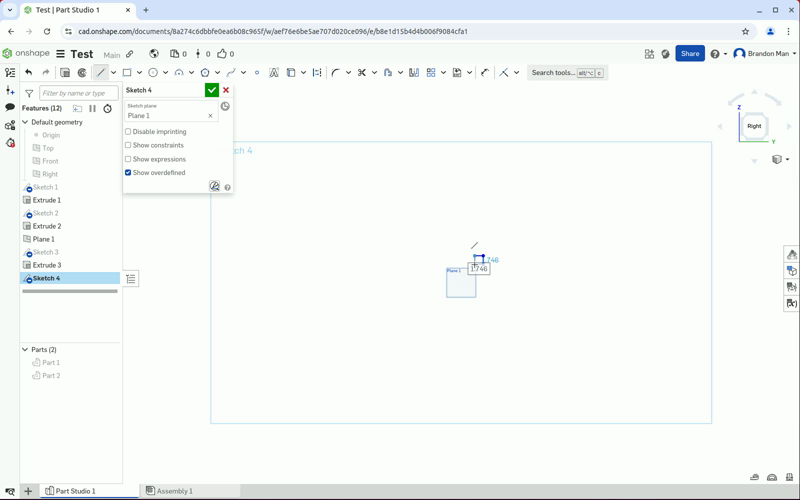
key(esc)
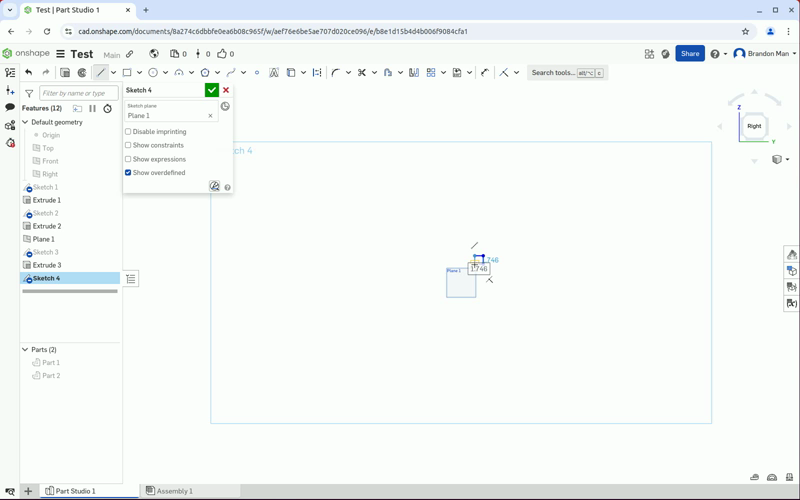
mouse_move(476, 258)
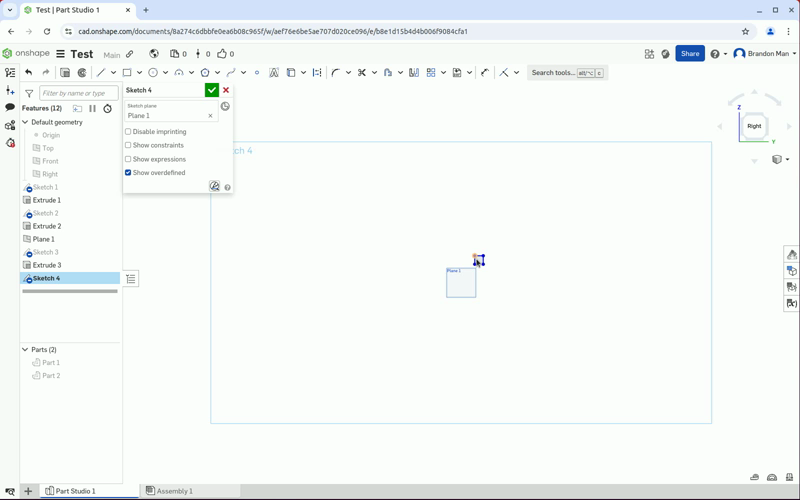
scroll(6)
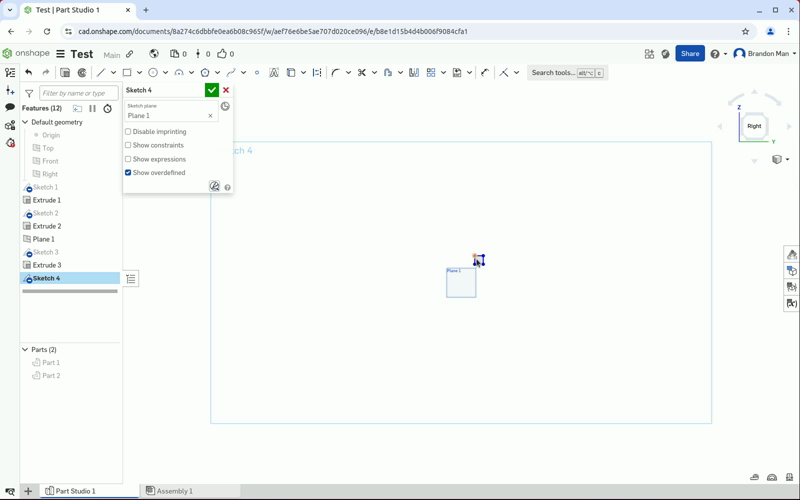
scroll(6)
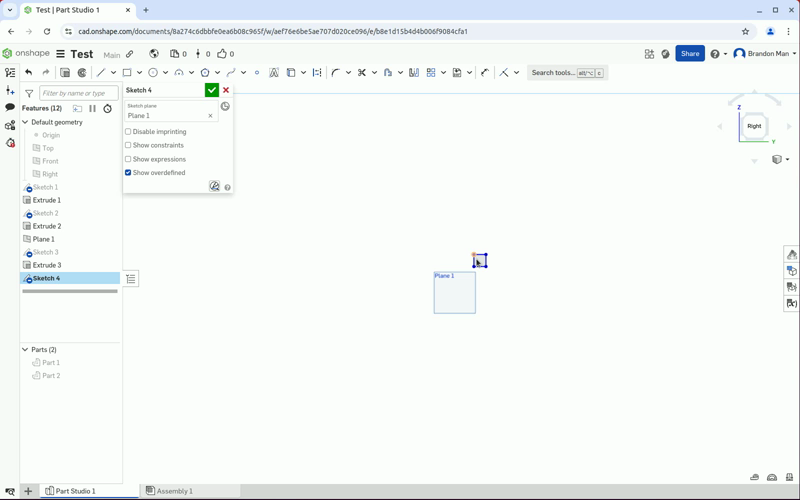
scroll(6)
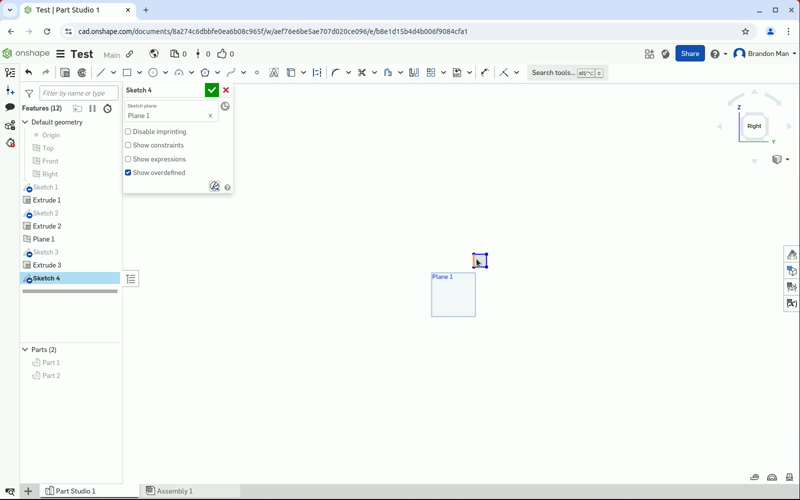
scroll(6)
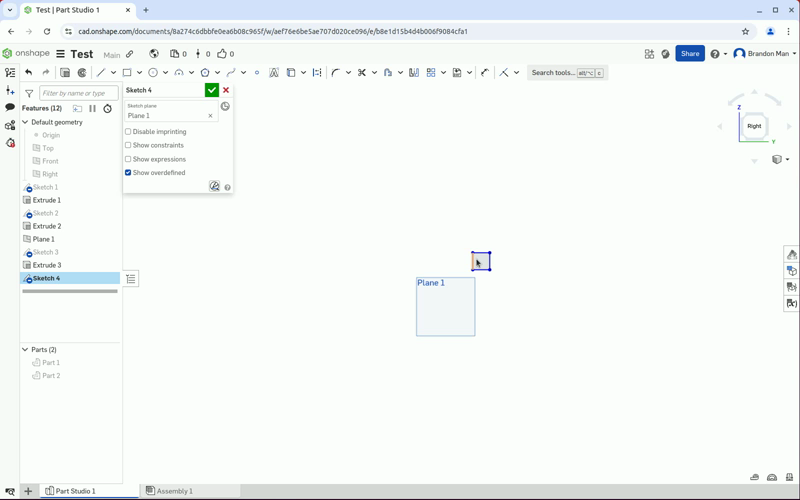
scroll(6)
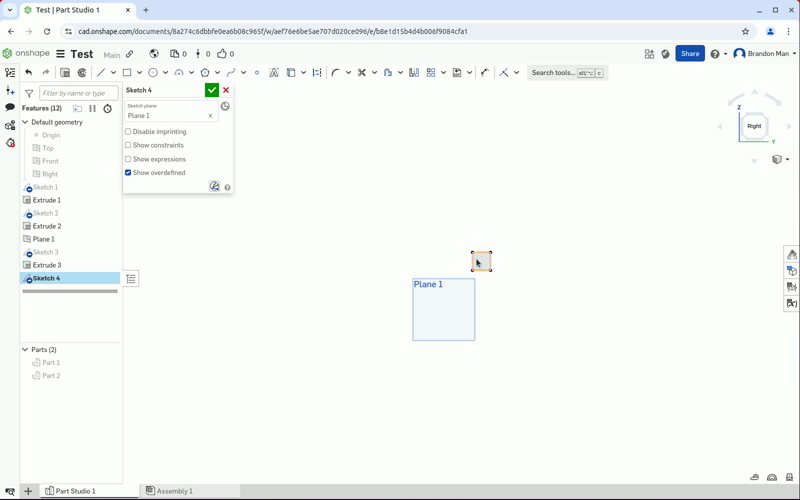
scroll(6)
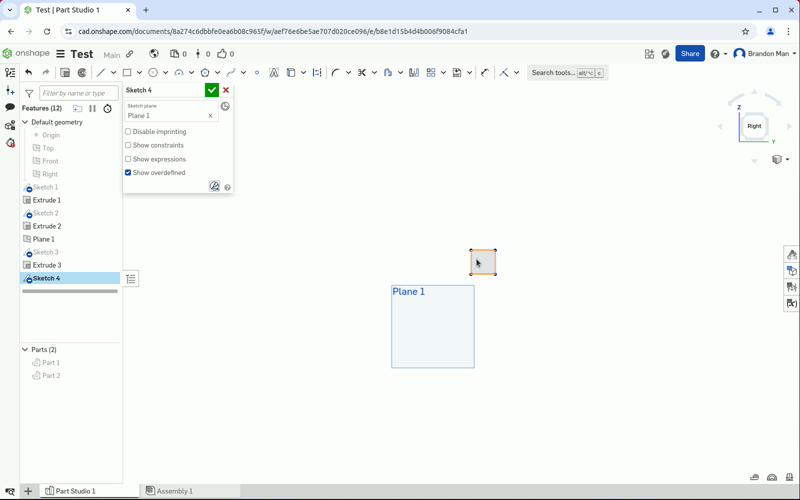
scroll(6)
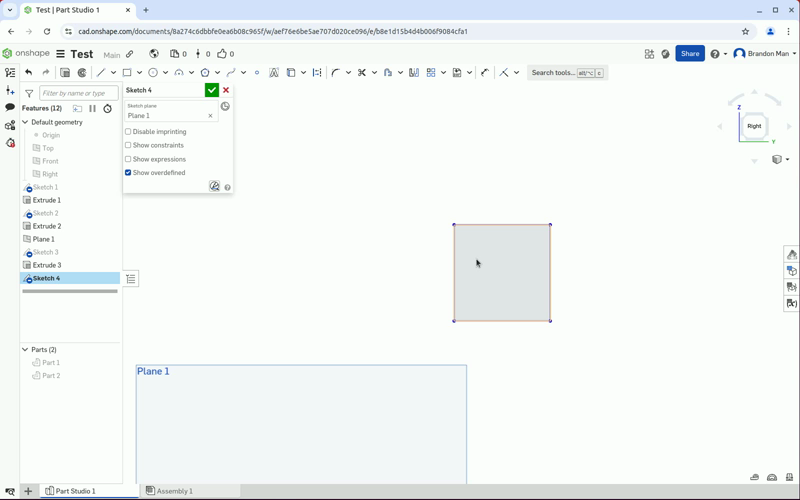
click(476, 258)
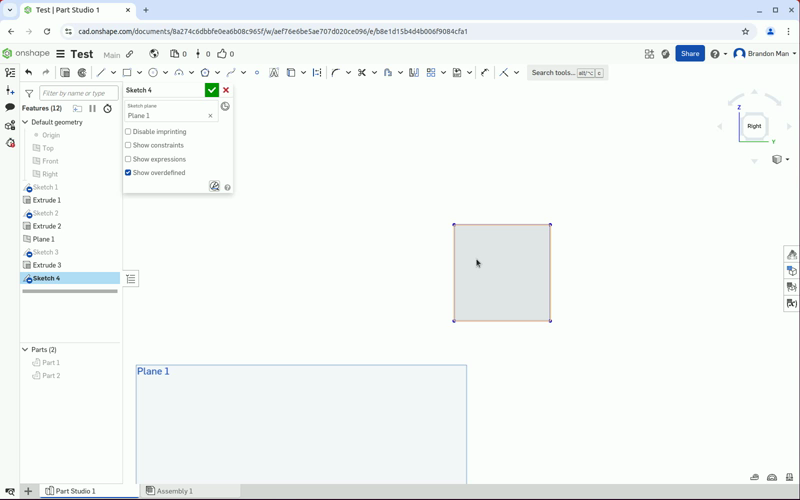
scroll(-6)
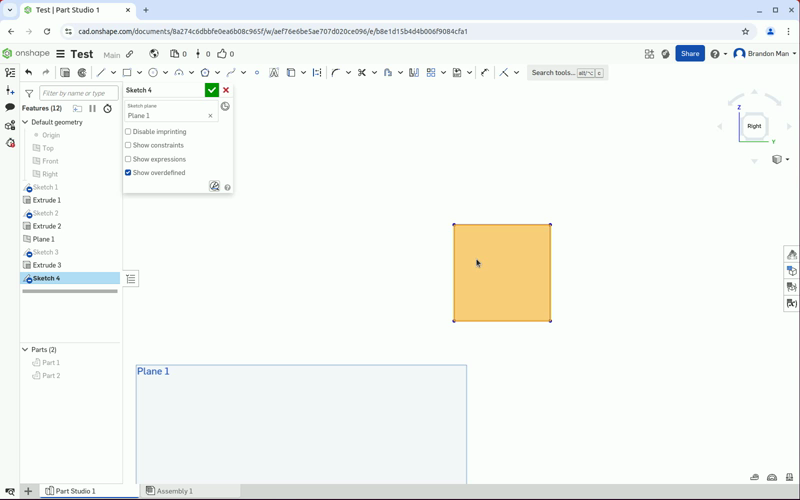
scroll(-6)
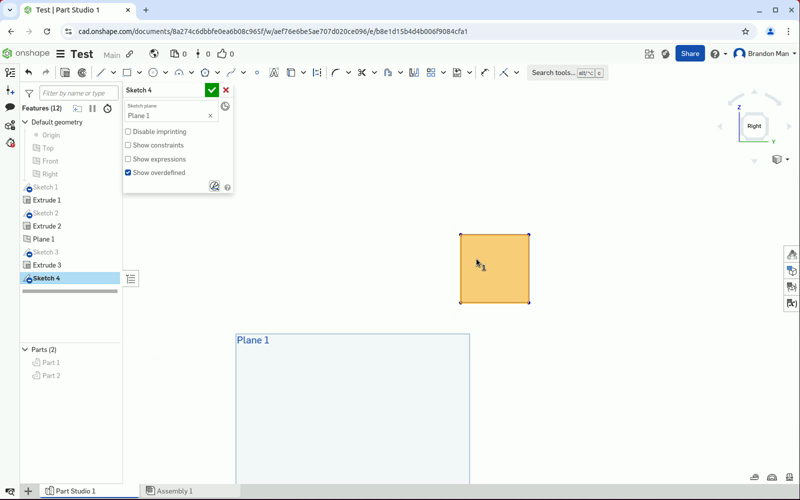
scroll(-6)
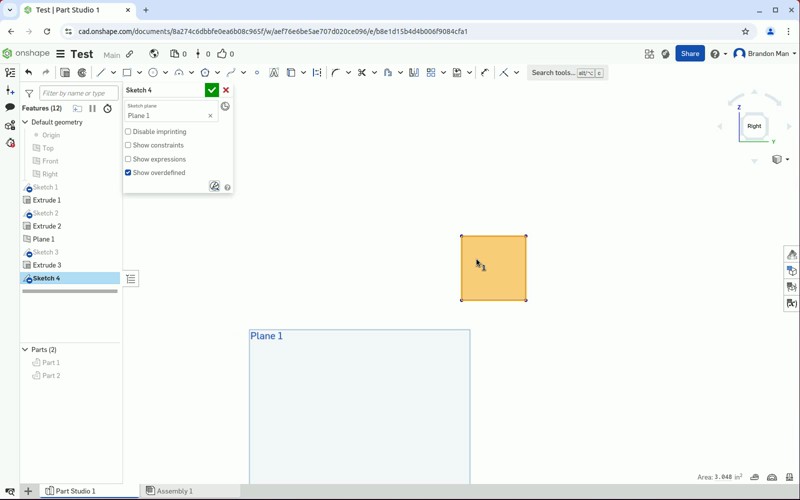
scroll(-6)
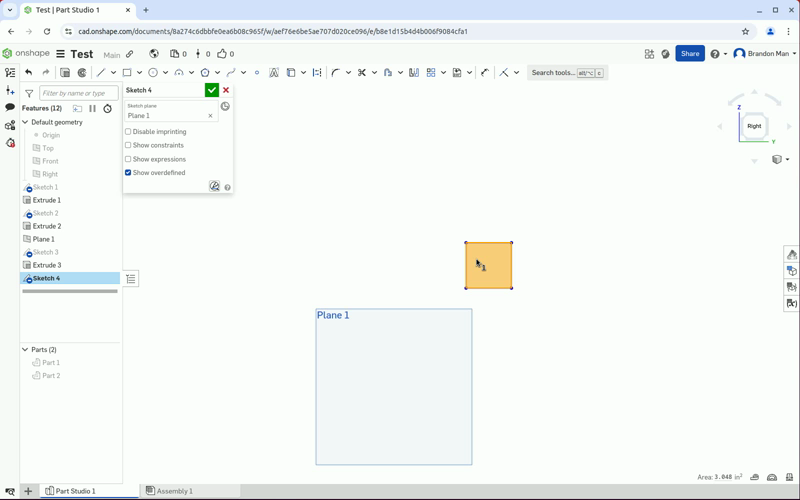
scroll(-6)
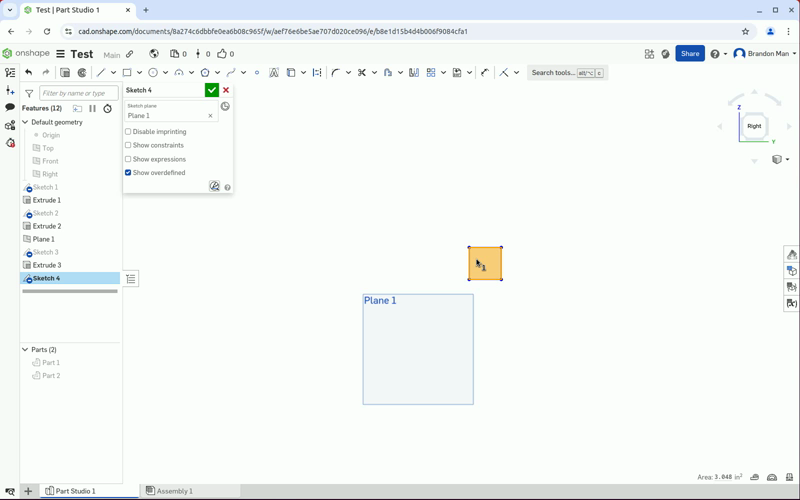
scroll(-6)
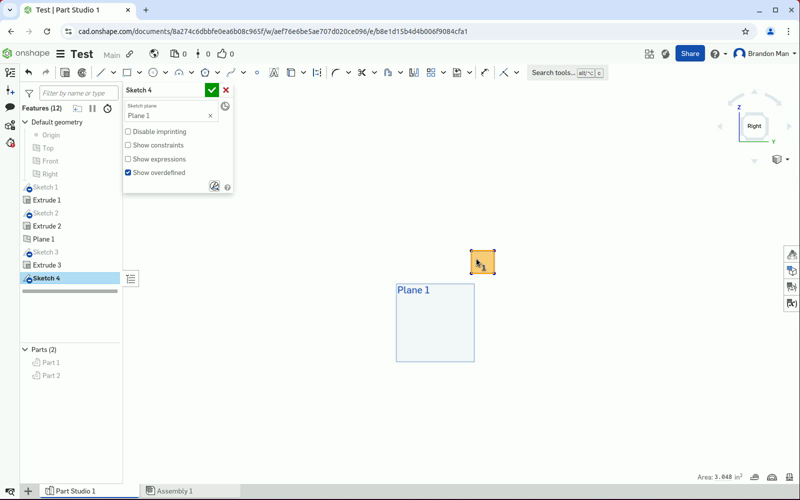
scroll(-6)
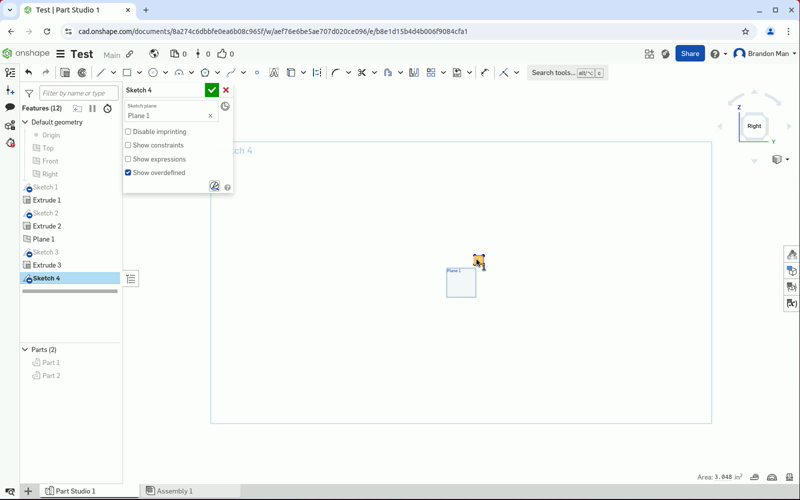
mouse_move(73, 352)
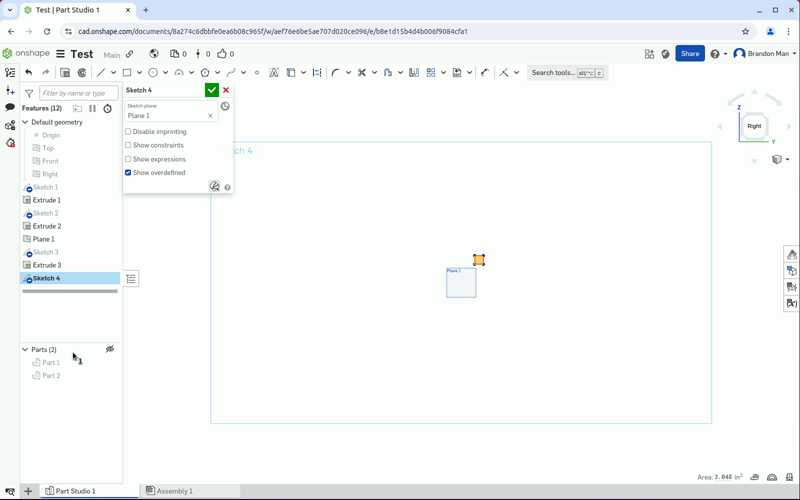
key(shift+y)
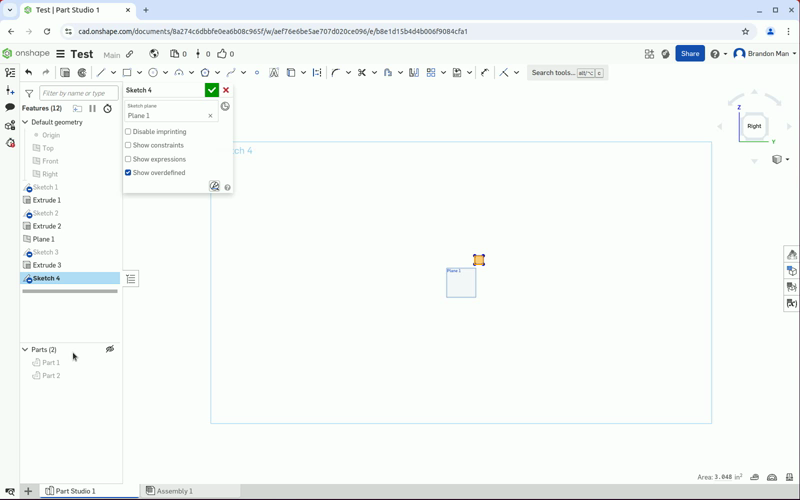
key(shift+e)
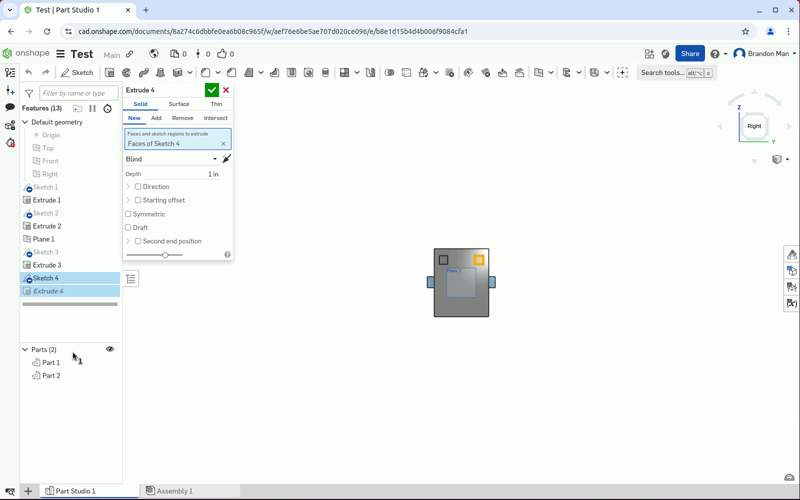
mouse_move(143, 106)
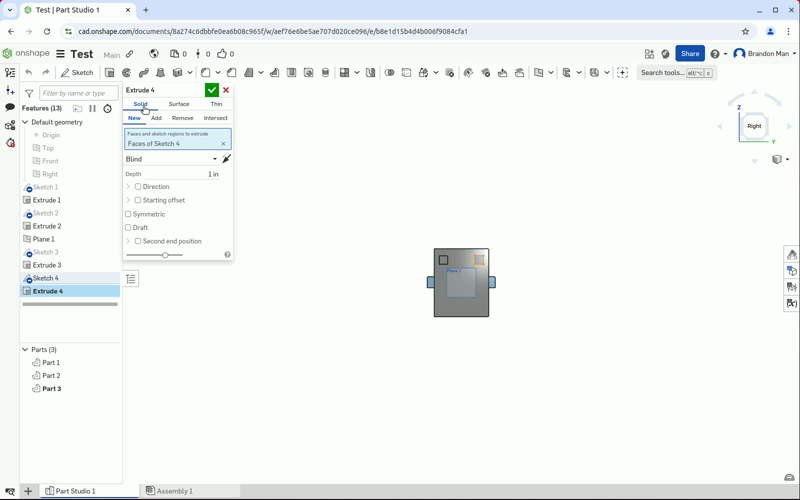
click(143, 106)
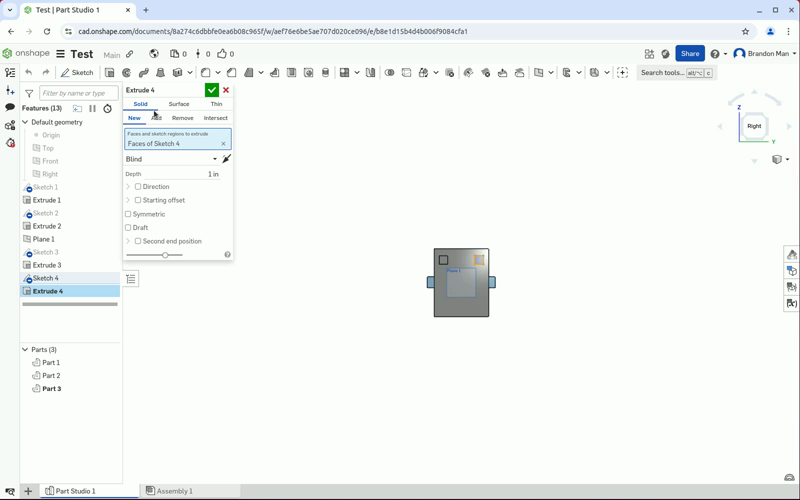
mouse_move(186, 120)
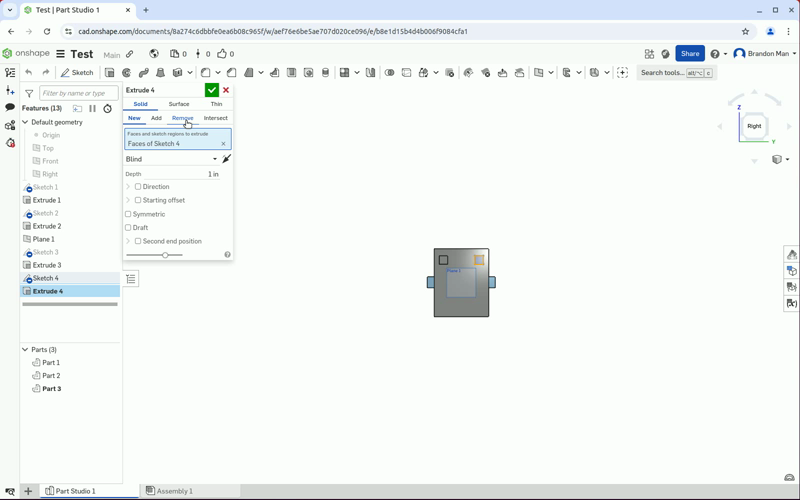
click(186, 120)
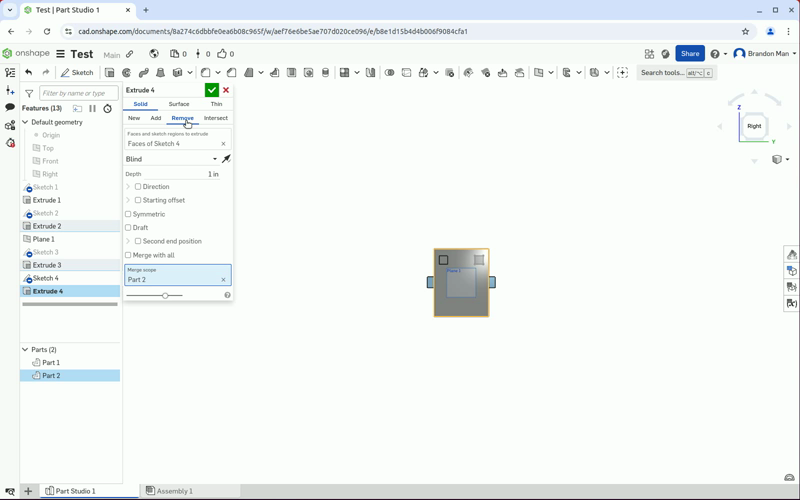
key(tab, 4)
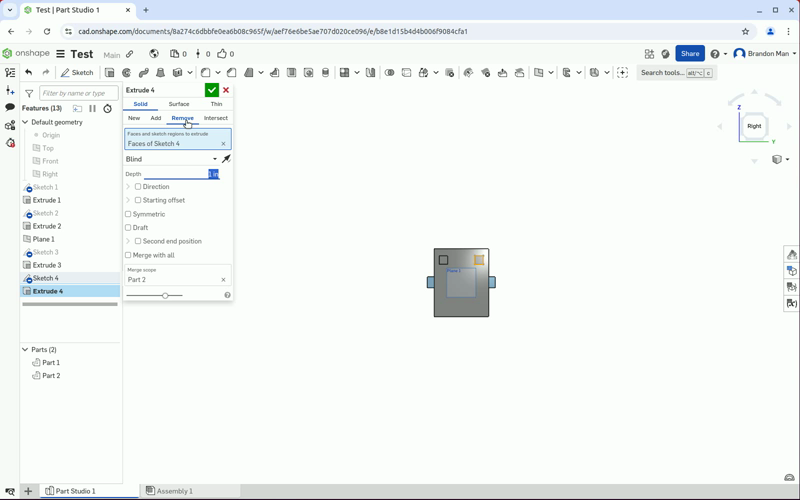
text(1.685)
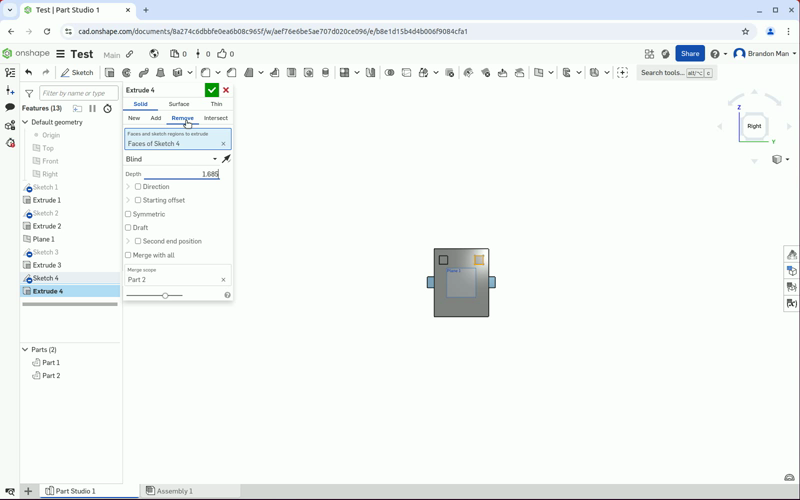
key(tab, 6)
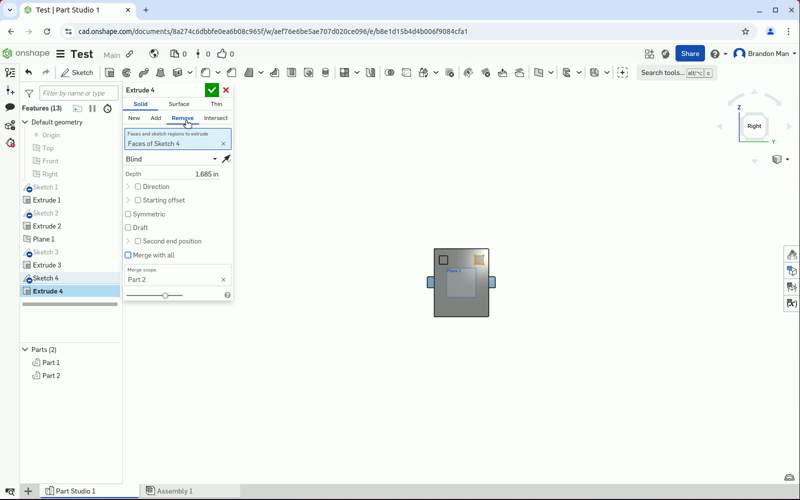
key(space)
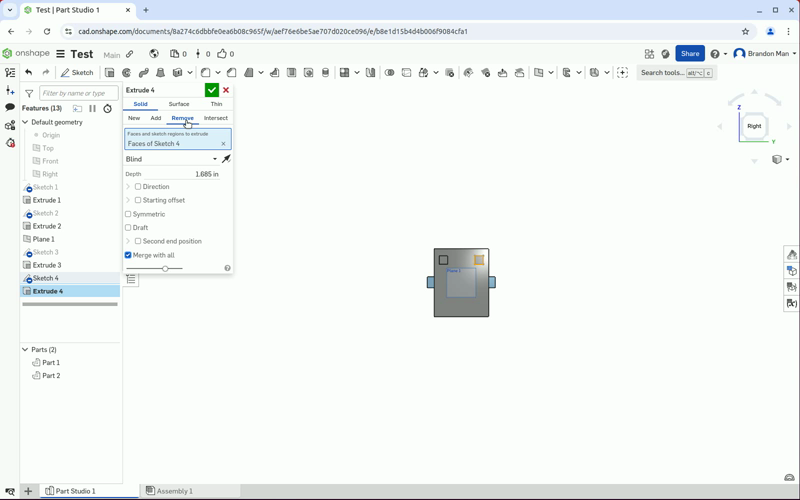
key(enter)
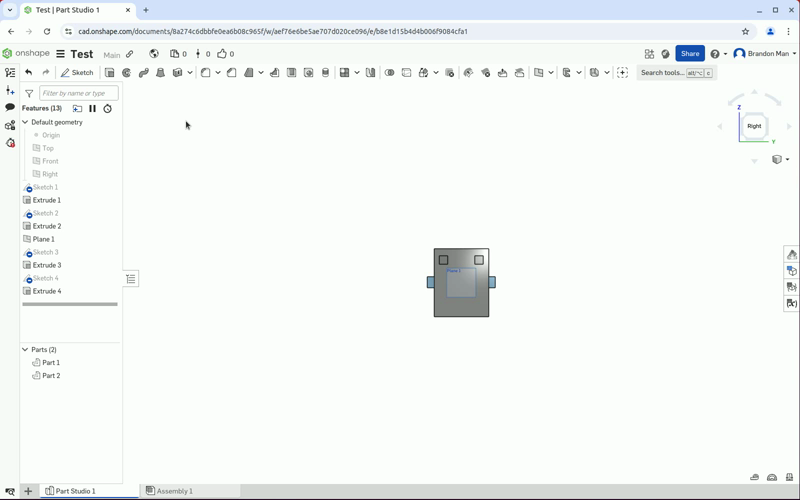
key(shift+h)
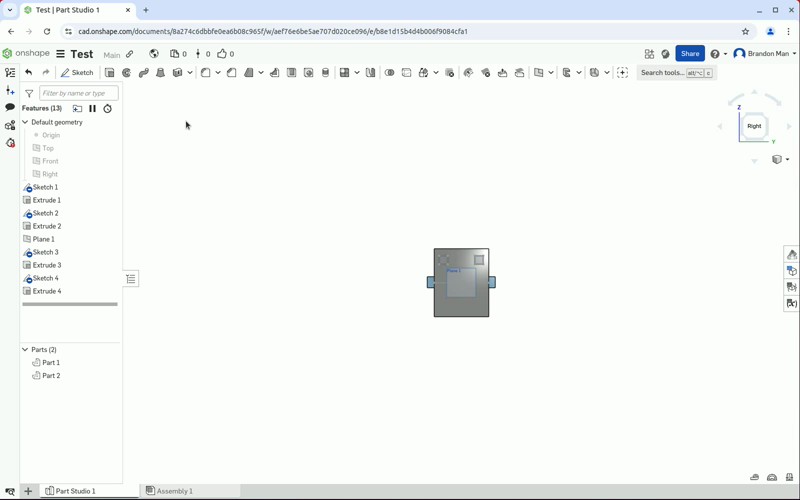
key(shift+h)
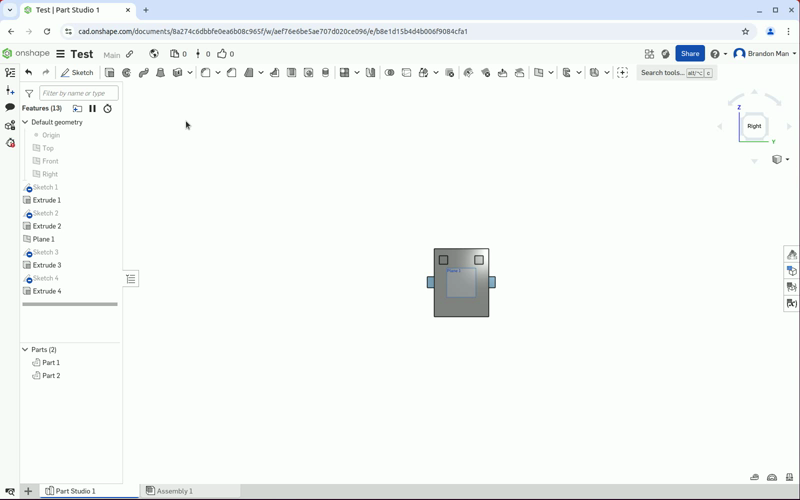
mouse_move(73, 189)
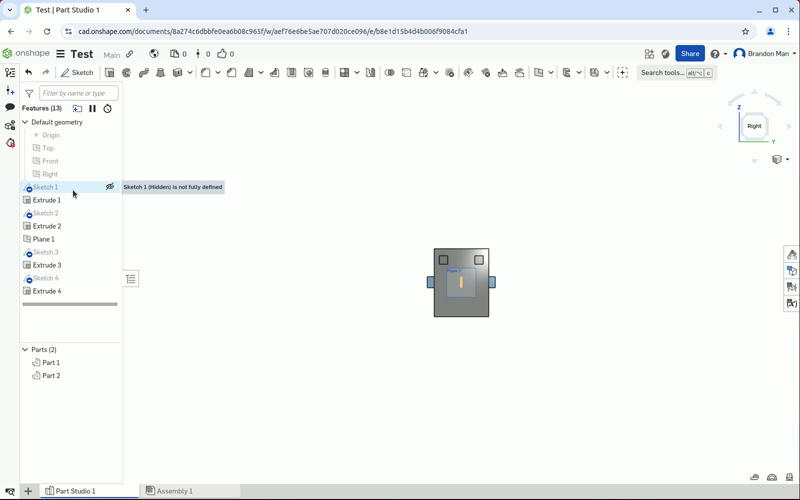
click(73, 189)
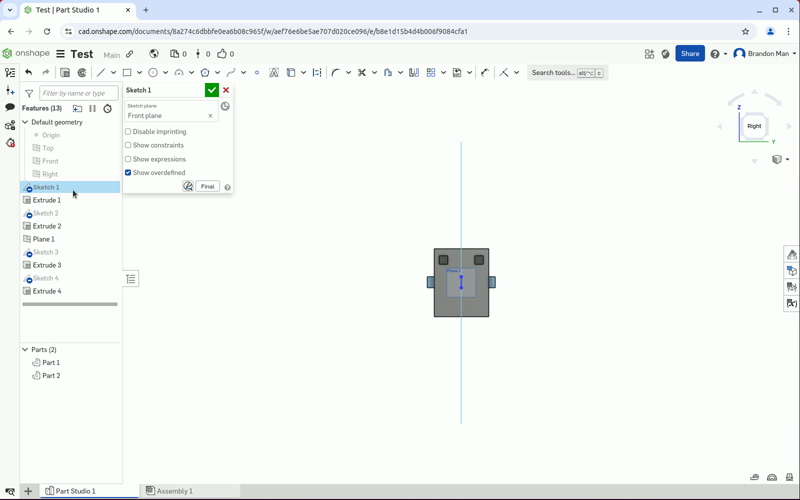
mouse_move(229, 92)
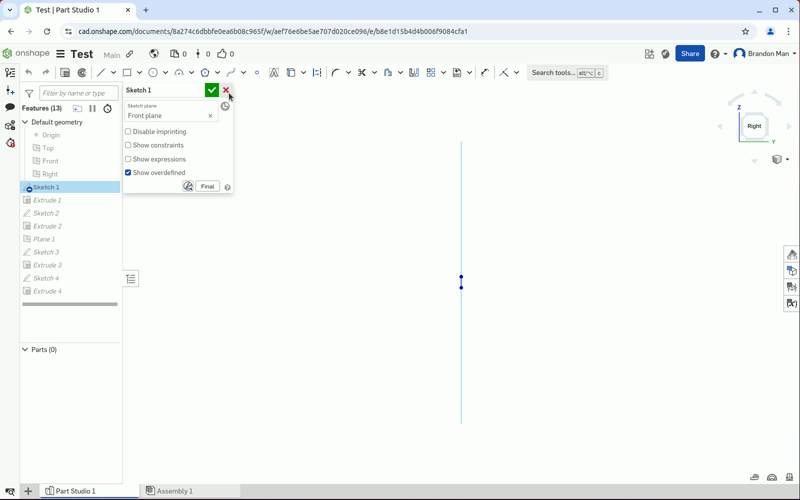
click(229, 92)
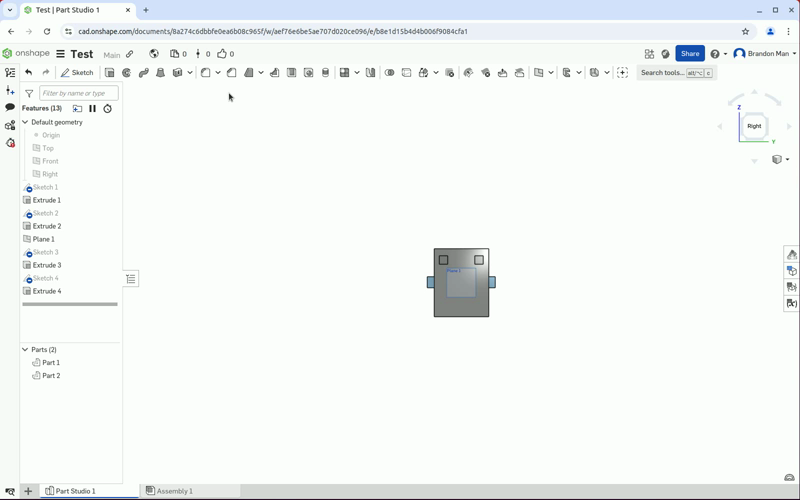
mouse_move(541, 75)
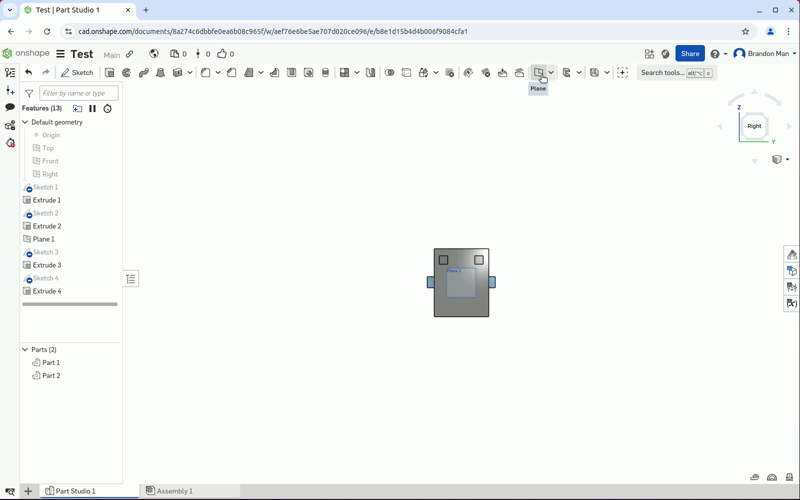
click(541, 75)
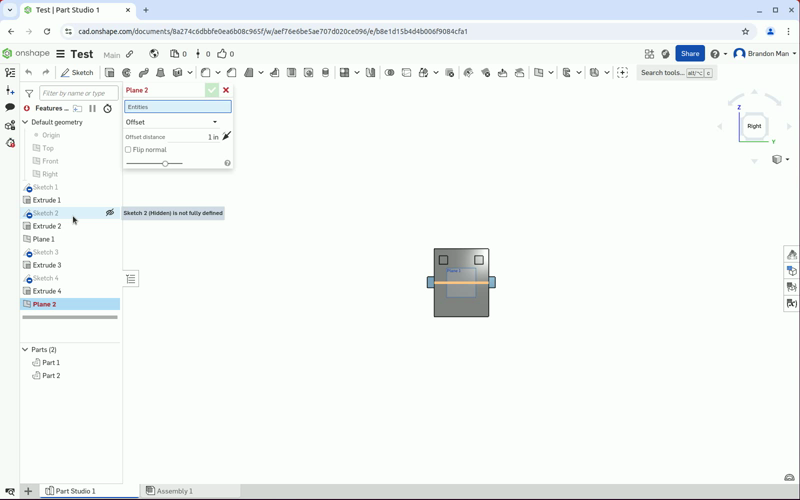
scroll(3)
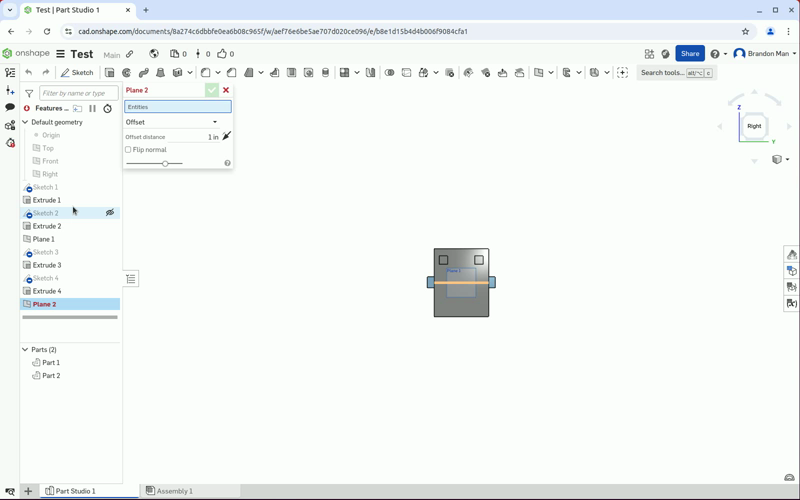
mouse_move(73, 176)
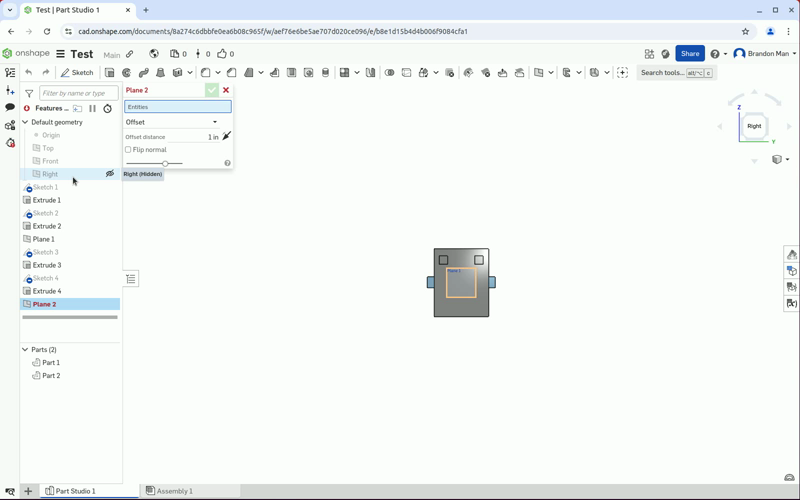
click(73, 176)
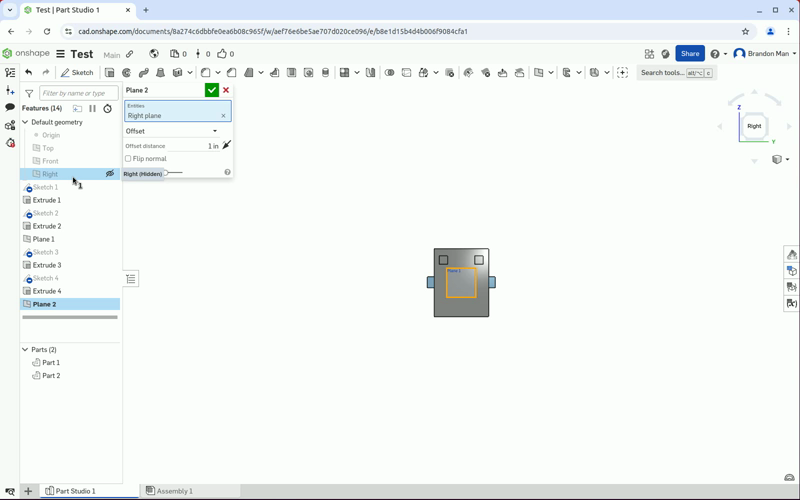
key(tab, 2)
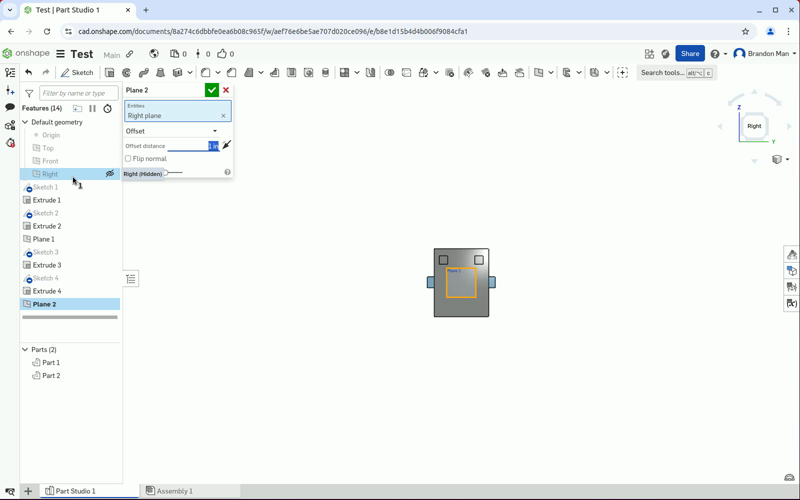
text(4.098)
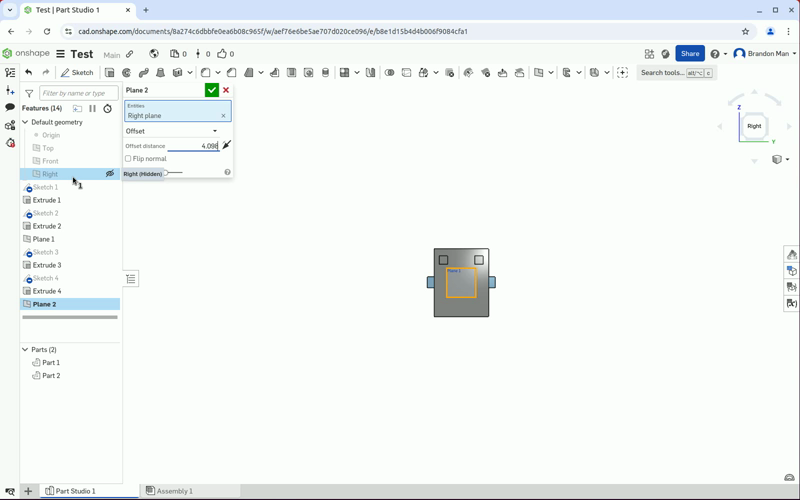
key(enter, 2)
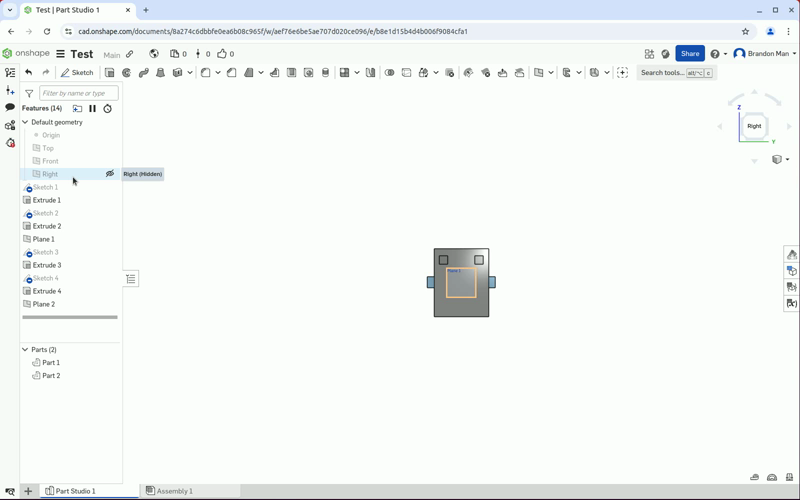
key(shift+s)
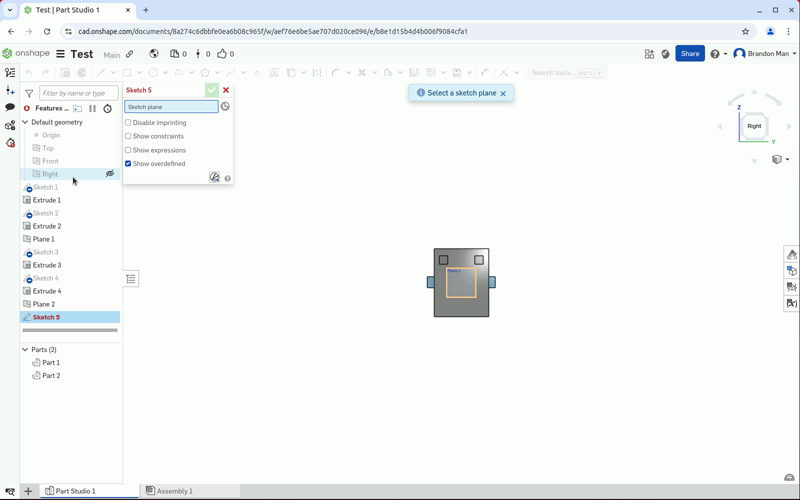
mouse_move(73, 306)
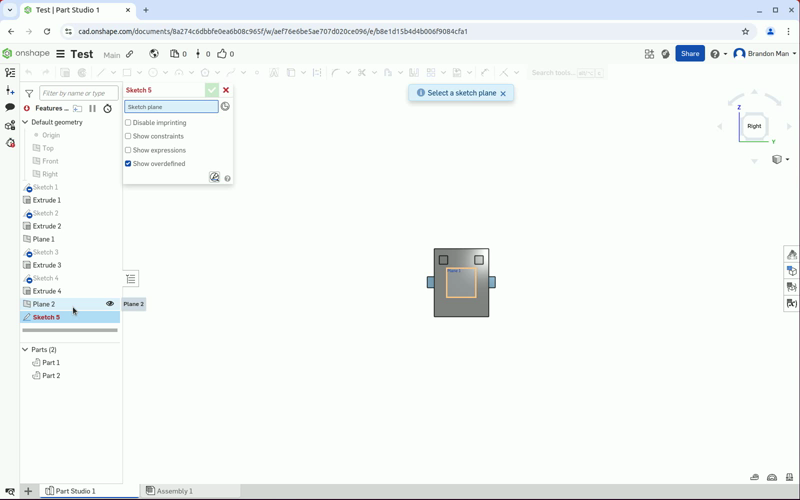
click(73, 306)
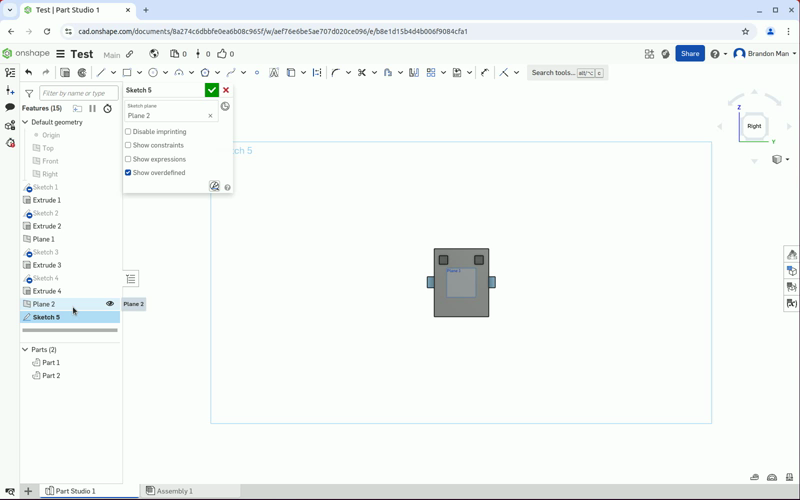
mouse_move(73, 352)
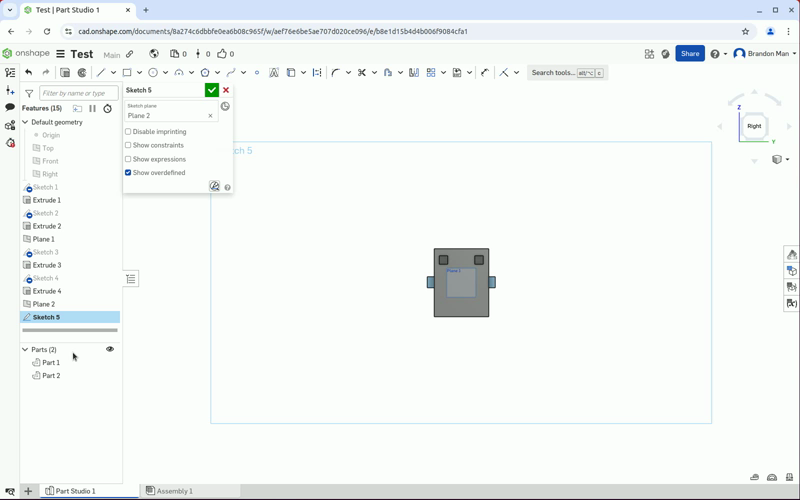
key(y)
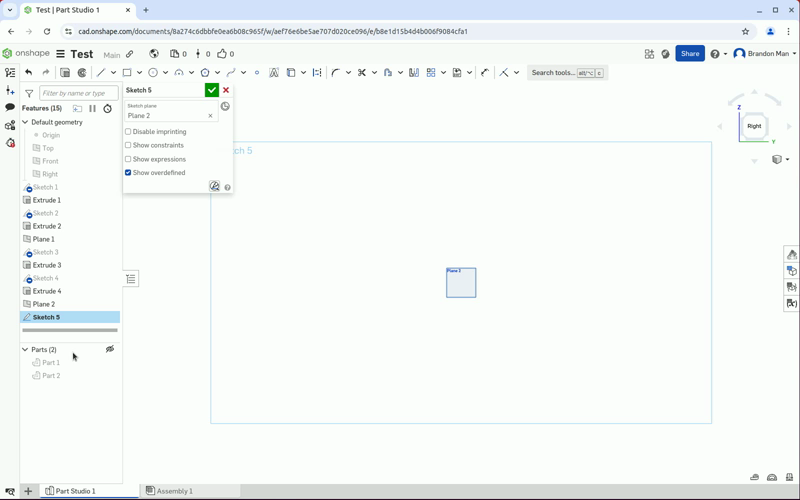
key(c)
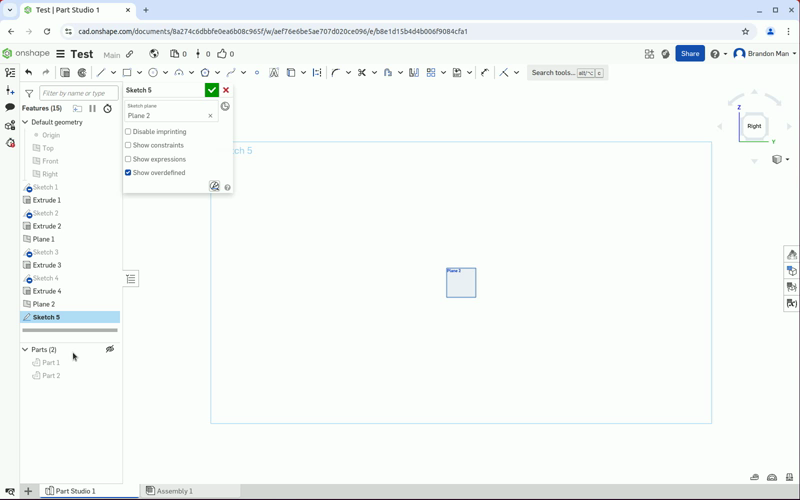
key_down(shift)
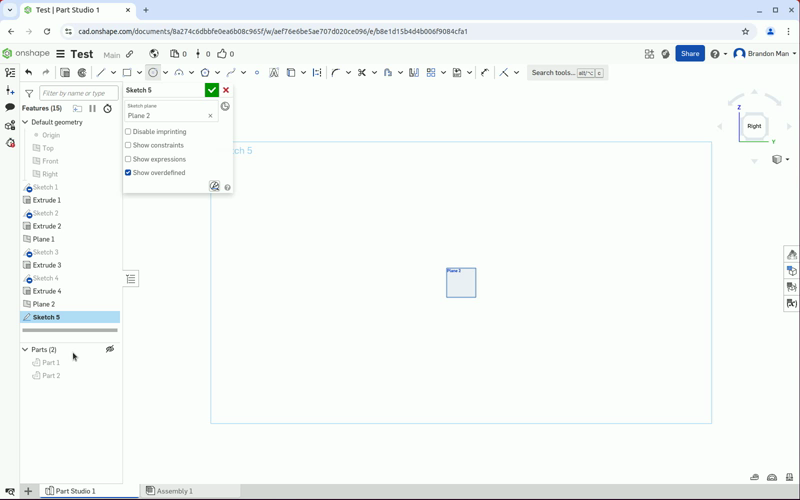
mouse_move(478, 260)
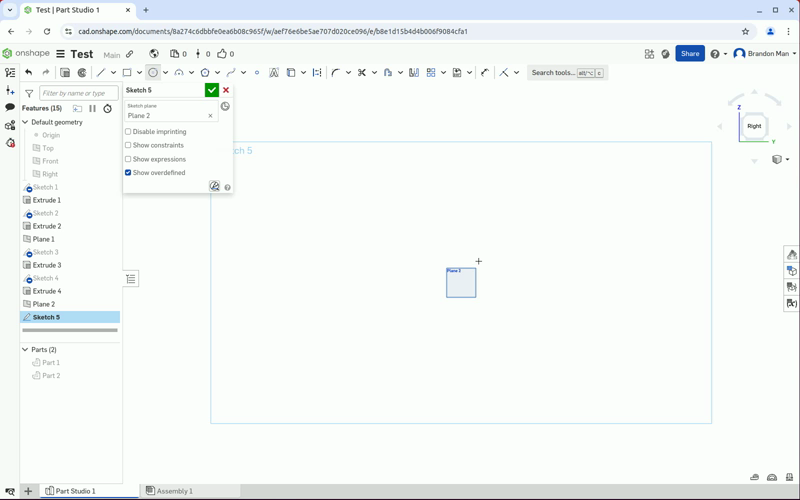
click(478, 260)
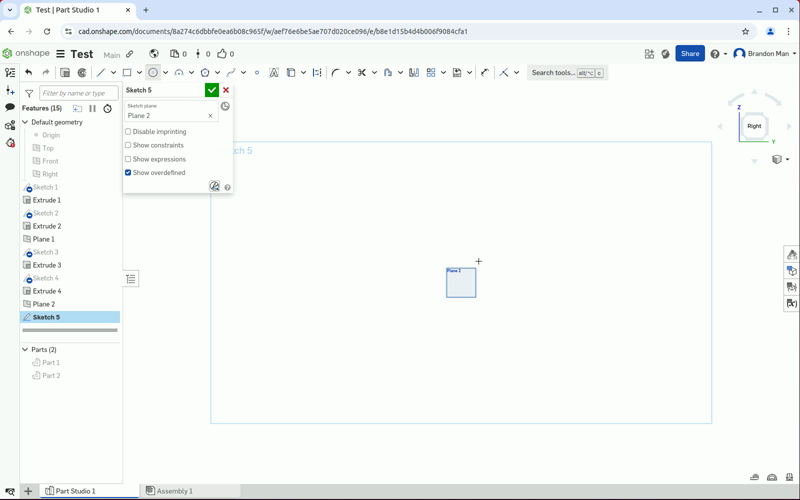
key_up(shift)
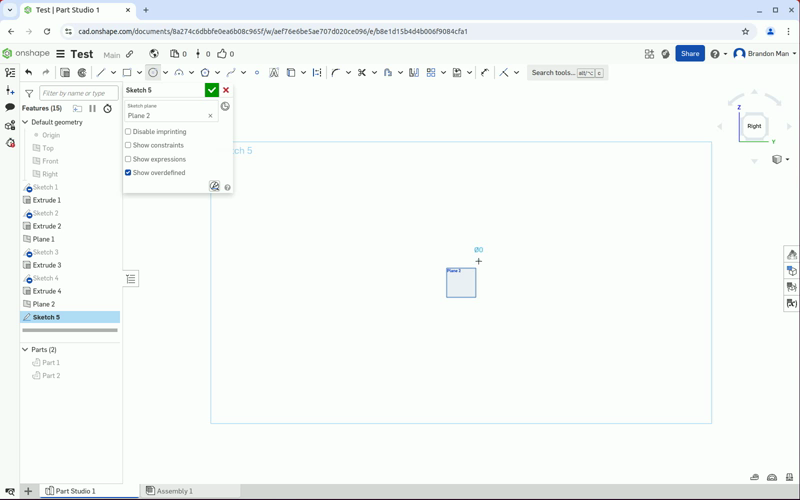
mouse_move(480, 260)
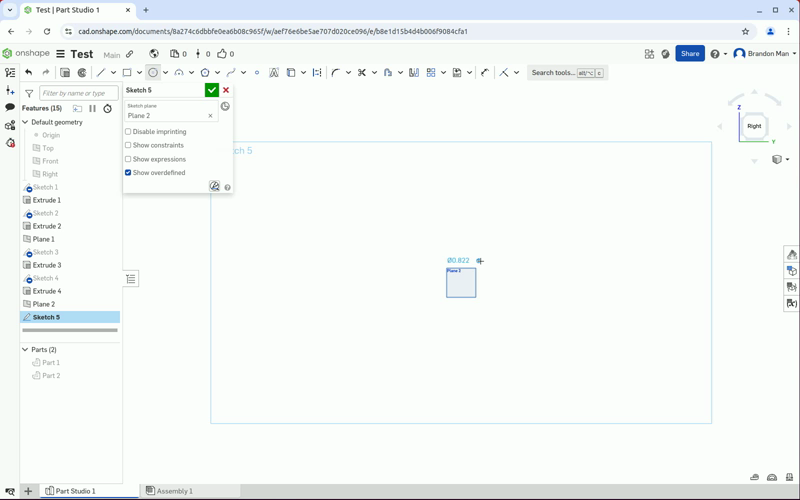
scroll(6)
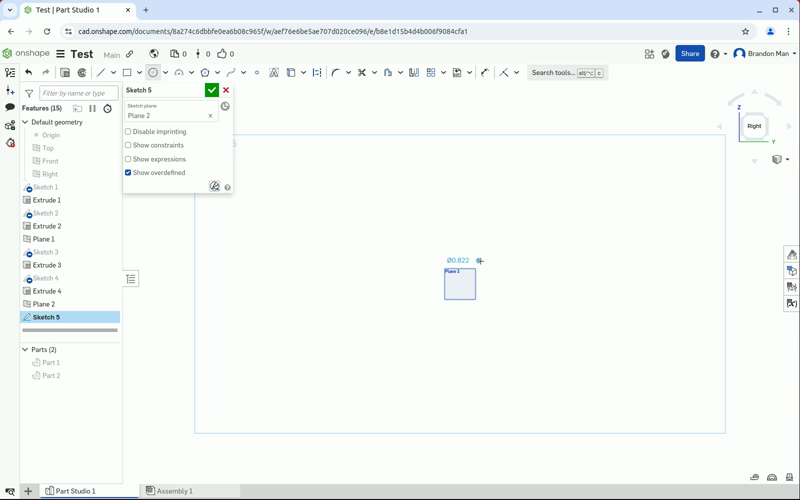
scroll(6)
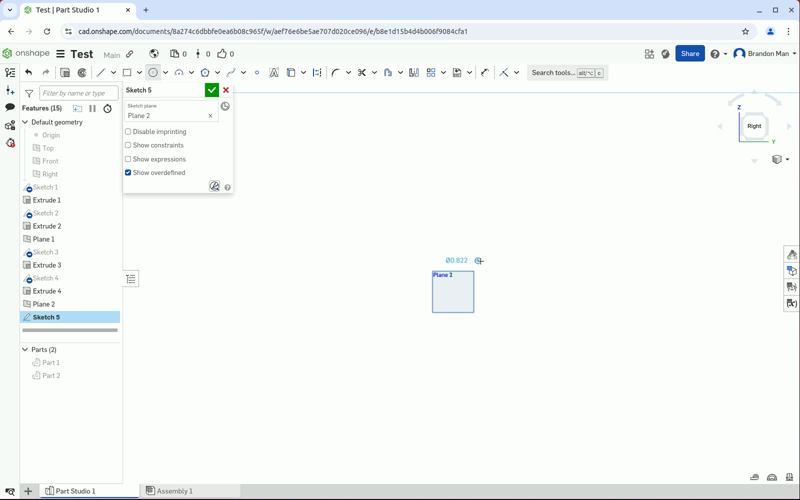
scroll(6)
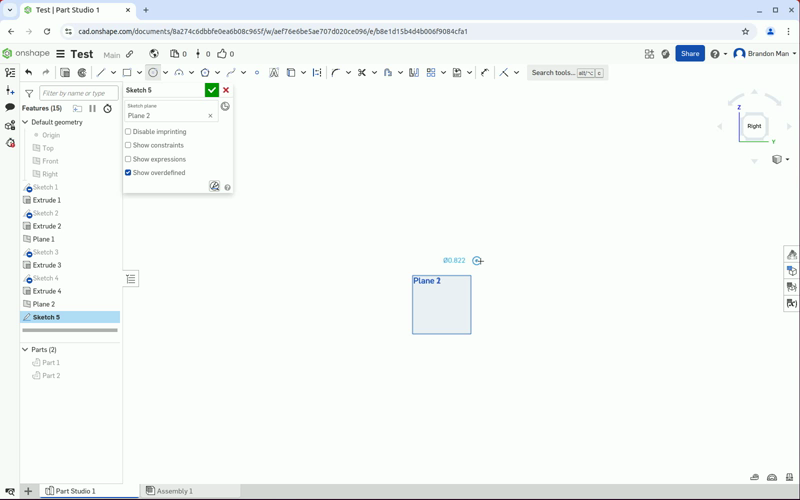
scroll(6)
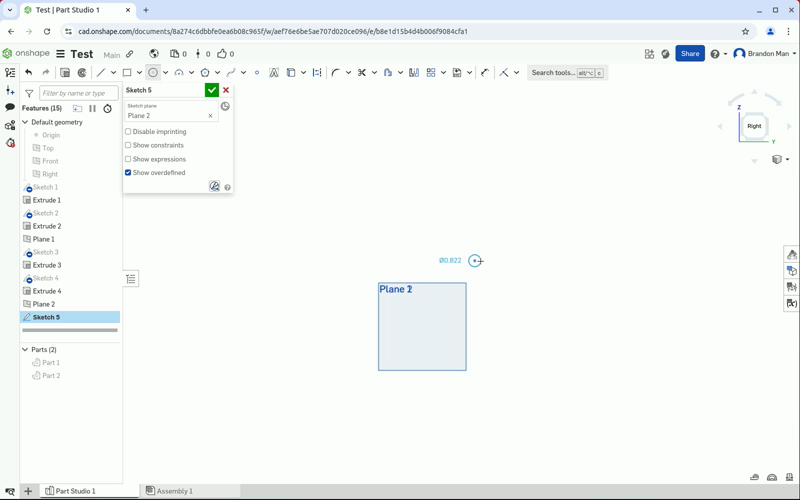
scroll(6)
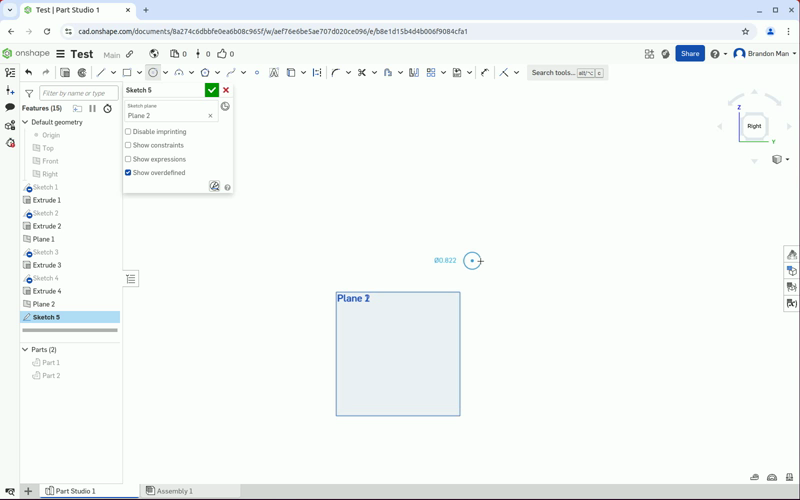
scroll(6)
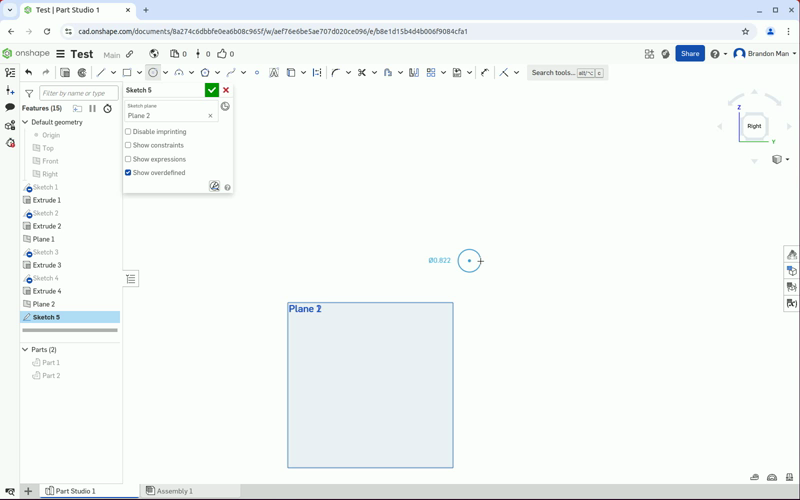
scroll(6)
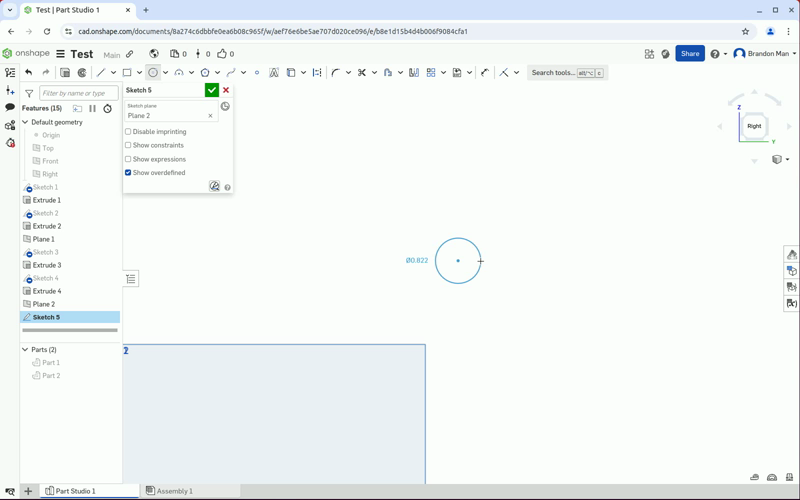
click(480, 260)
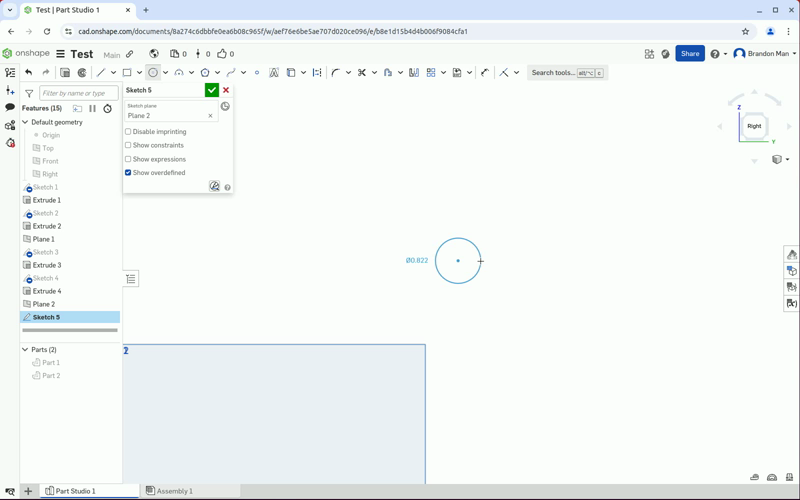
scroll(-6)
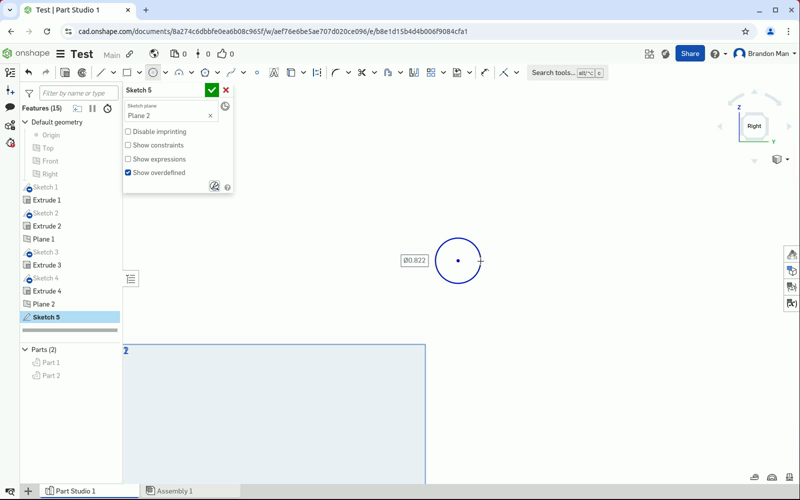
scroll(-6)
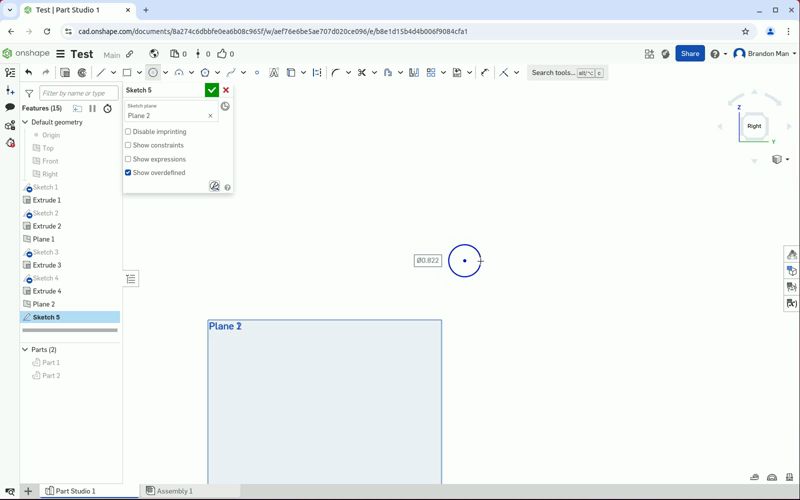
scroll(-6)
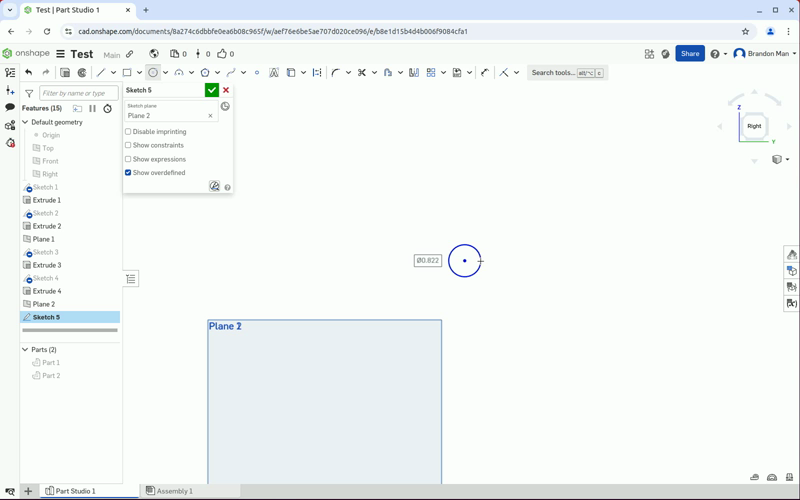
scroll(-6)
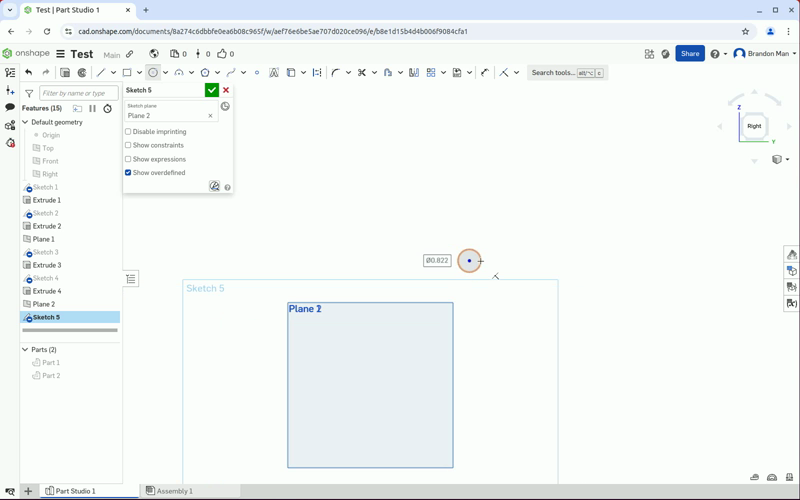
scroll(-6)
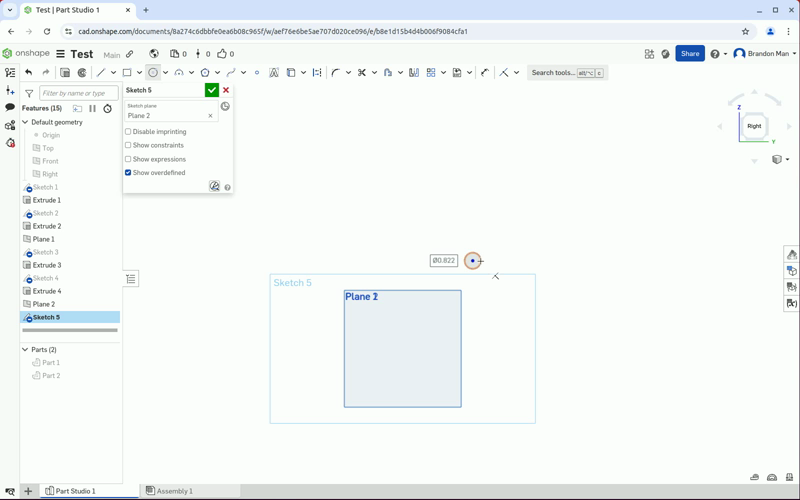
scroll(-6)
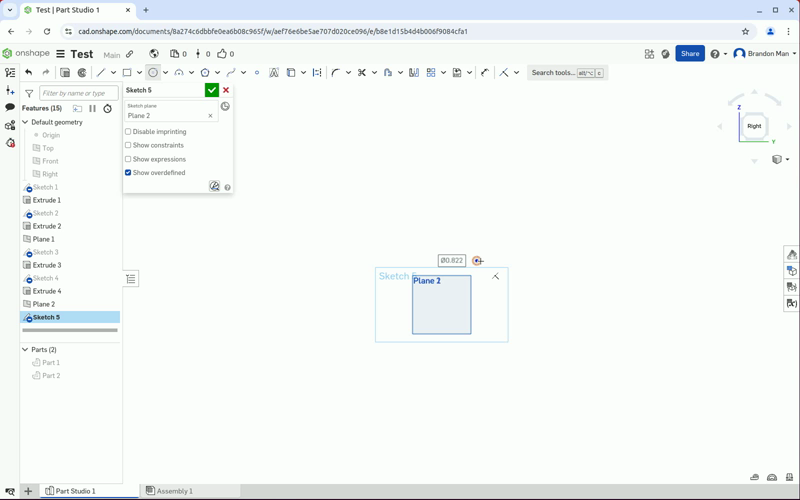
scroll(-6)
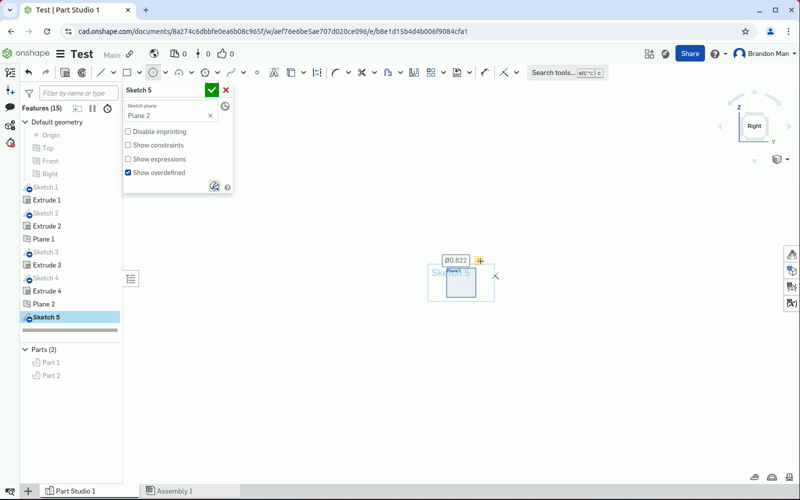
key(esc)
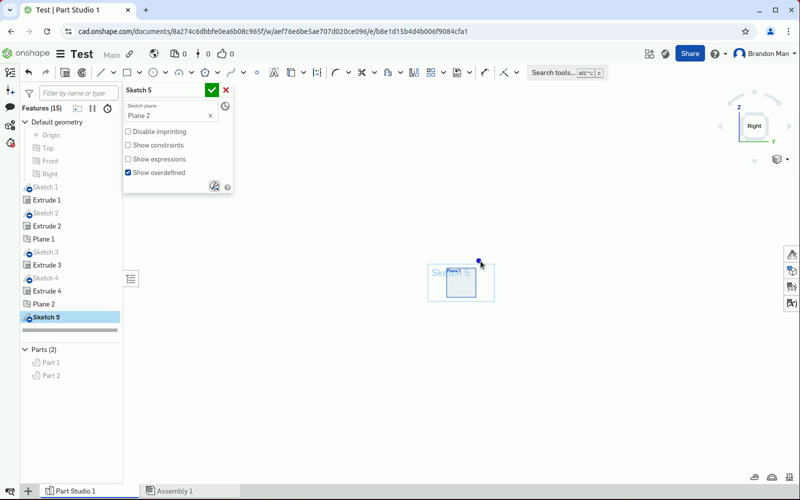
mouse_move(478, 262)
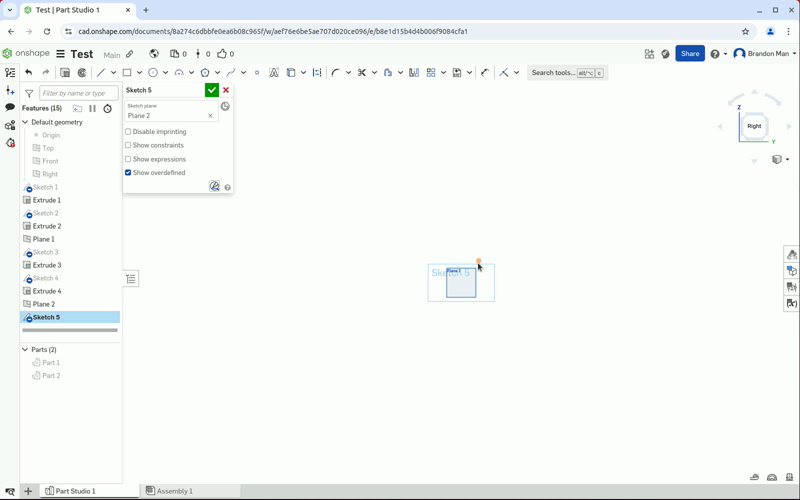
scroll(6)
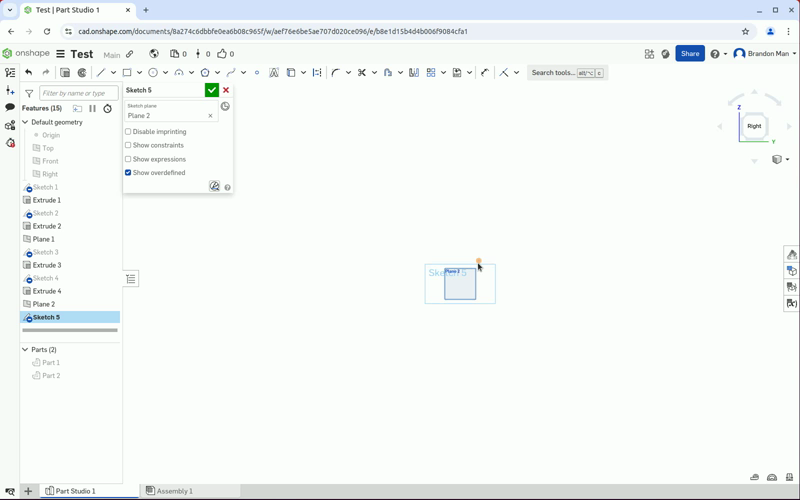
scroll(6)
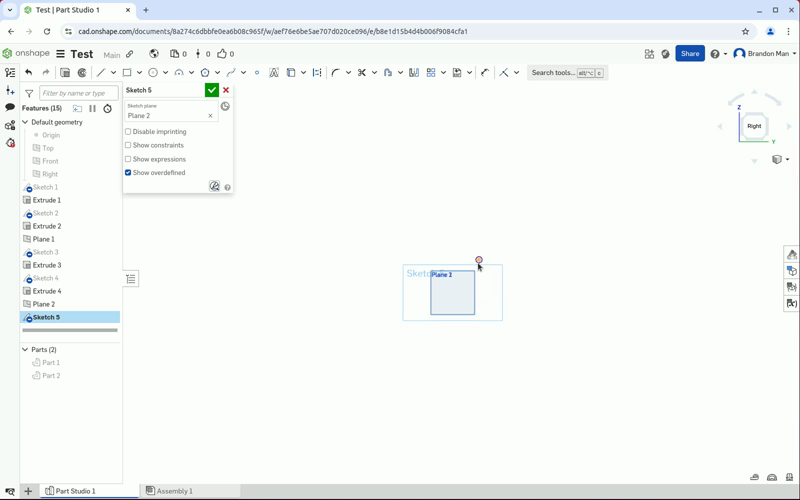
scroll(6)
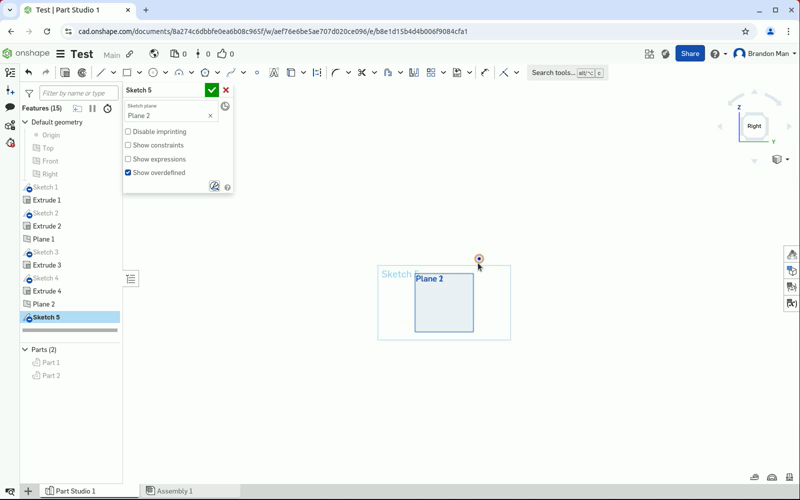
scroll(6)
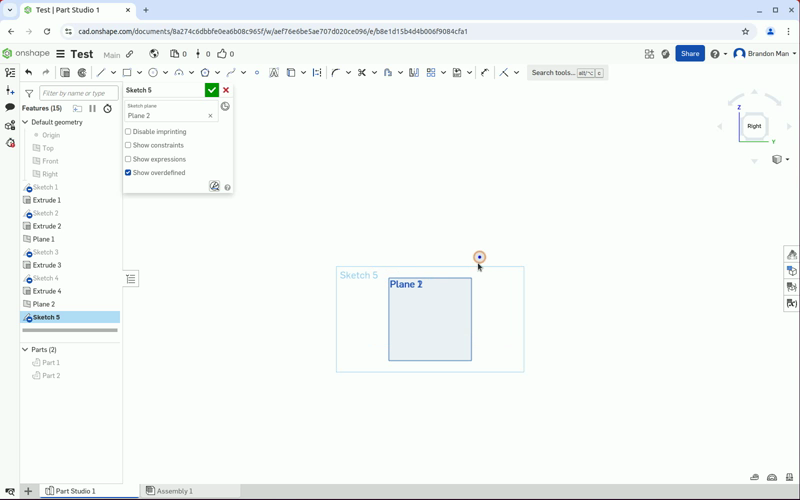
scroll(6)
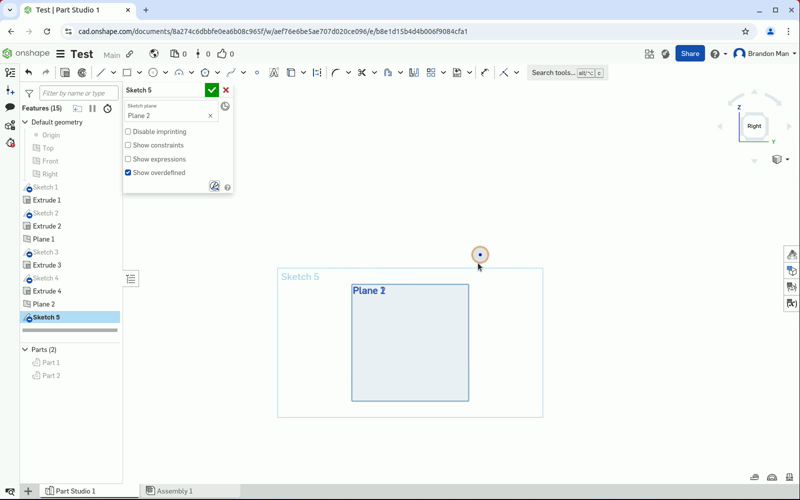
scroll(6)
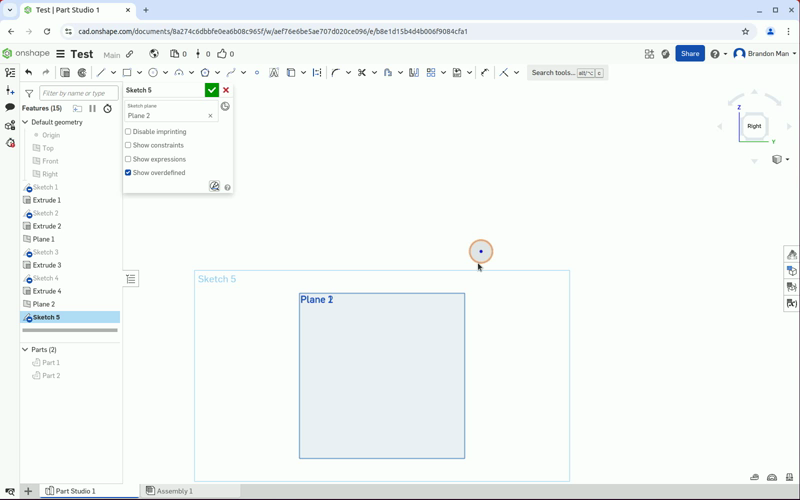
scroll(6)
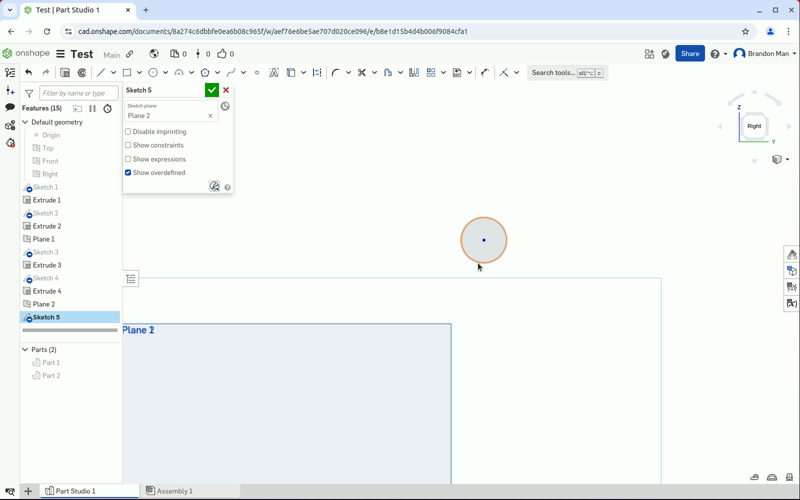
click(478, 262)
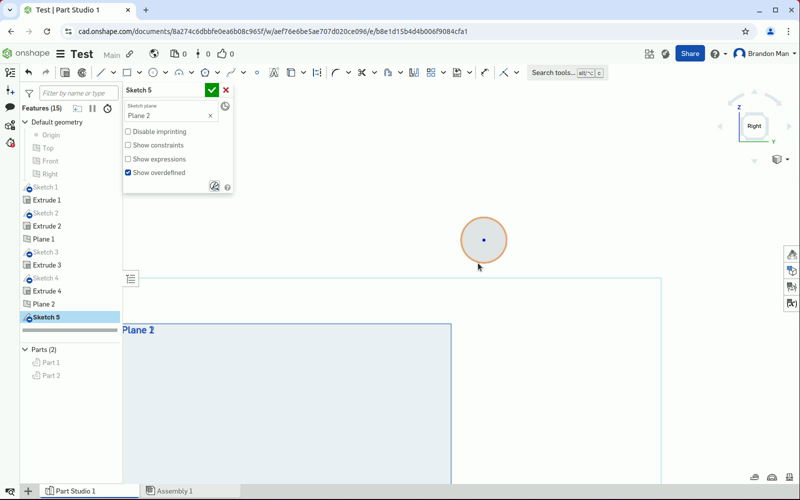
scroll(-6)
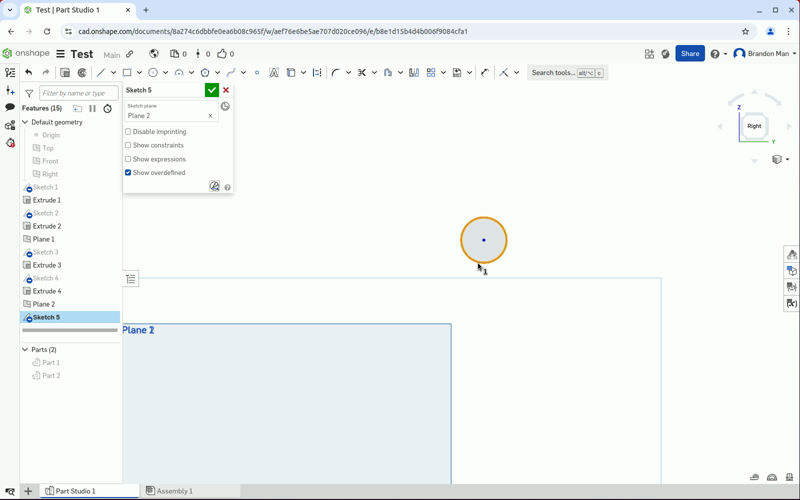
scroll(-6)
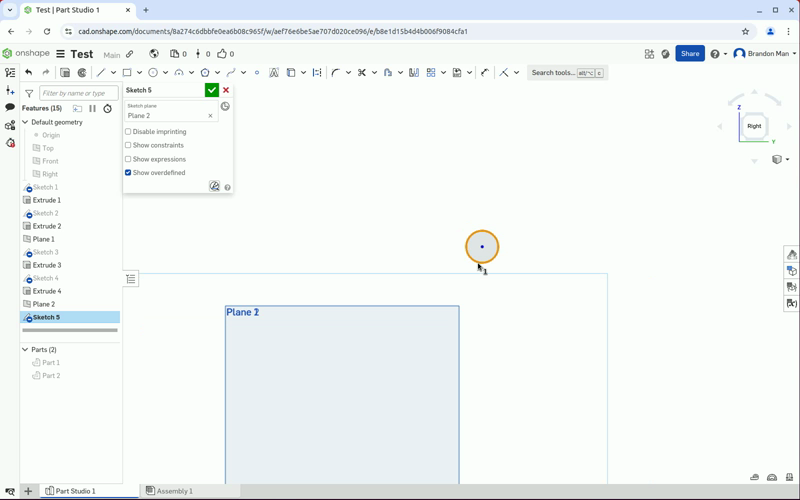
scroll(-6)
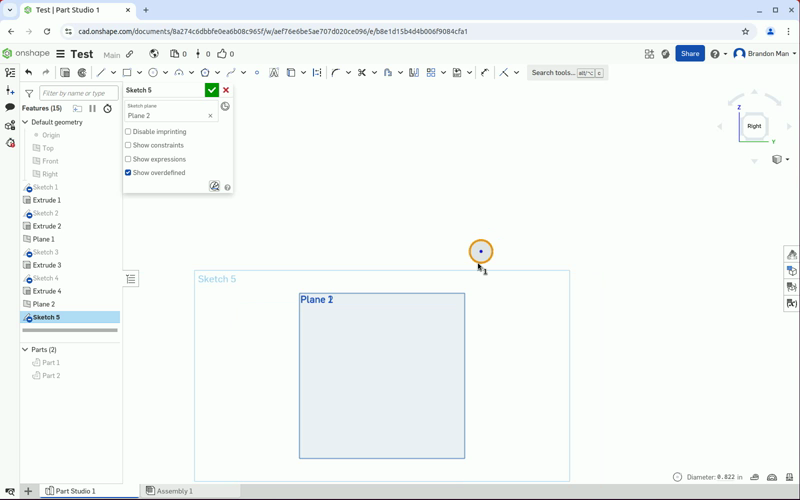
scroll(-6)
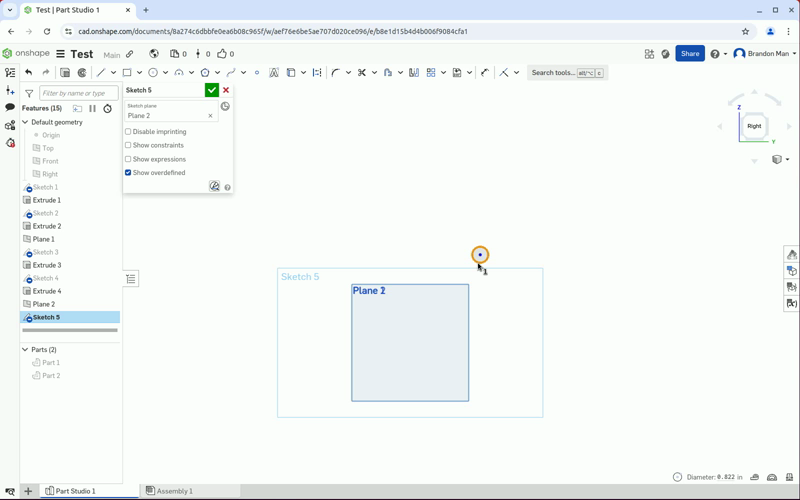
scroll(-6)
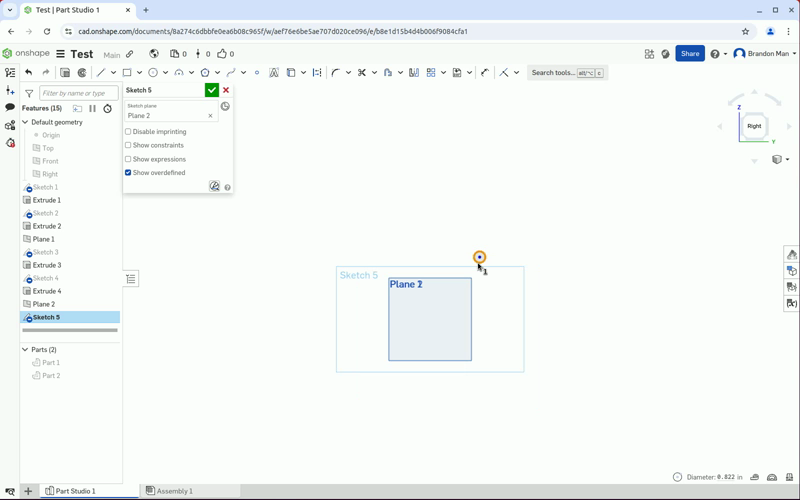
scroll(-6)
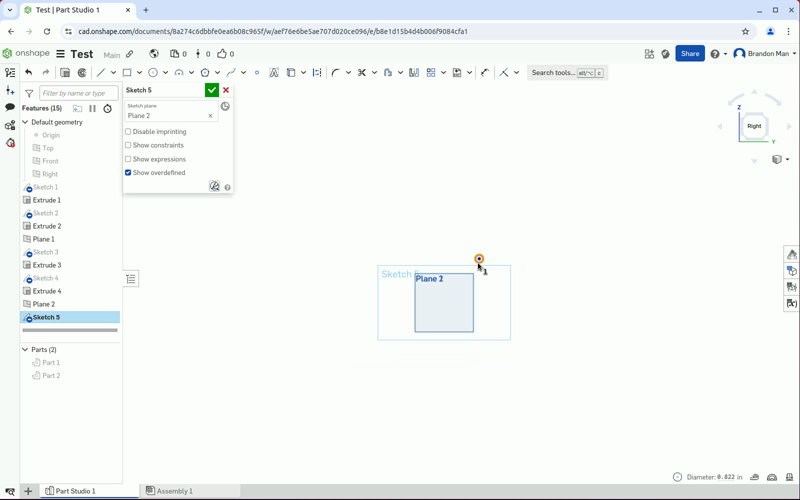
scroll(-6)
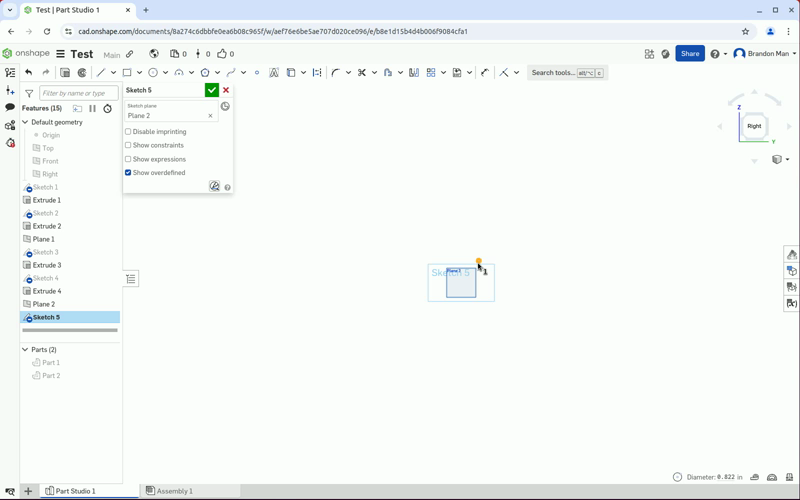
mouse_move(73, 352)
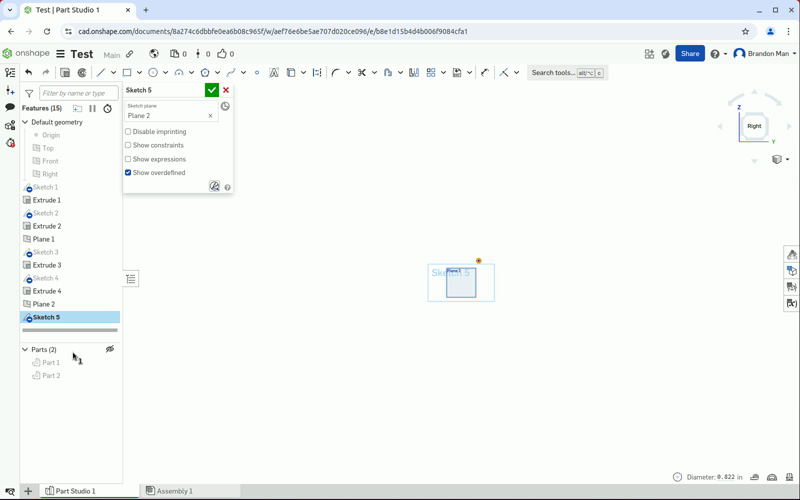
key(shift+y)
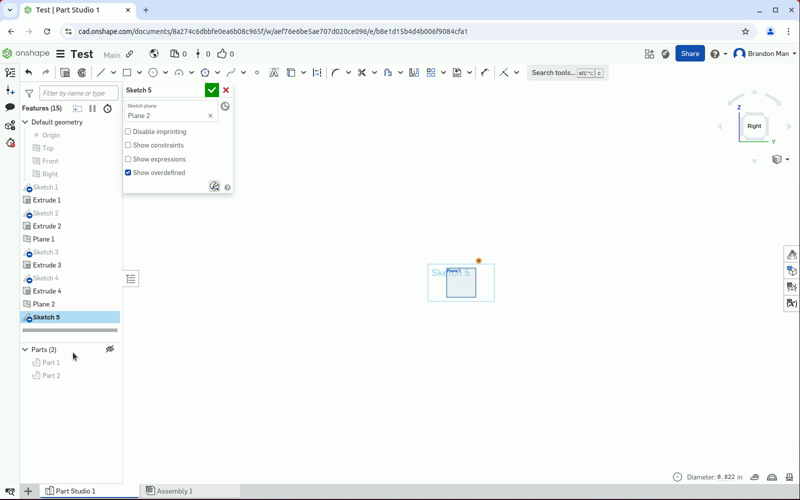
key(shift+e)
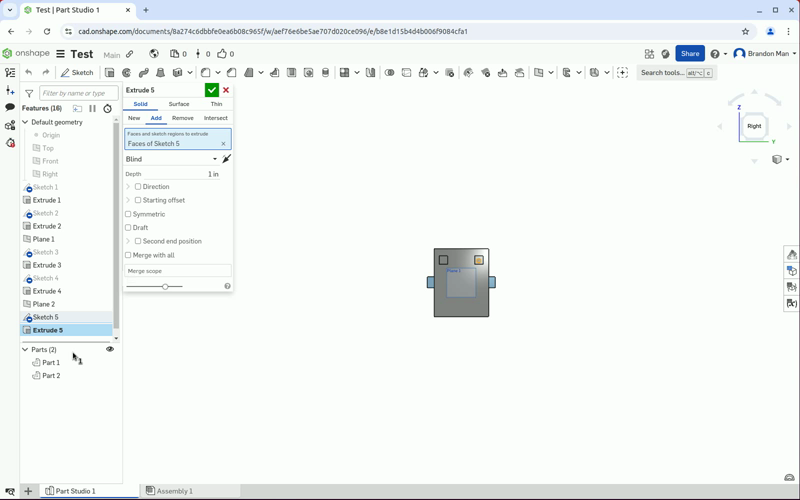
mouse_move(143, 106)
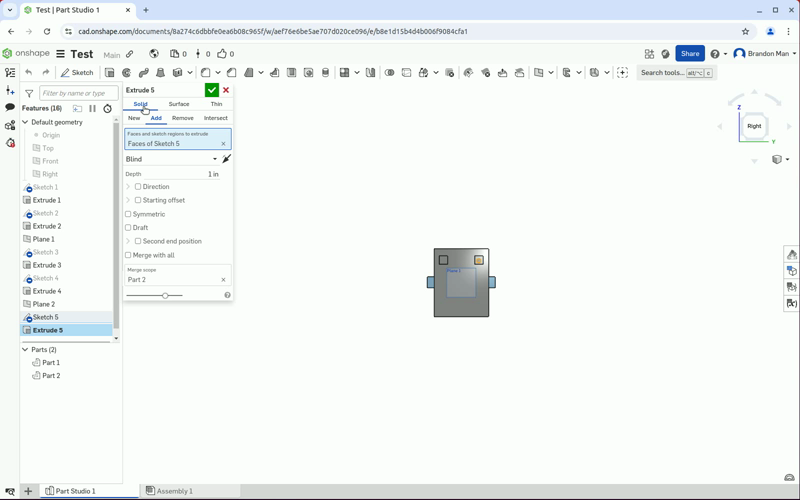
click(143, 106)
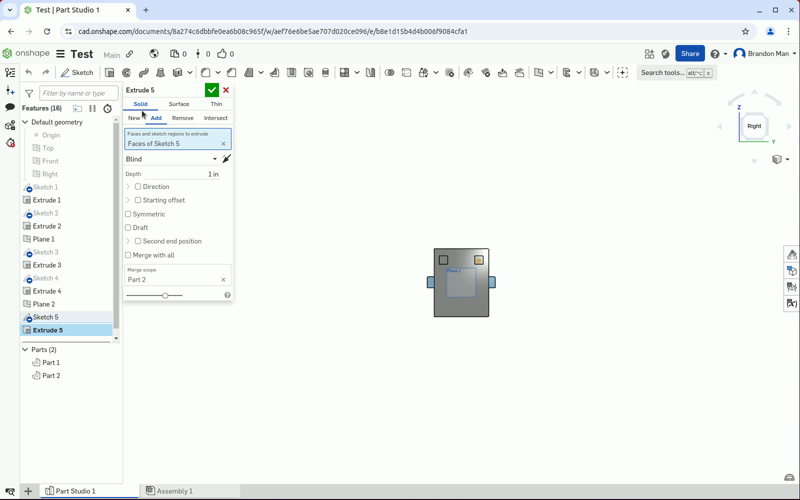
mouse_move(137, 120)
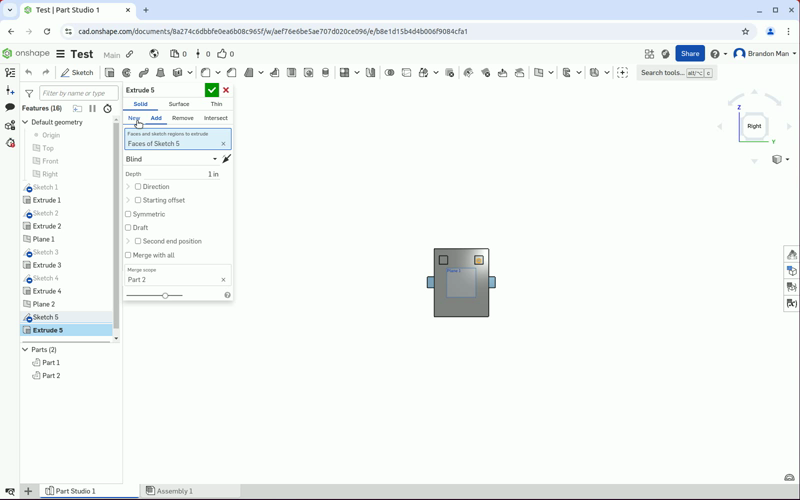
click(137, 120)
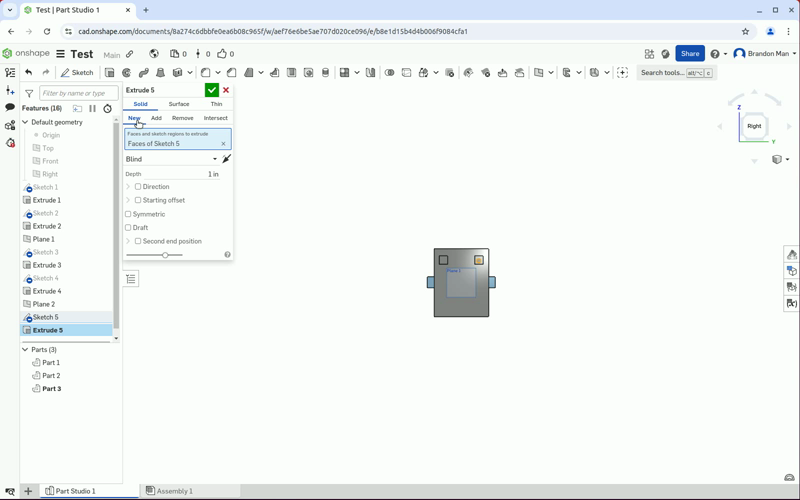
key(tab, 4)
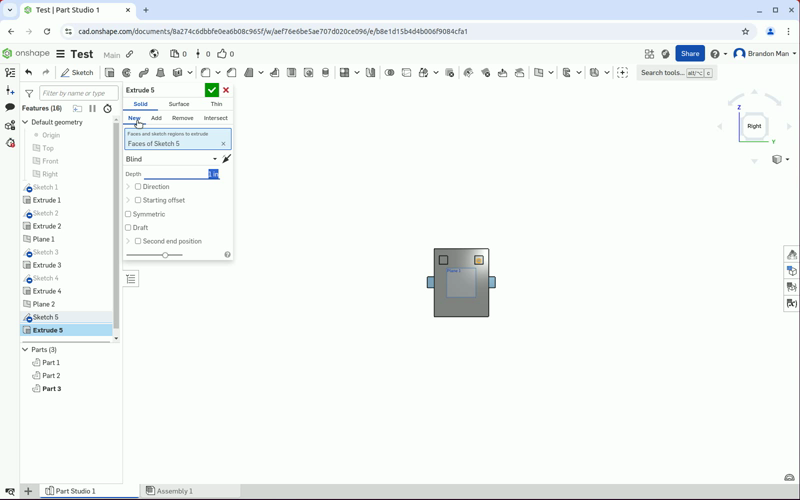
text(1.204)
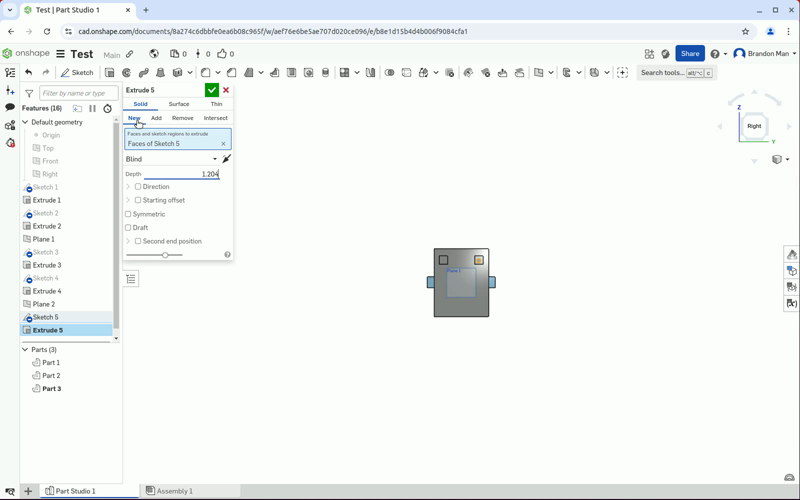
key(enter)
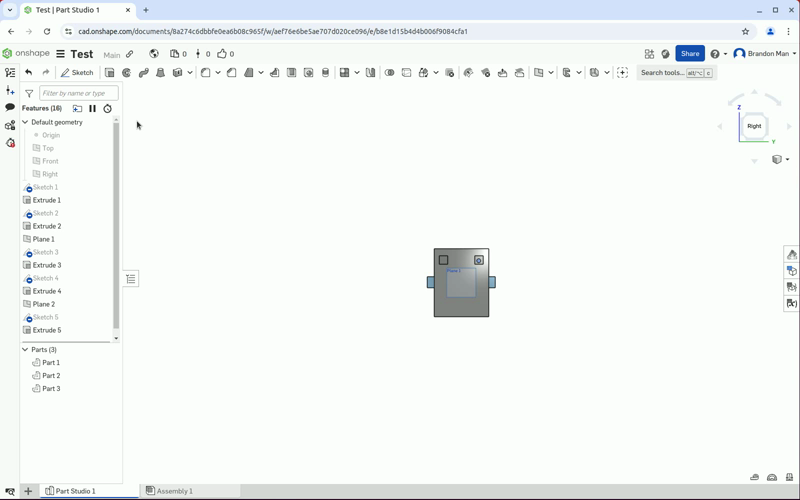
key(shift+h)
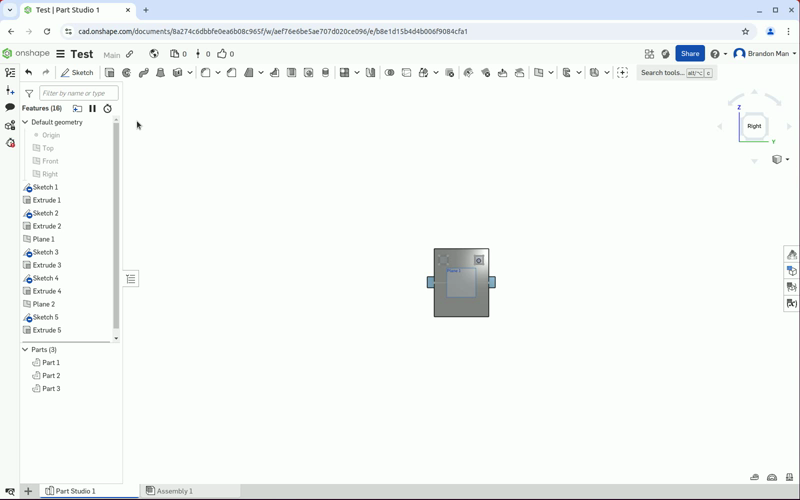
key(shift+h)
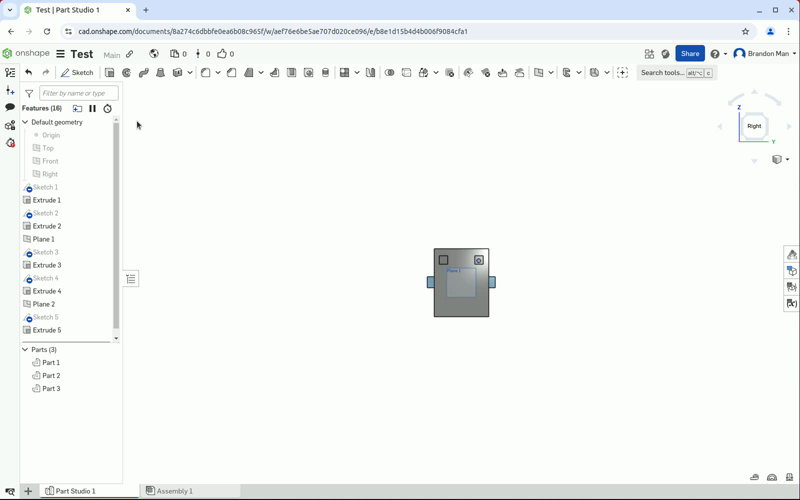
mouse_move(69, 189)
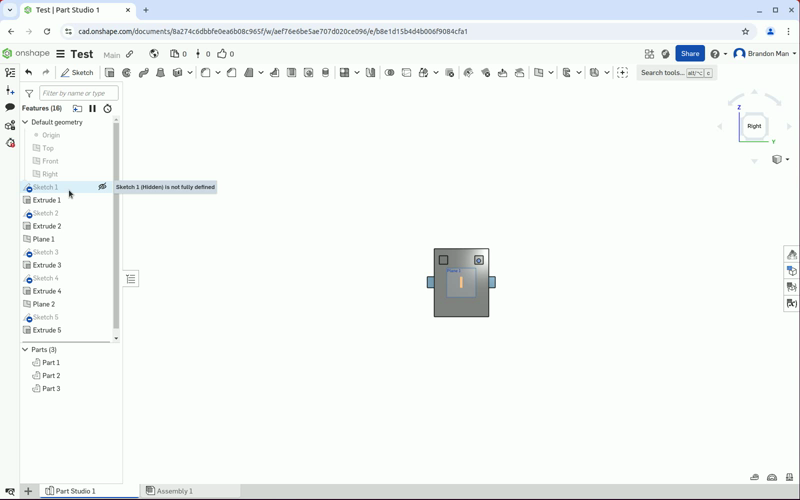
click(69, 189)
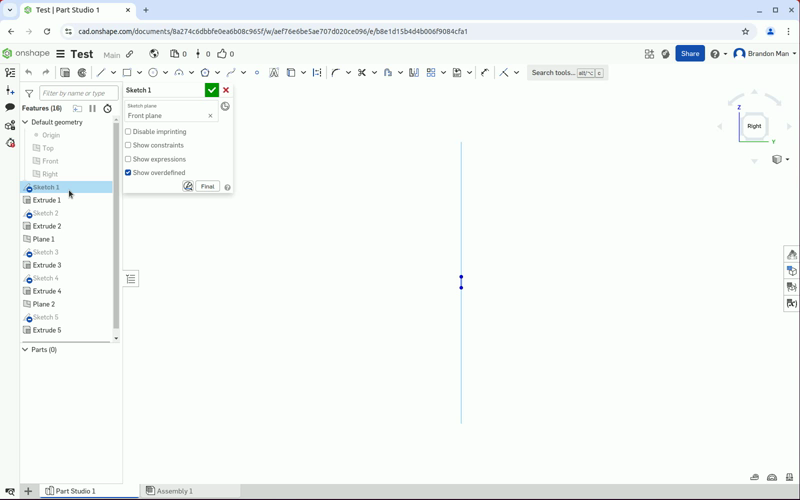
mouse_move(229, 92)
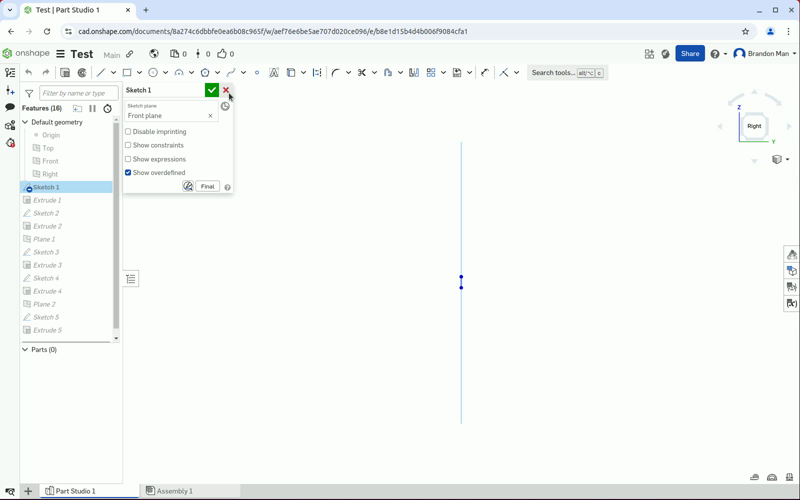
click(229, 92)
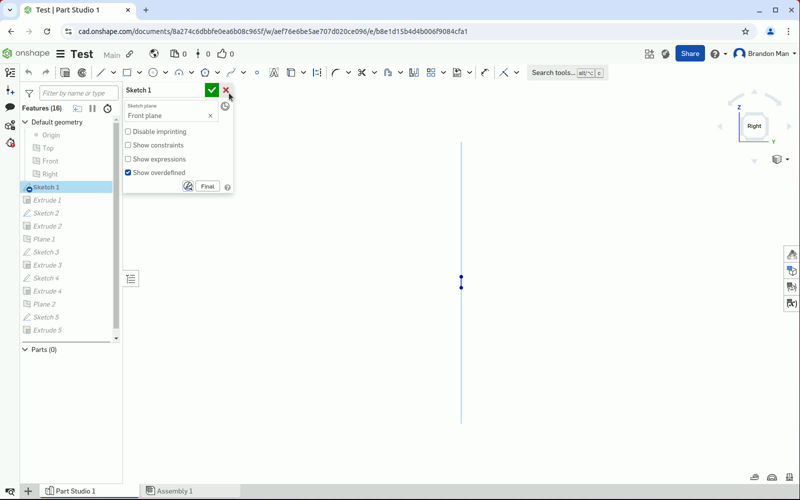
key(shift+s)
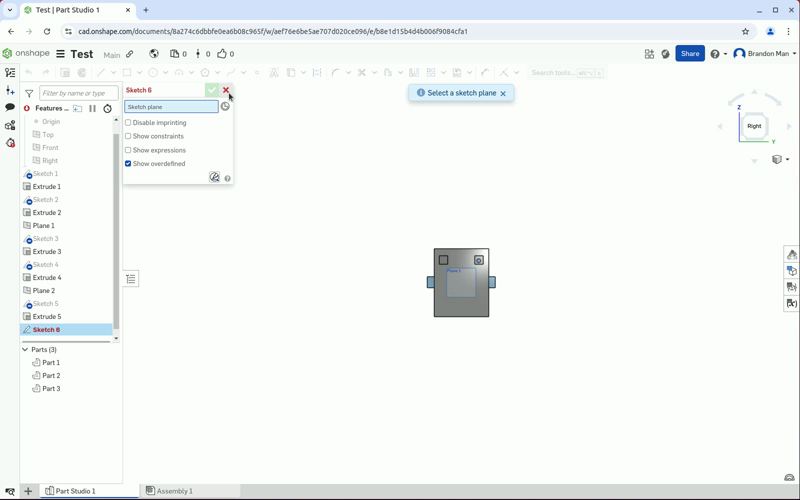
mouse_move(69, 293)
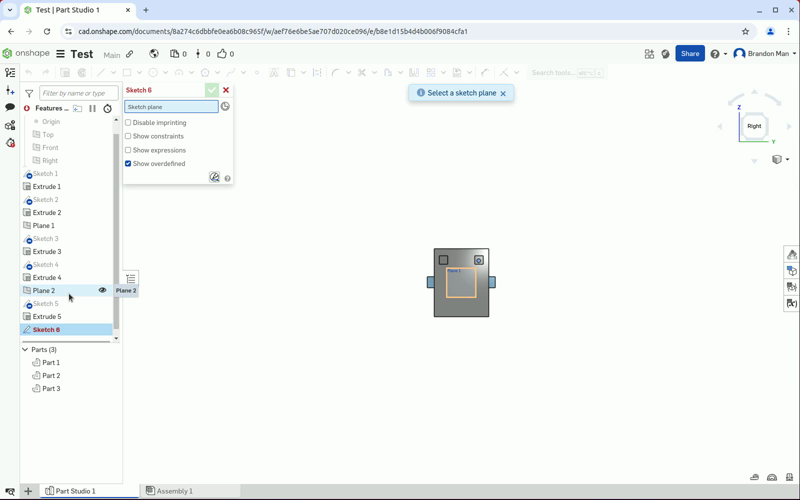
click(69, 293)
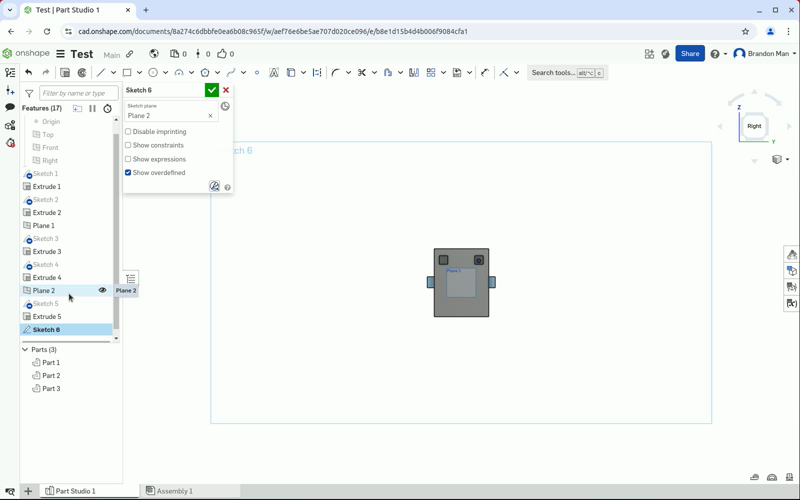
mouse_move(73, 352)
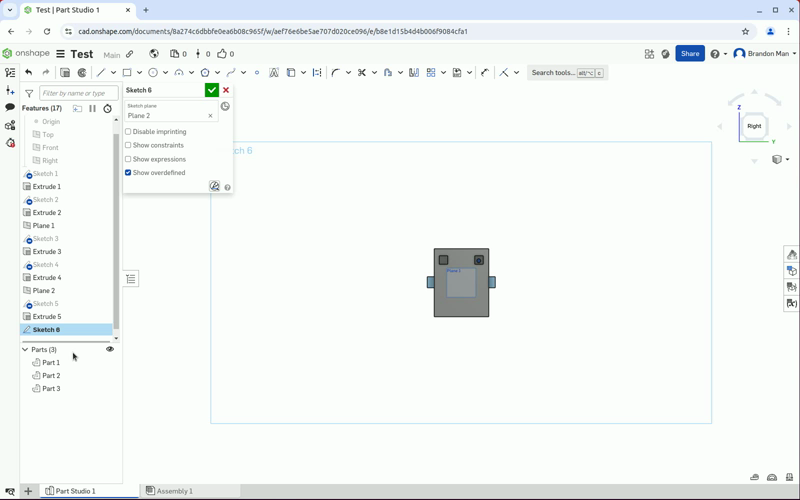
key(y)
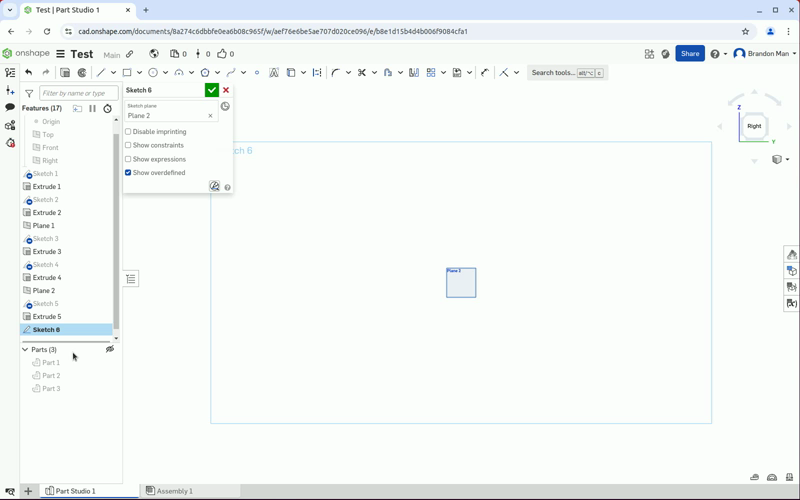
key(c)
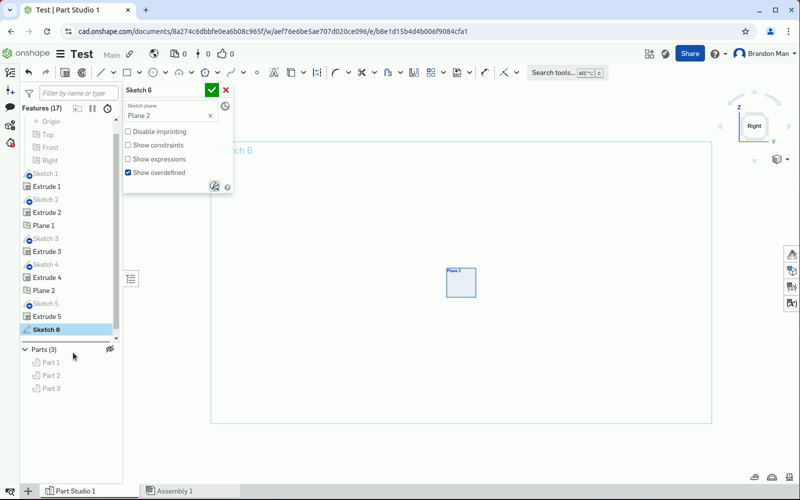
key_down(shift)
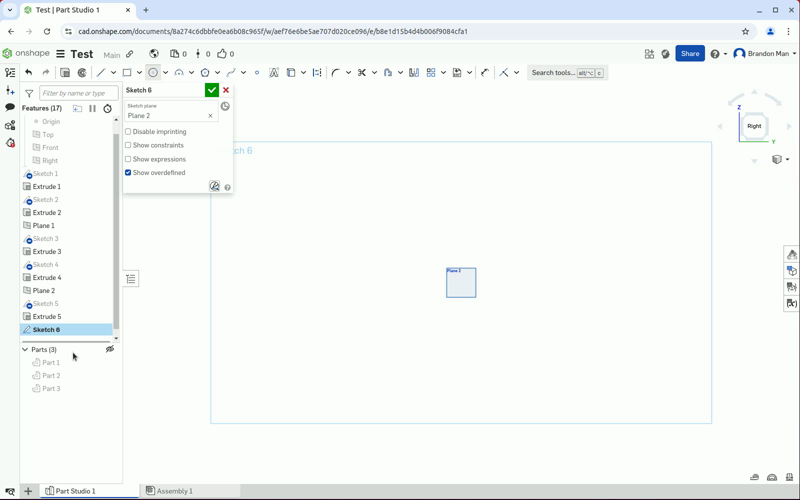
mouse_move(444, 260)
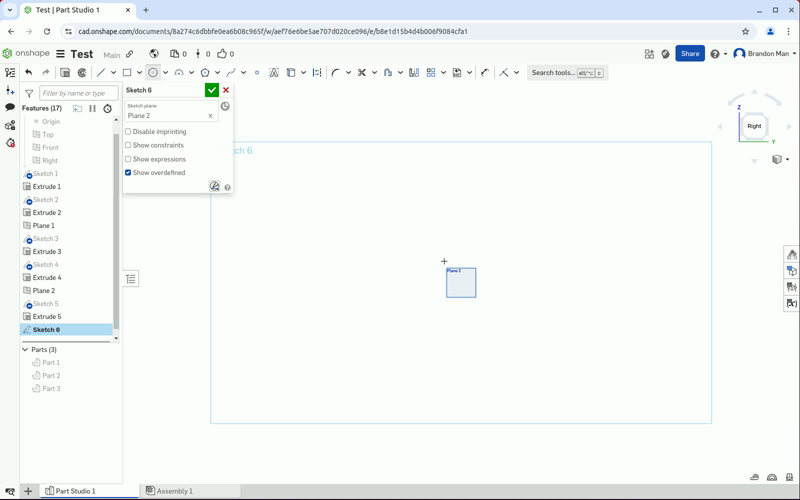
click(444, 260)
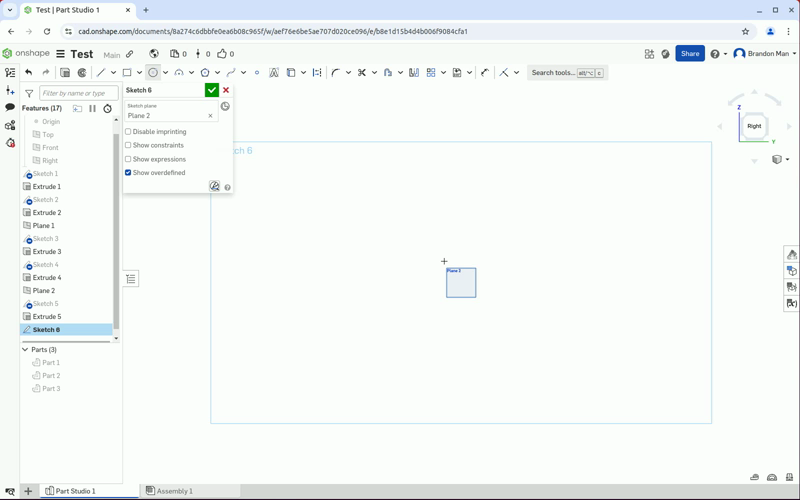
key_up(shift)
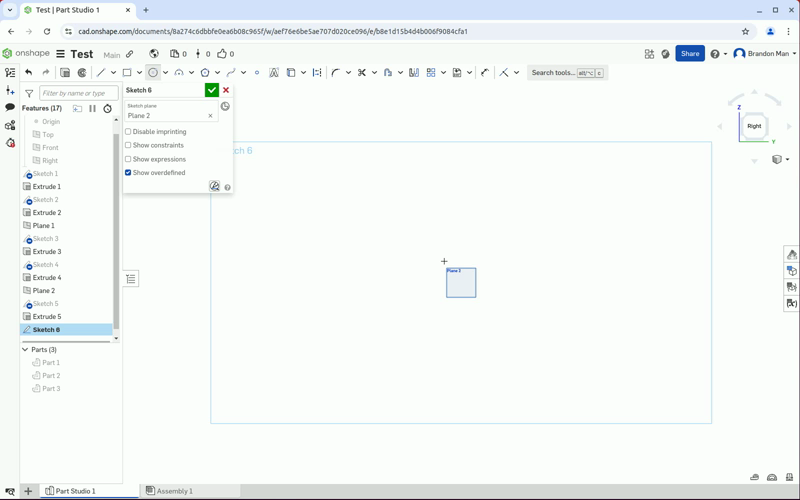
mouse_move(446, 260)
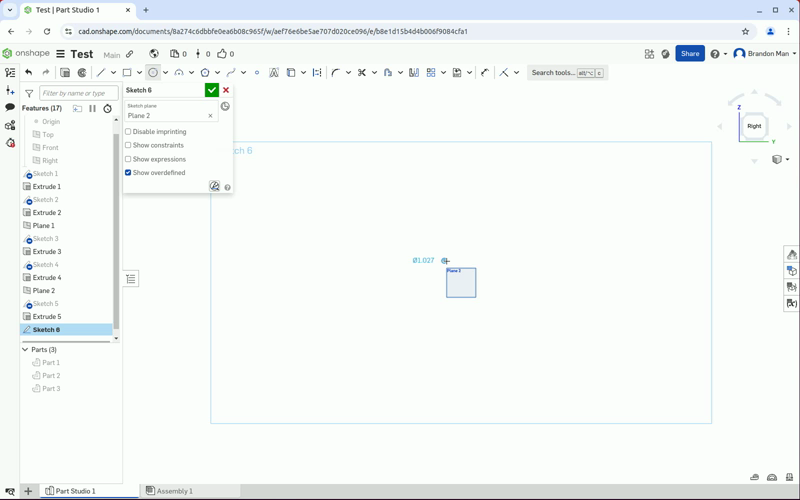
scroll(6)
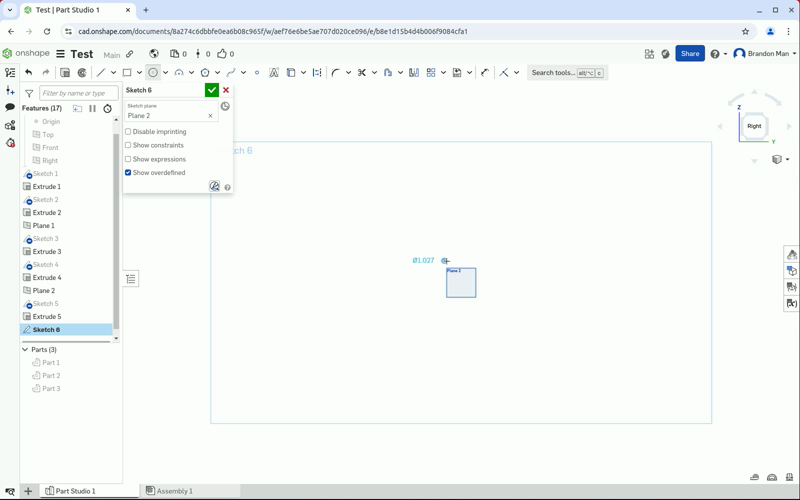
scroll(6)
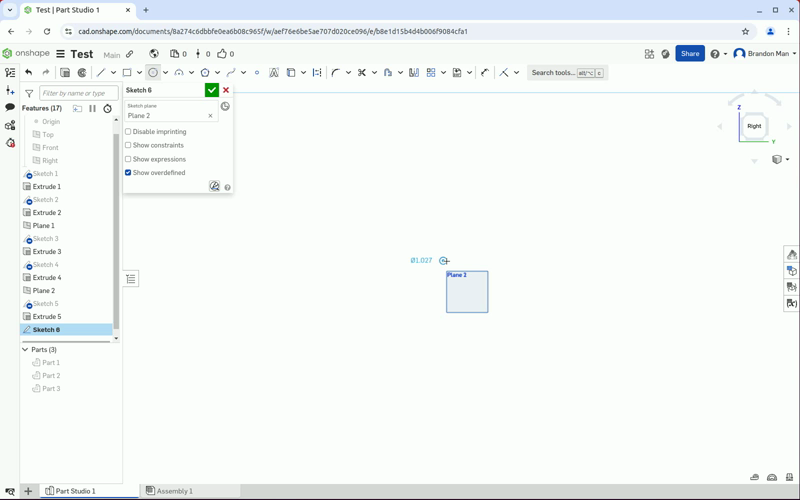
scroll(6)
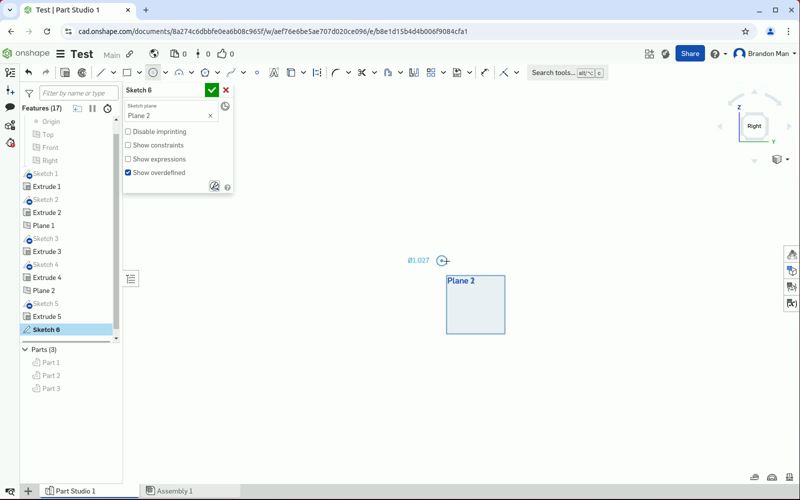
scroll(6)
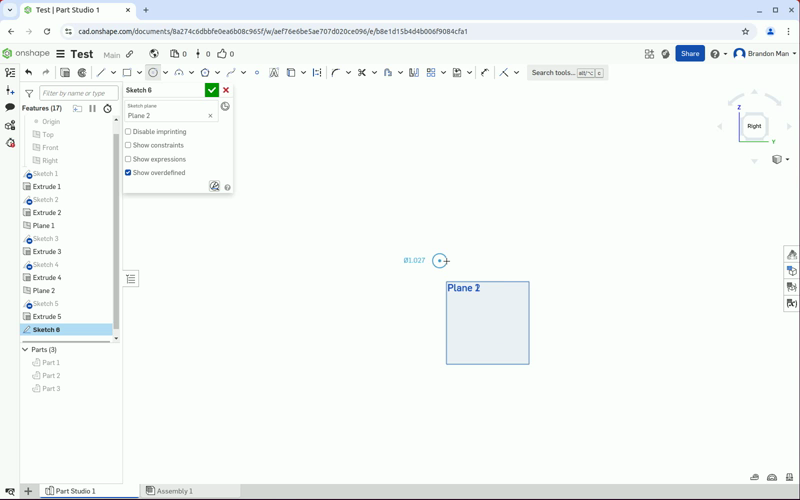
scroll(6)
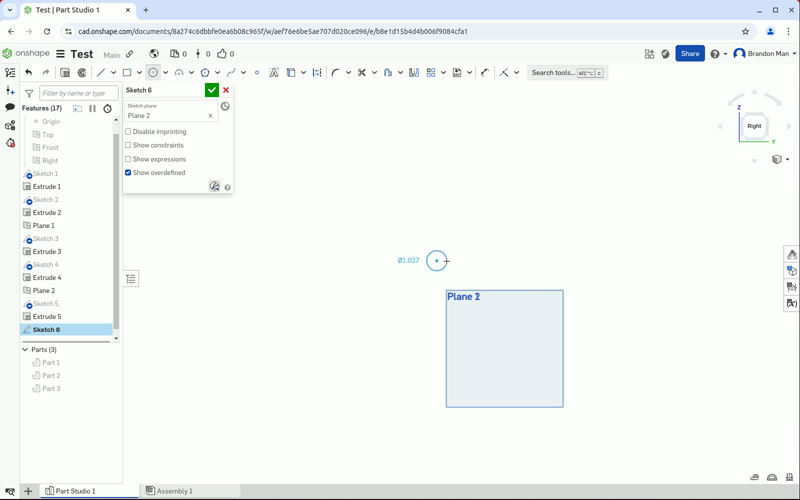
scroll(6)
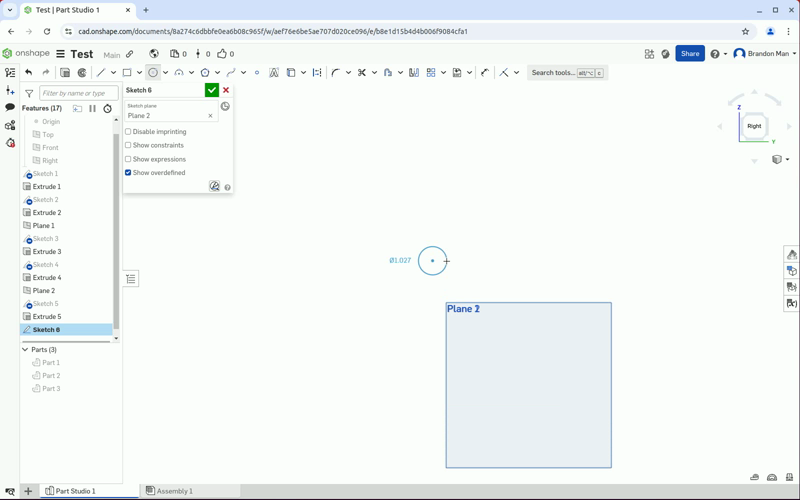
scroll(6)
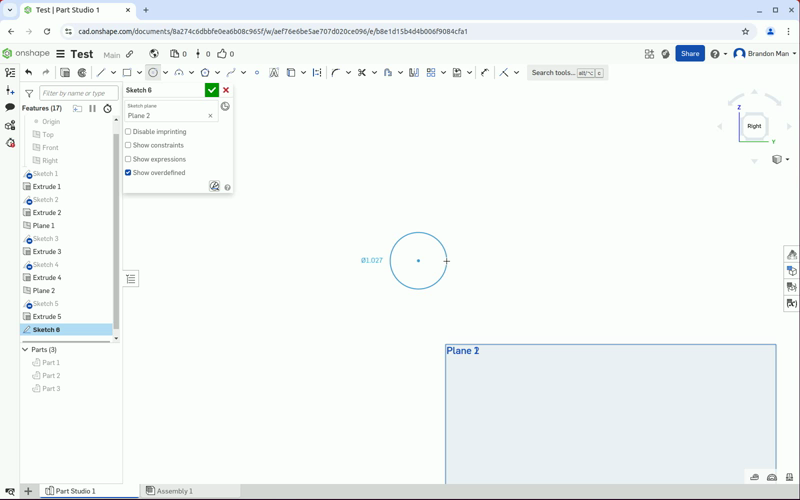
click(446, 260)
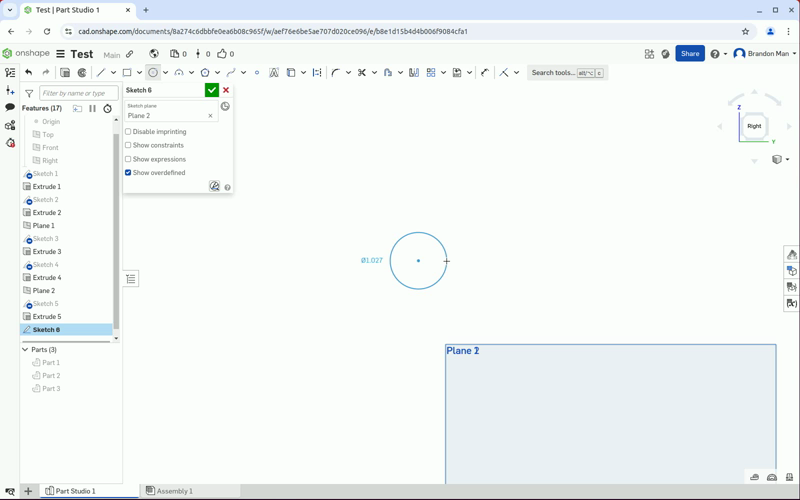
scroll(-6)
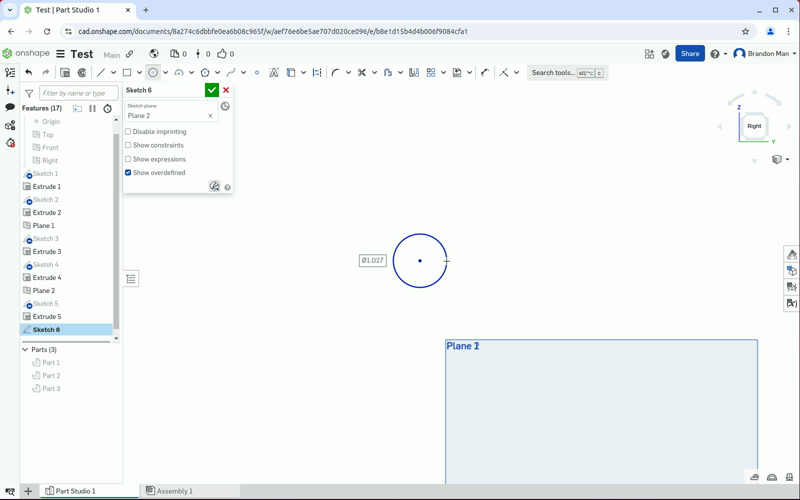
scroll(-6)
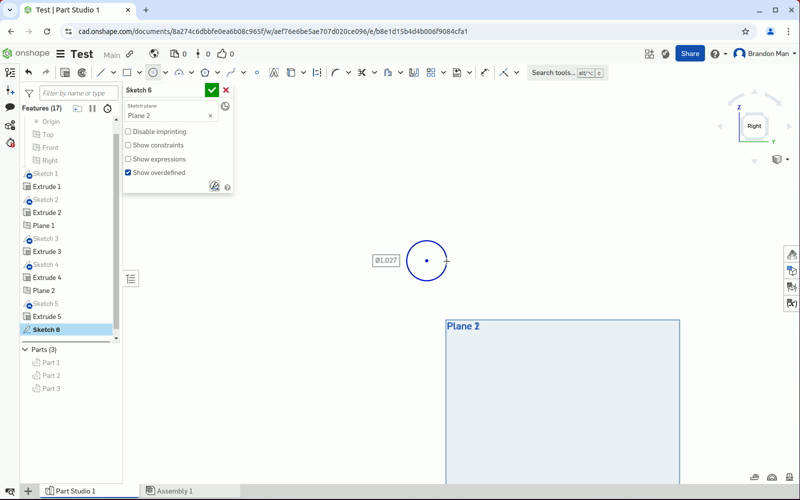
scroll(-6)
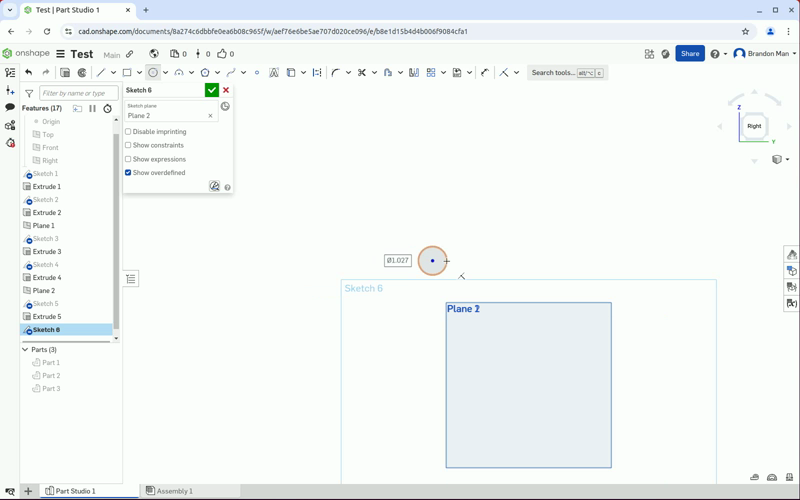
scroll(-6)
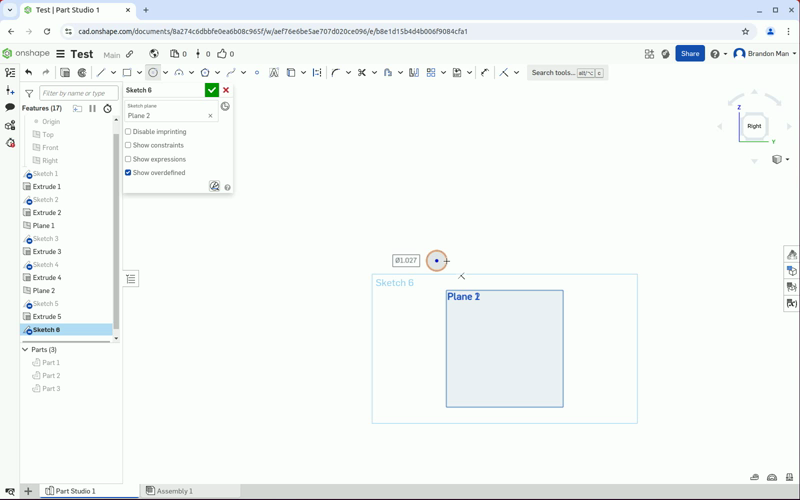
scroll(-6)
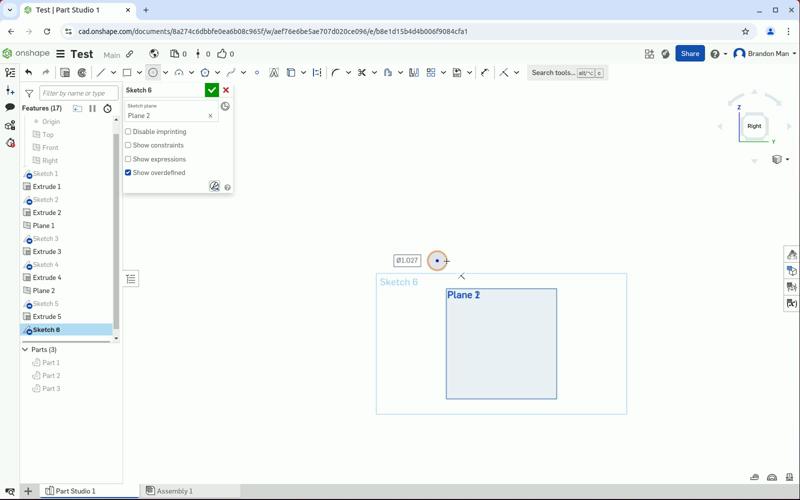
scroll(-6)
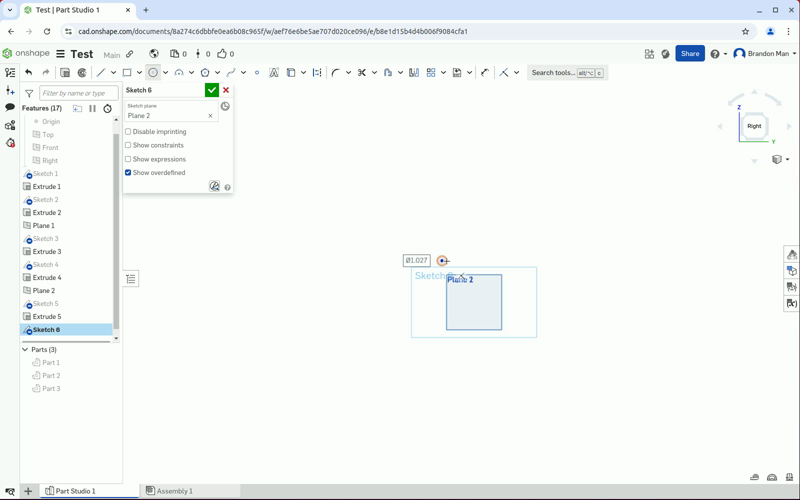
scroll(-6)
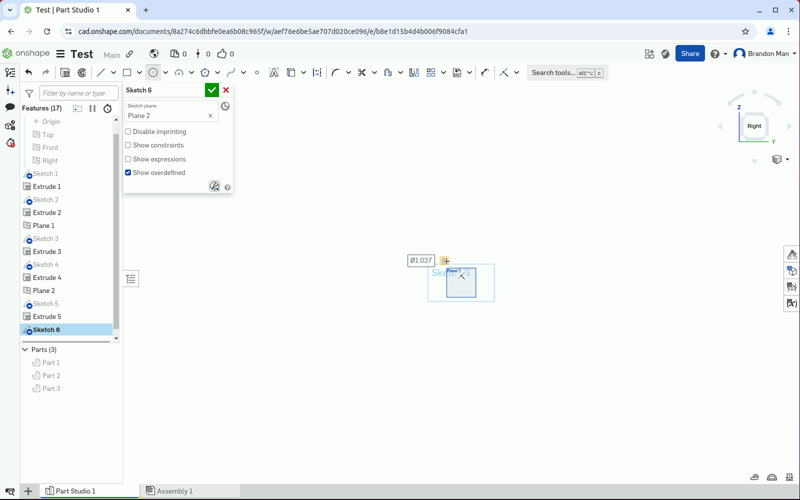
key(esc)
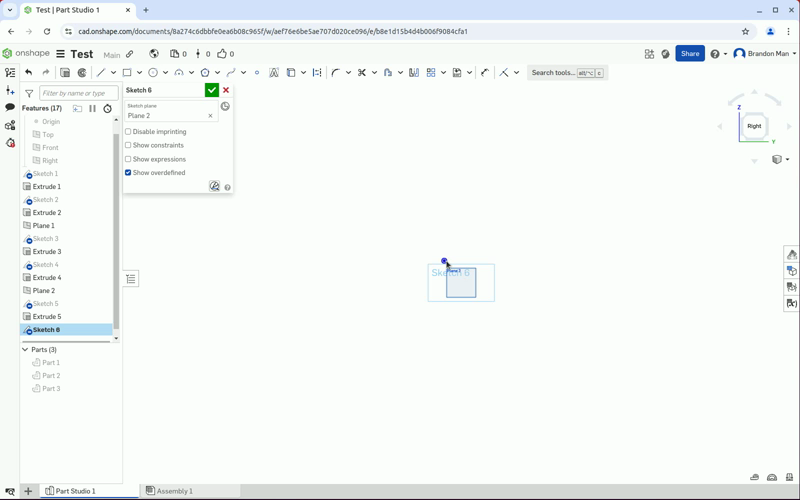
mouse_move(443, 258)
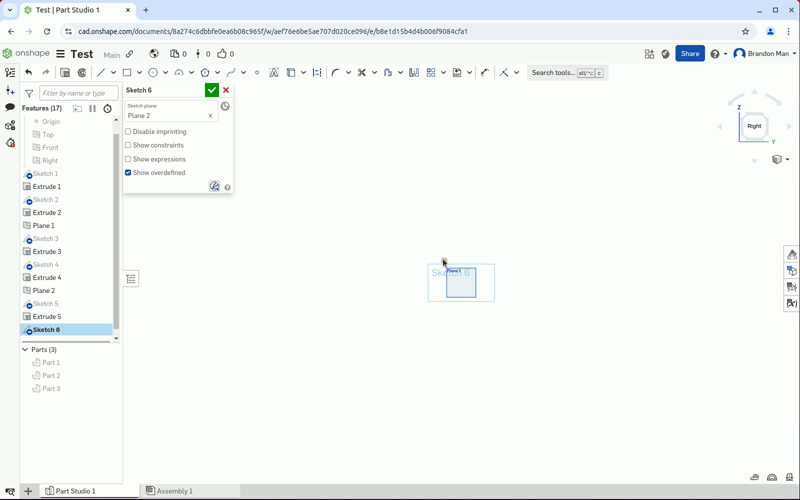
scroll(6)
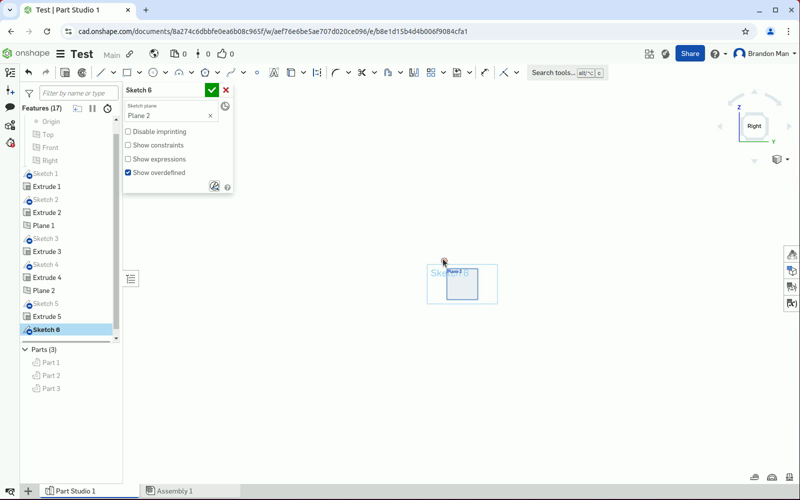
scroll(6)
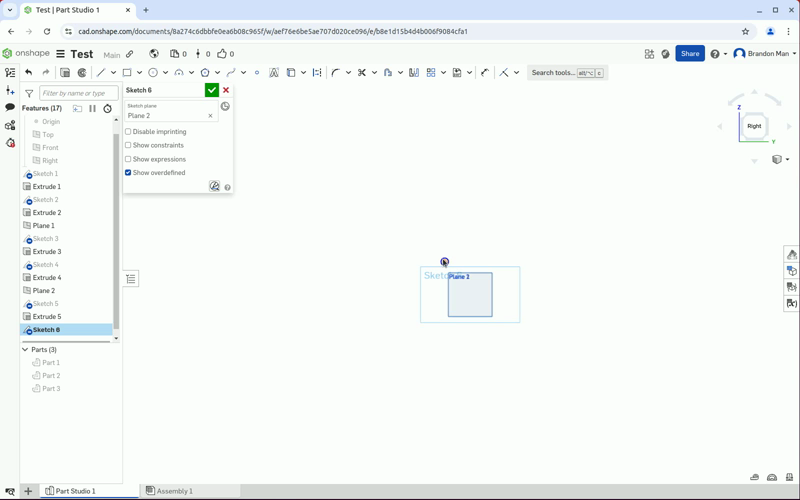
scroll(6)
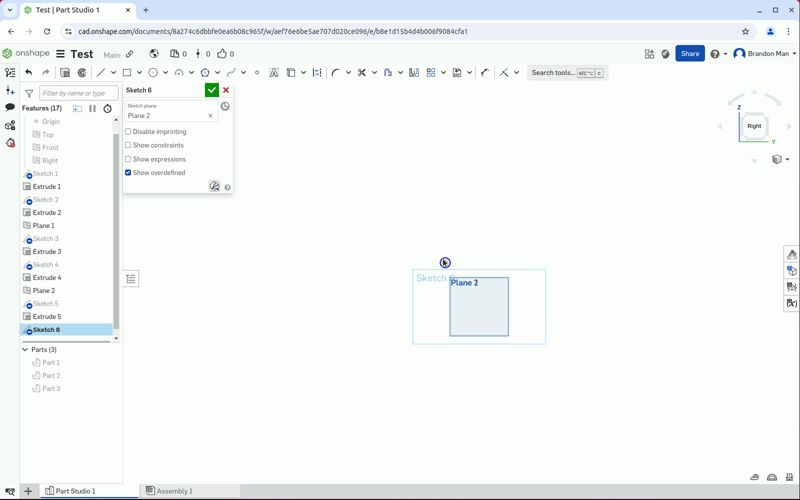
scroll(6)
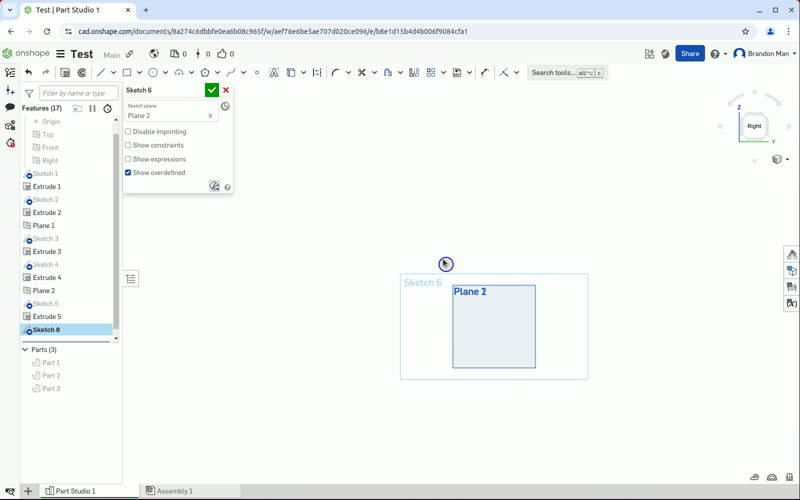
scroll(6)
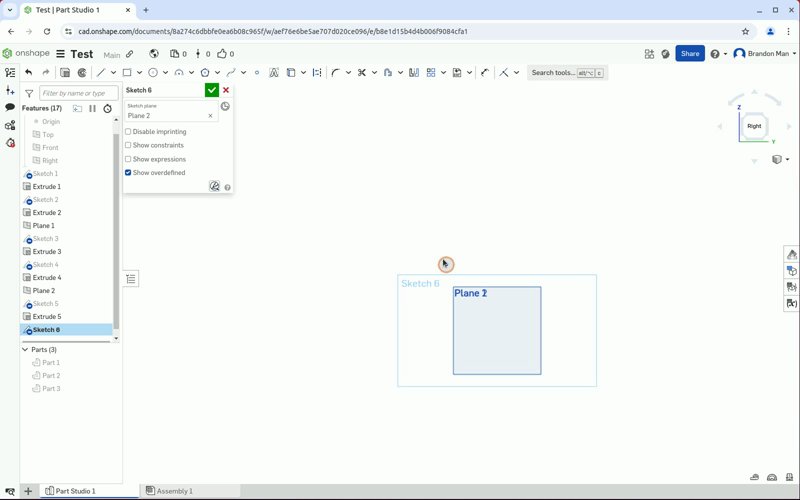
scroll(6)
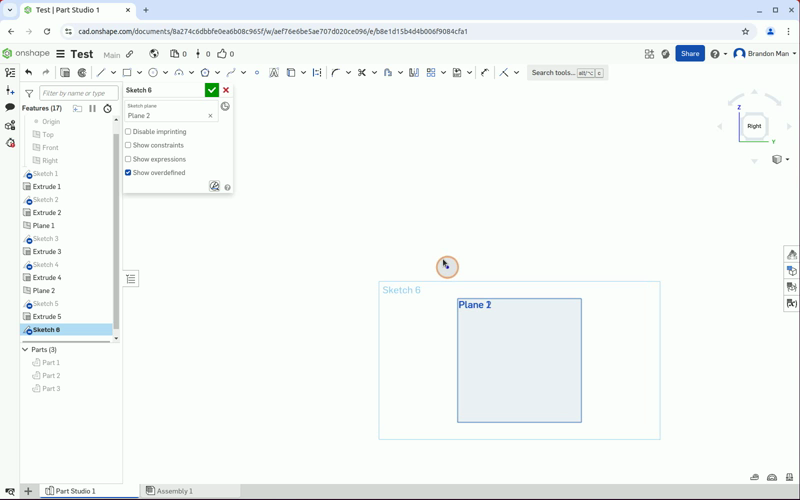
scroll(6)
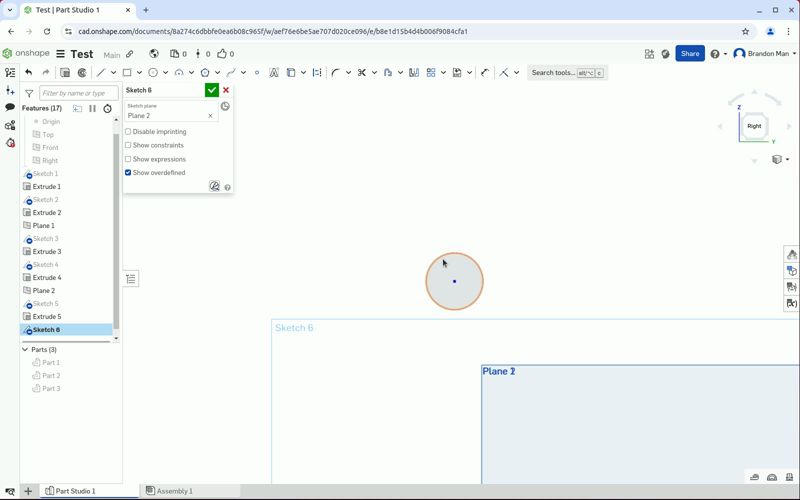
click(443, 258)
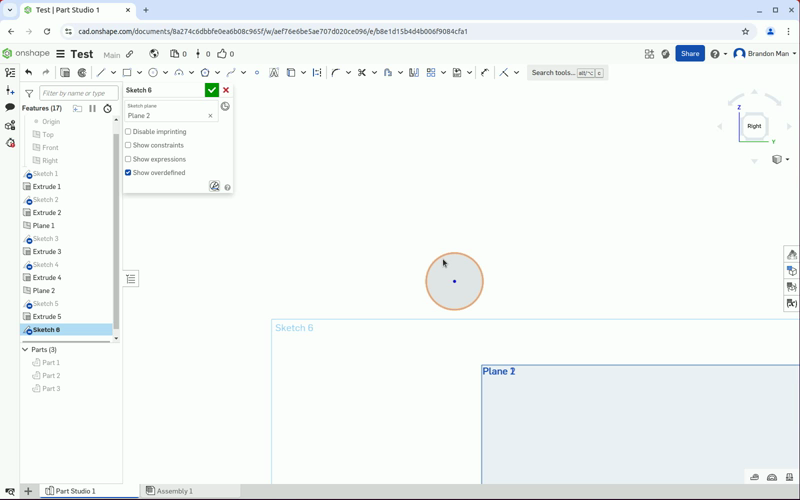
scroll(-6)
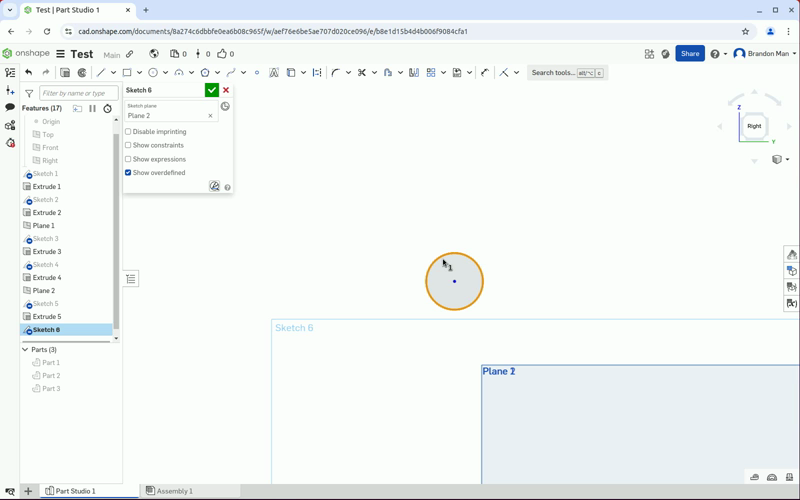
scroll(-6)
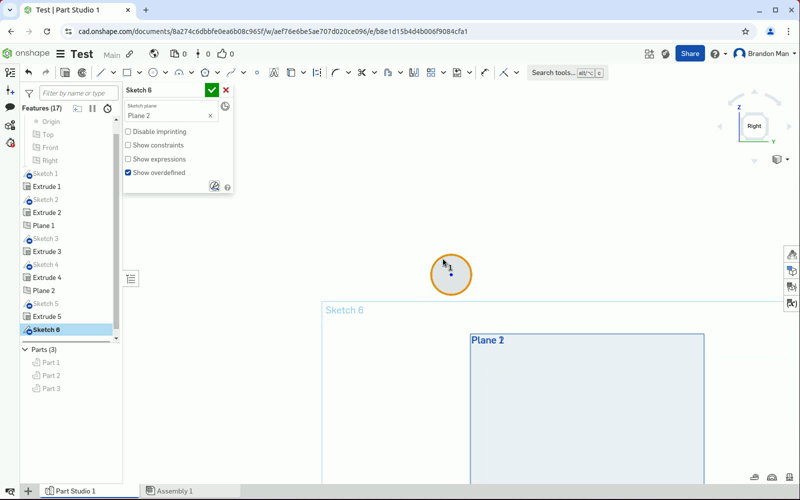
scroll(-6)
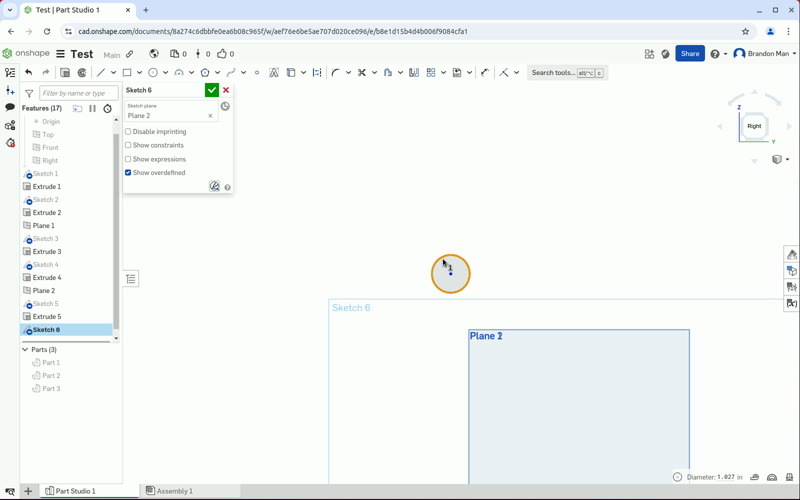
scroll(-6)
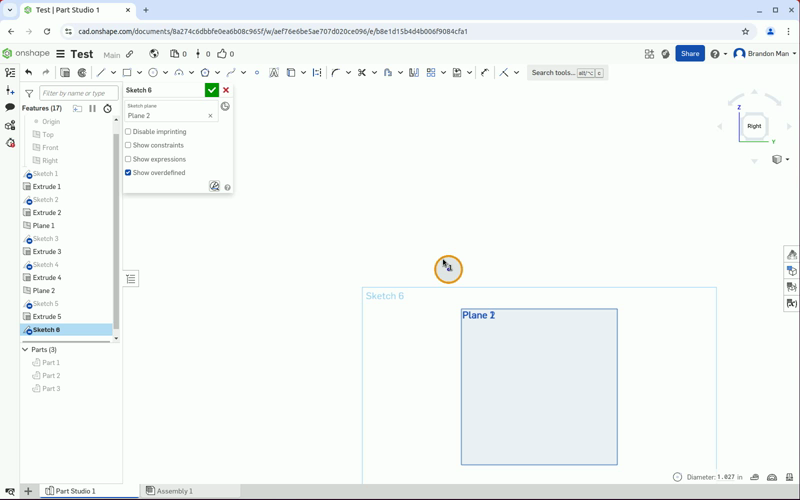
scroll(-6)
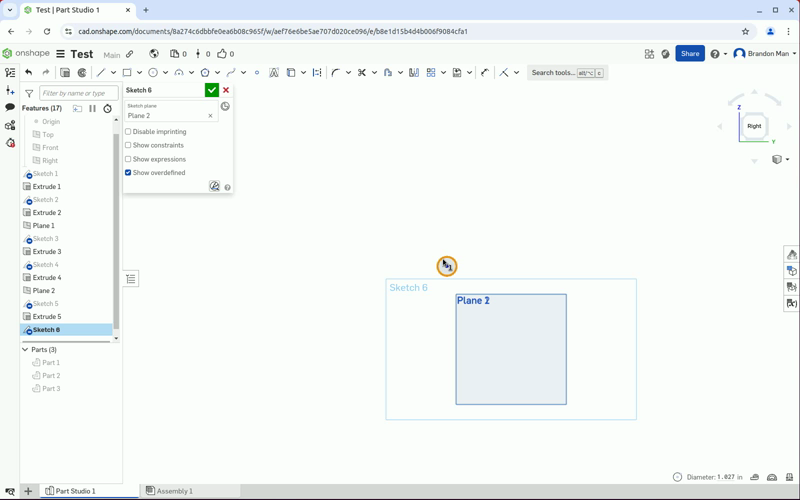
scroll(-6)
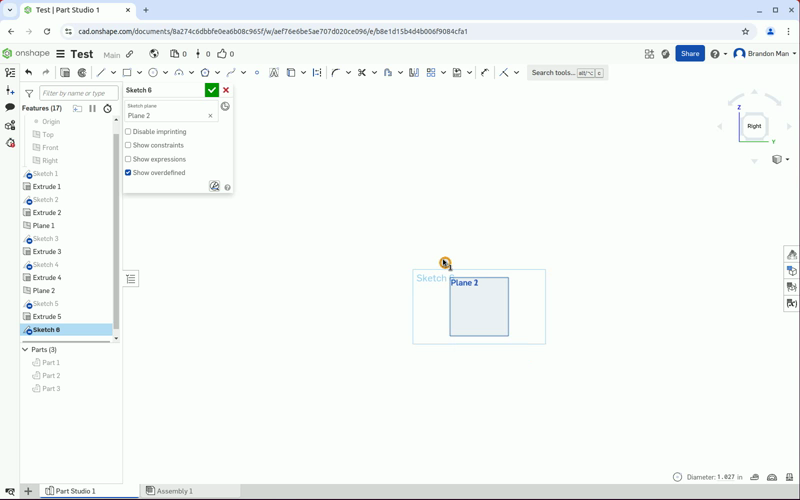
scroll(-6)
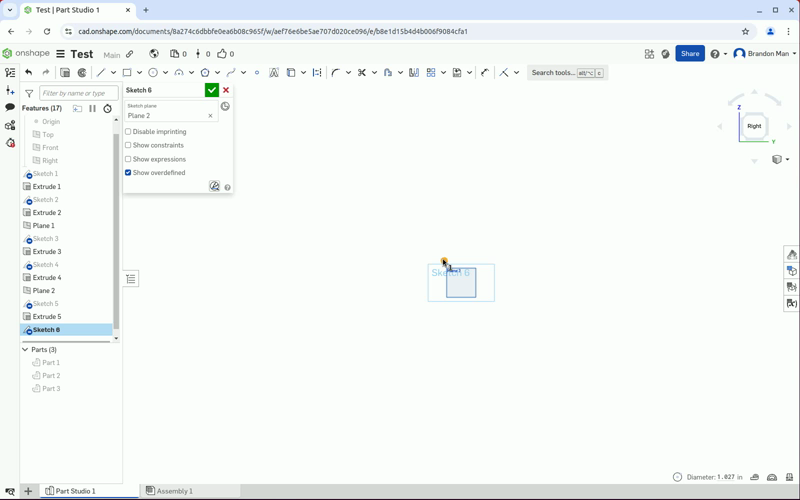
mouse_move(73, 352)
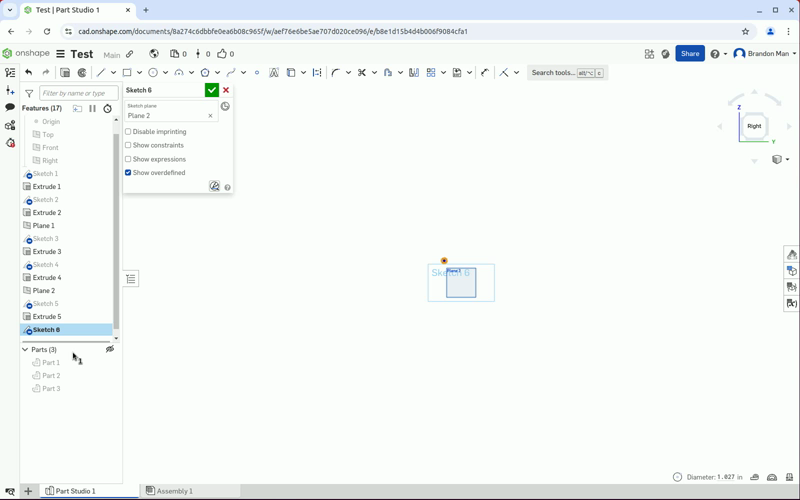
key(shift+y)
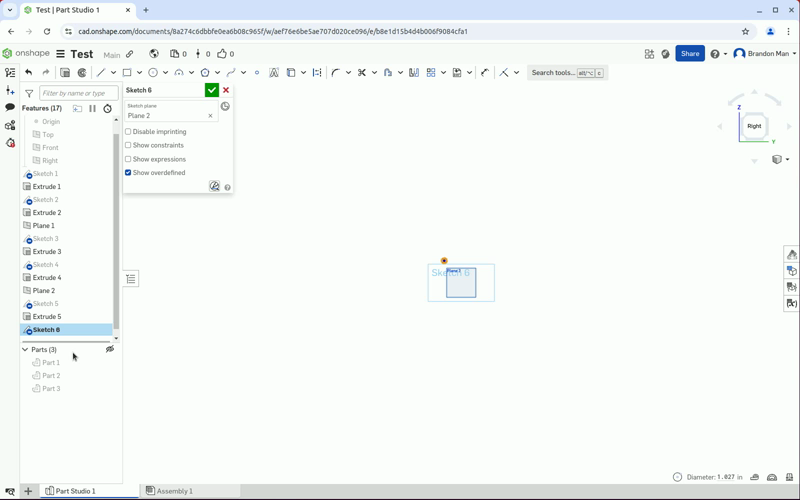
key(shift+e)
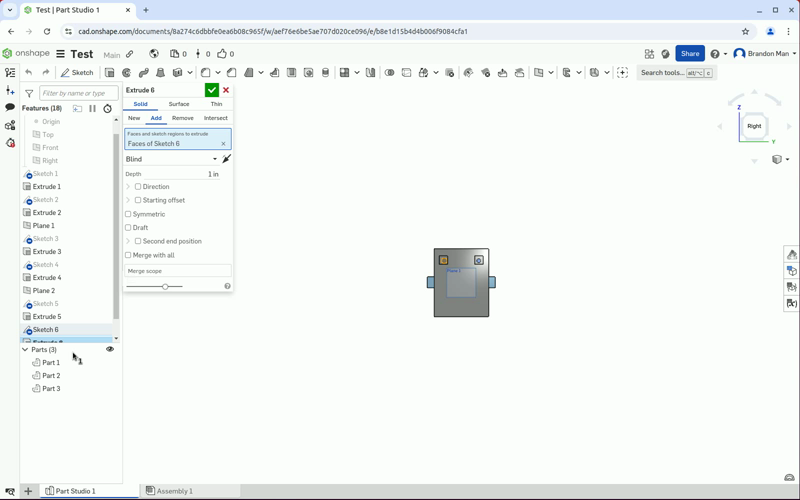
mouse_move(143, 106)
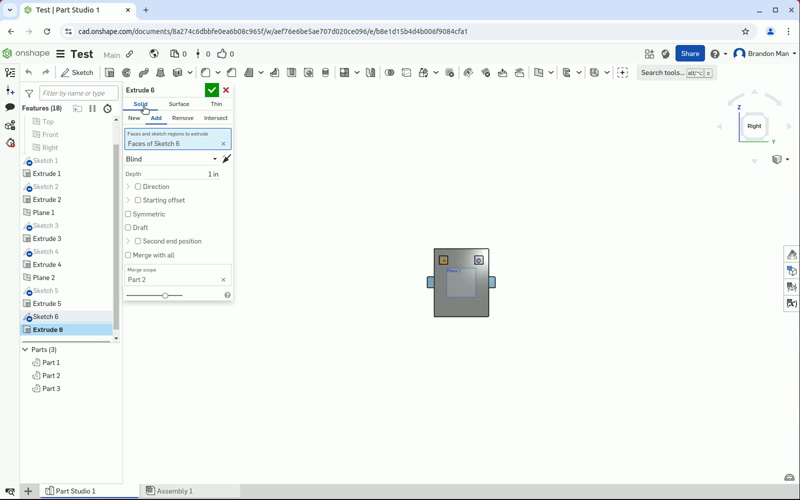
click(143, 106)
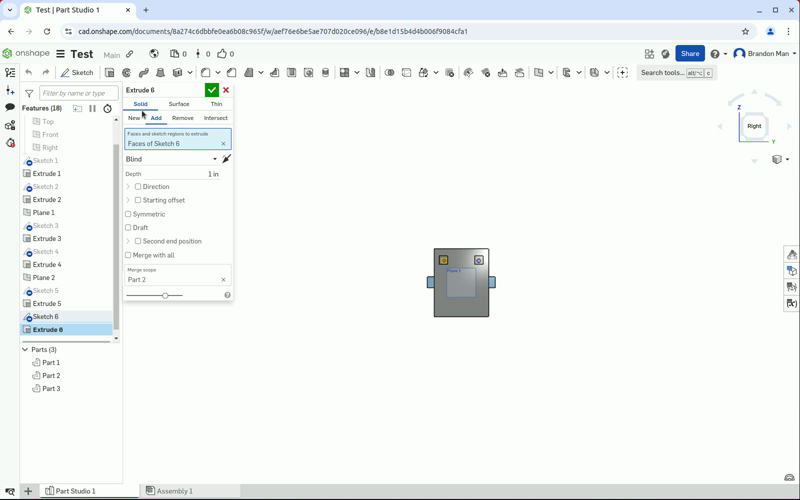
mouse_move(137, 120)
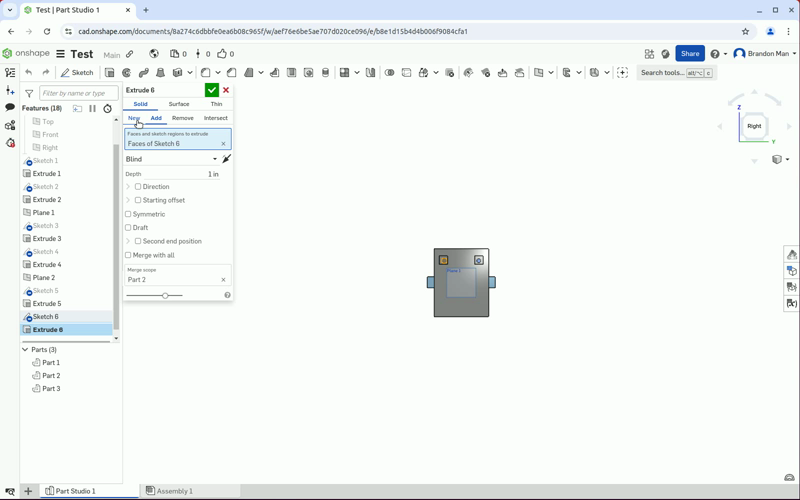
click(137, 120)
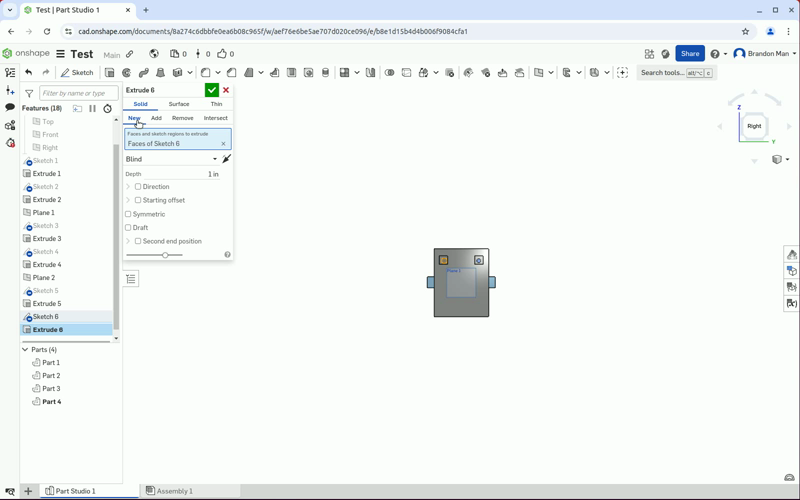
key(tab, 4)
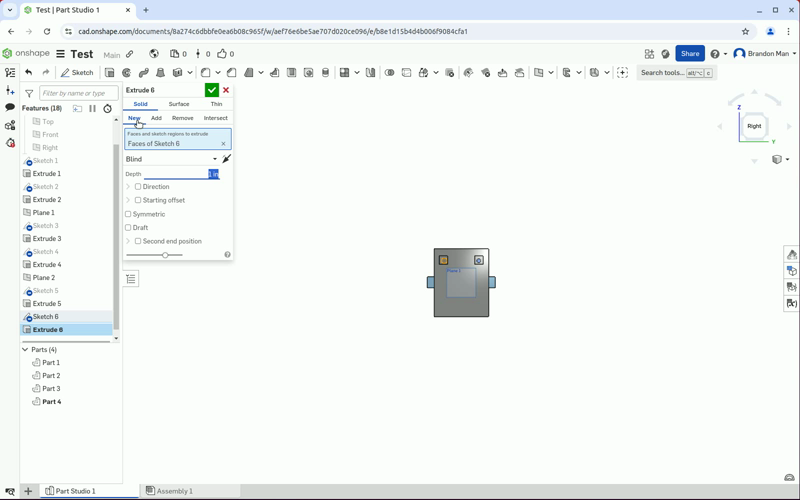
text(1.204)
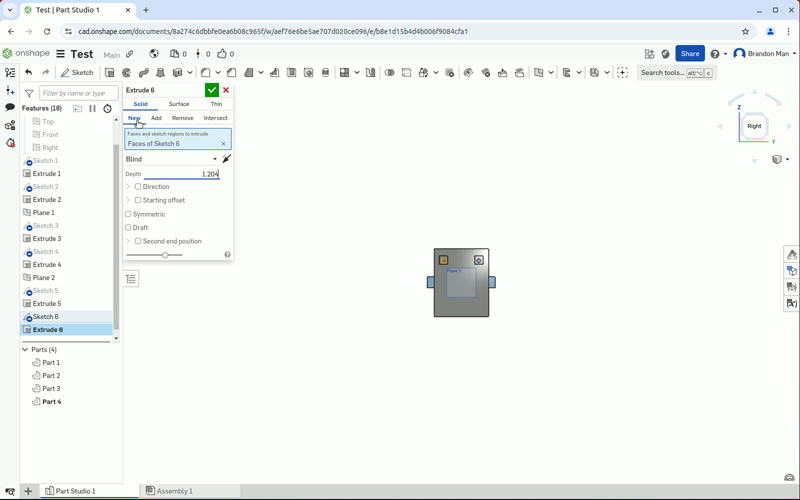
key(enter)
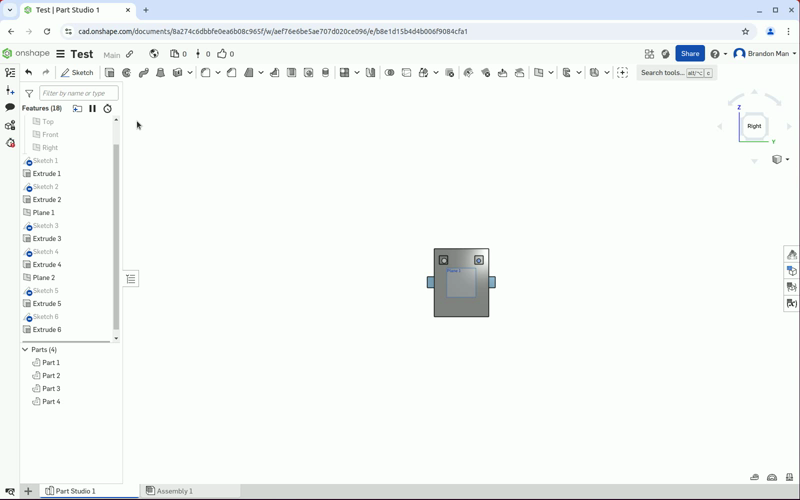
key(shift+h)
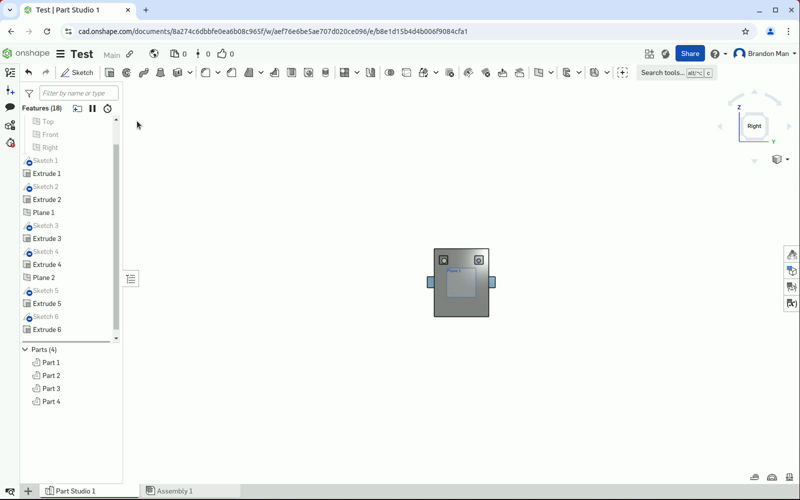
key(shift+h)
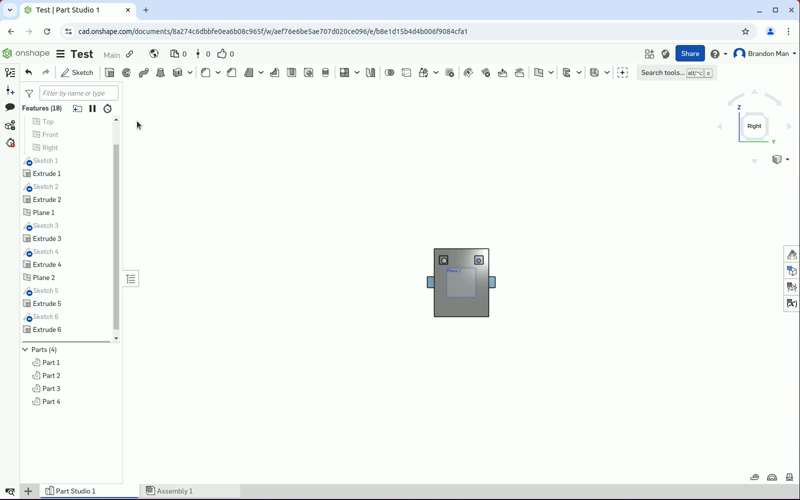
key(shift+7)
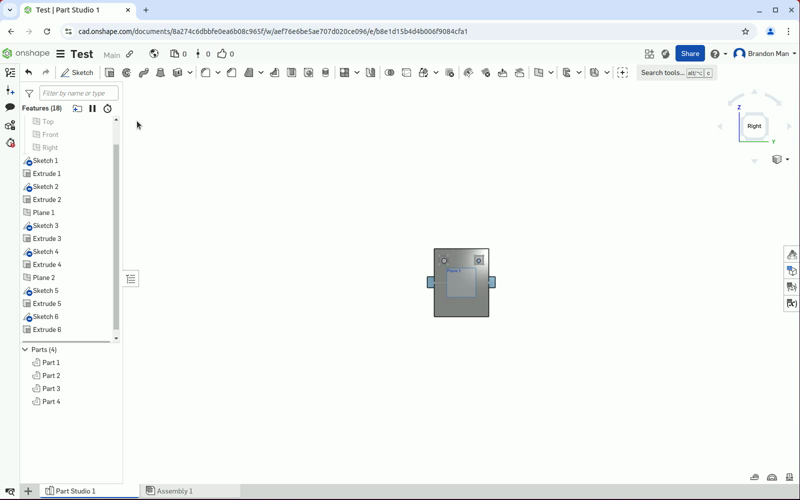
key(right, 2)
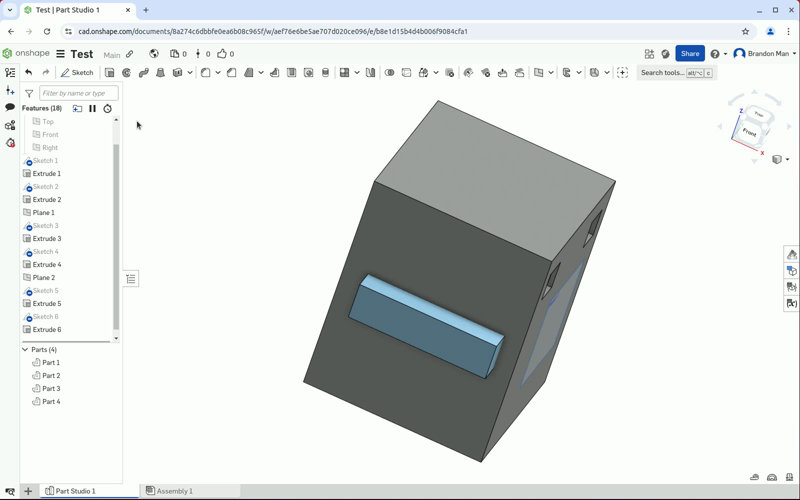
key(down, 2)
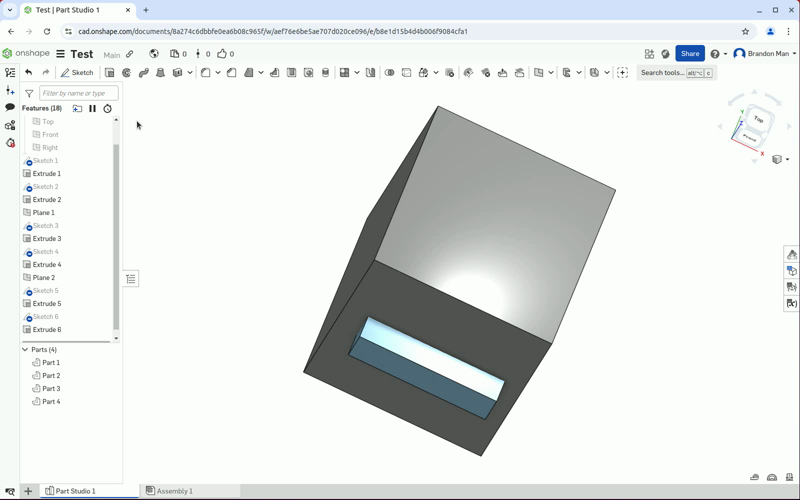
key(up, 2)
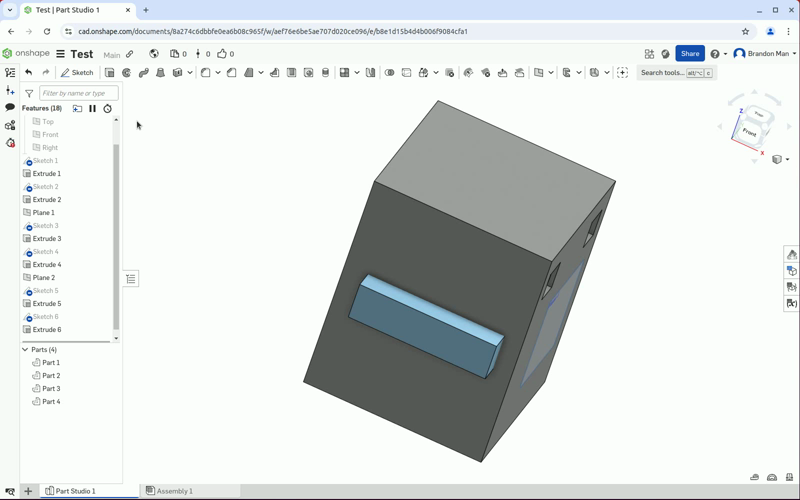
key(left, 2)
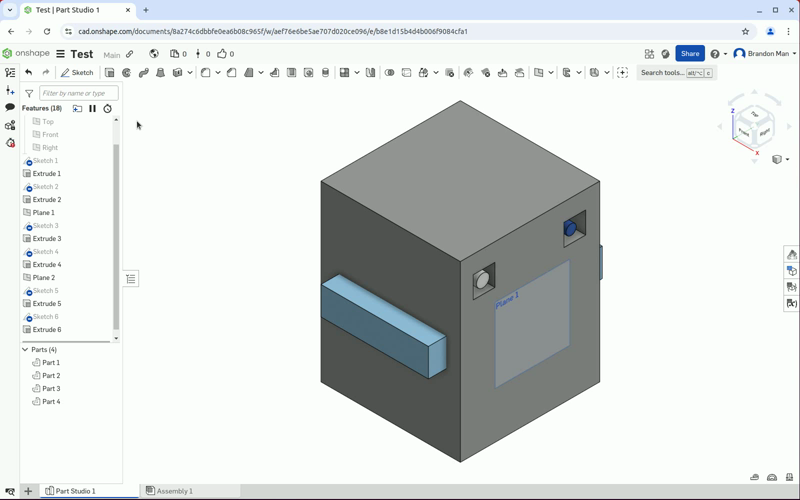
mouse_move(69, 163)
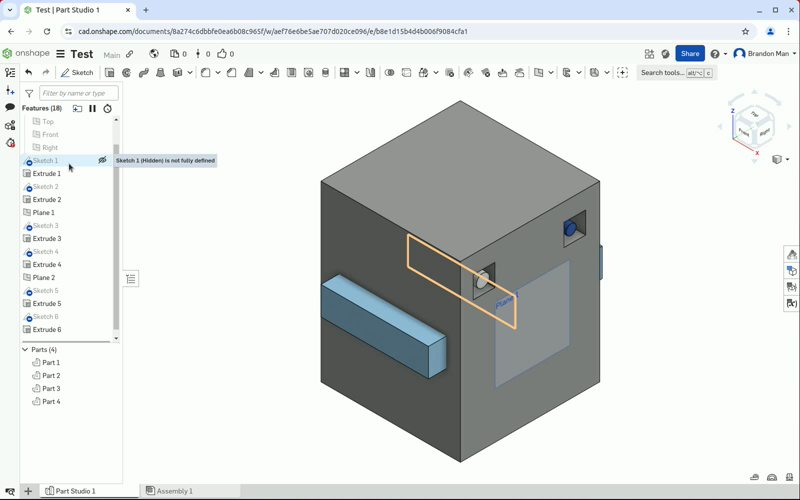
click(69, 163)